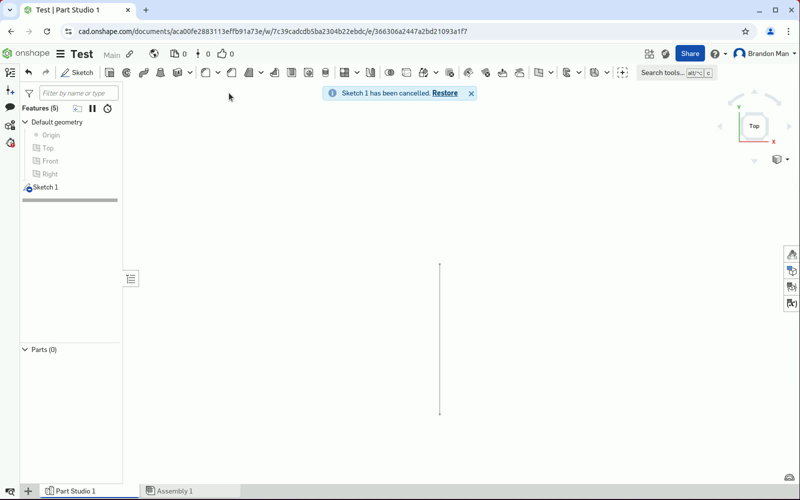
key(shift+h)
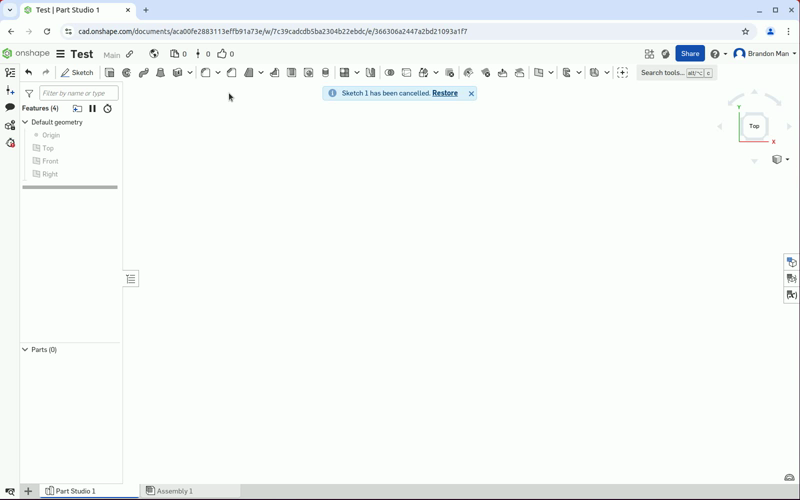
mouse_move(73, 352)
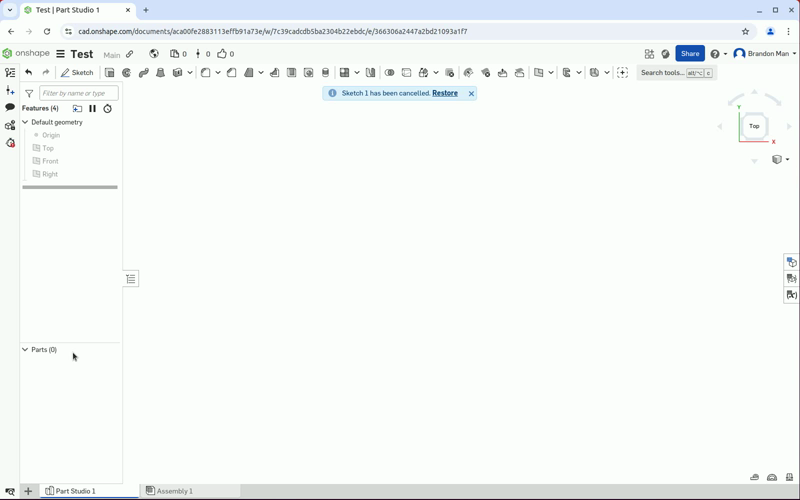
key(y)
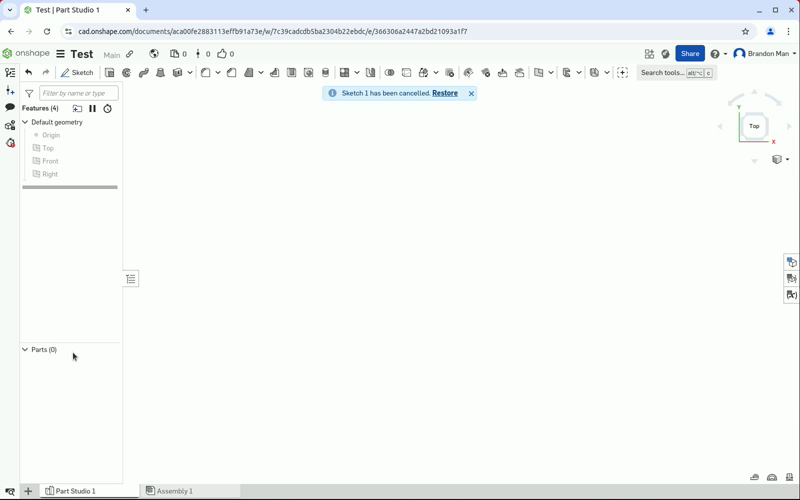
key(shift+p)
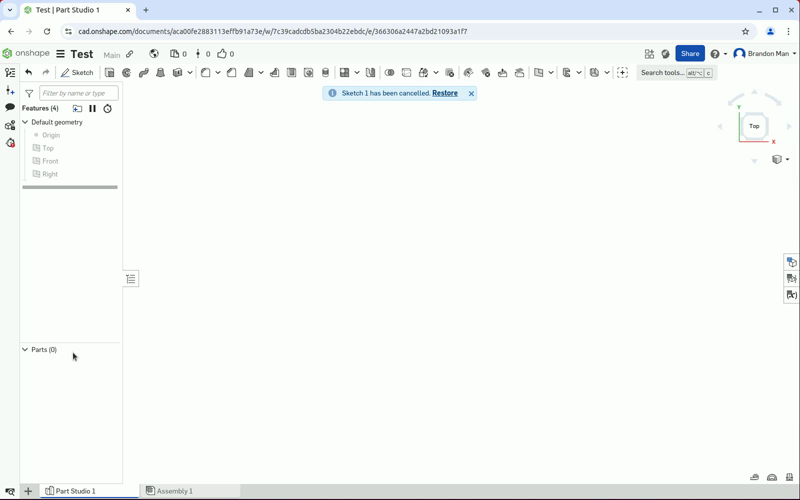
key(space)
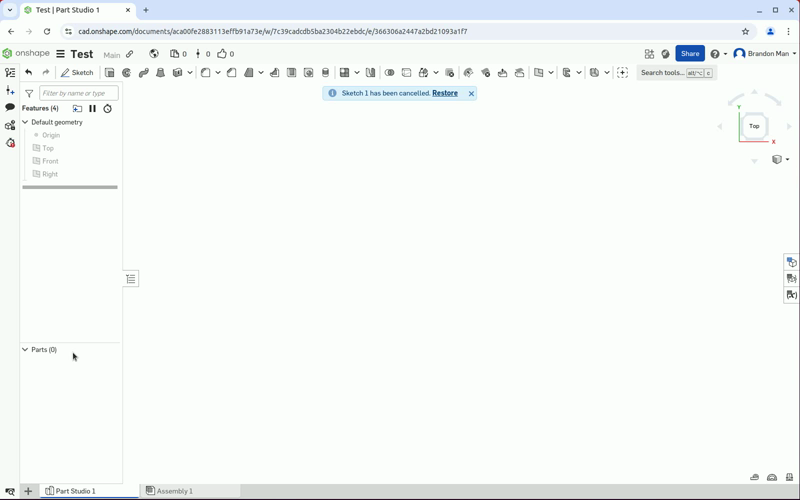
key_down(shift)
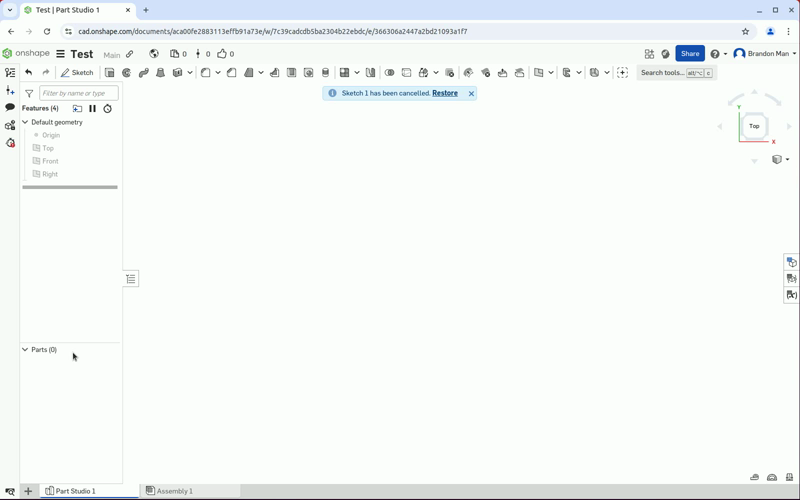
key(up)
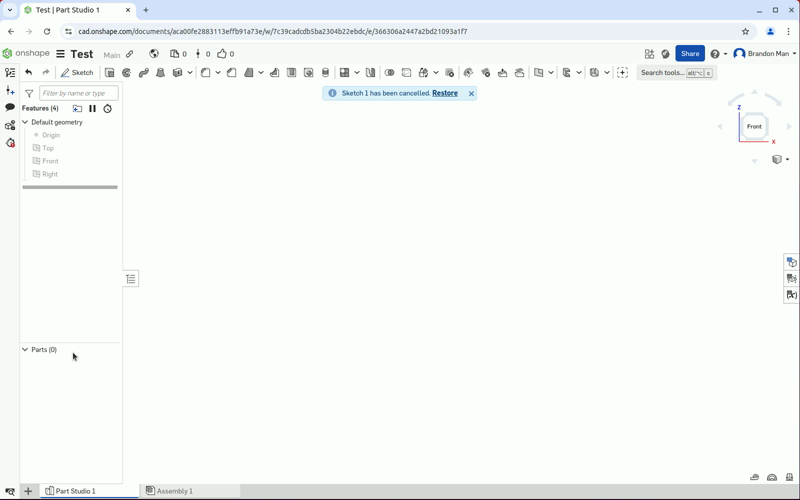
key_up(shift)
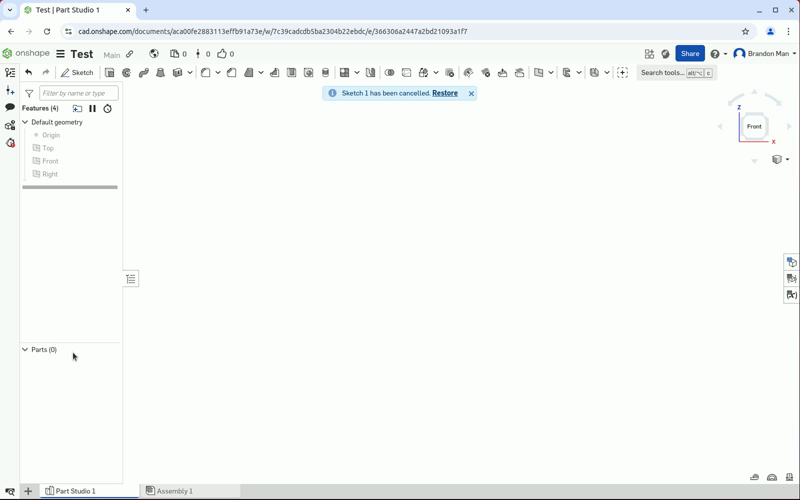
key(space)
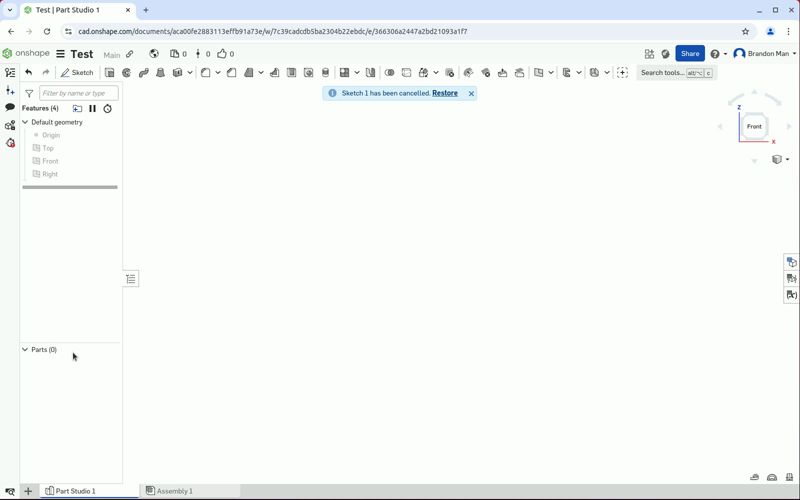
key_down(shift)
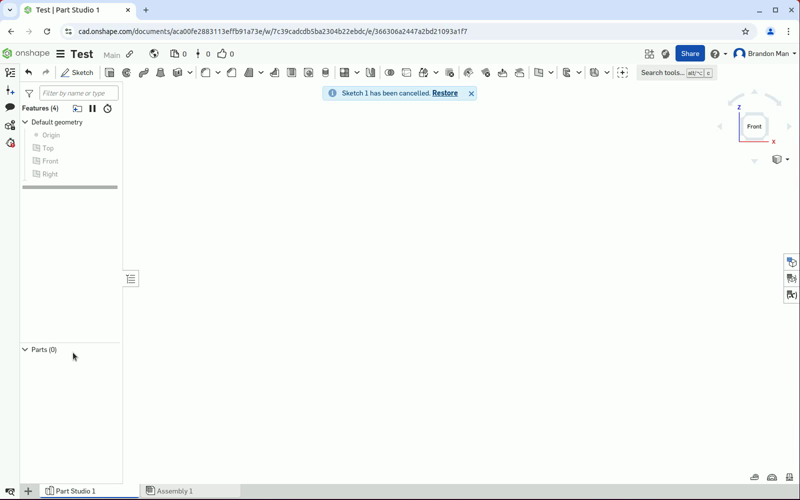
key(left)
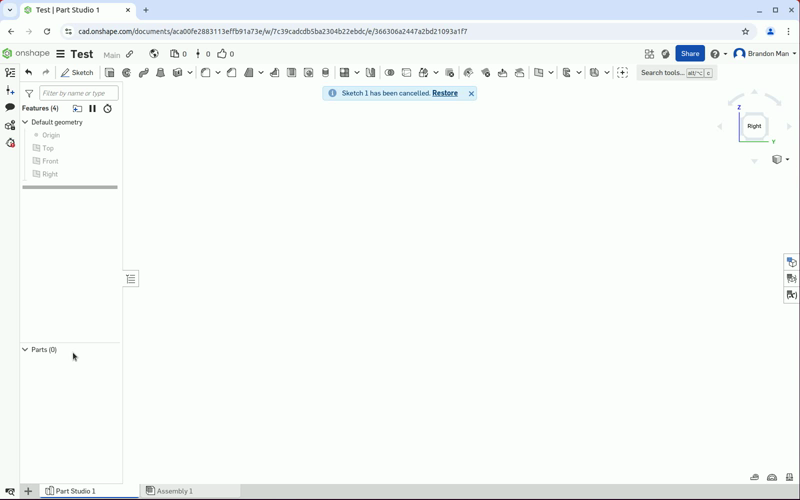
key_up(shift)
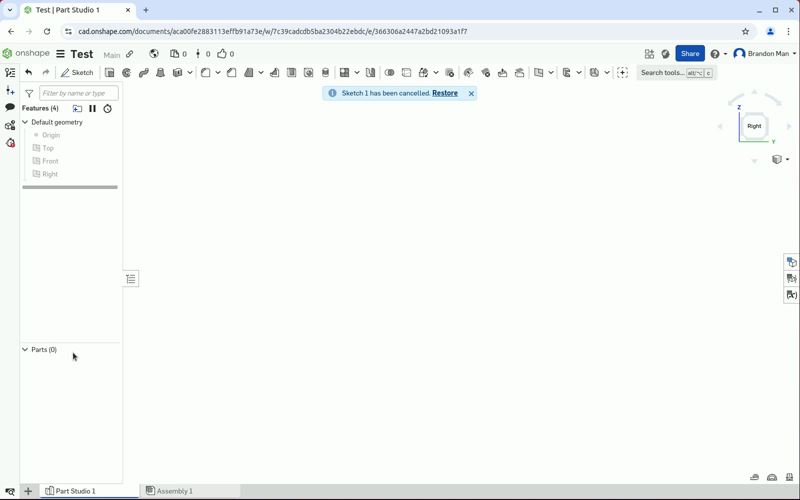
mouse_move(73, 352)
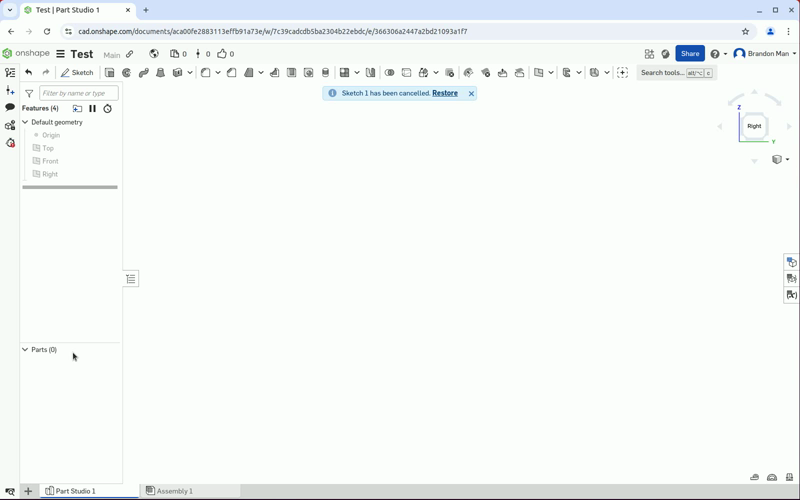
key(shift+y)
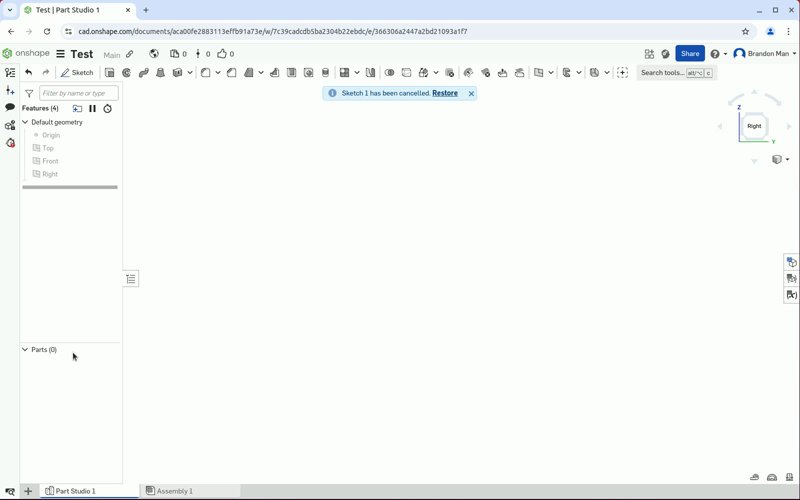
key(shift+s)
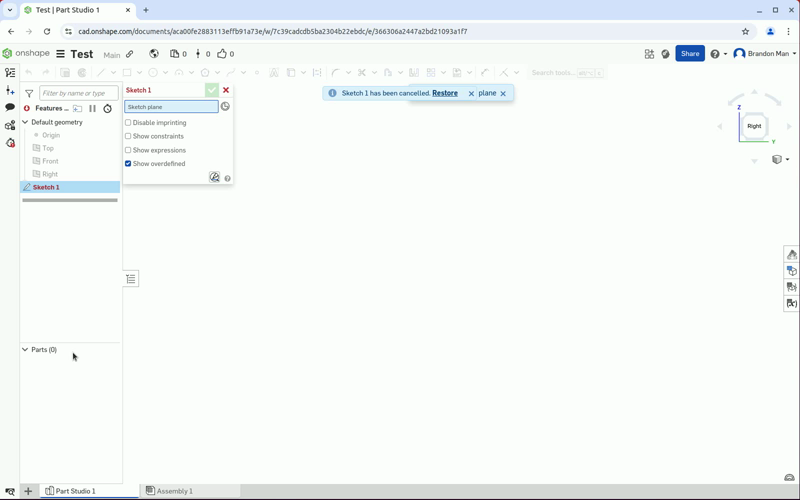
mouse_move(73, 176)
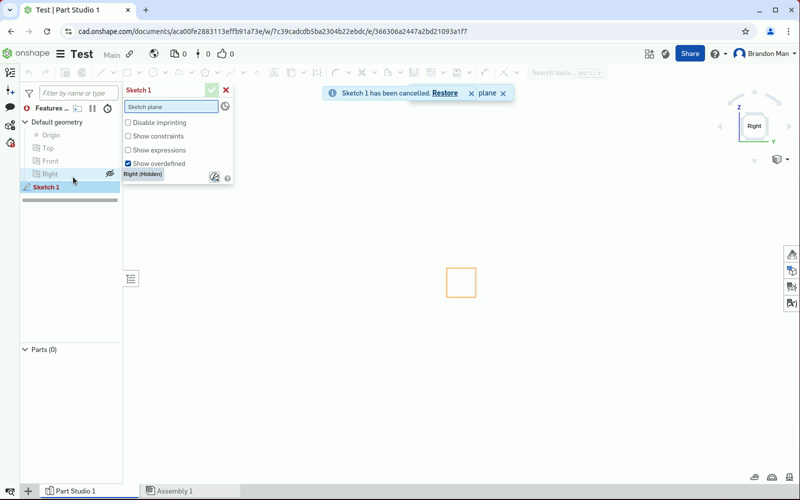
click(73, 176)
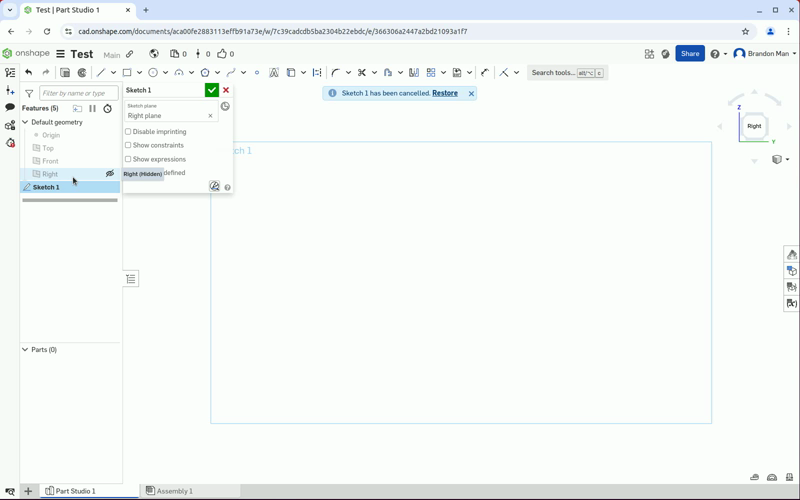
mouse_move(73, 352)
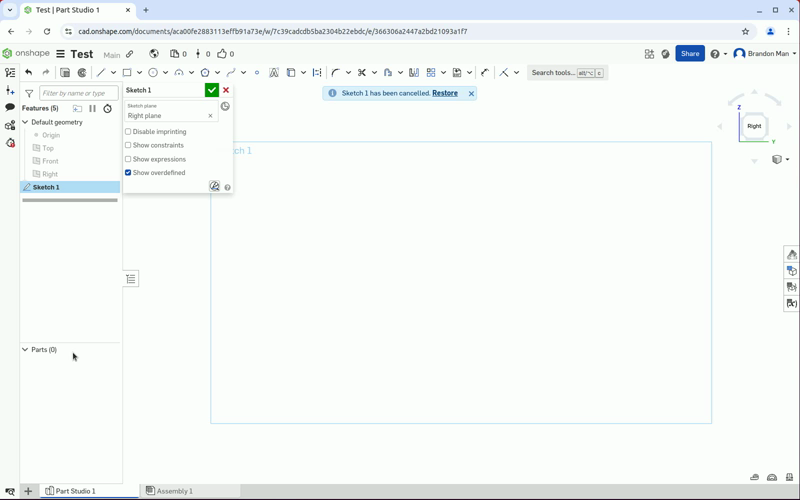
key(y)
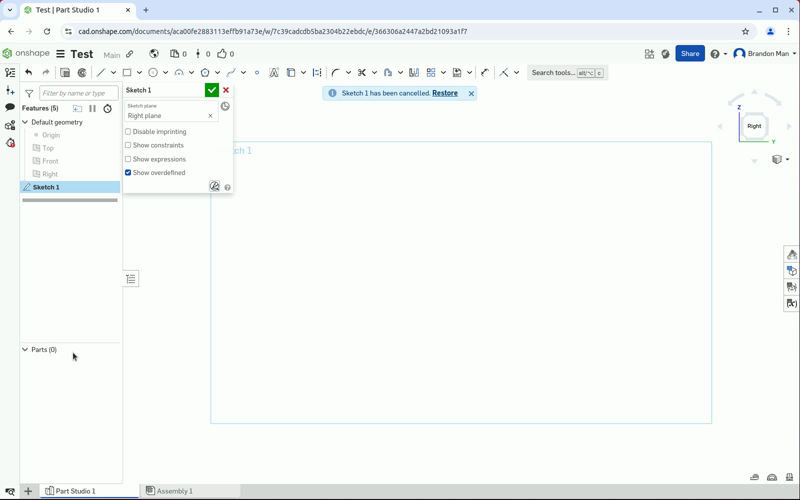
key(l)
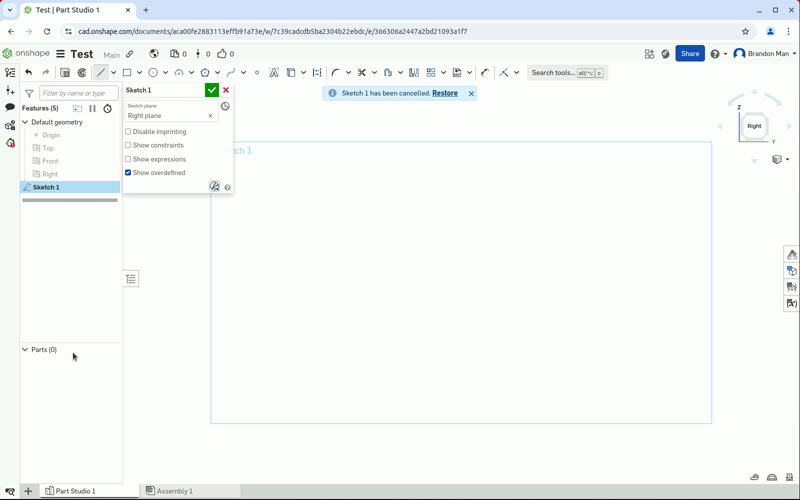
key_down(shift)
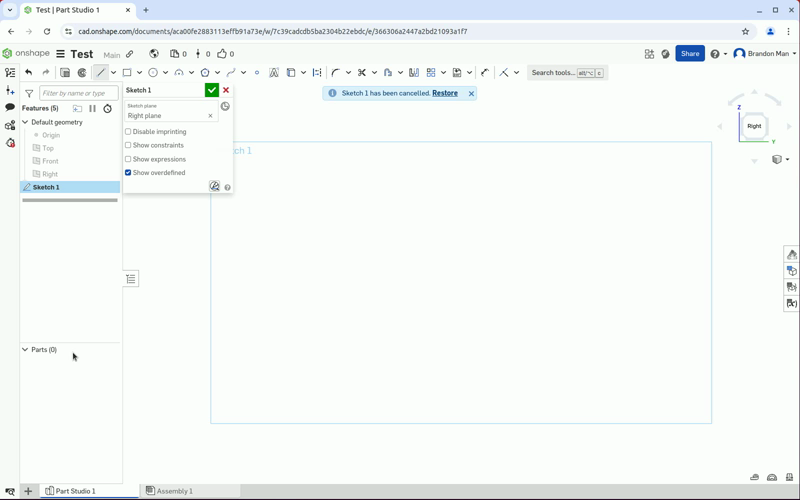
mouse_move(467, 262)
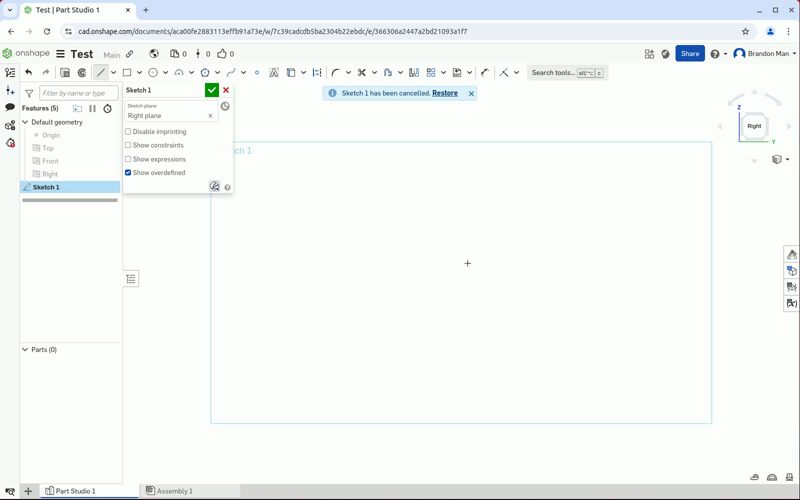
click(467, 262)
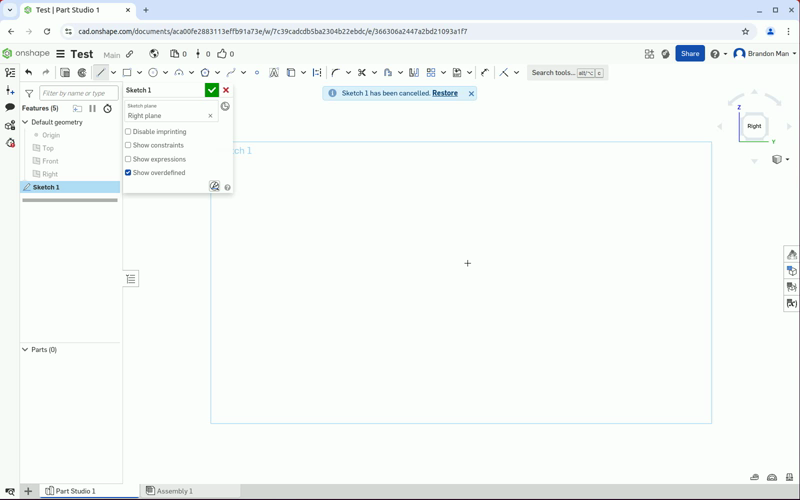
key_up(shift)
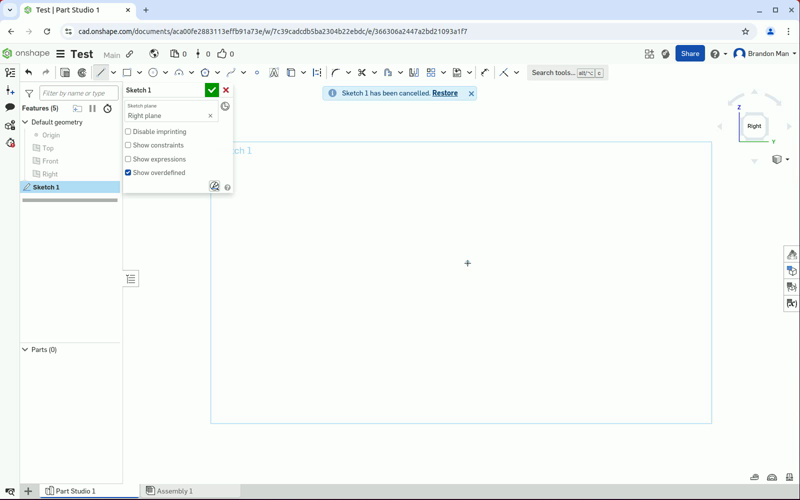
key_down(shift)
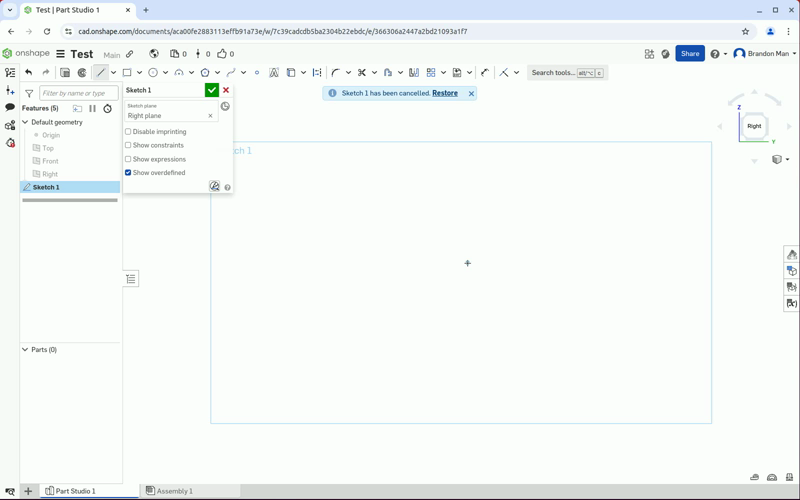
mouse_move(497, 262)
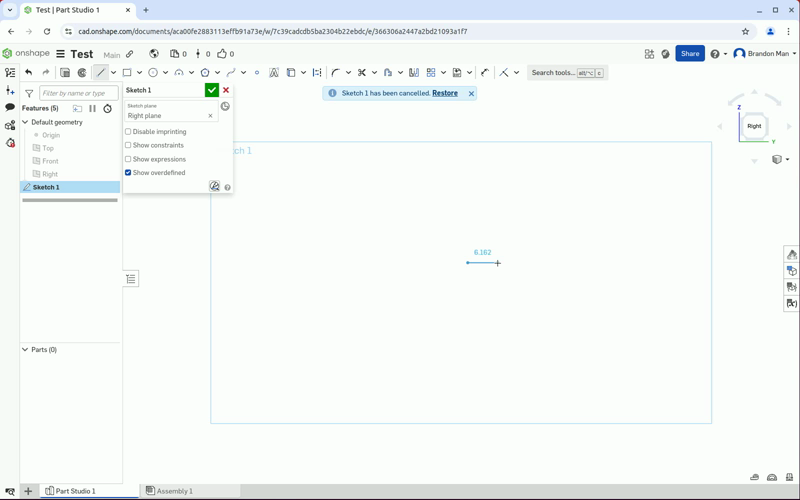
mouse_move(476, 254)
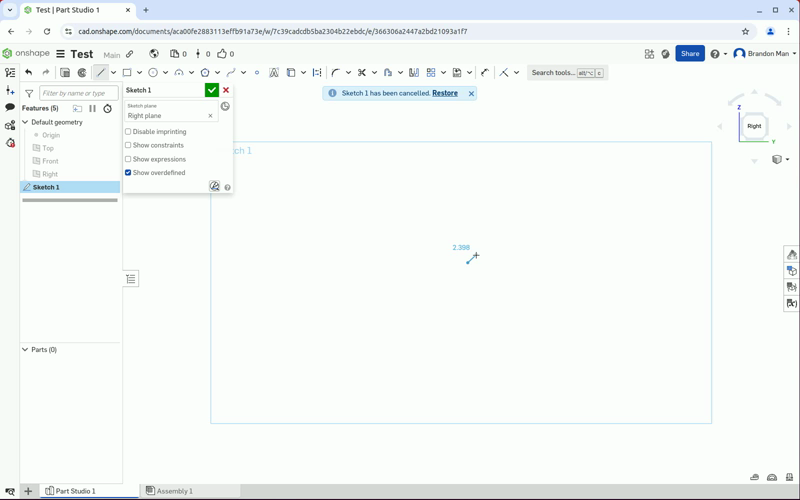
click(476, 254)
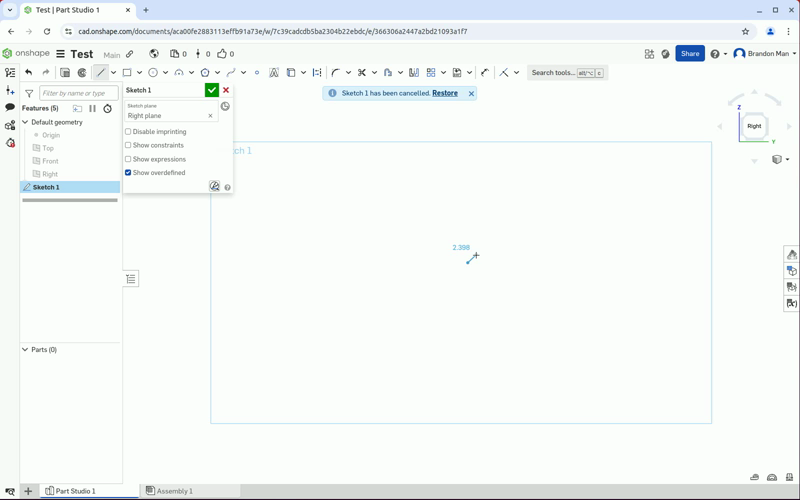
key_up(shift)
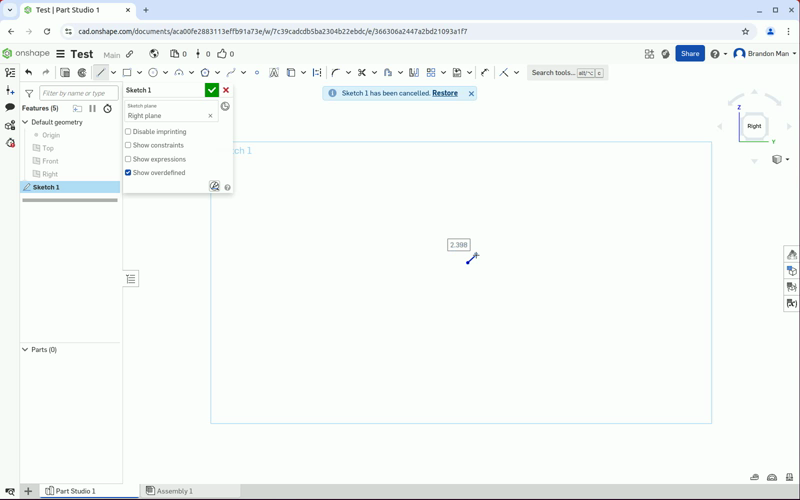
key_down(shift)
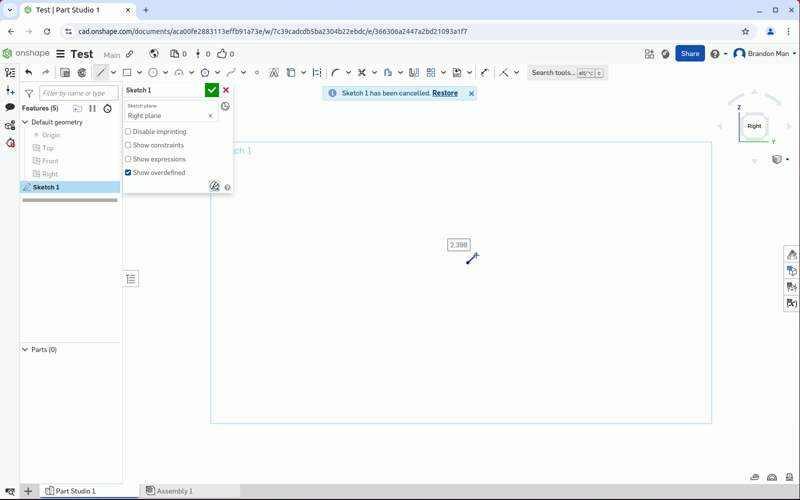
mouse_move(506, 254)
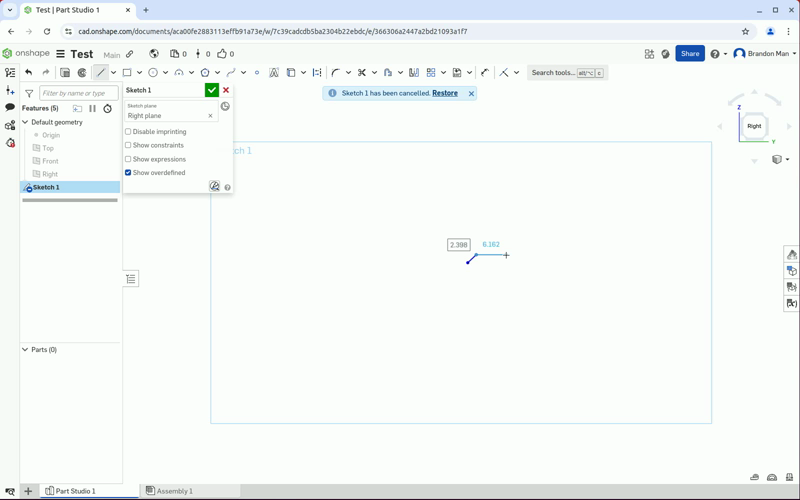
mouse_move(467, 254)
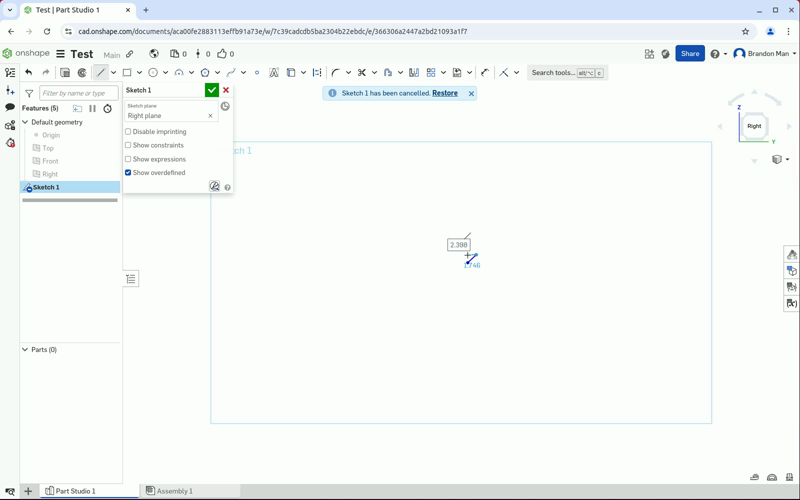
click(467, 254)
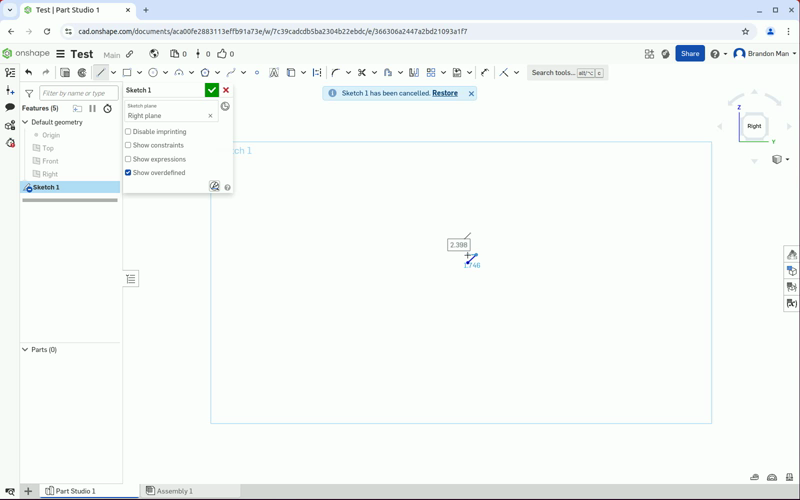
key_up(shift)
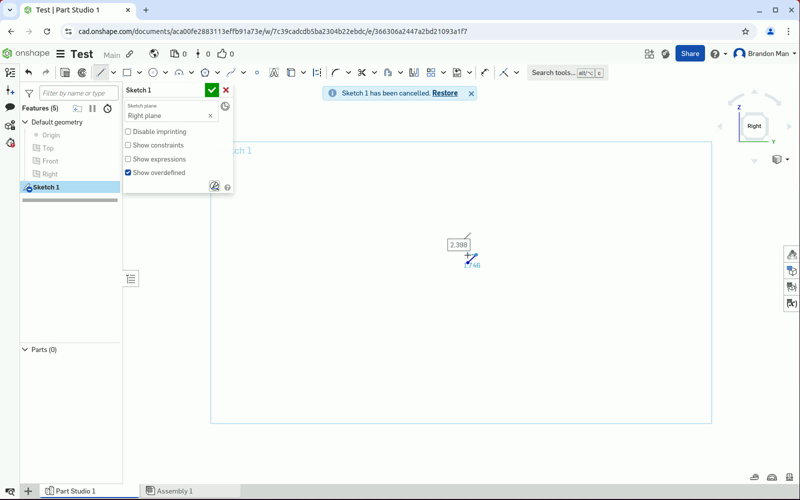
mouse_move(497, 254)
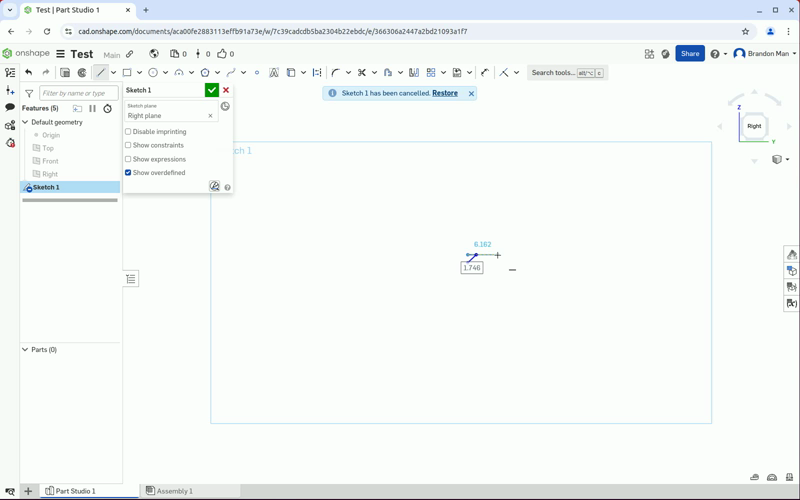
key_down(shift)
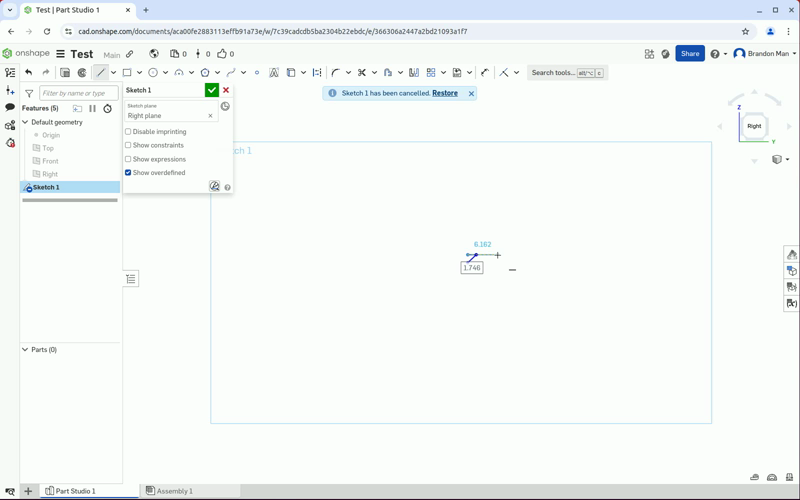
mouse_move(467, 262)
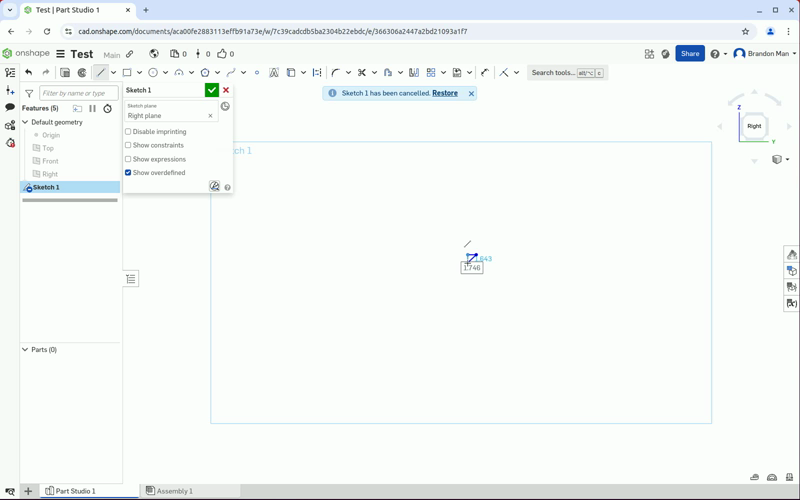
key_up(shift)
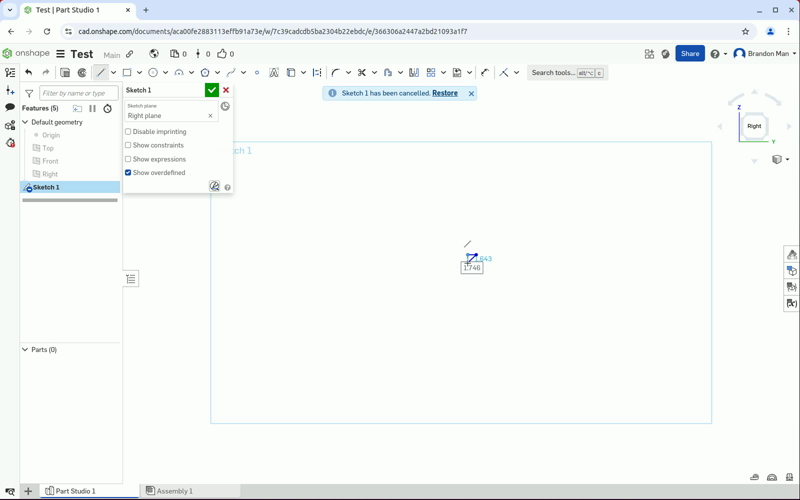
click(467, 262)
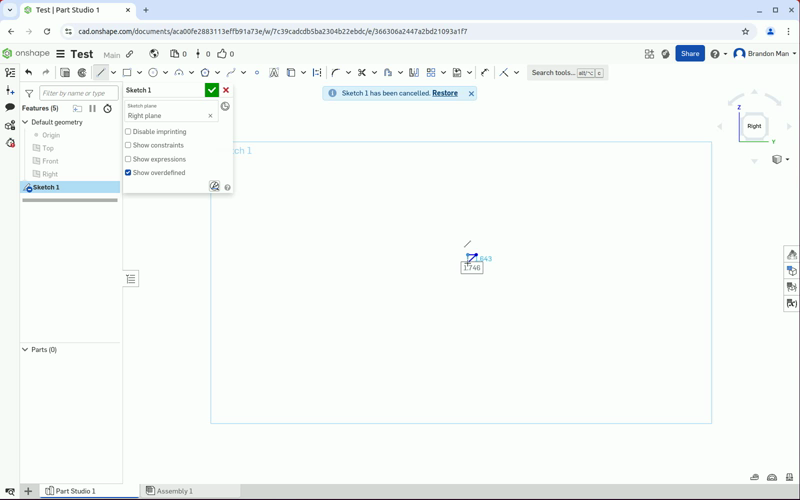
key(esc)
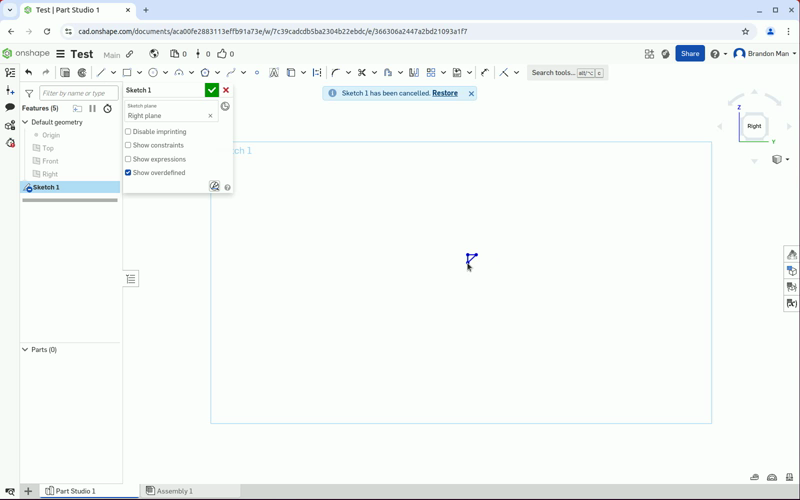
mouse_move(468, 254)
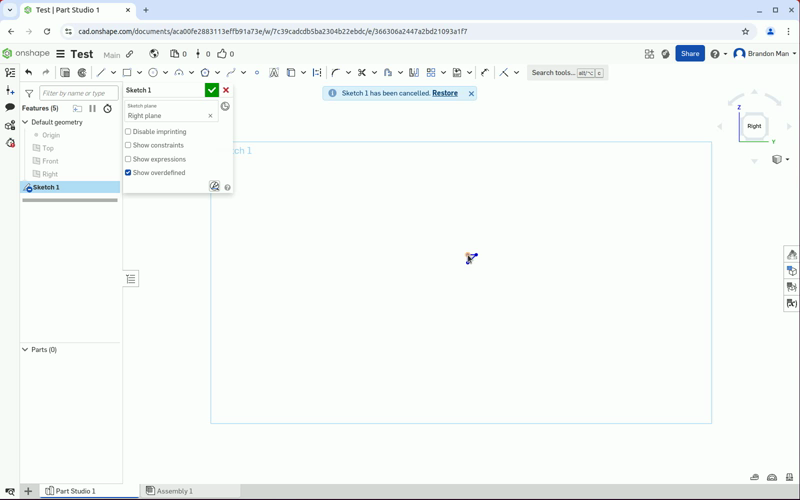
scroll(6)
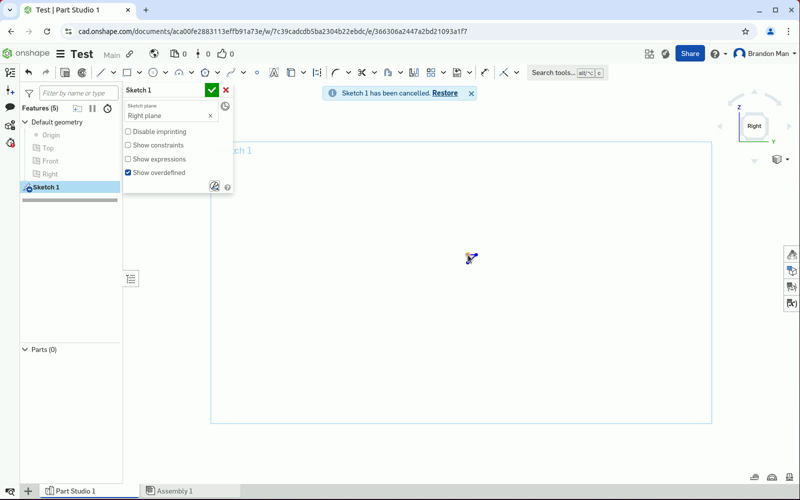
scroll(6)
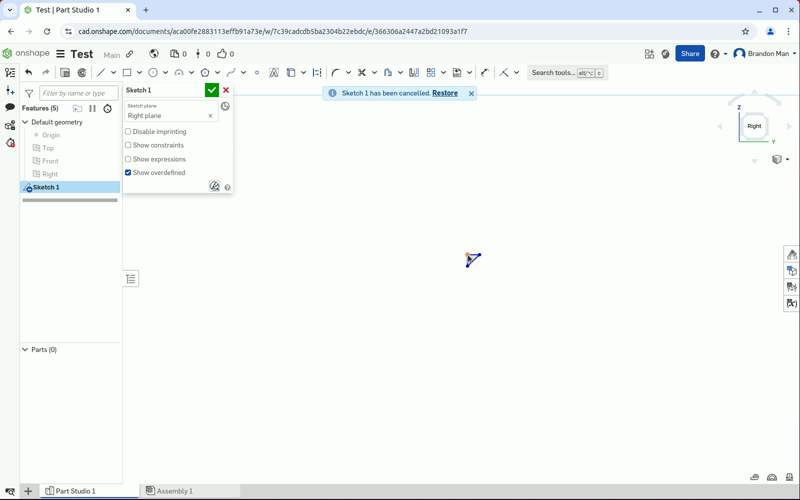
scroll(6)
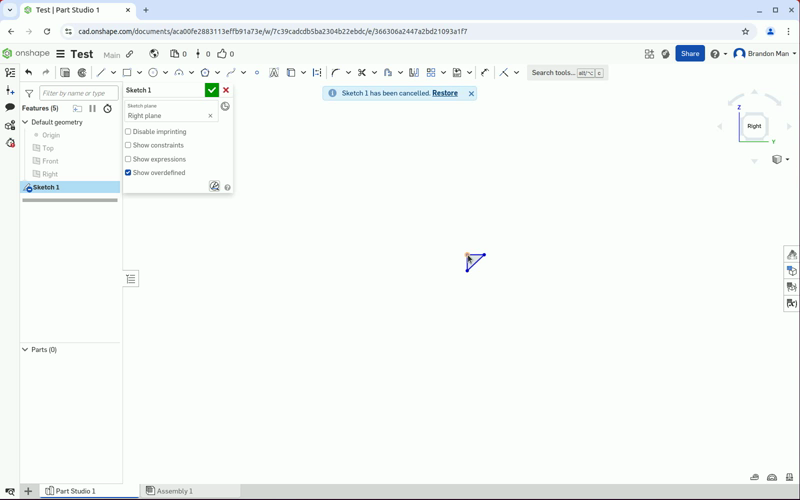
scroll(6)
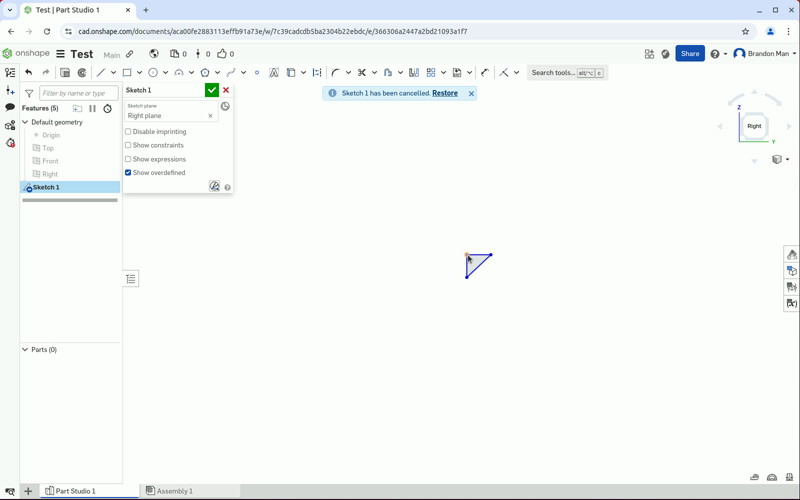
scroll(6)
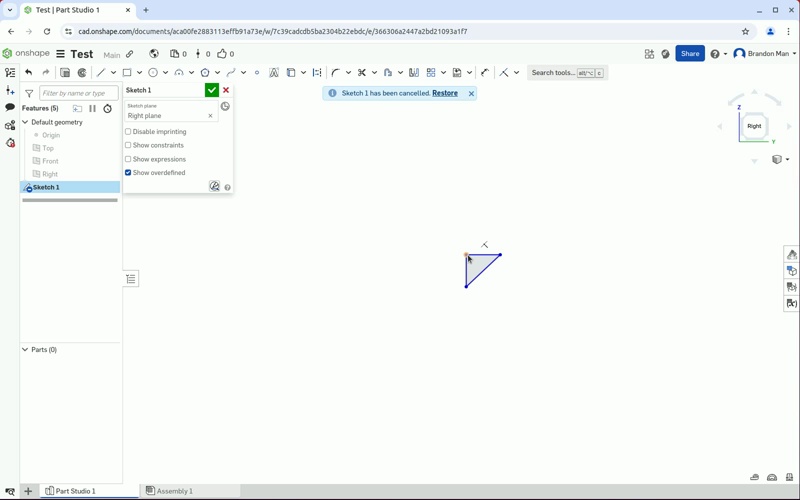
scroll(6)
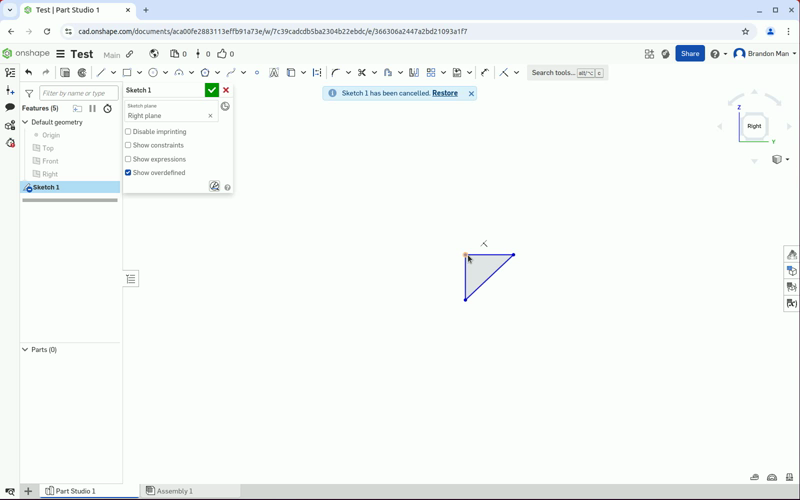
scroll(6)
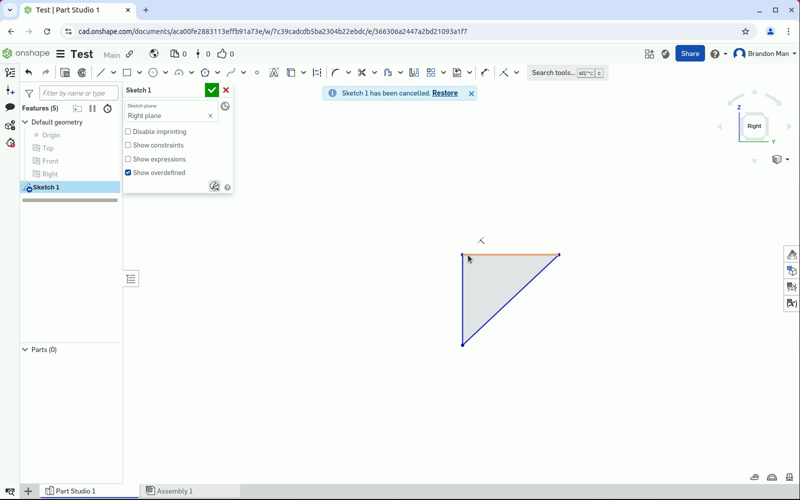
click(468, 254)
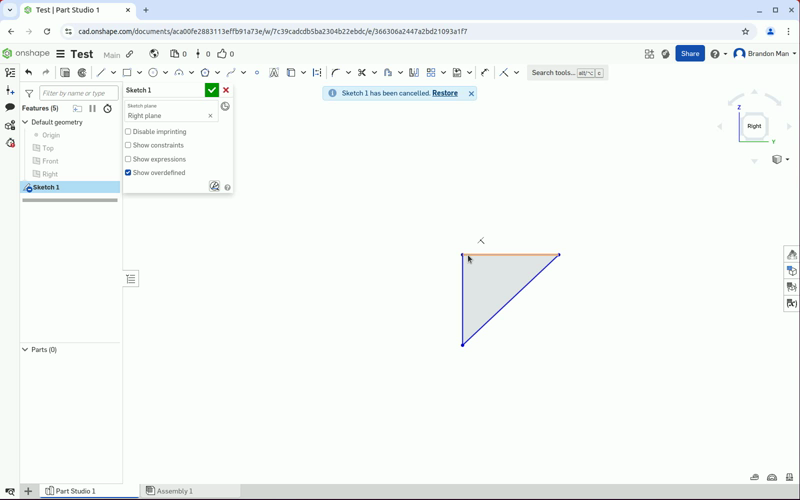
scroll(-6)
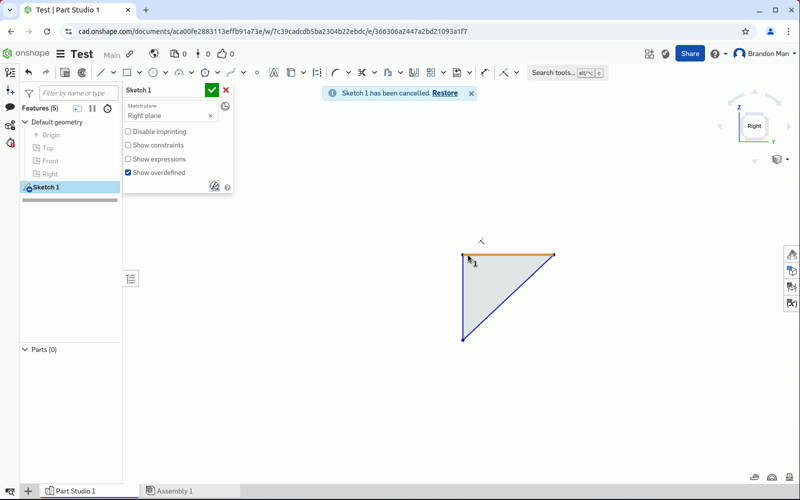
scroll(-6)
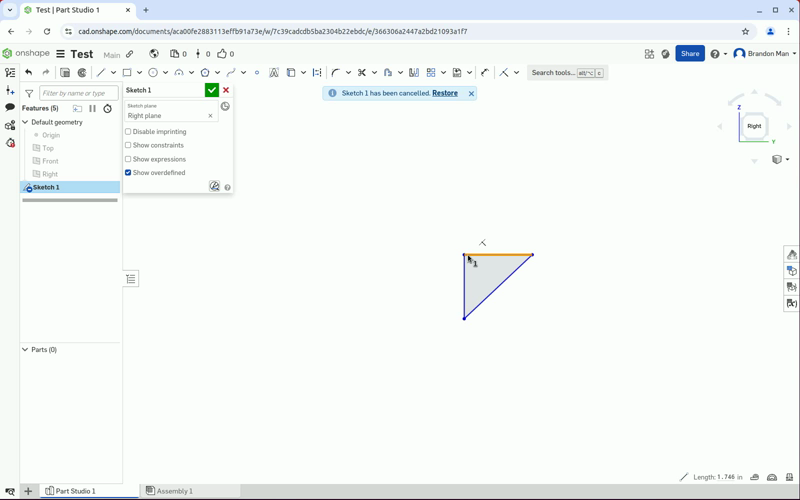
scroll(-6)
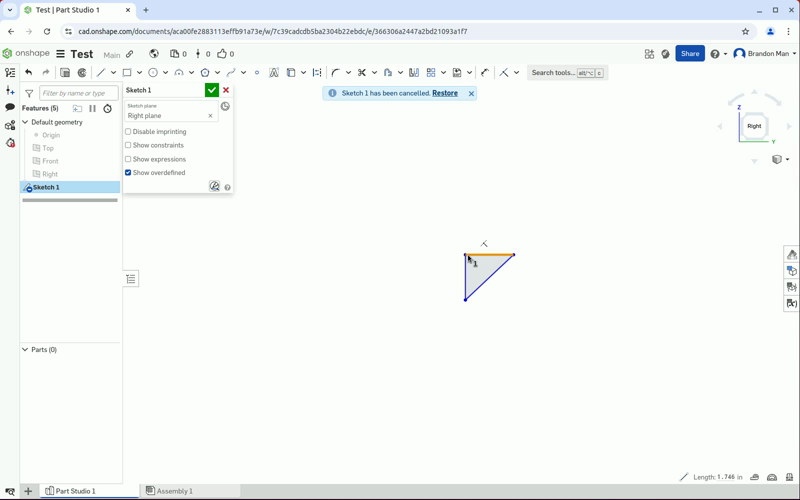
scroll(-6)
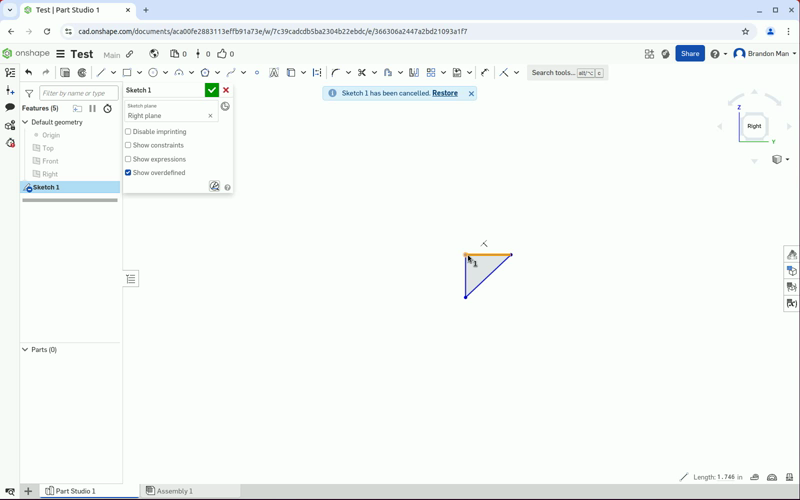
scroll(-6)
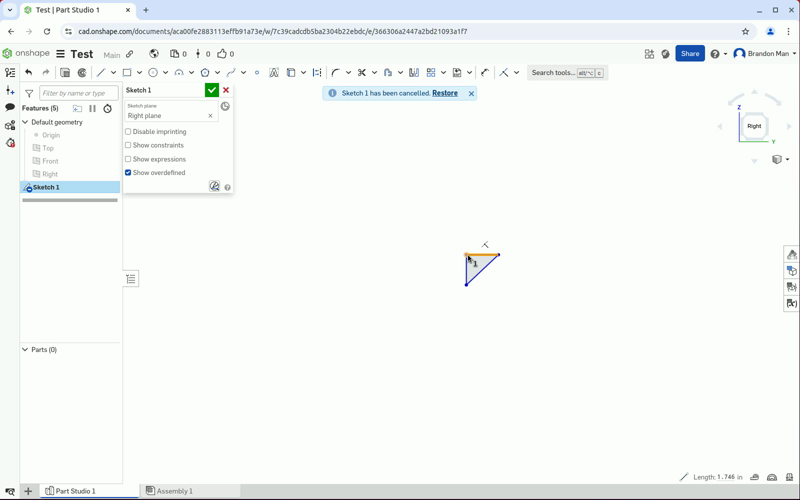
scroll(-6)
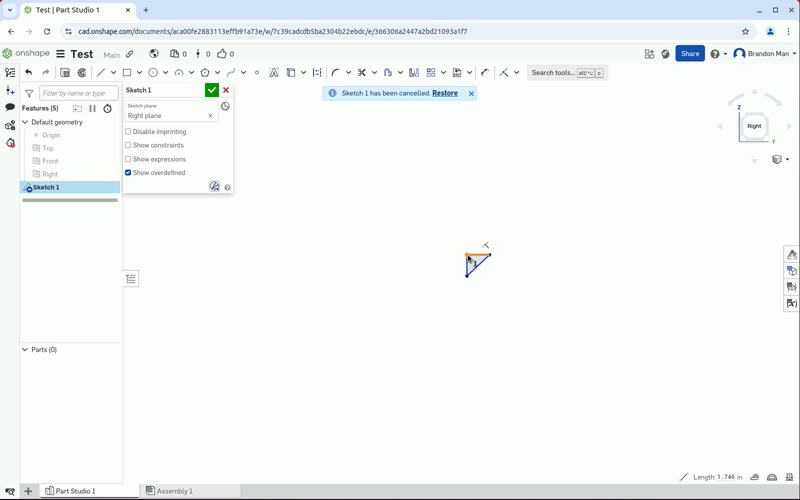
scroll(-6)
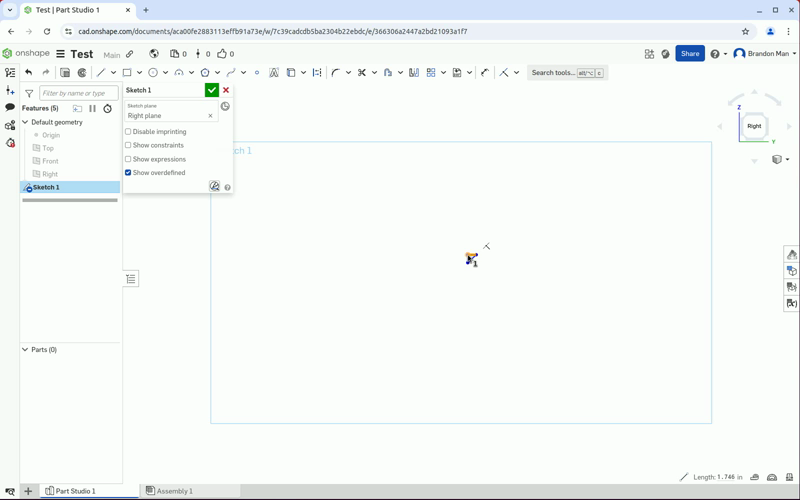
mouse_move(73, 352)
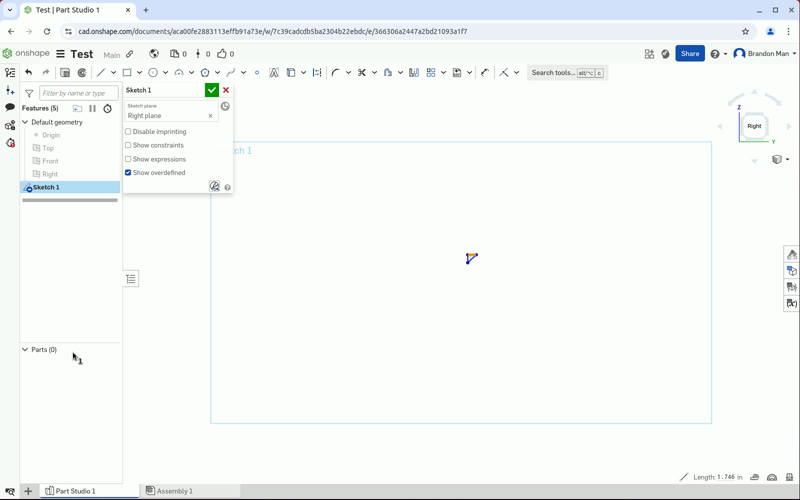
key(shift+y)
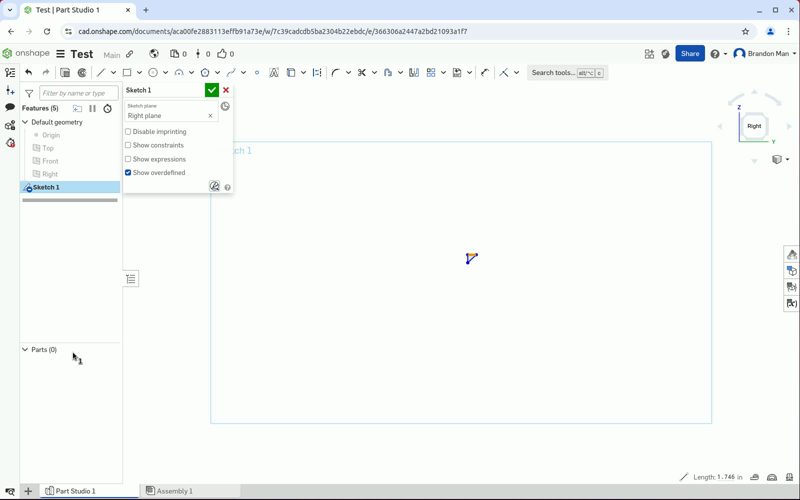
key(shift+e)
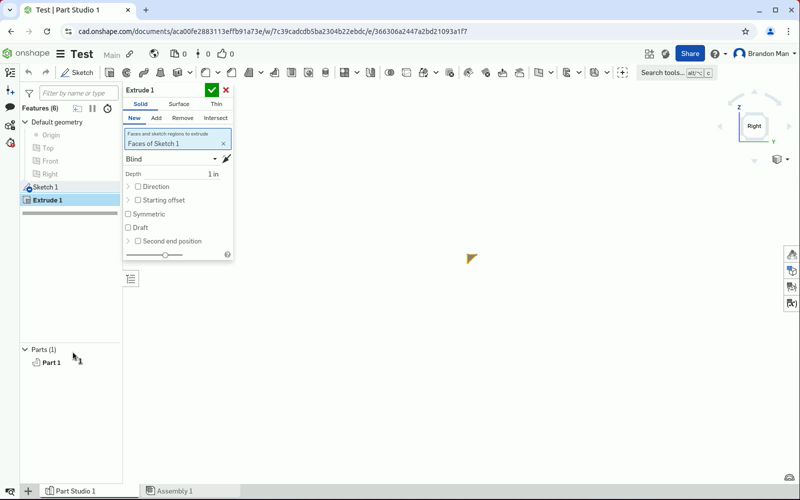
mouse_move(143, 106)
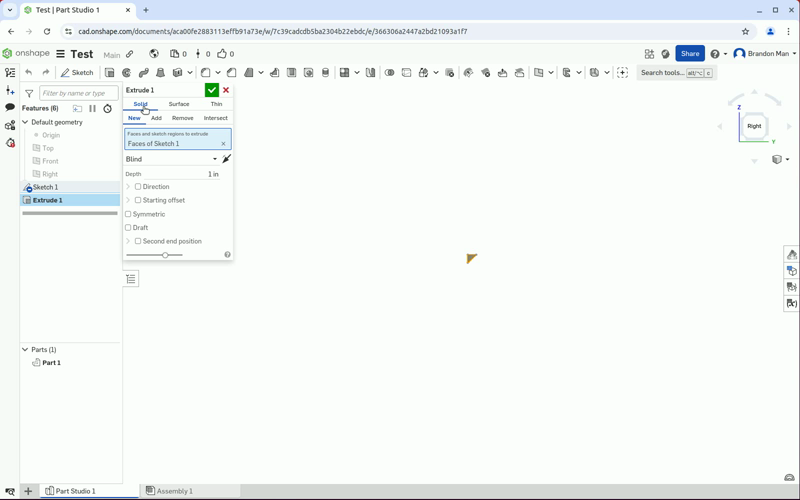
click(143, 106)
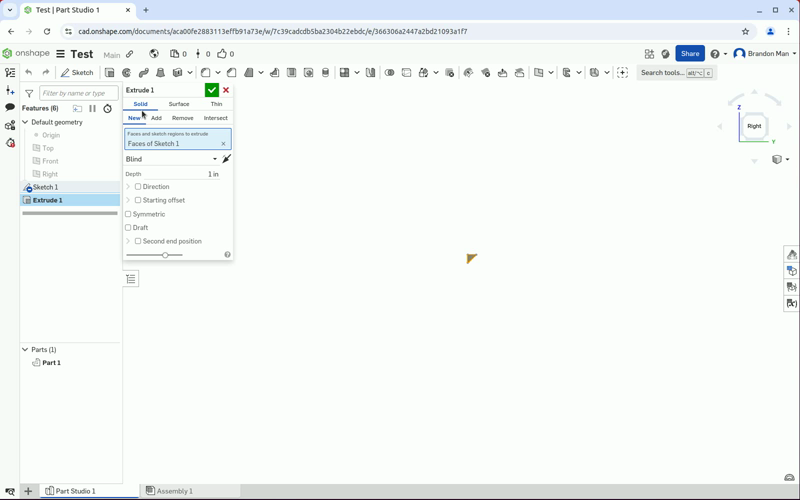
mouse_move(137, 120)
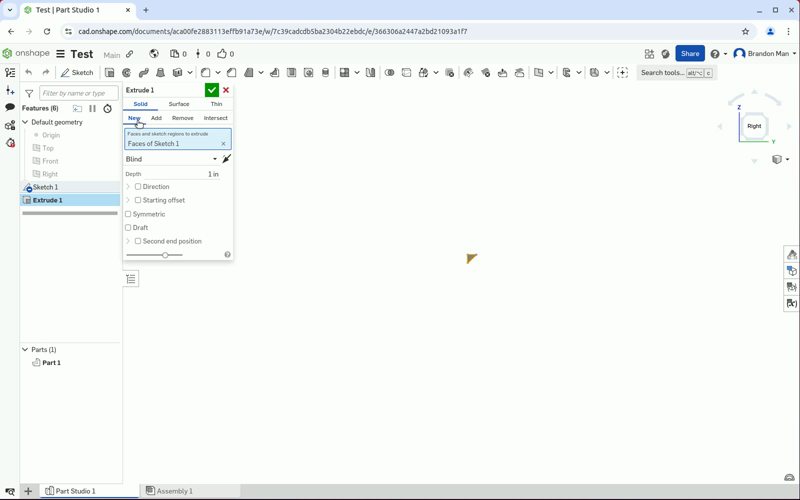
click(137, 120)
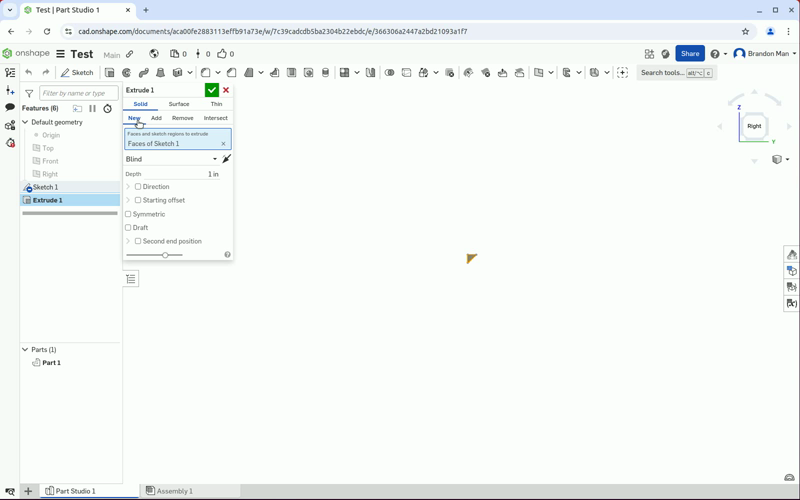
key(tab, 4)
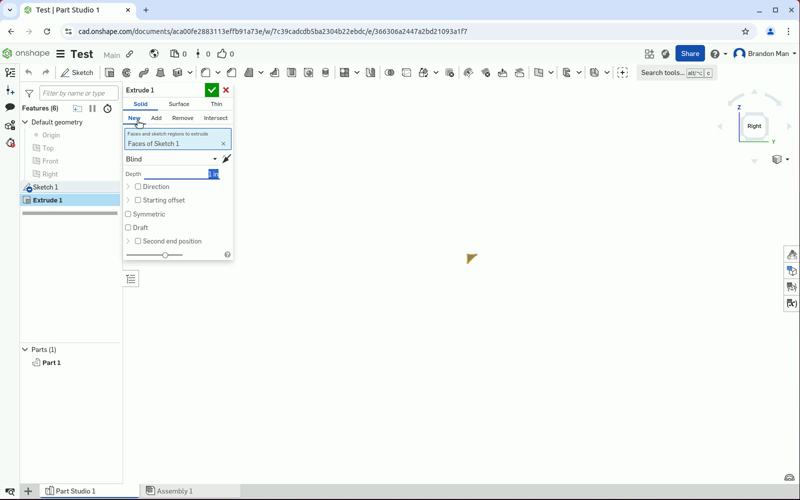
text(7.943)
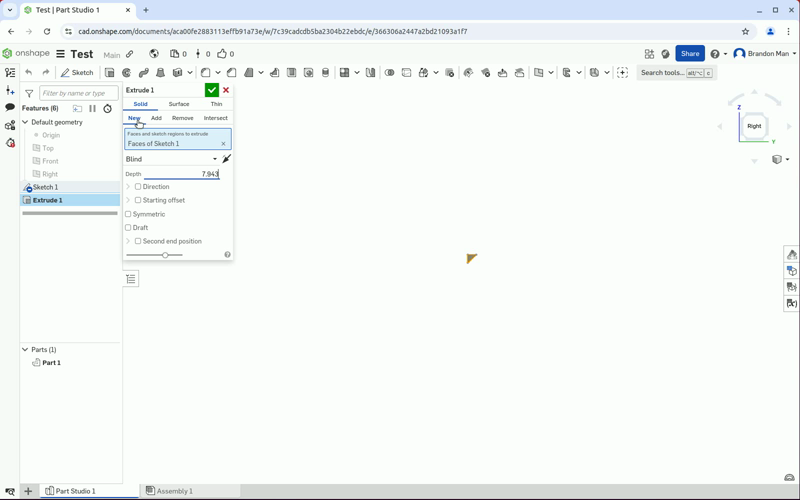
key(enter)
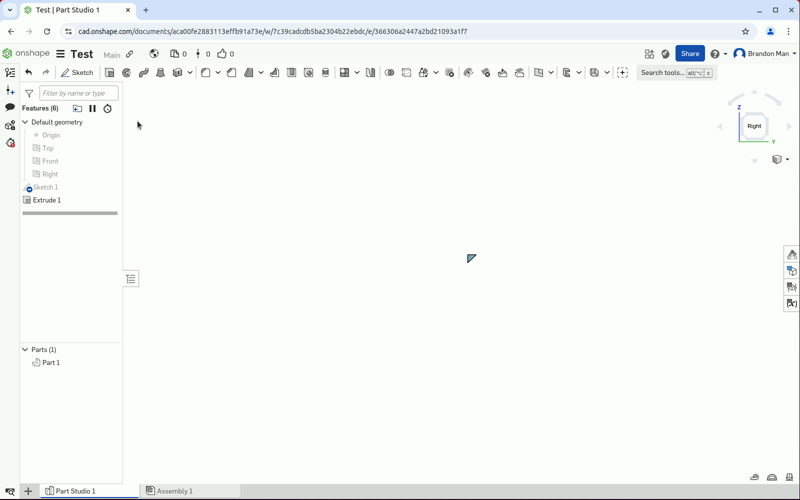
key(shift+h)
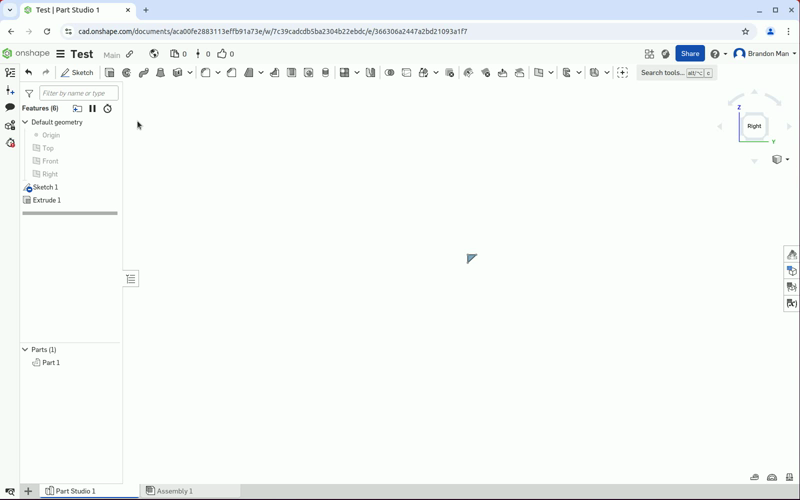
key(shift+h)
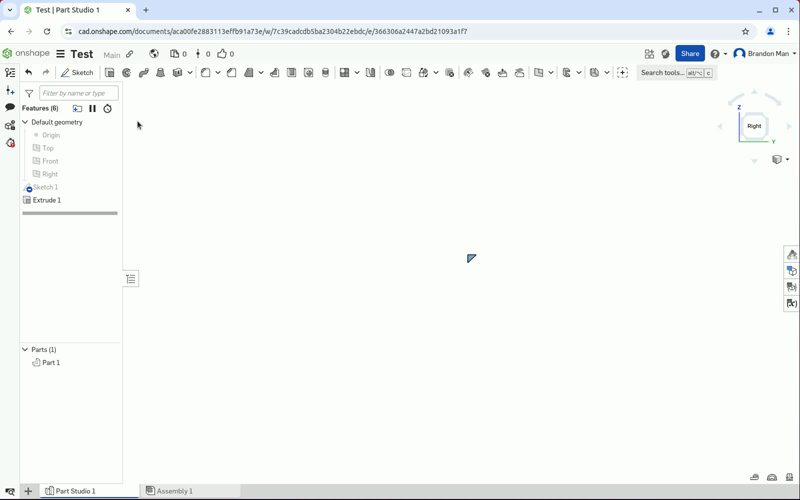
mouse_move(73, 189)
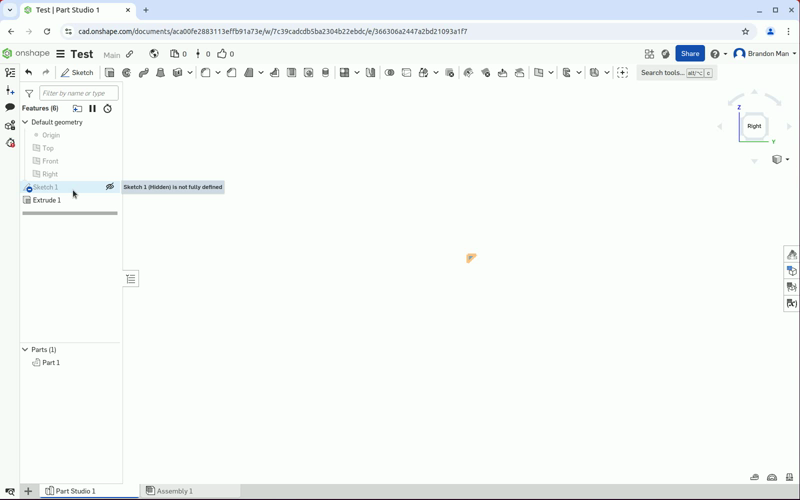
click(73, 189)
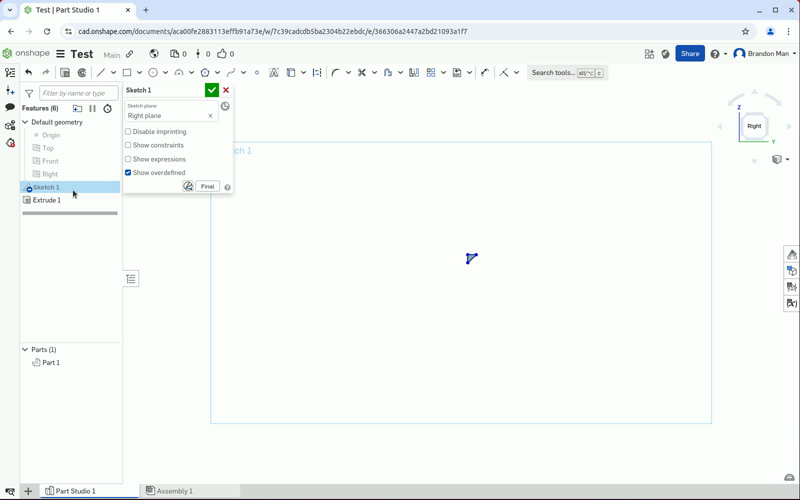
mouse_move(229, 92)
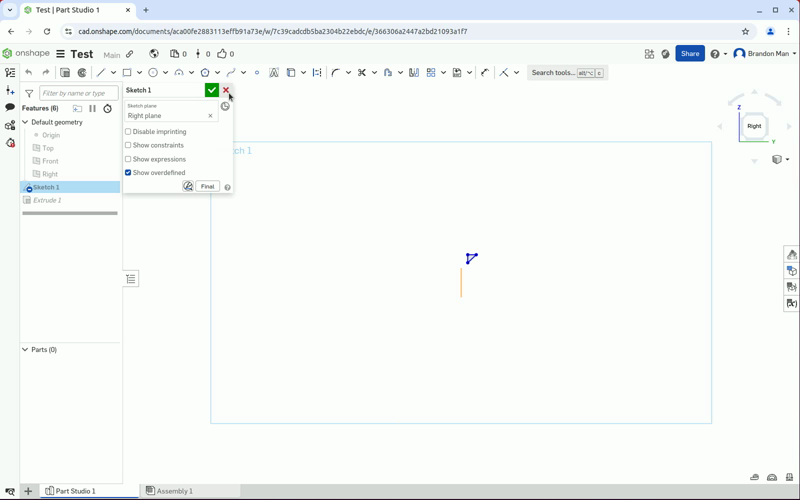
click(229, 92)
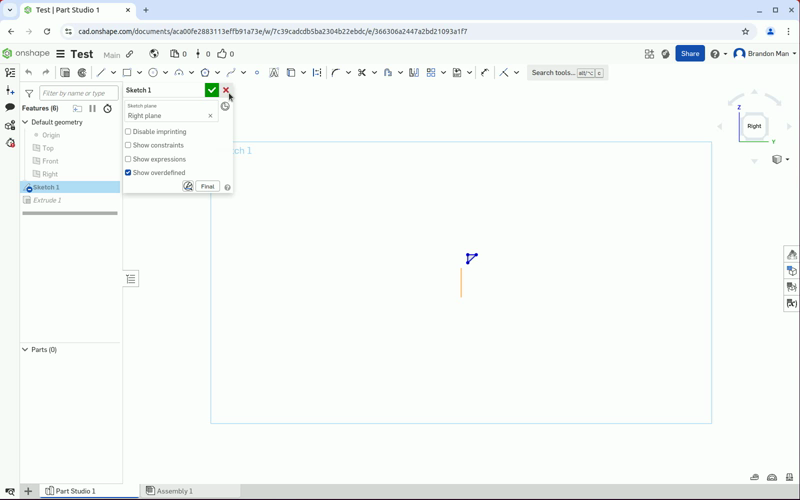
key(shift+s)
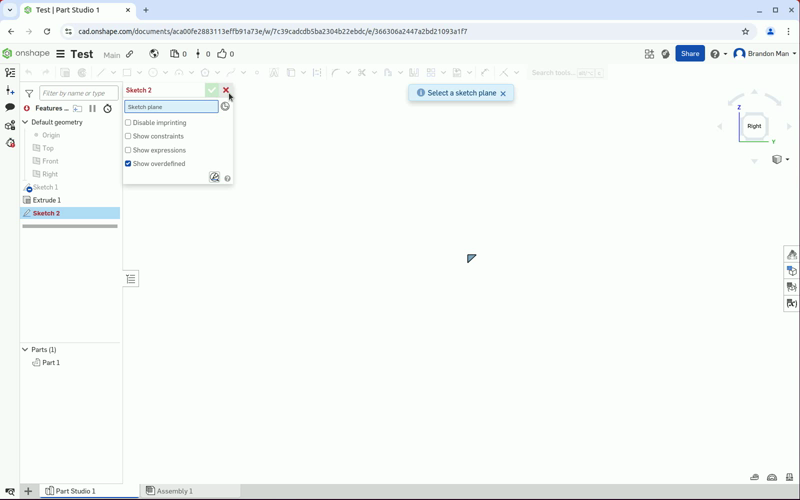
mouse_move(73, 176)
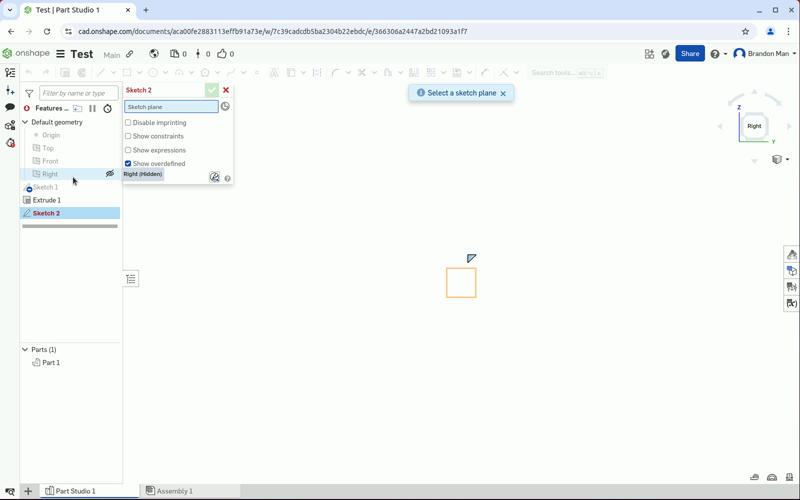
click(73, 176)
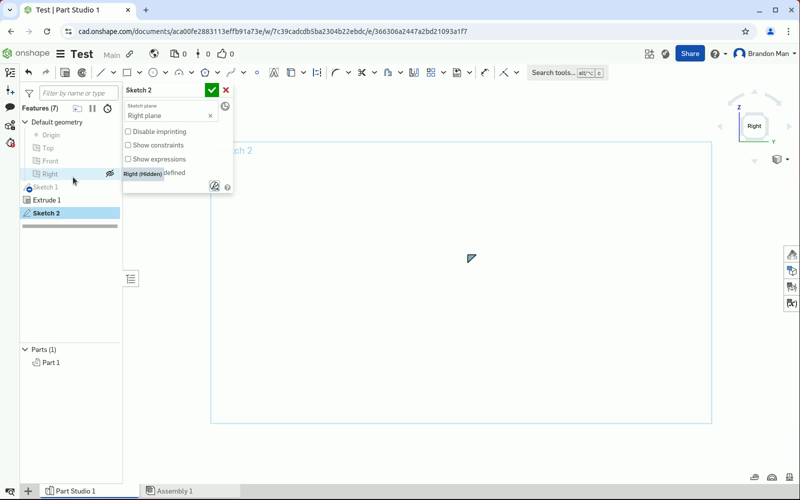
mouse_move(73, 352)
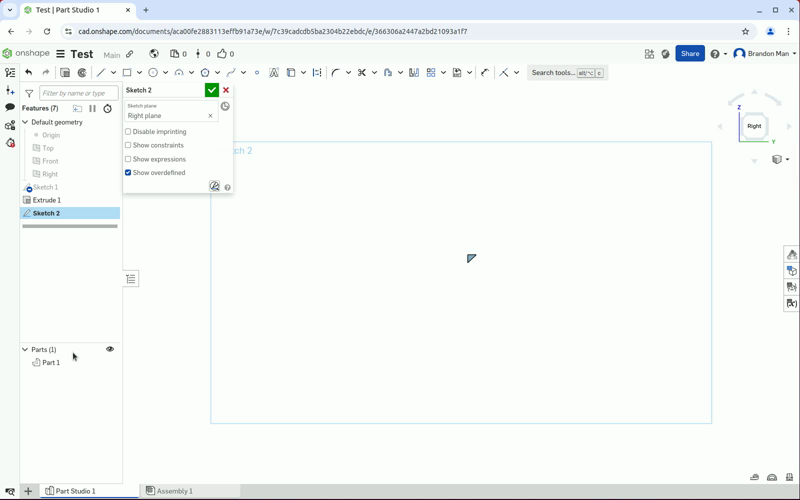
key(y)
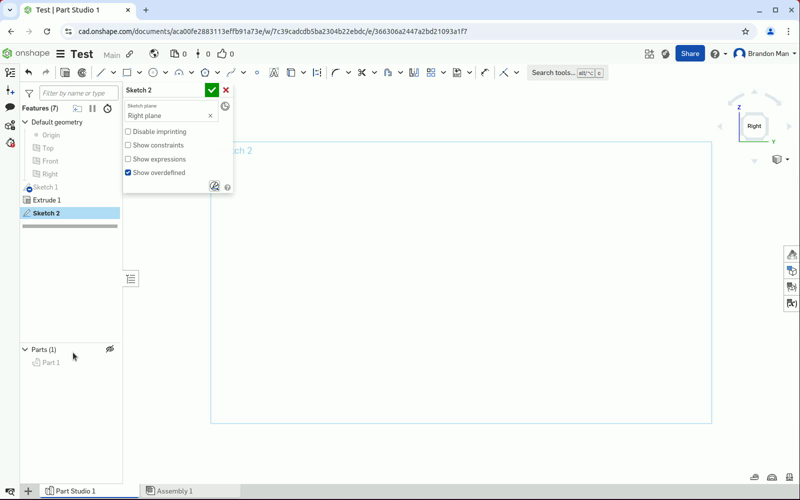
key(l)
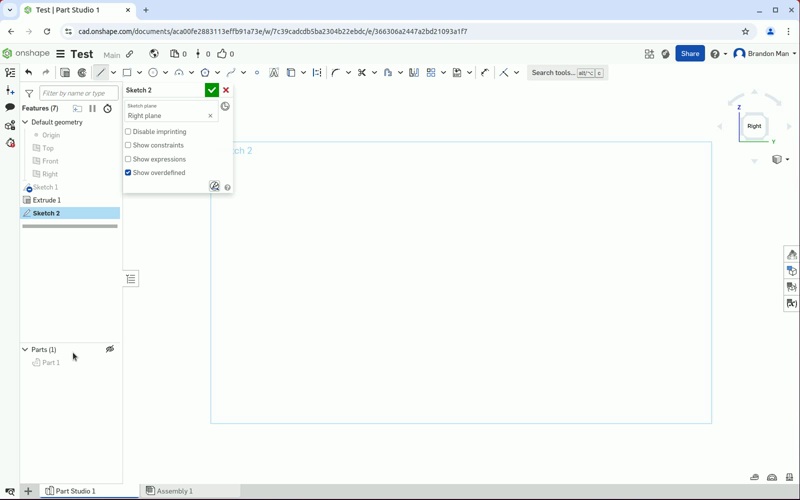
key_down(shift)
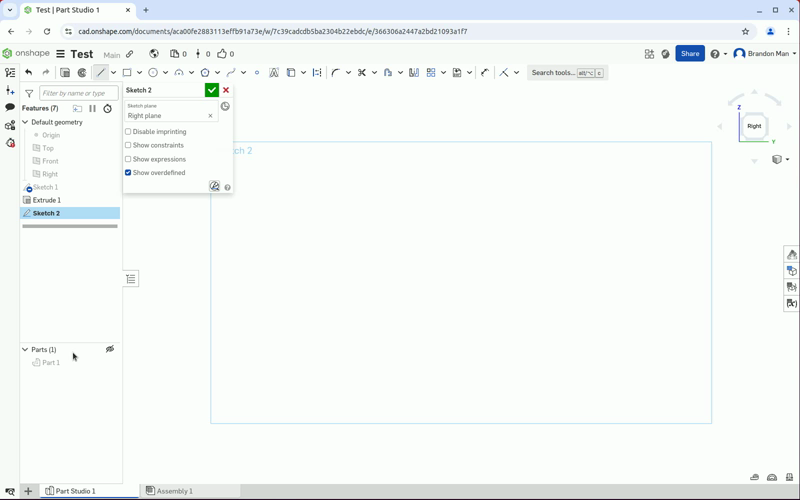
mouse_move(460, 270)
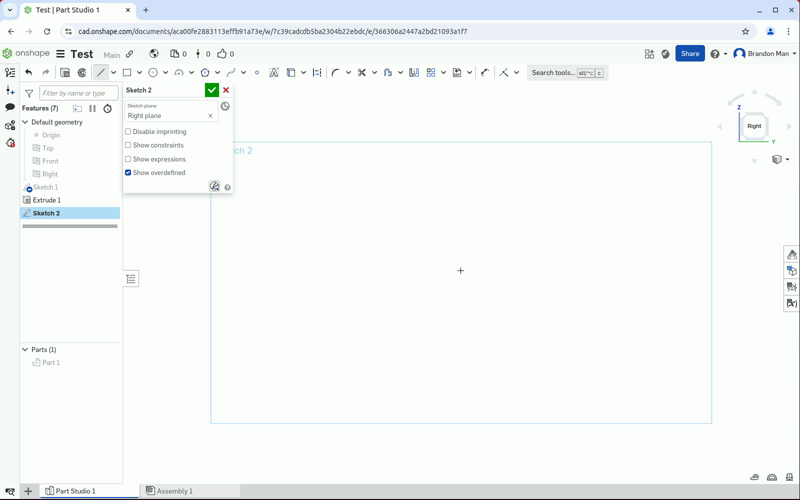
click(460, 270)
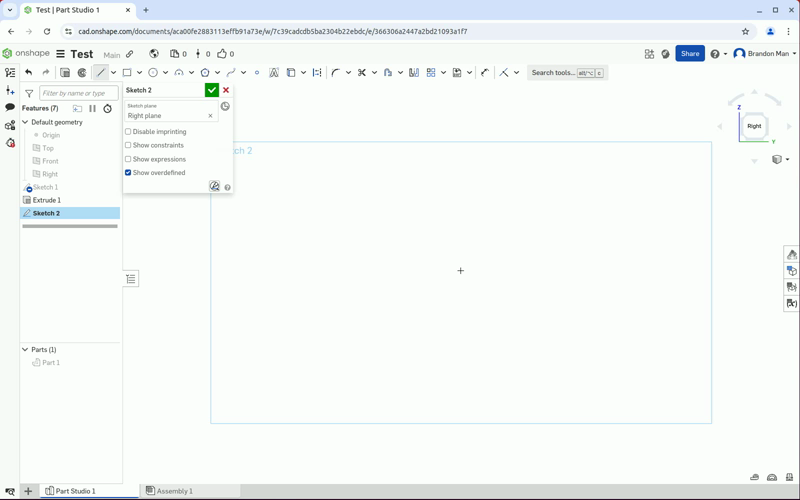
key_up(shift)
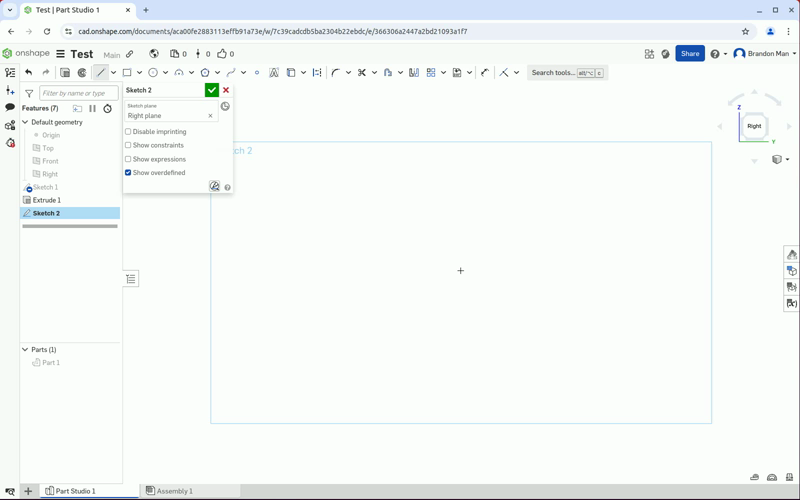
key_down(shift)
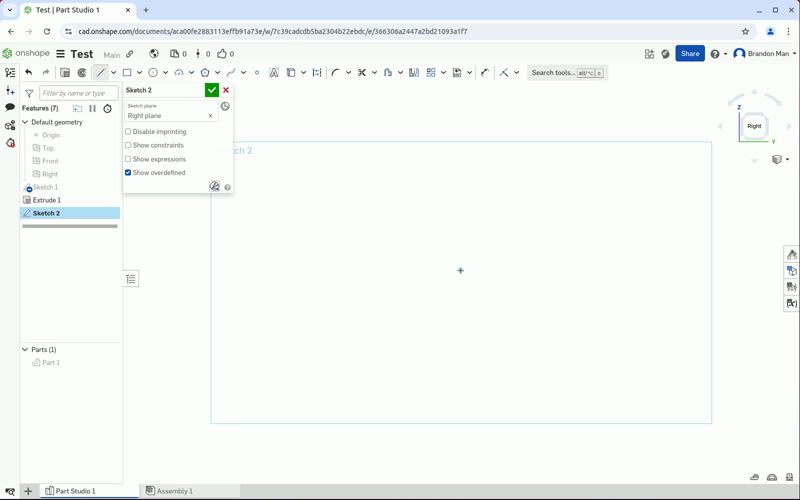
mouse_move(490, 270)
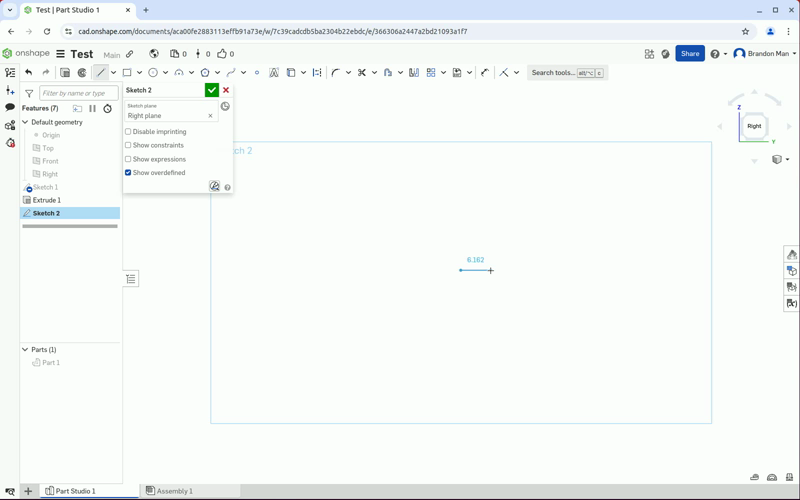
mouse_move(468, 261)
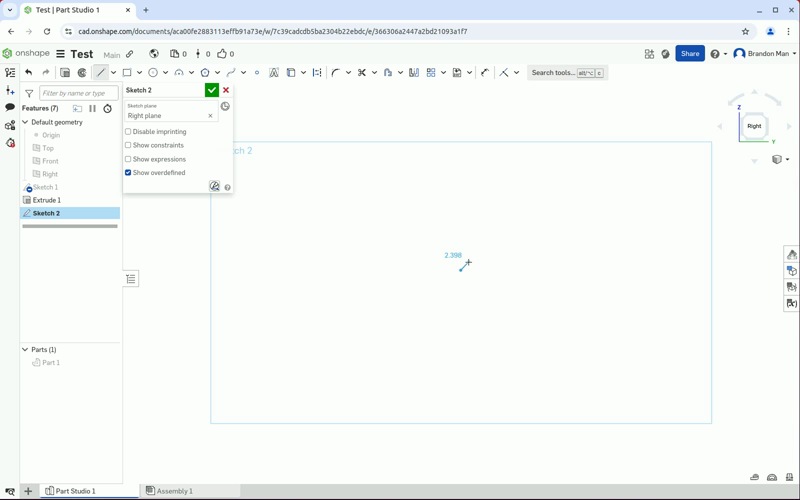
click(468, 261)
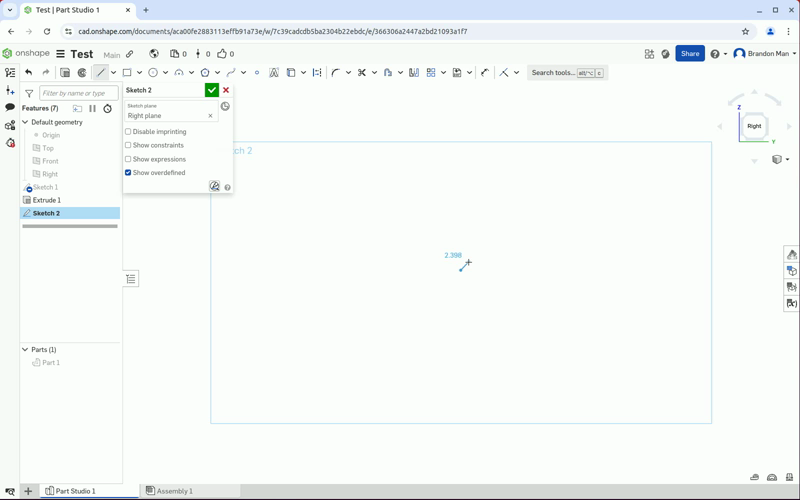
key_up(shift)
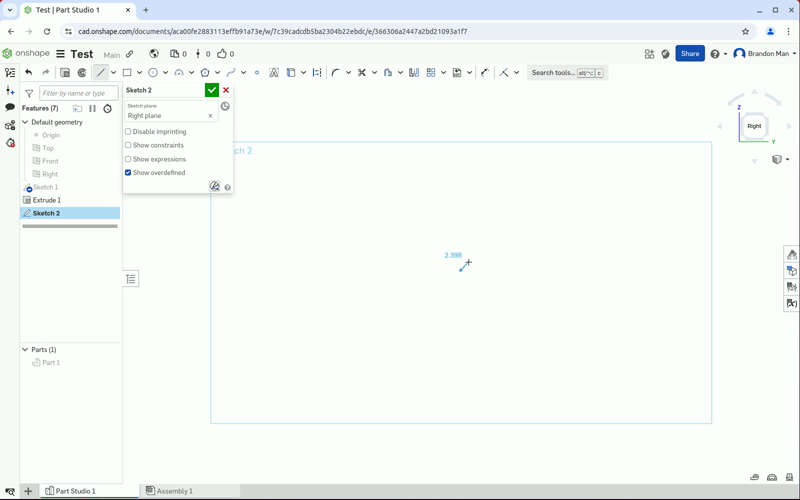
key_down(shift)
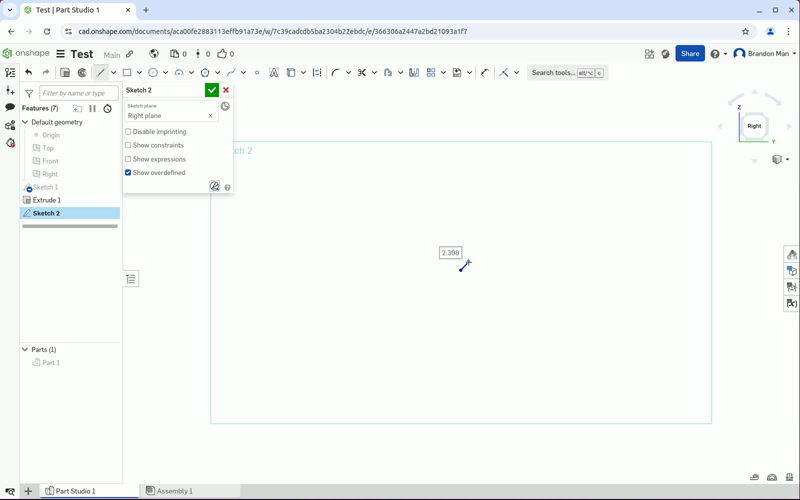
mouse_move(498, 261)
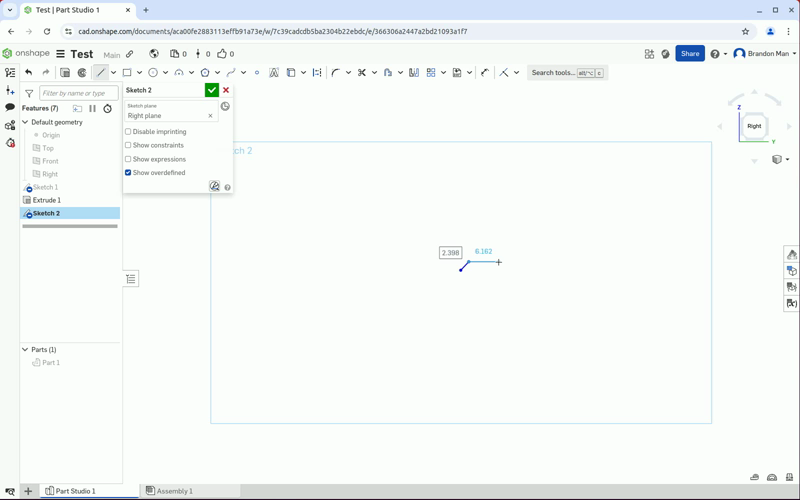
mouse_move(460, 261)
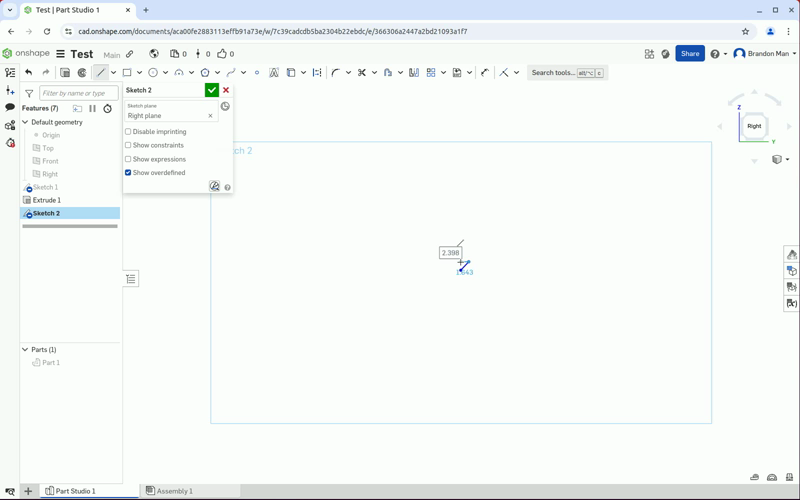
click(460, 261)
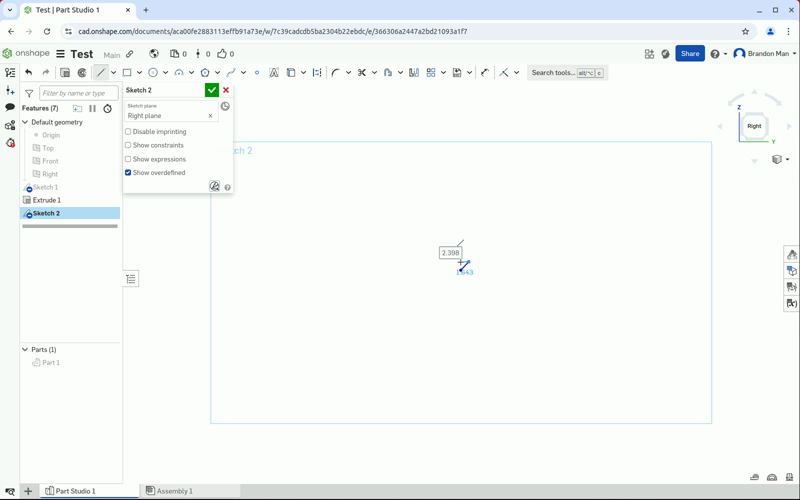
key_up(shift)
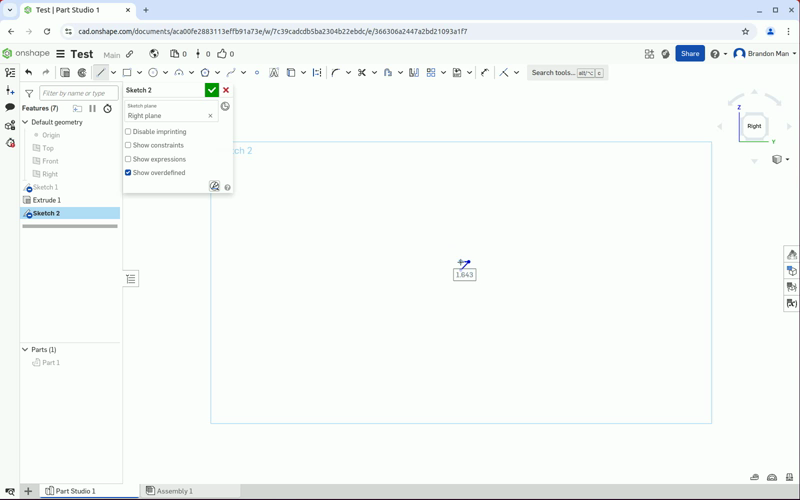
mouse_move(490, 261)
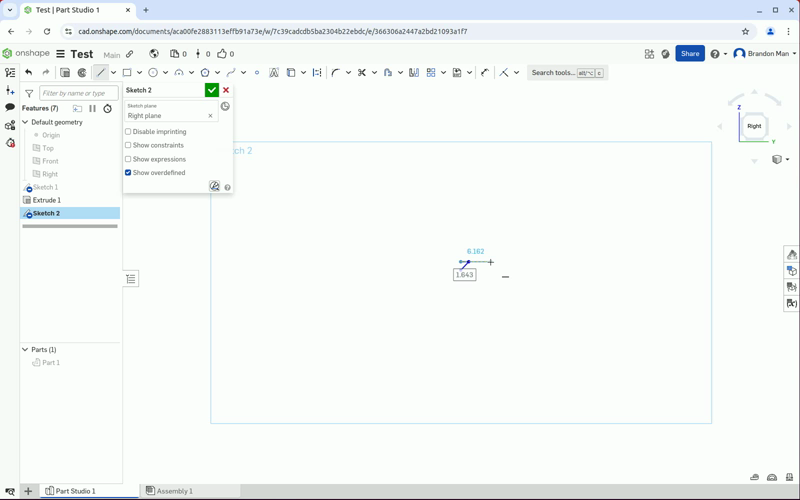
key_down(shift)
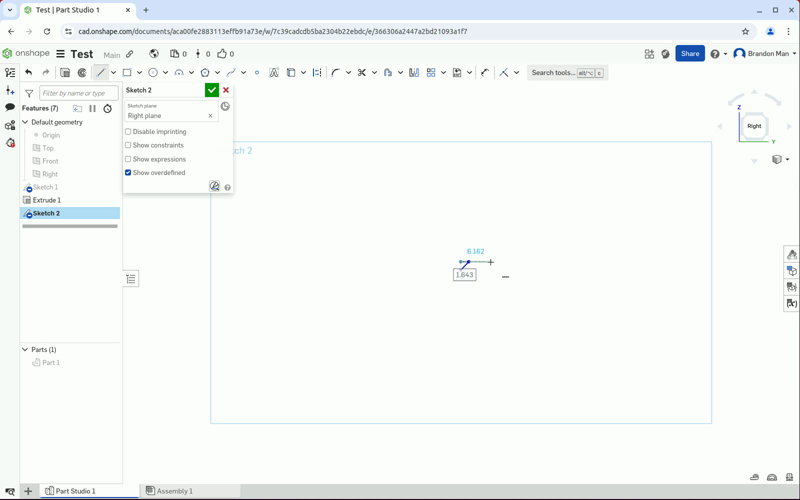
mouse_move(460, 270)
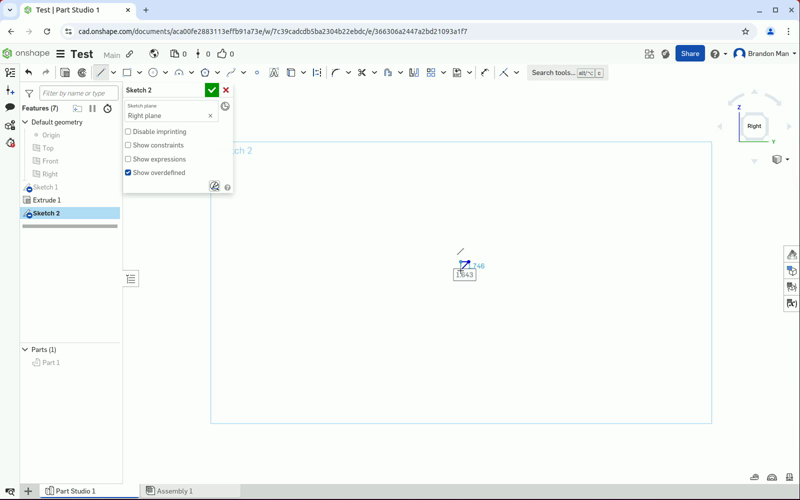
key_up(shift)
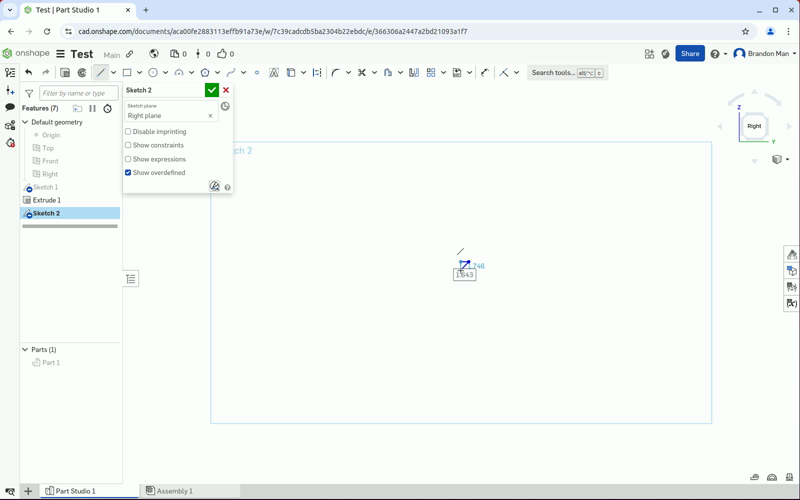
click(460, 270)
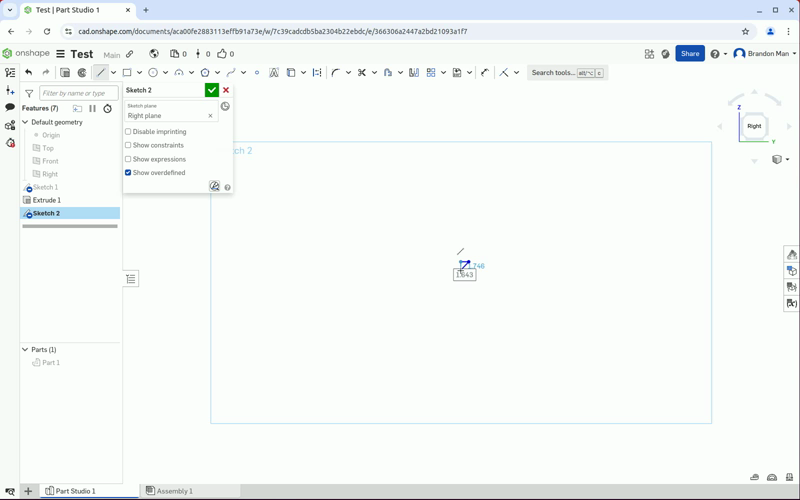
key(esc)
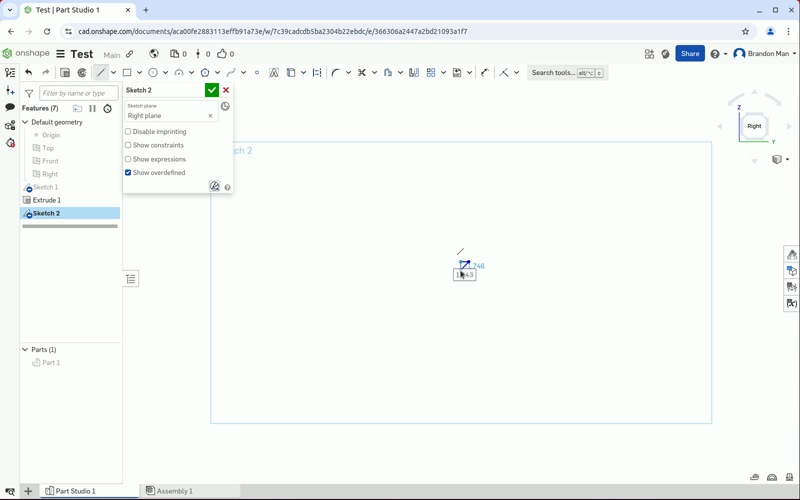
mouse_move(466, 264)
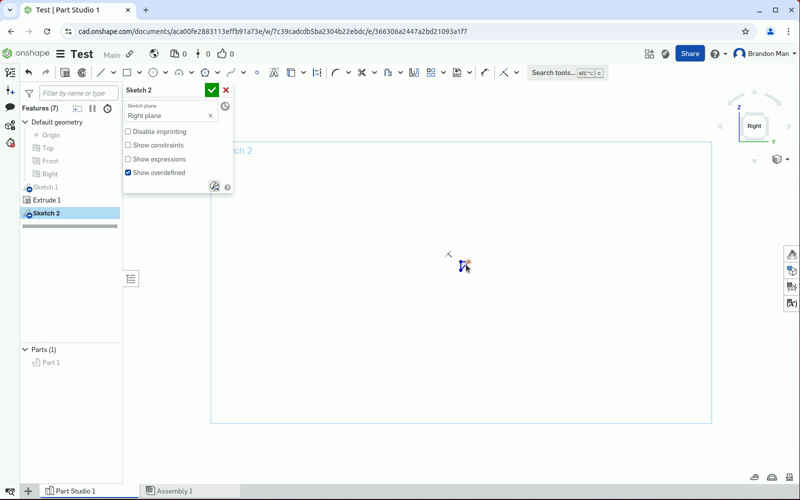
scroll(6)
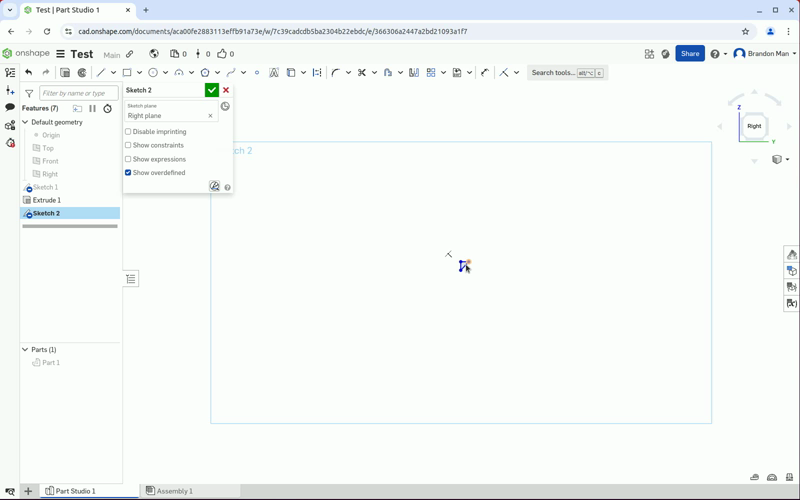
scroll(6)
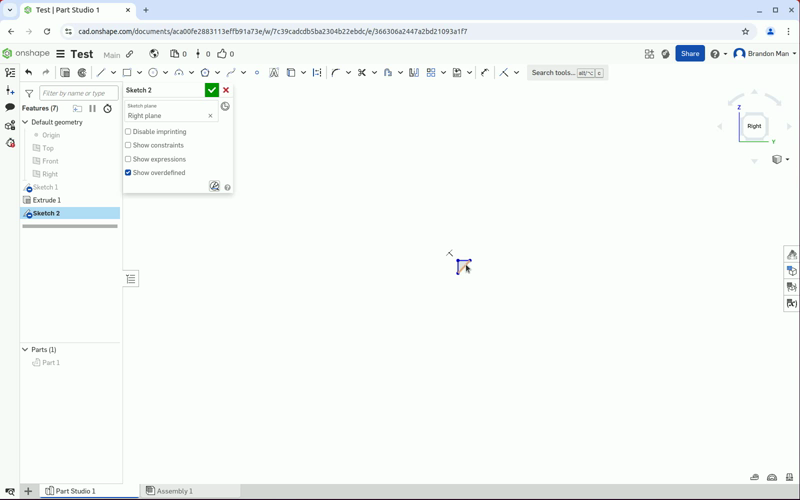
scroll(6)
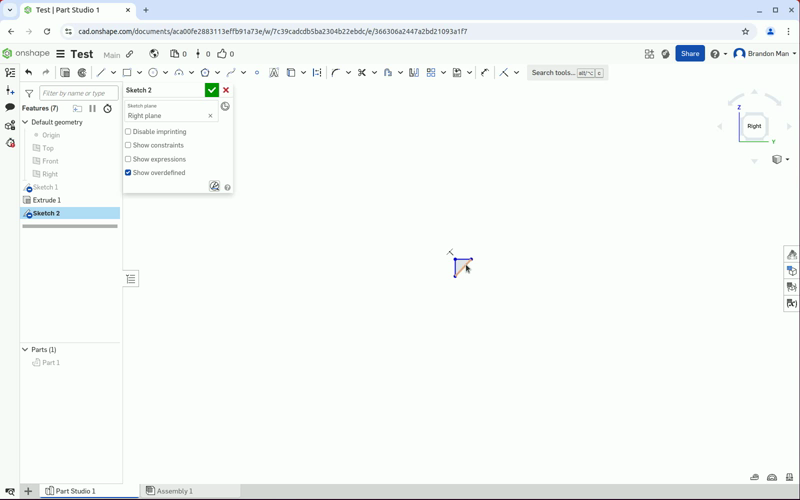
scroll(6)
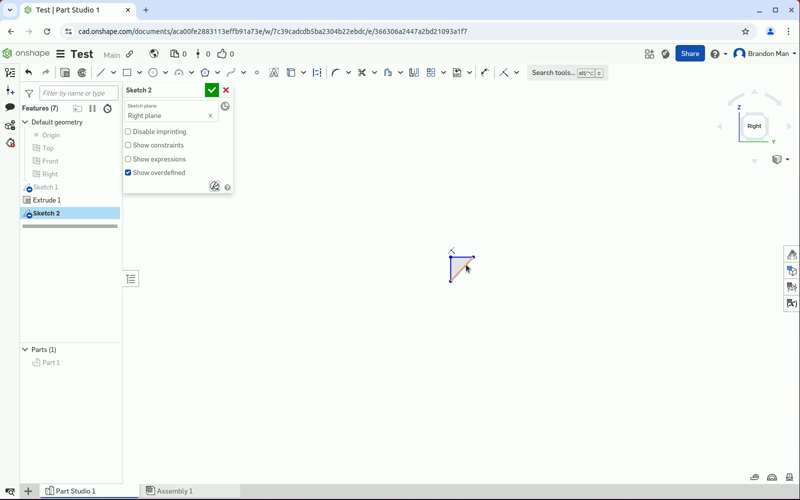
scroll(6)
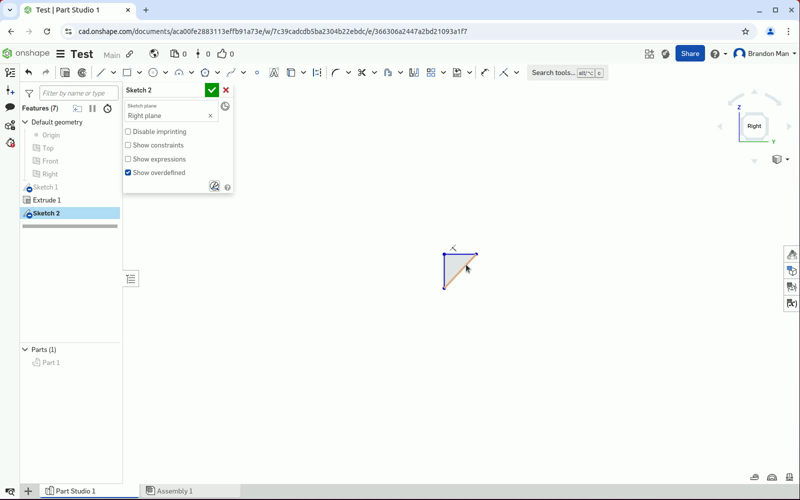
scroll(6)
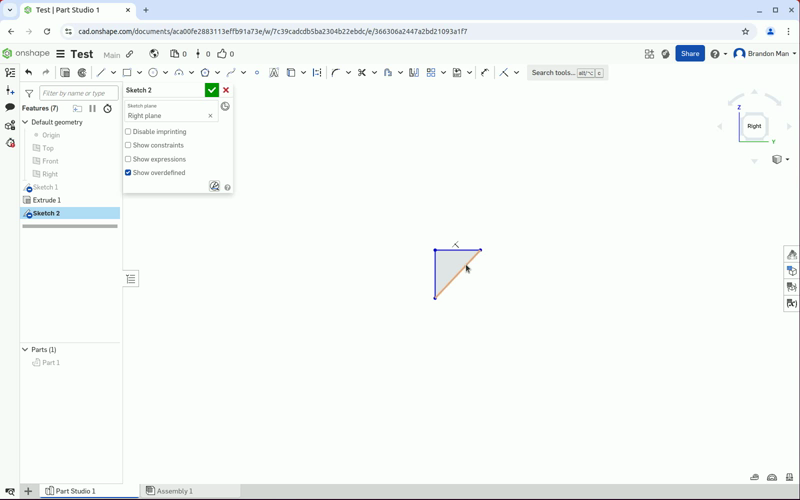
scroll(6)
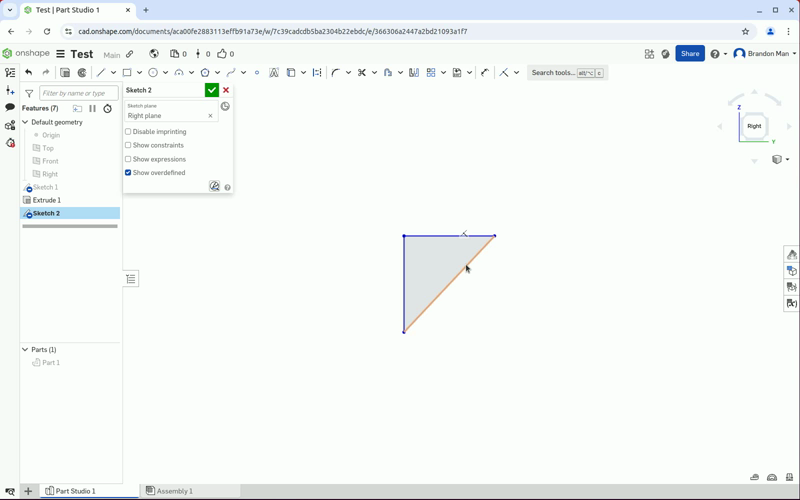
click(466, 264)
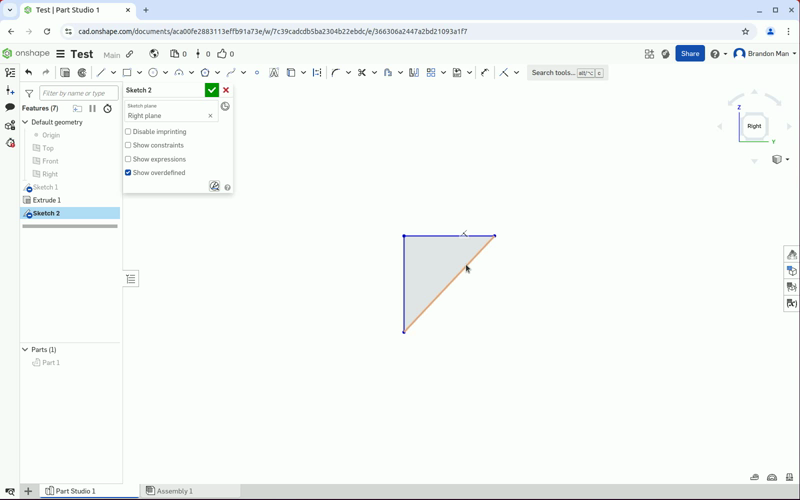
scroll(-6)
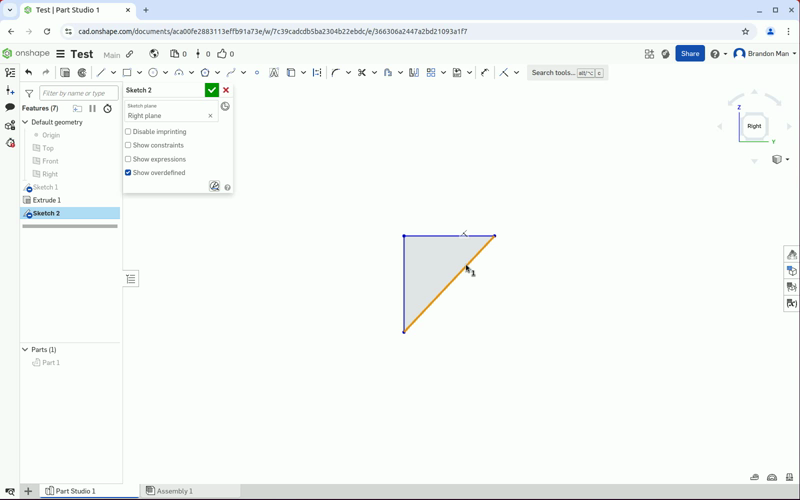
scroll(-6)
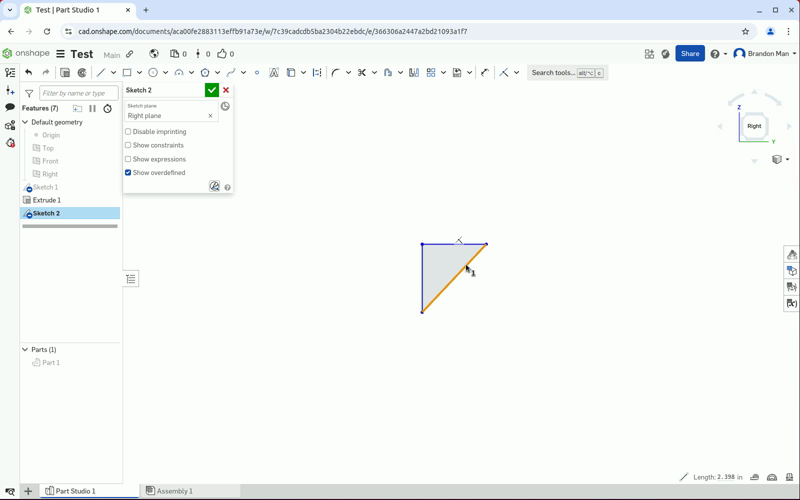
scroll(-6)
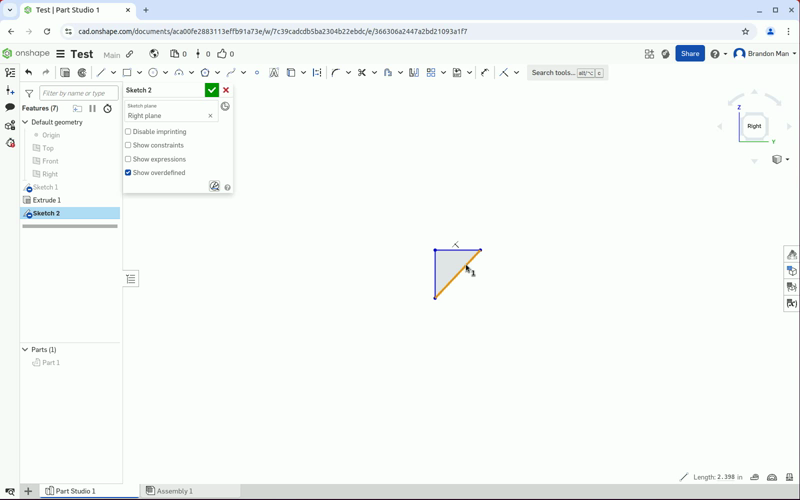
scroll(-6)
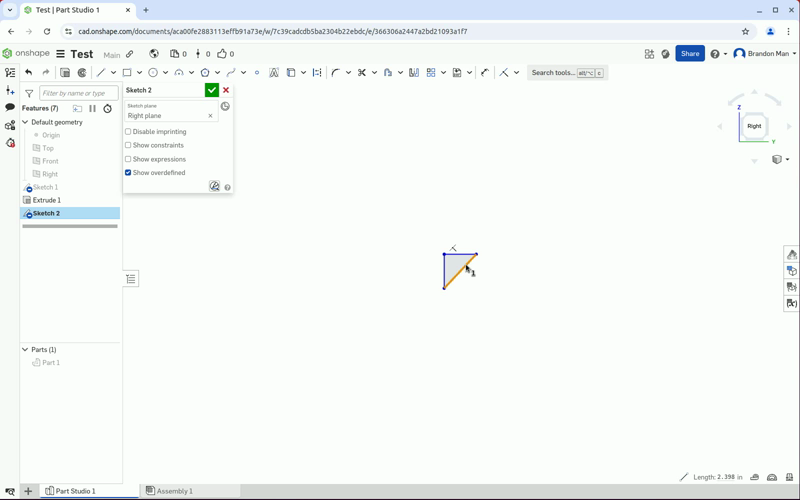
scroll(-6)
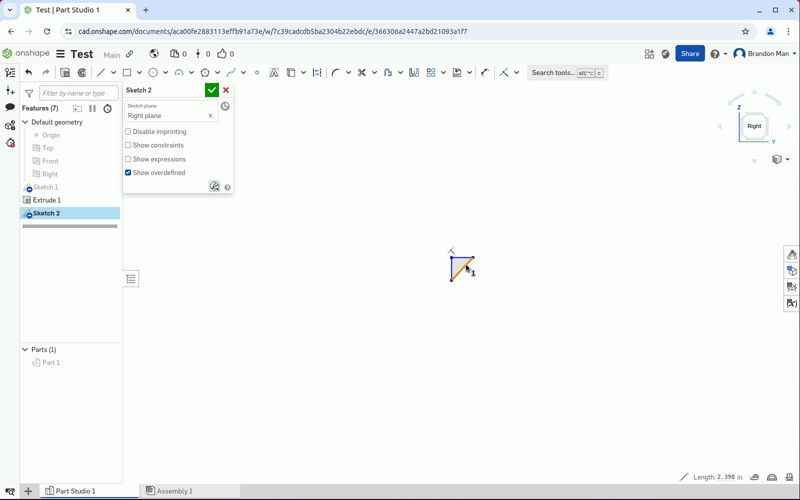
scroll(-6)
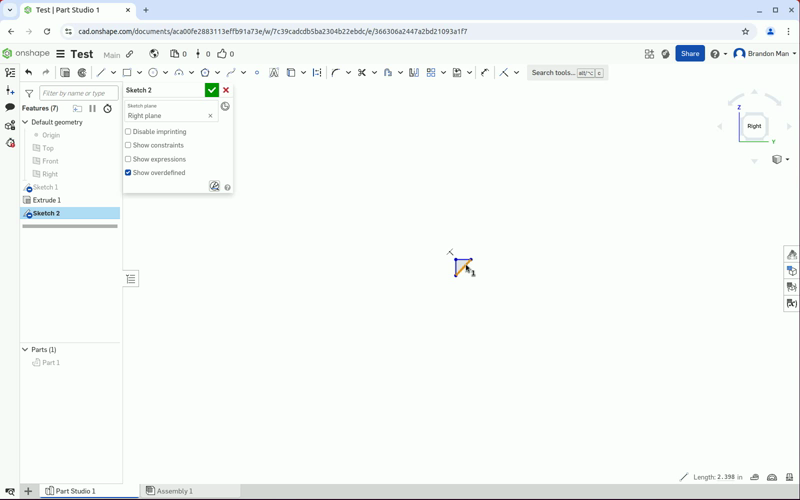
scroll(-6)
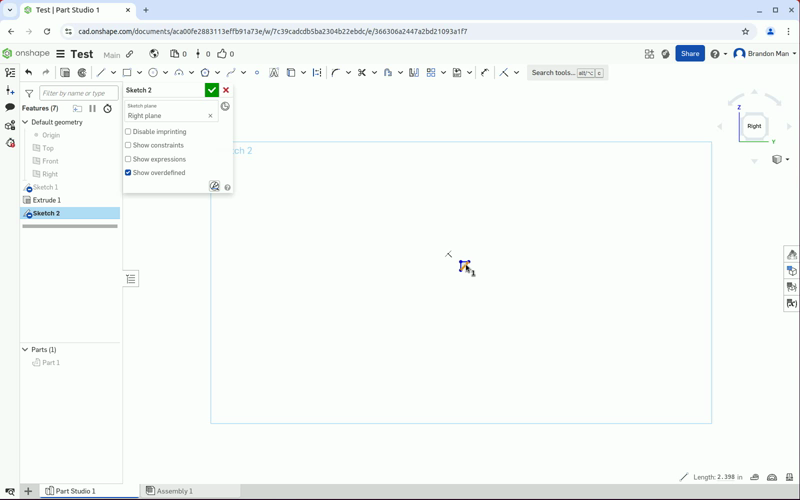
mouse_move(73, 352)
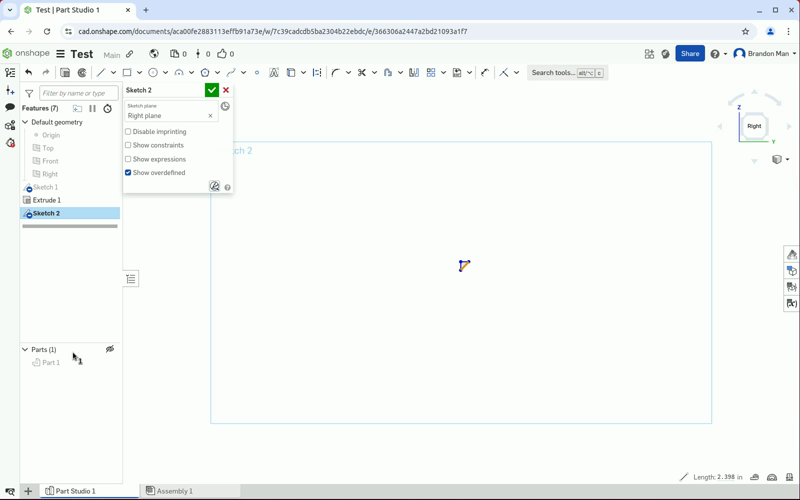
key(shift+y)
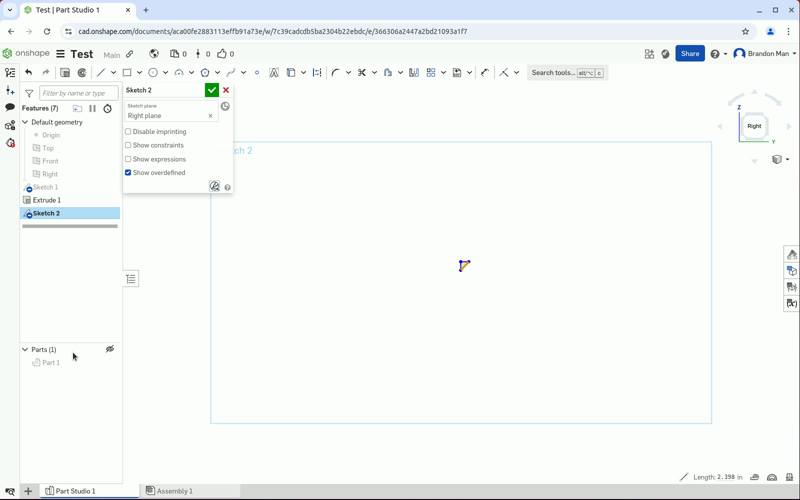
key(shift+e)
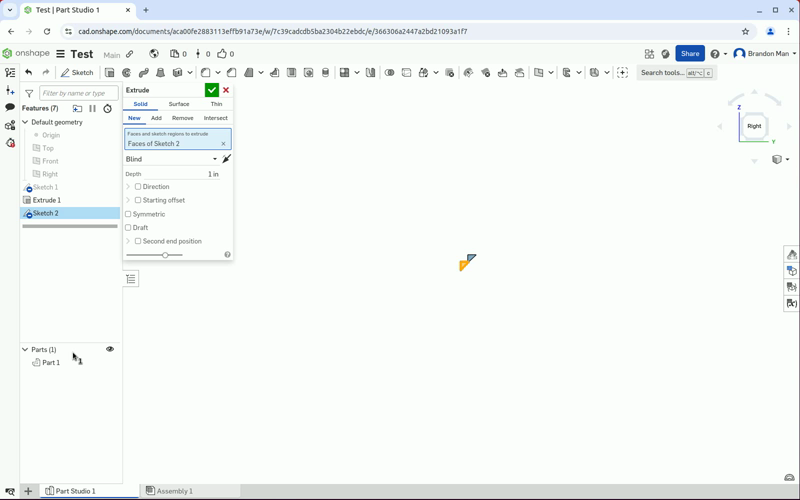
mouse_move(143, 106)
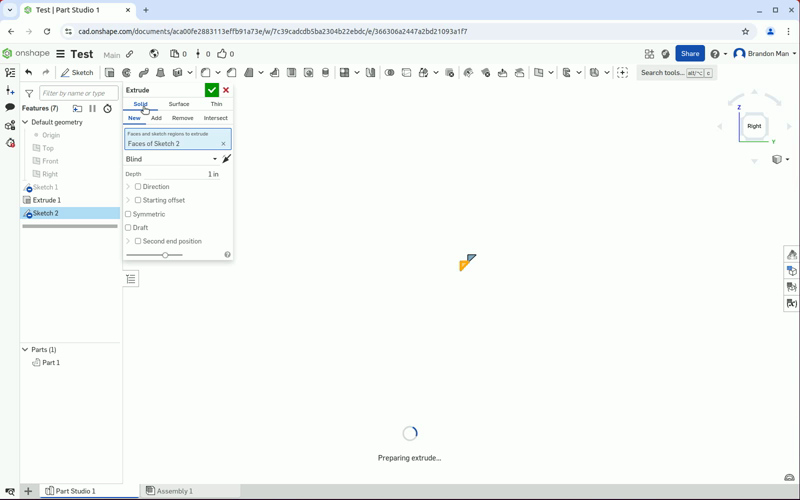
click(143, 106)
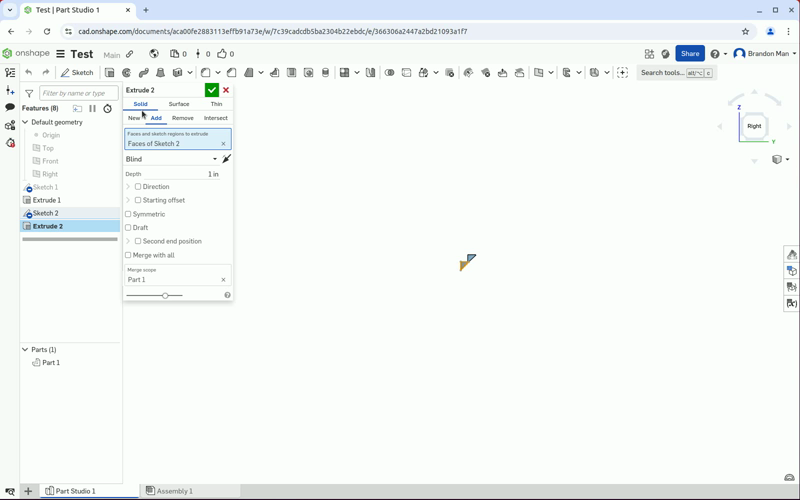
mouse_move(137, 120)
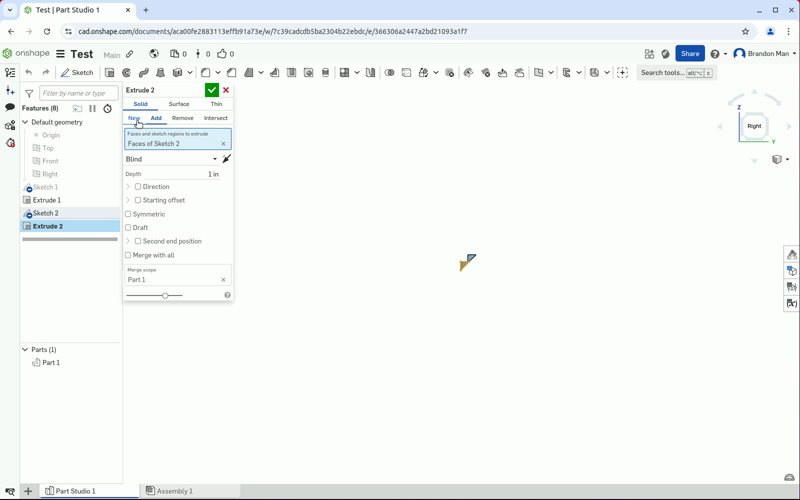
click(137, 120)
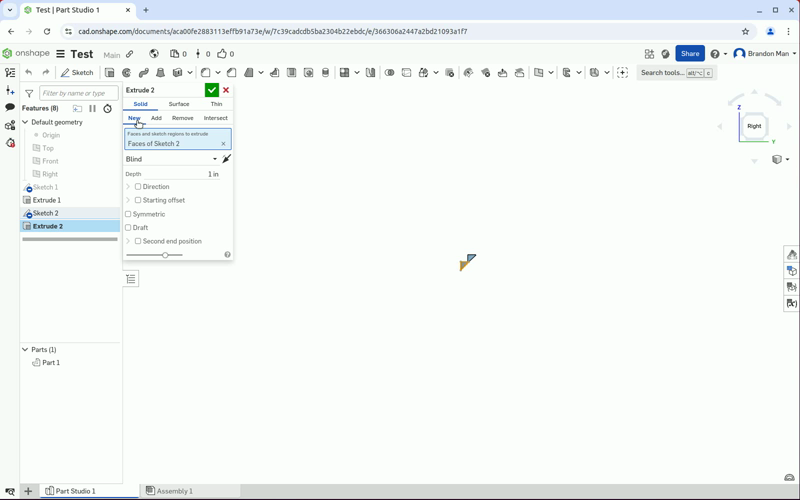
key(tab, 4)
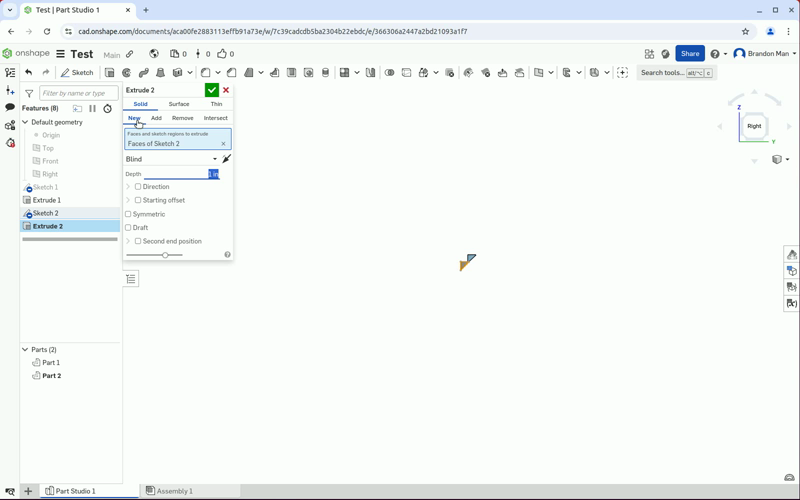
text(7.943)
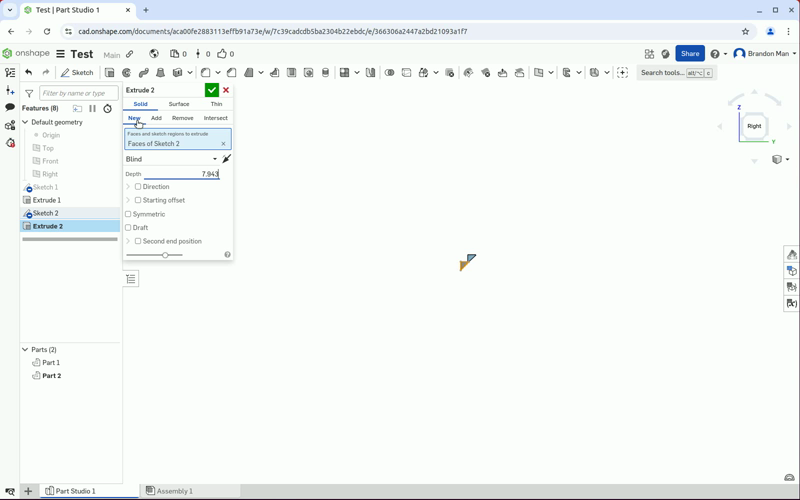
key(enter)
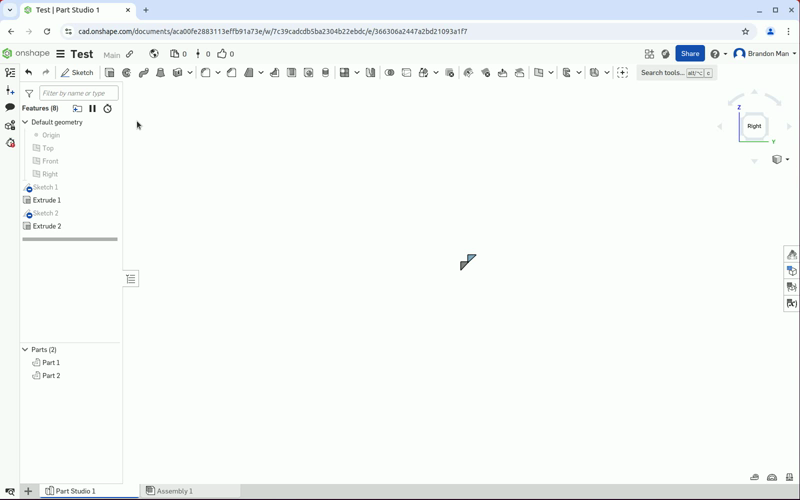
key(shift+h)
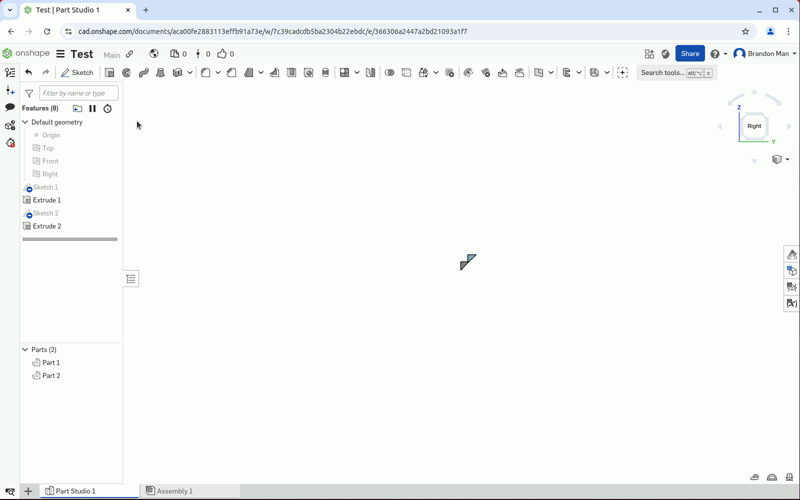
key(shift+h)
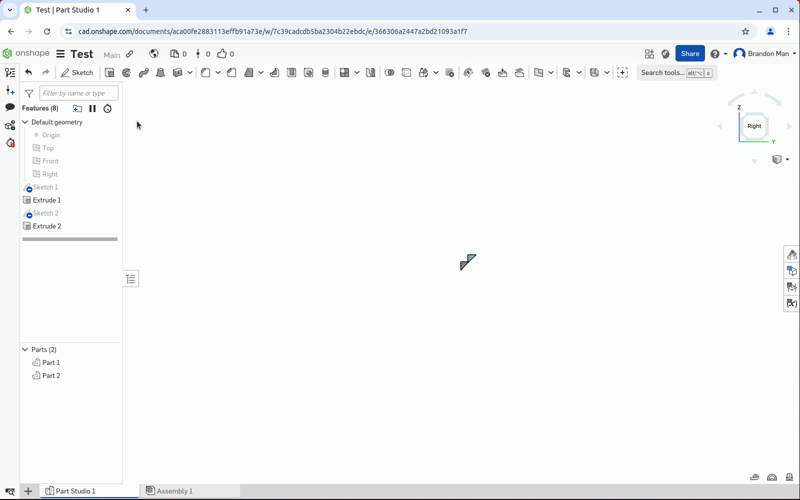
mouse_move(73, 189)
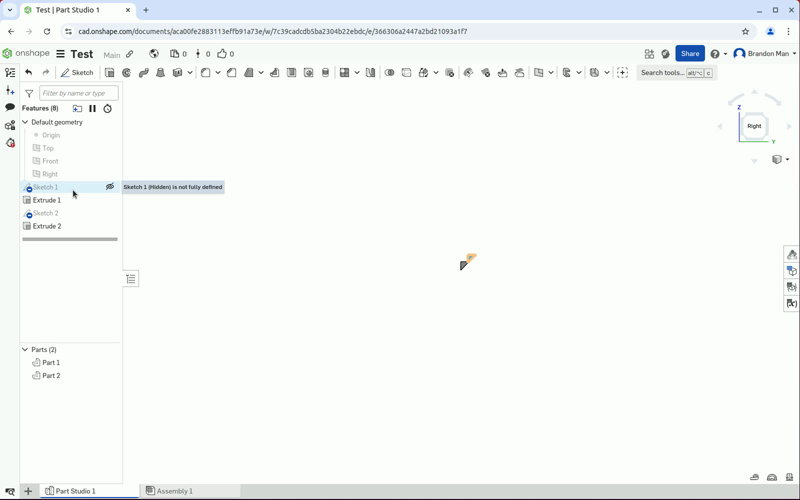
click(73, 189)
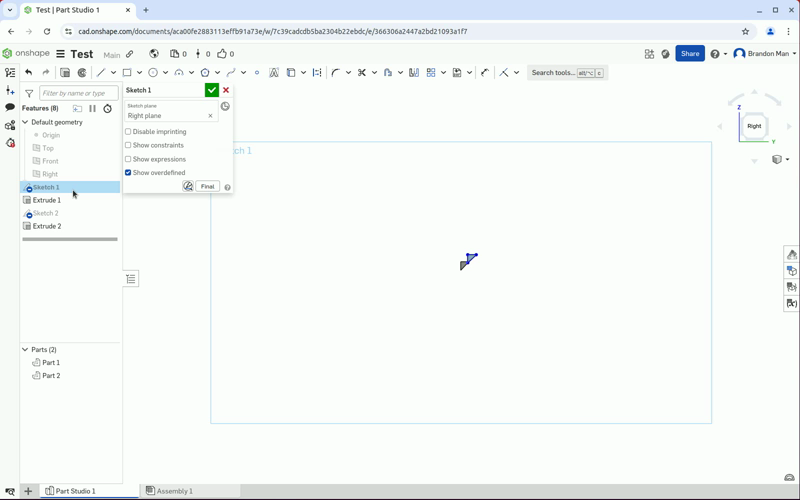
mouse_move(229, 92)
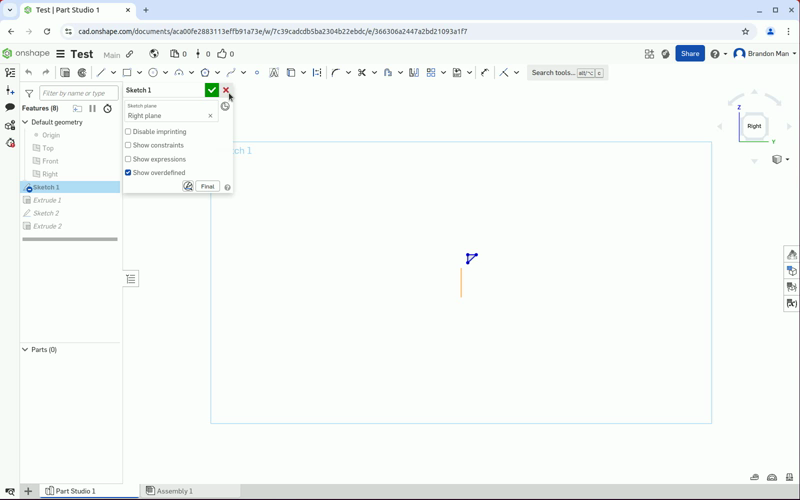
click(229, 92)
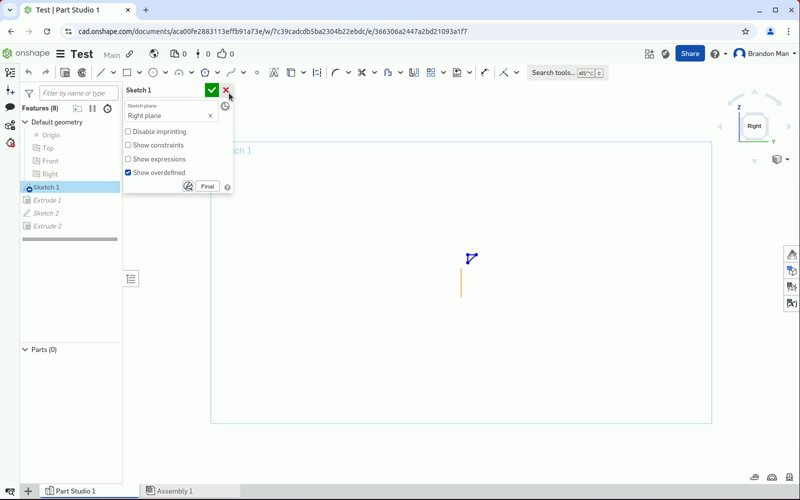
key(shift+s)
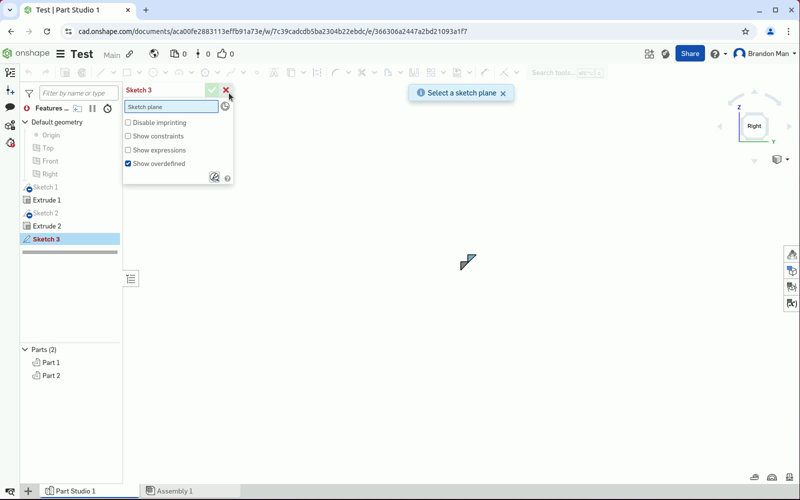
mouse_move(73, 176)
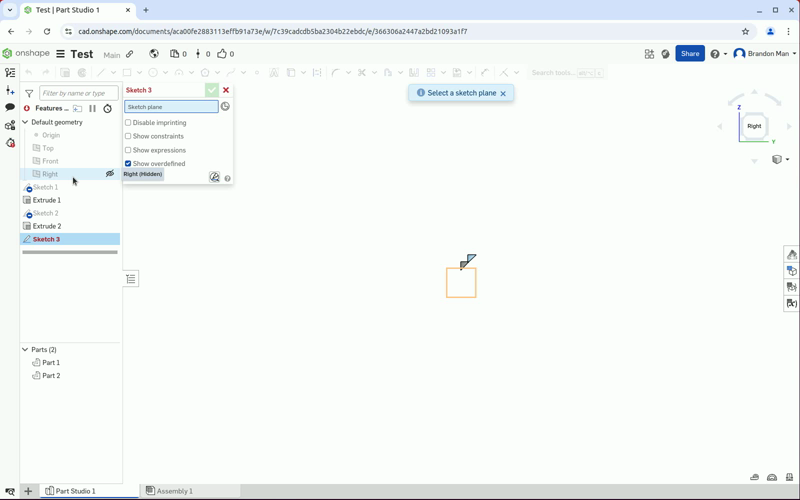
click(73, 176)
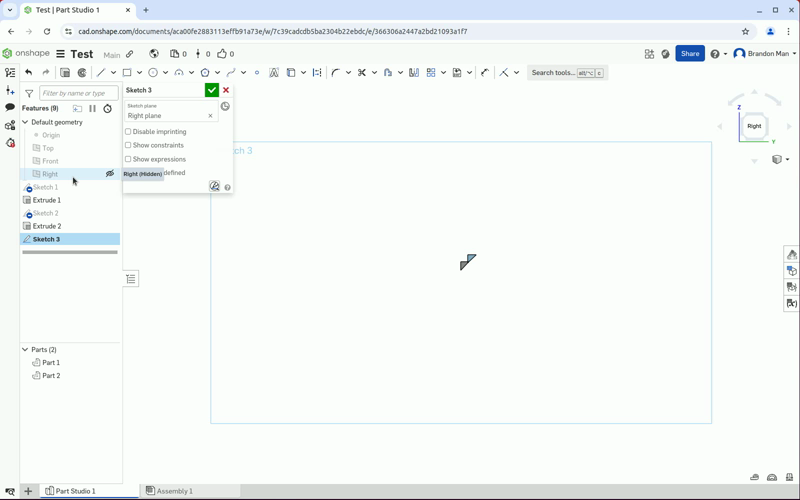
mouse_move(73, 352)
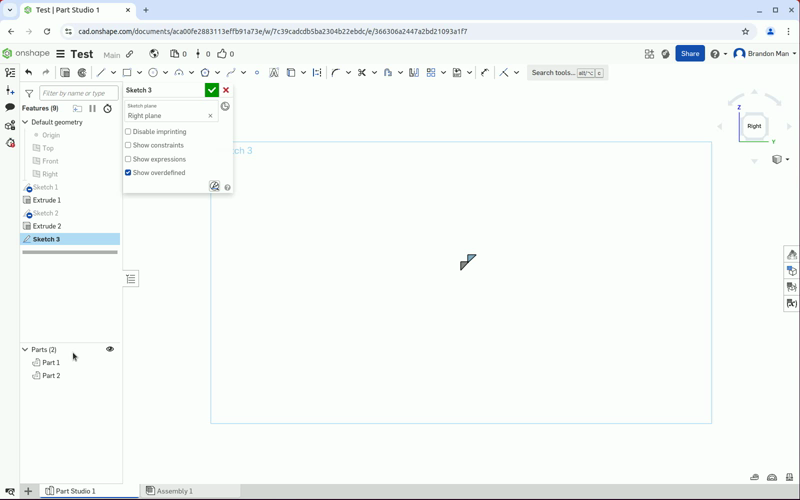
key(y)
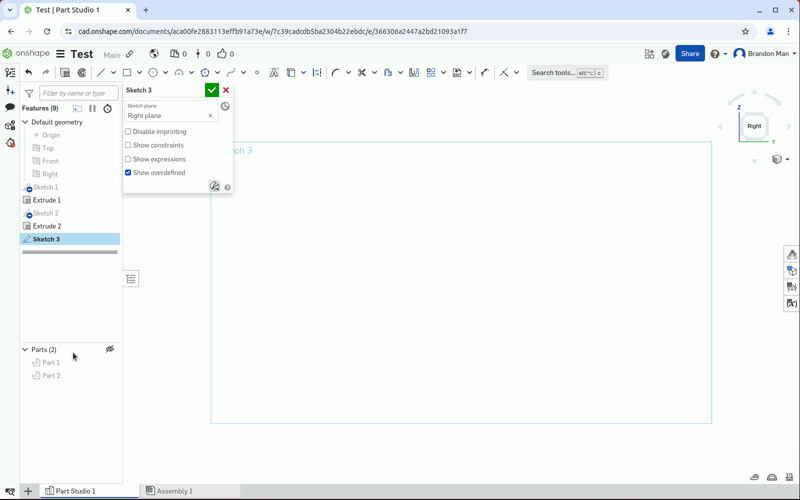
key(l)
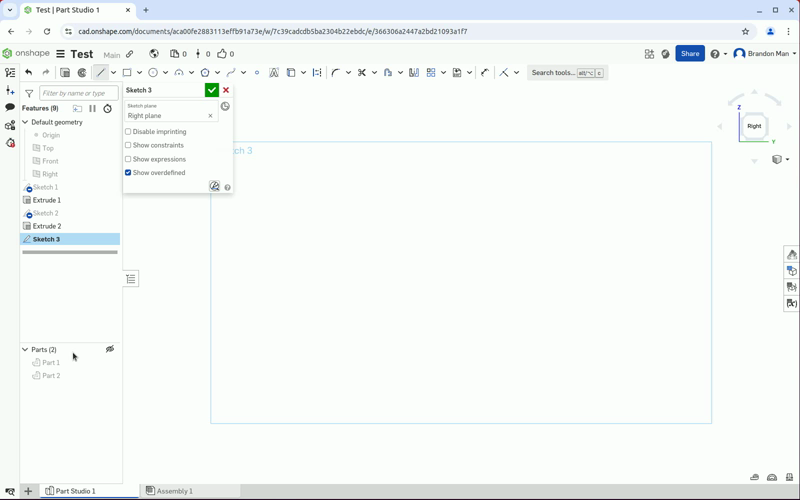
key_down(shift)
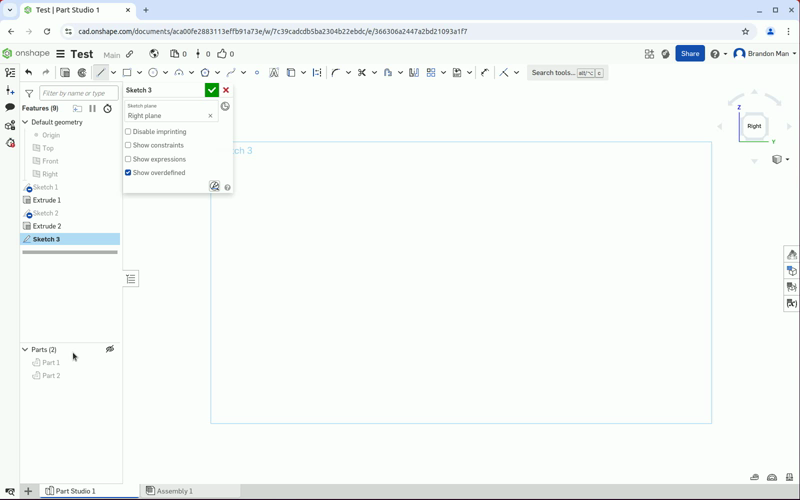
mouse_move(452, 278)
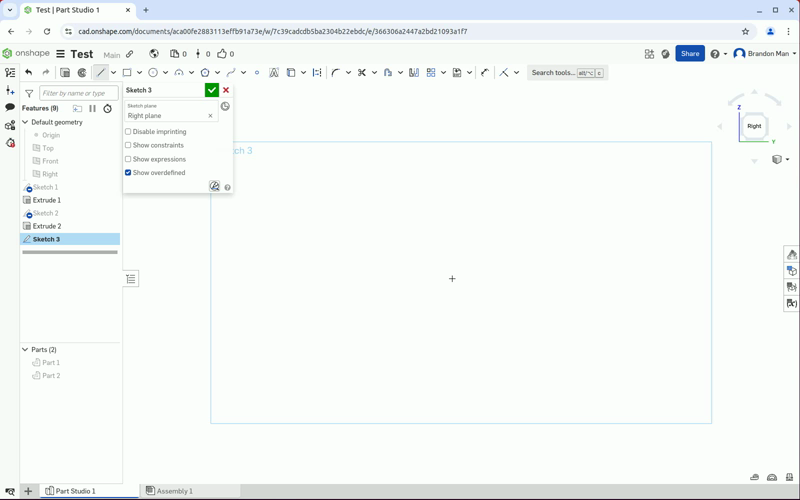
click(452, 278)
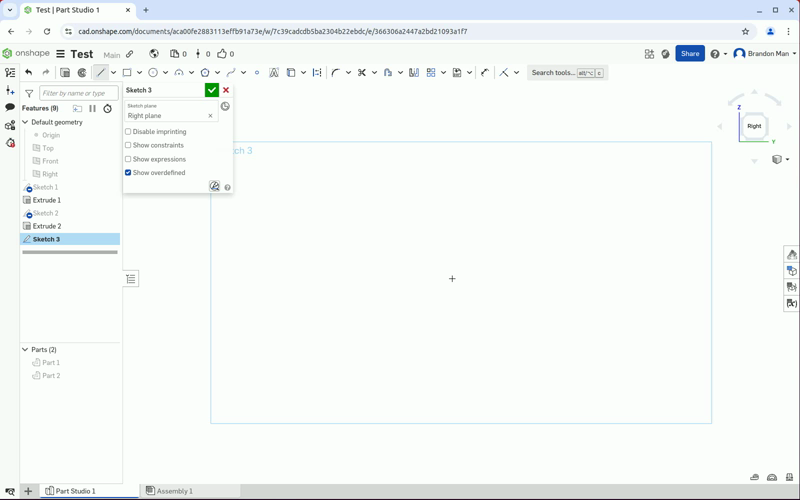
key_up(shift)
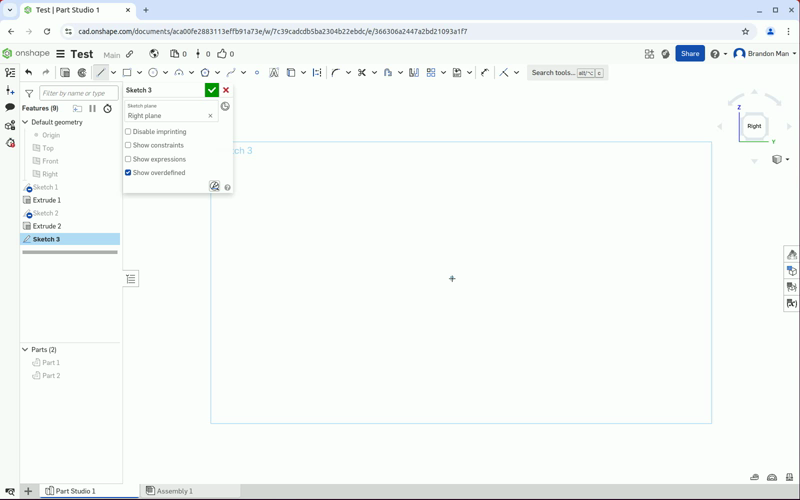
key_down(shift)
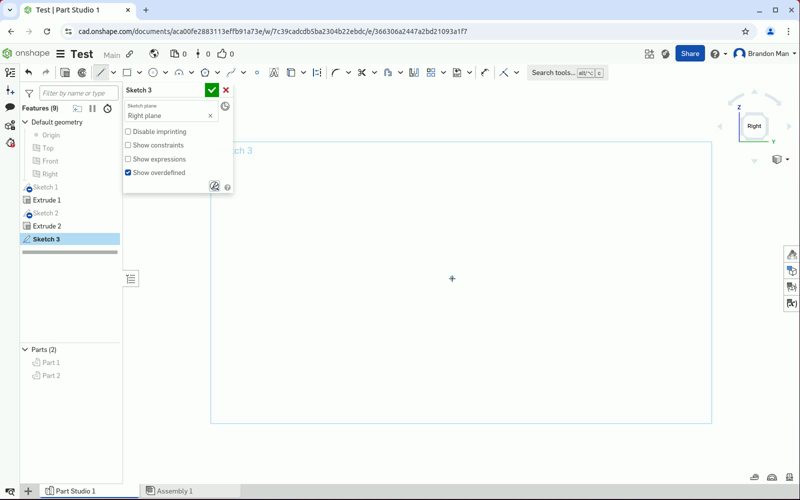
mouse_move(482, 278)
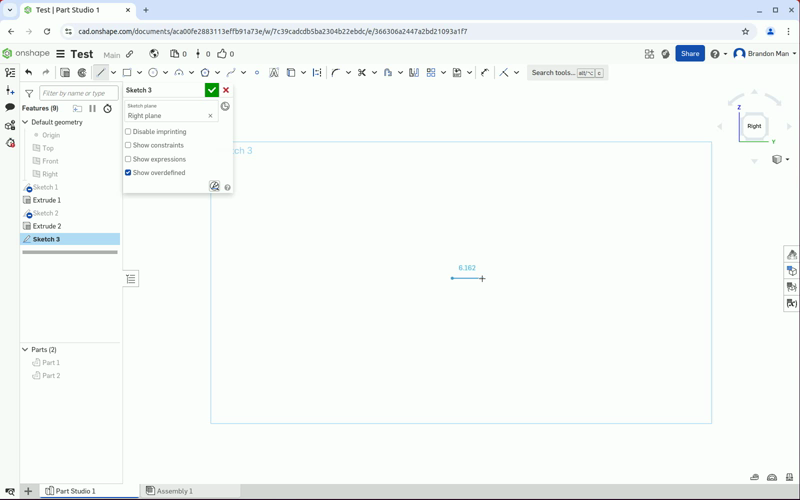
mouse_move(460, 270)
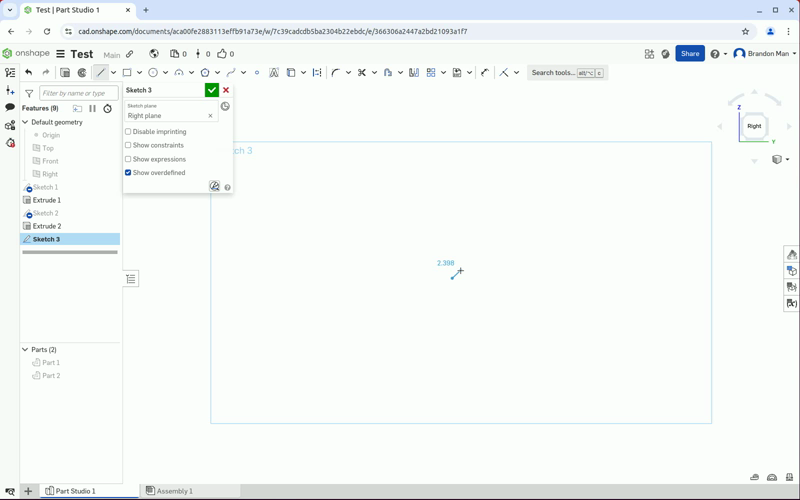
click(460, 270)
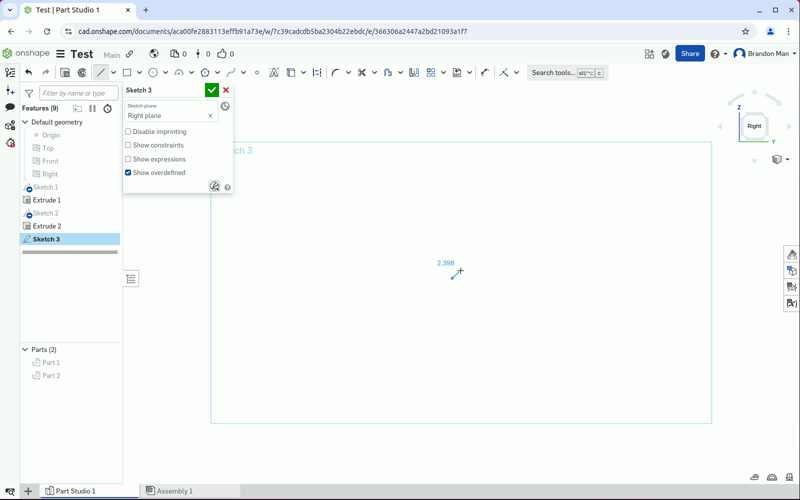
key_up(shift)
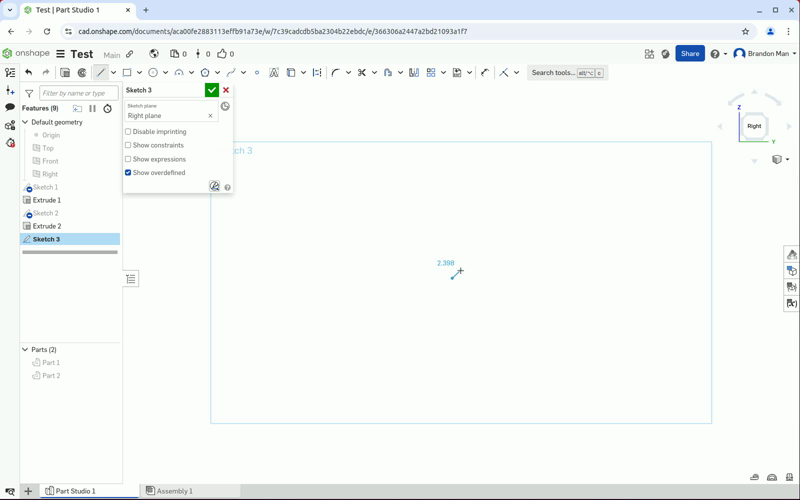
key_down(shift)
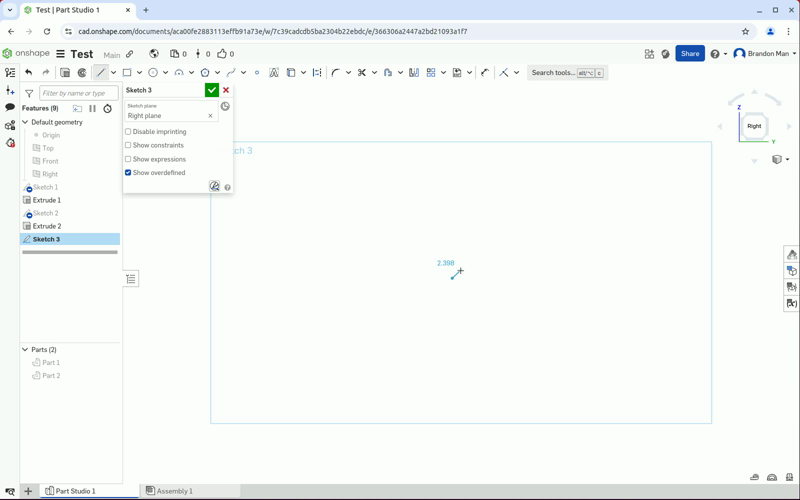
mouse_move(490, 270)
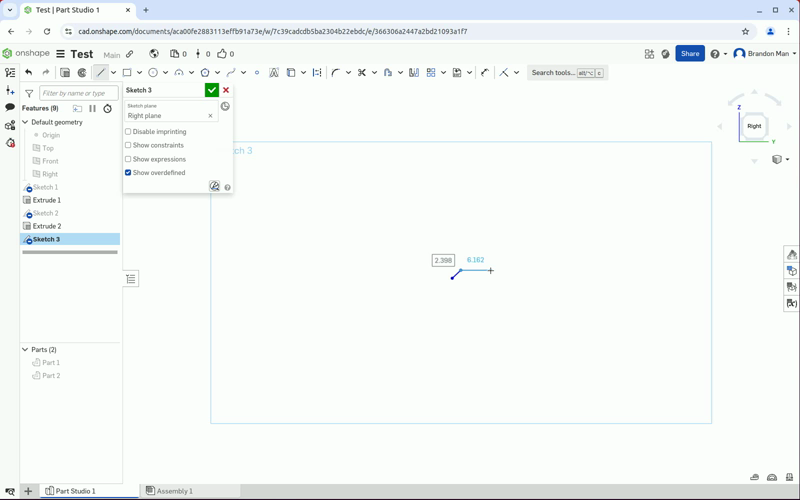
mouse_move(452, 270)
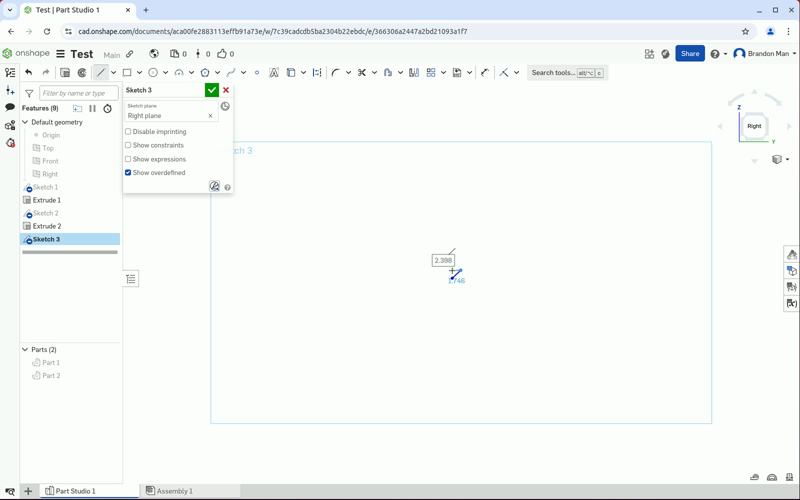
click(452, 270)
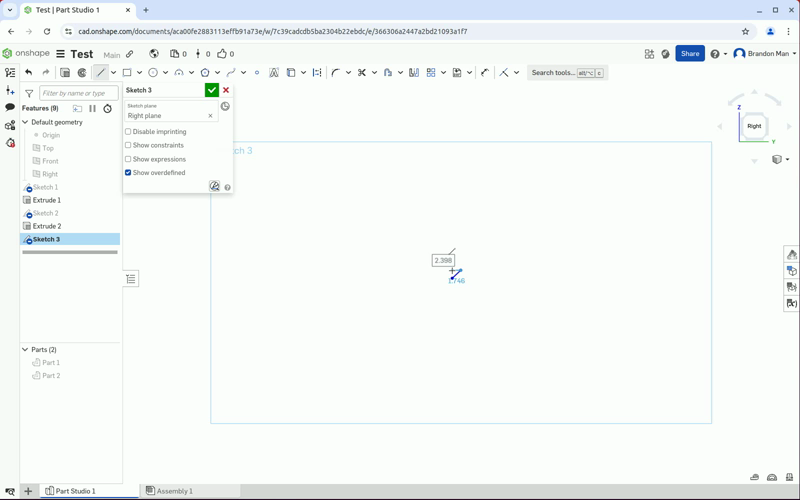
key_up(shift)
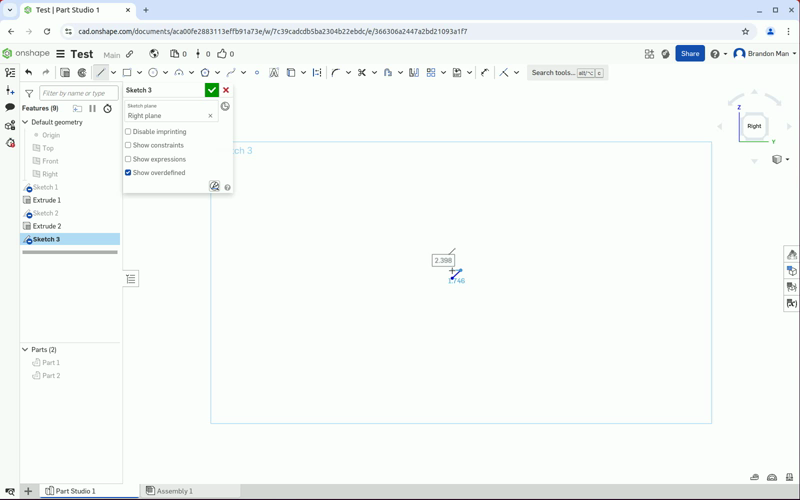
mouse_move(482, 270)
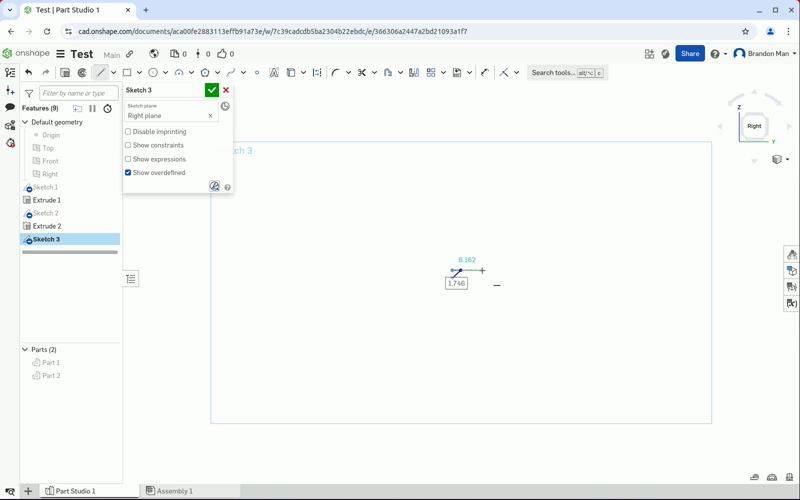
key_down(shift)
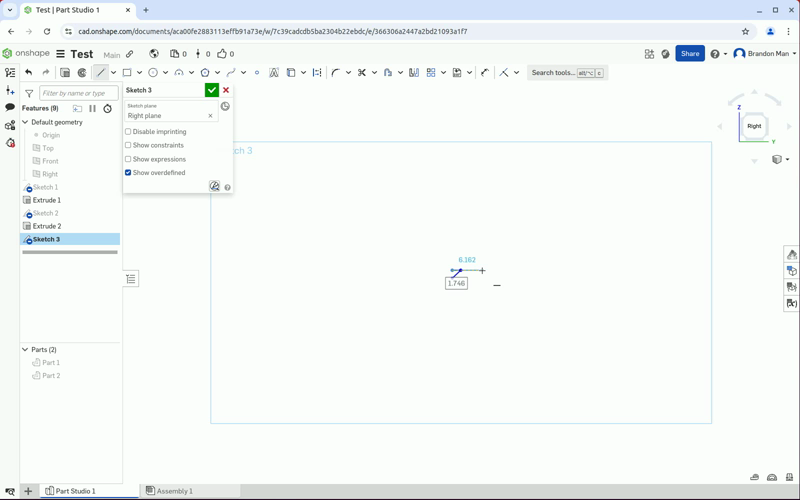
mouse_move(452, 278)
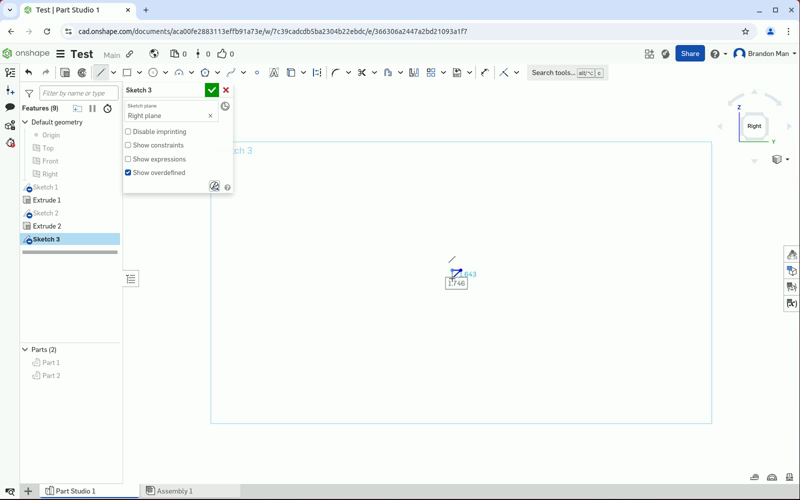
key_up(shift)
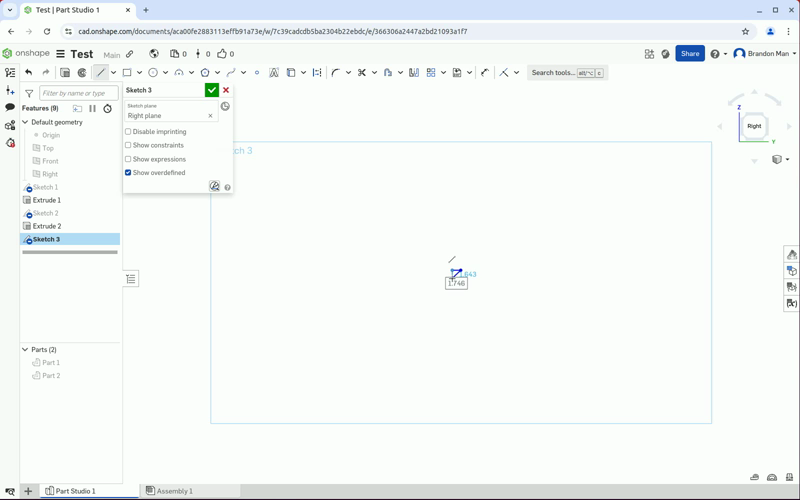
click(452, 278)
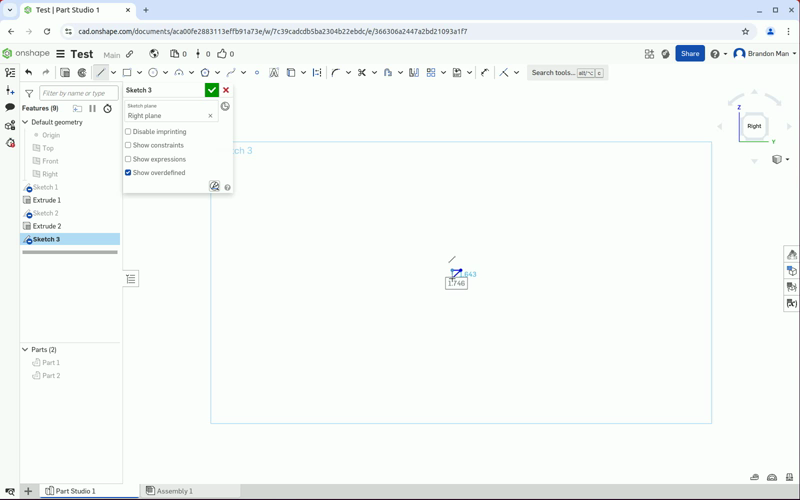
key(esc)
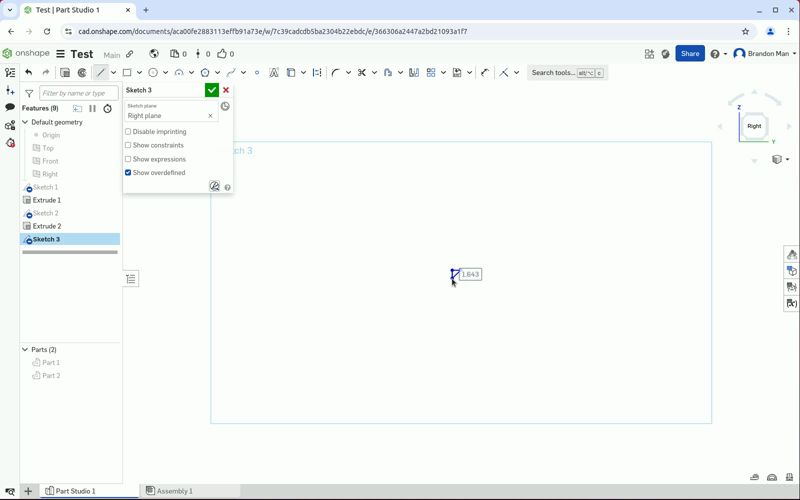
mouse_move(458, 271)
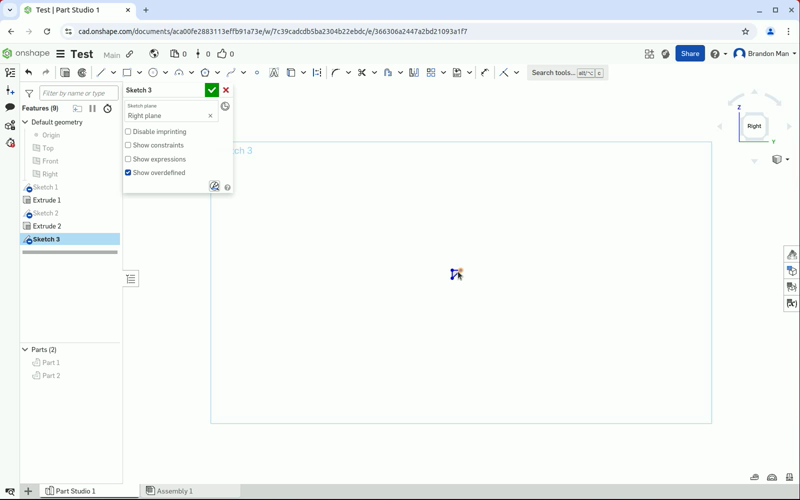
scroll(6)
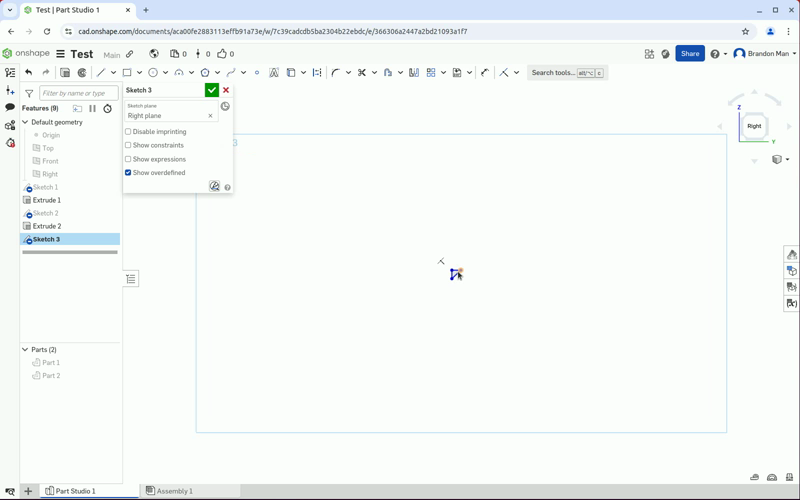
scroll(6)
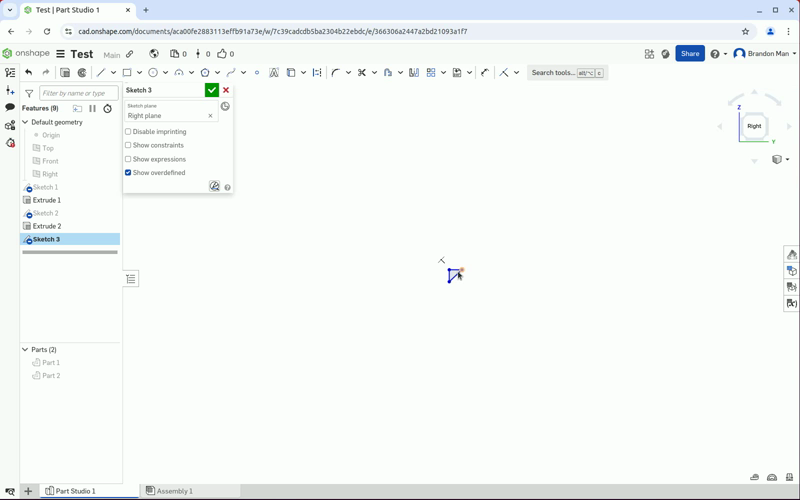
scroll(6)
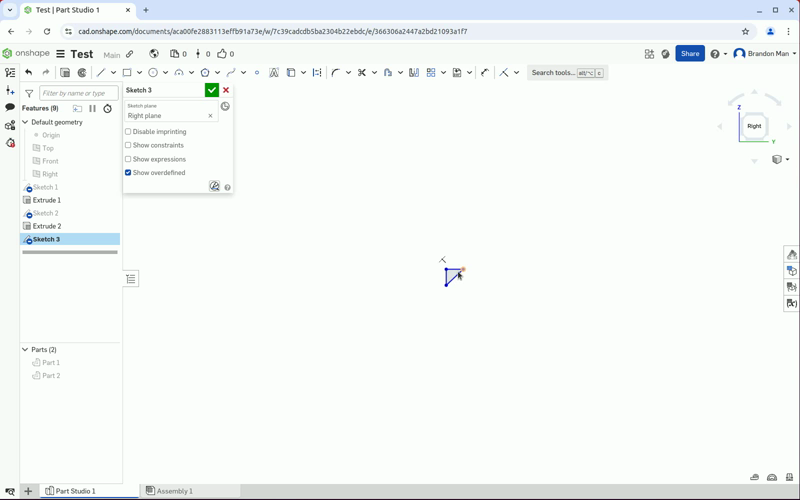
scroll(6)
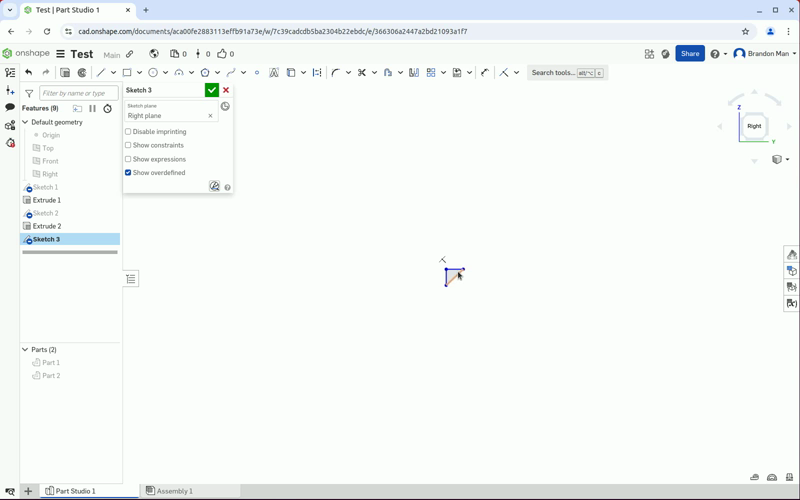
scroll(6)
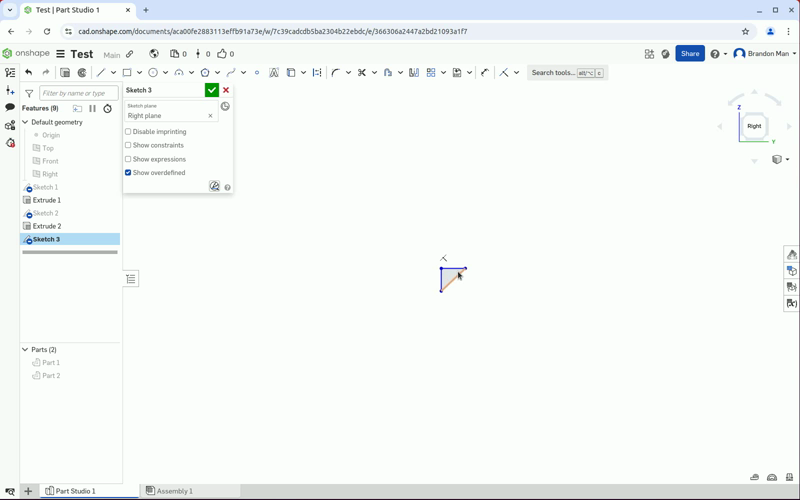
scroll(6)
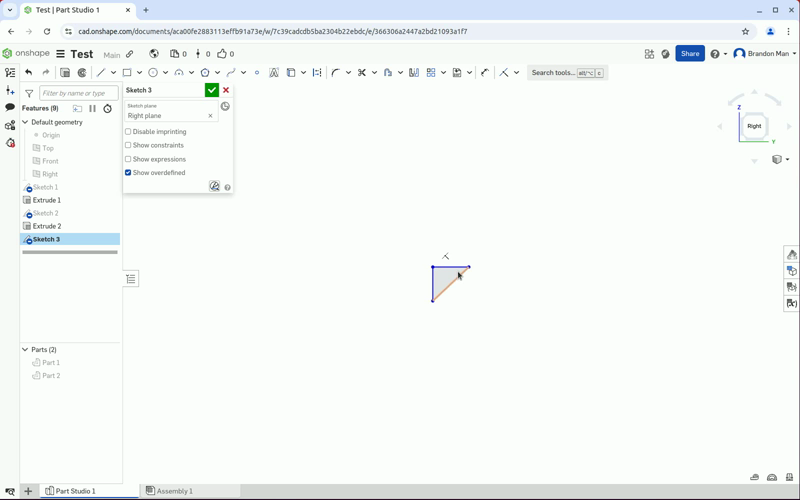
scroll(6)
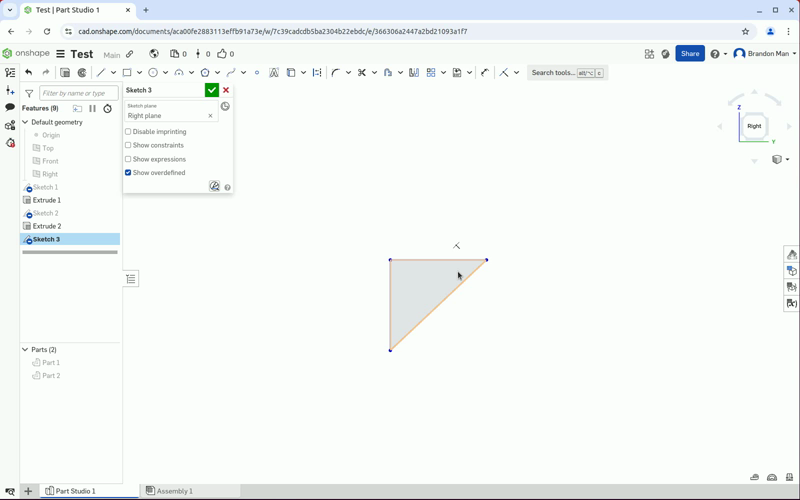
click(458, 271)
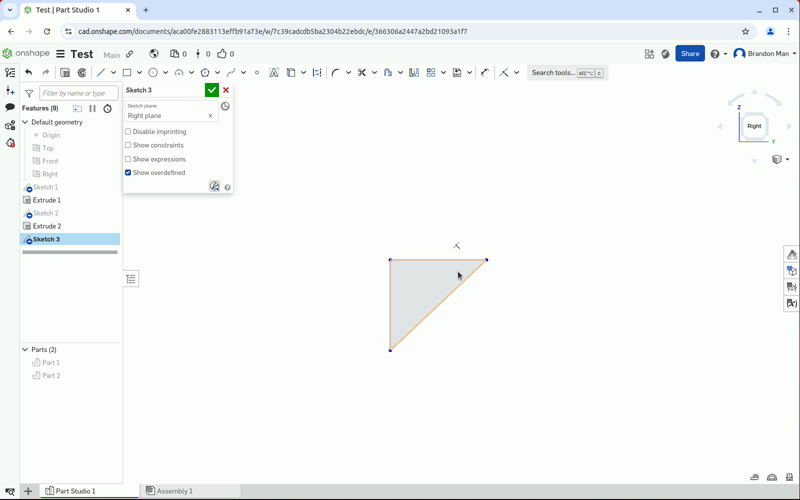
scroll(-6)
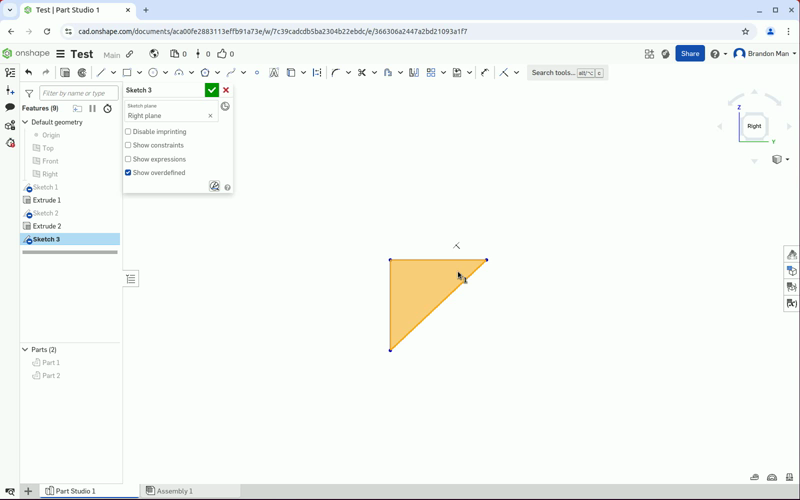
scroll(-6)
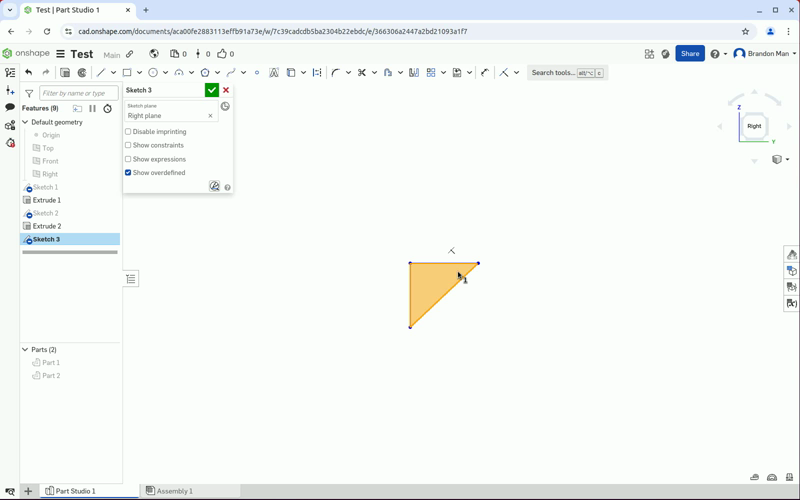
scroll(-6)
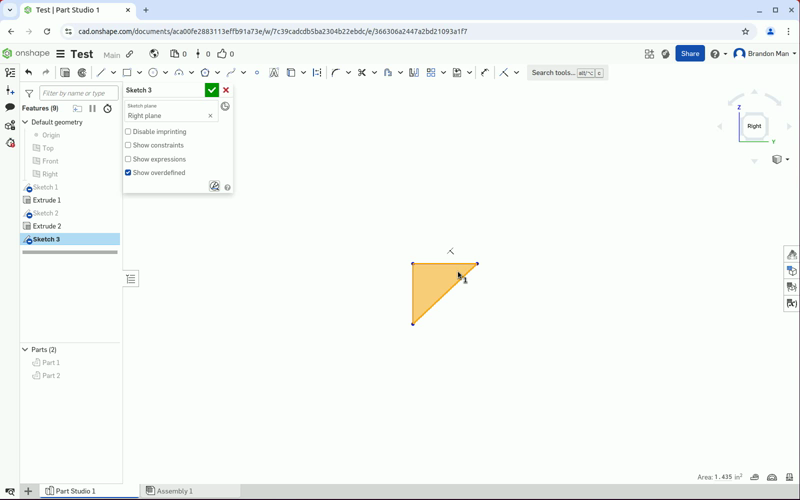
scroll(-6)
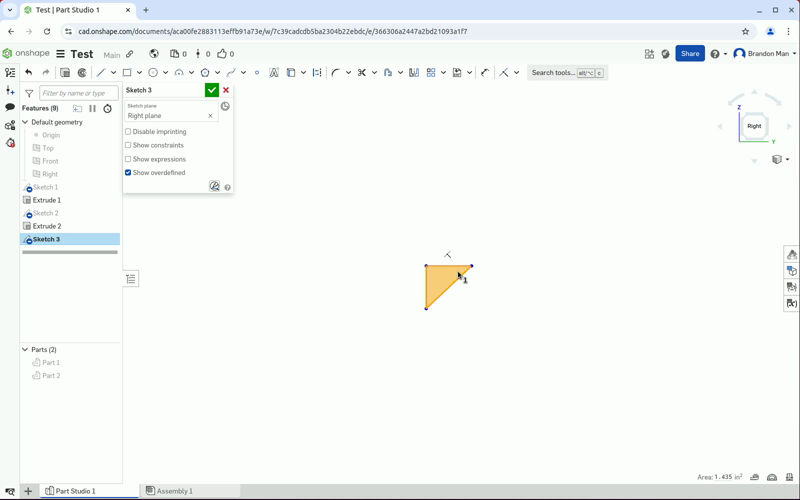
scroll(-6)
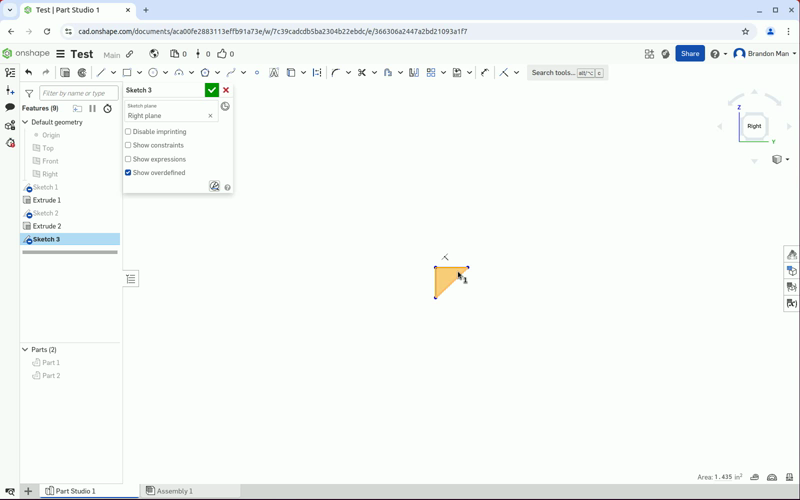
scroll(-6)
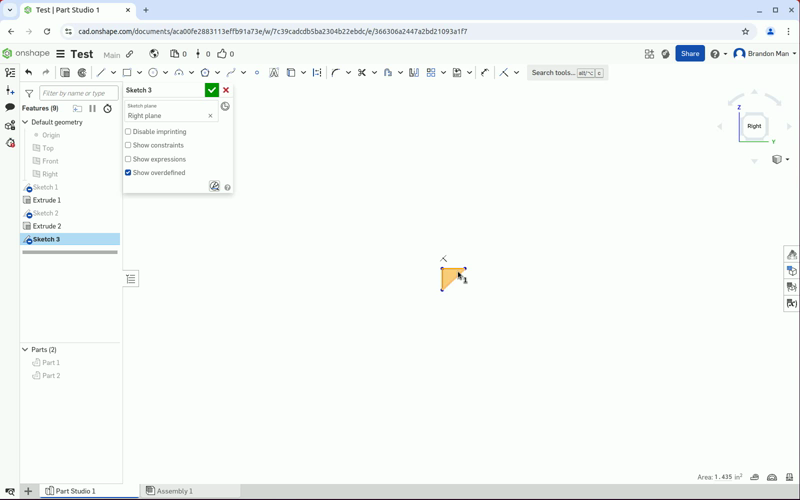
scroll(-6)
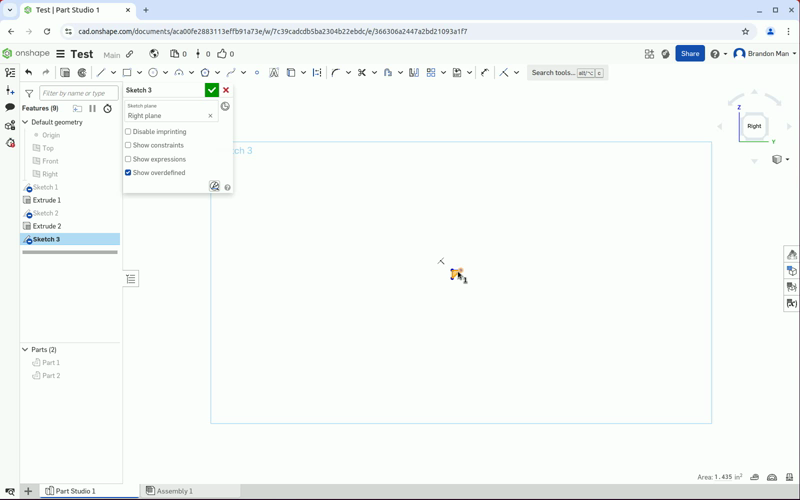
mouse_move(73, 352)
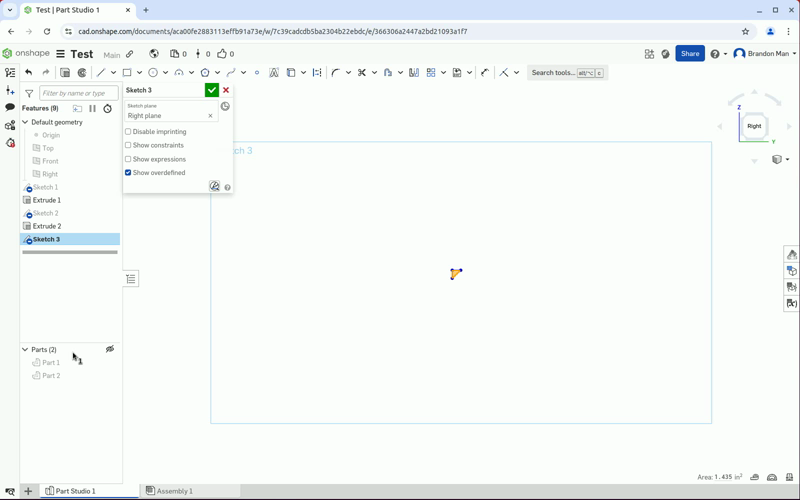
key(shift+y)
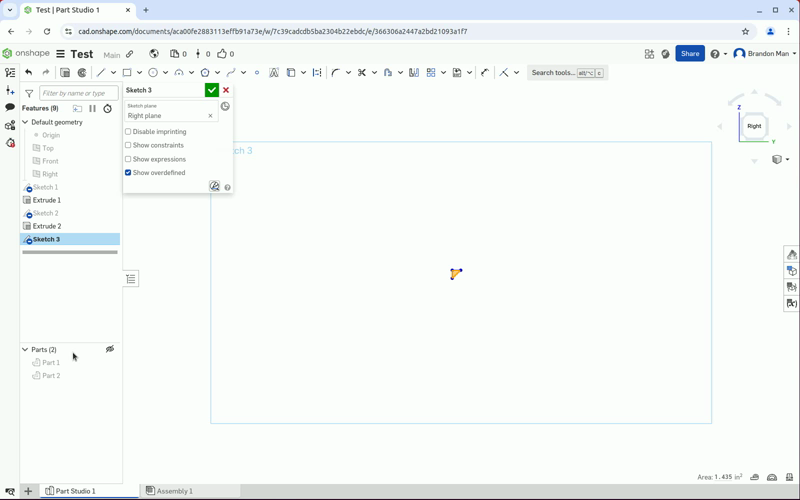
key(shift+e)
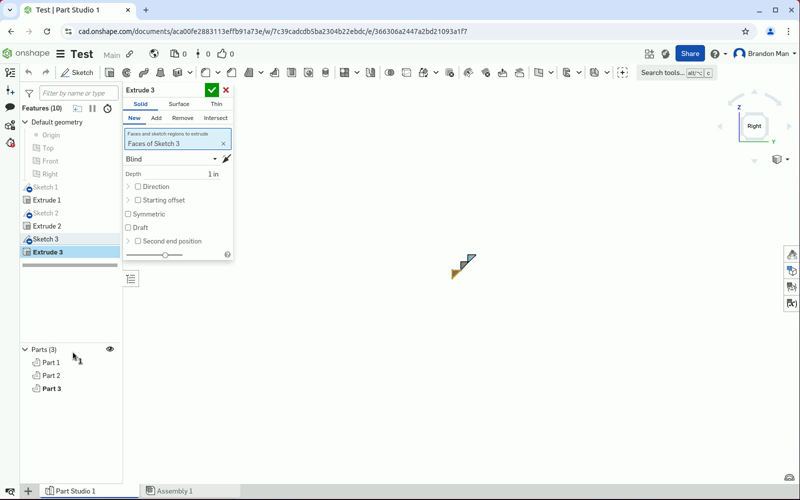
mouse_move(143, 106)
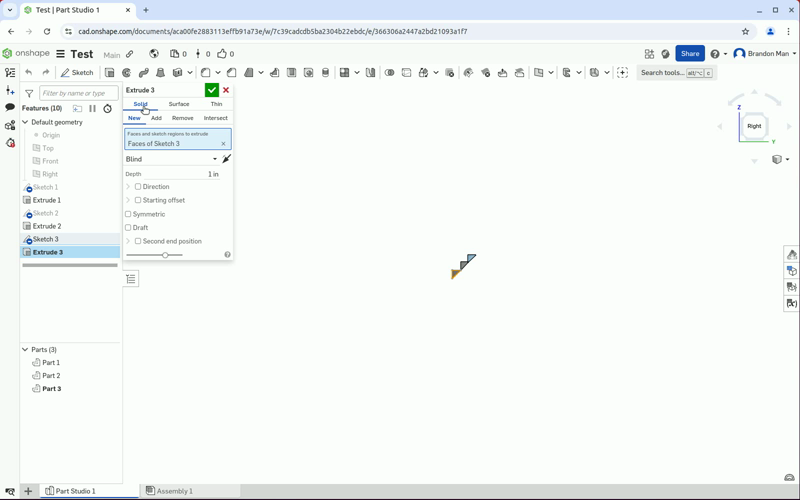
click(143, 106)
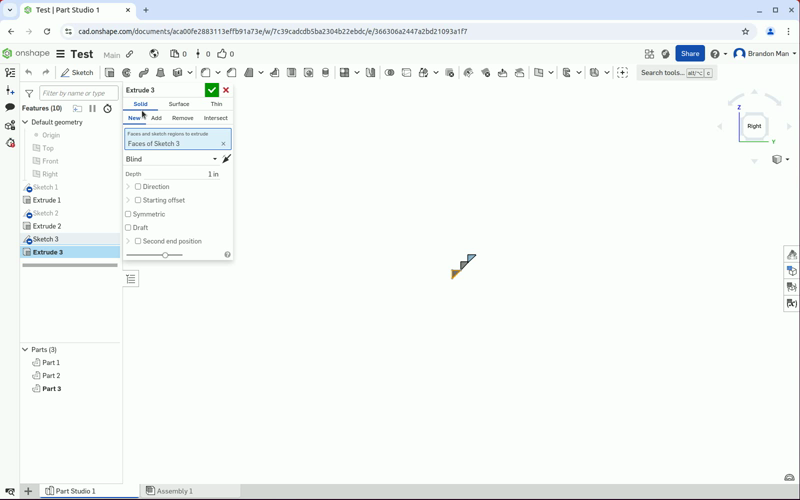
mouse_move(137, 120)
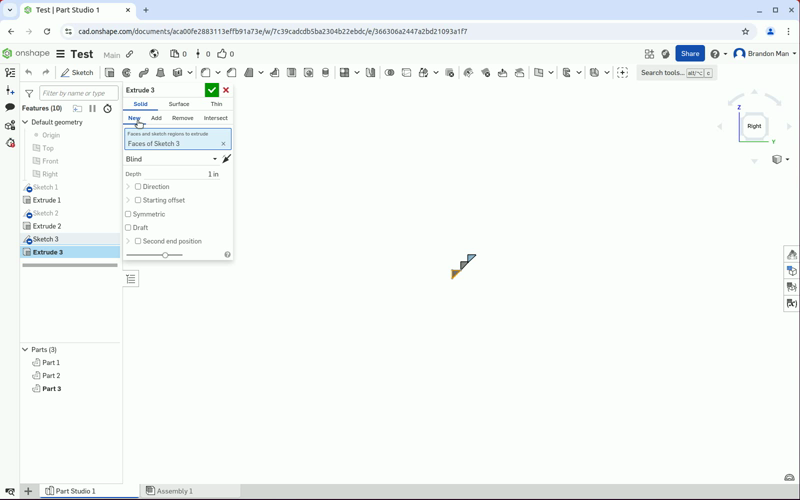
click(137, 120)
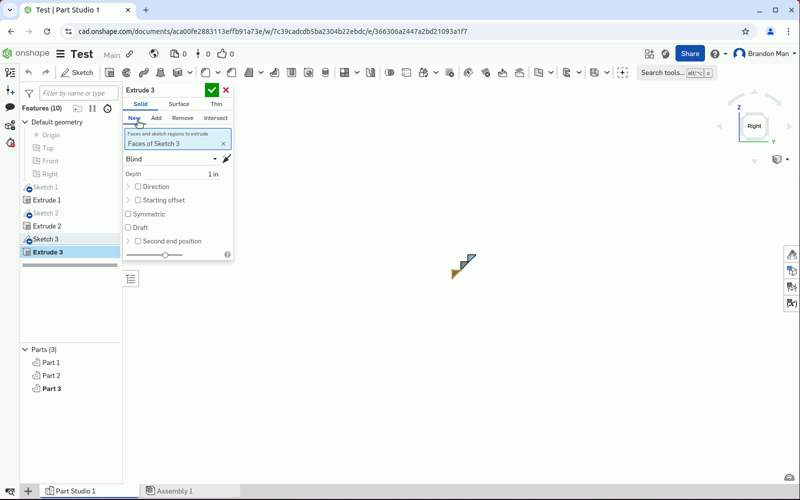
key(tab, 4)
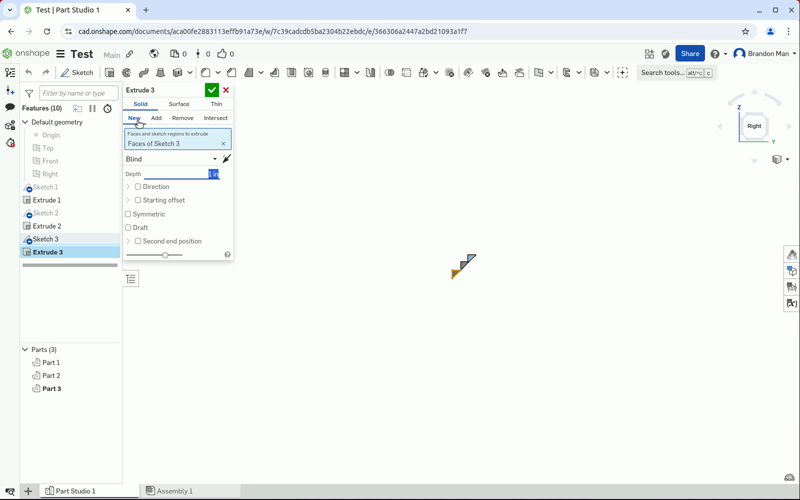
text(7.943)
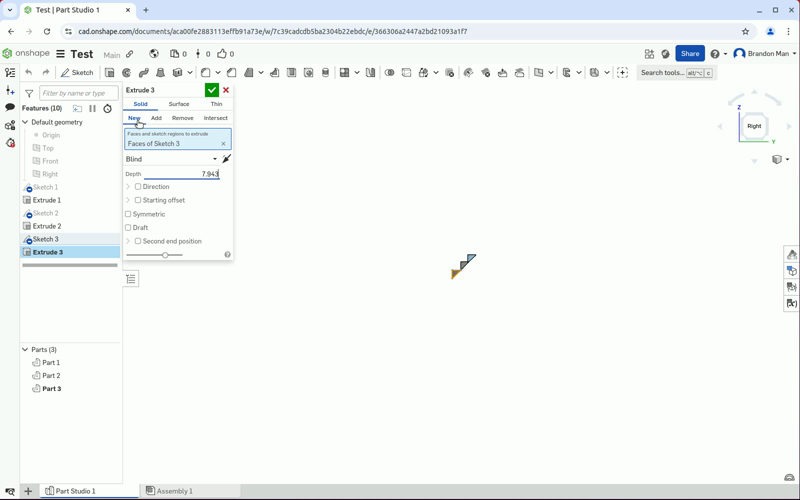
key(enter)
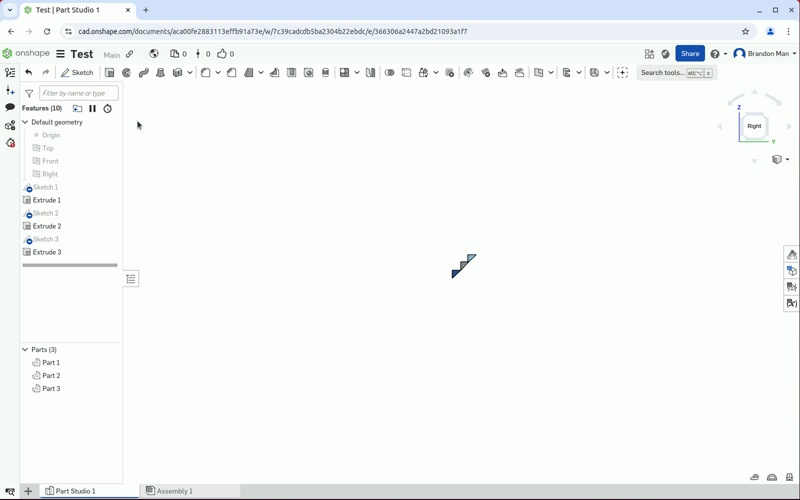
key(shift+h)
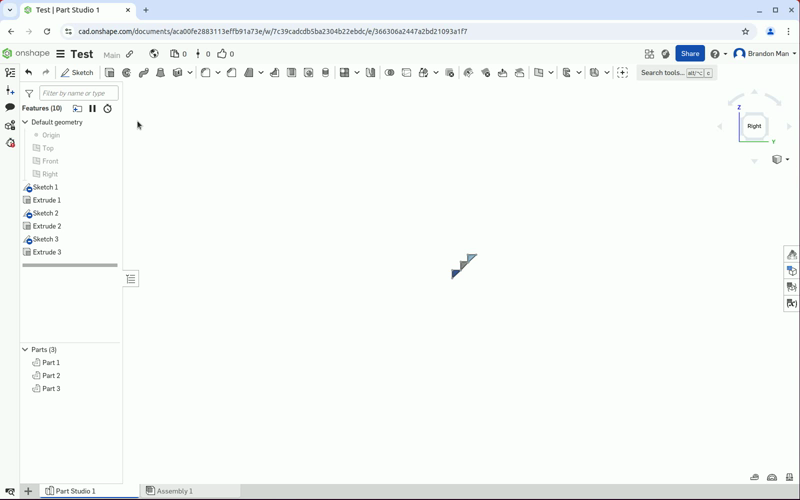
key(shift+h)
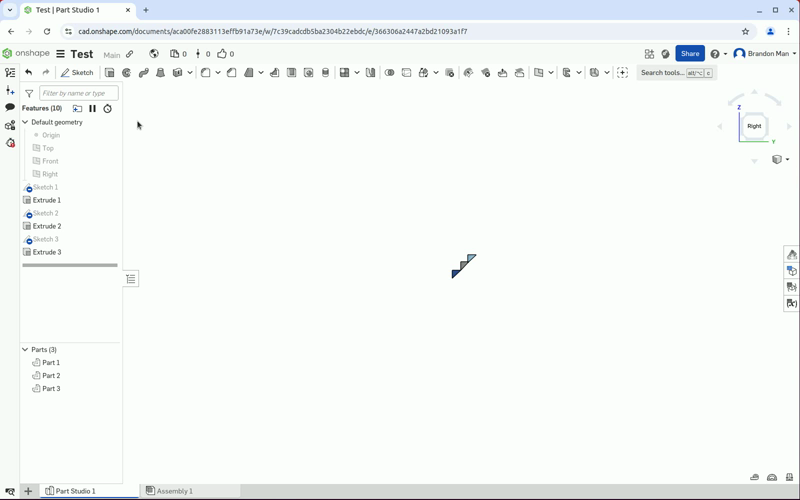
mouse_move(73, 189)
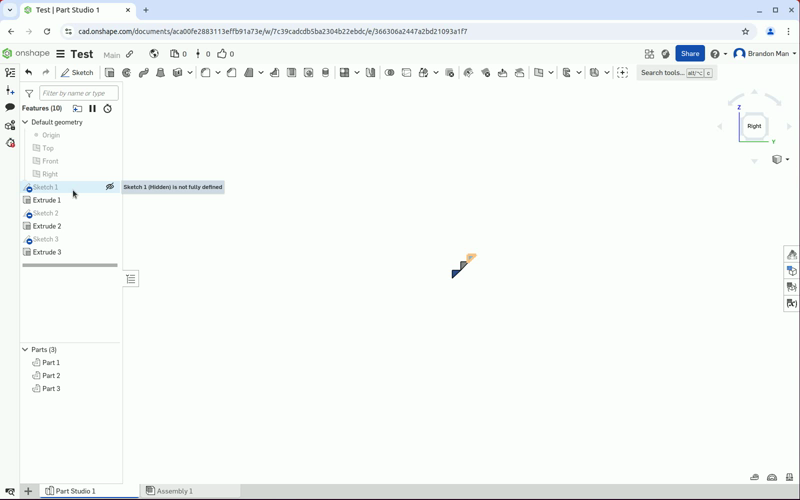
click(73, 189)
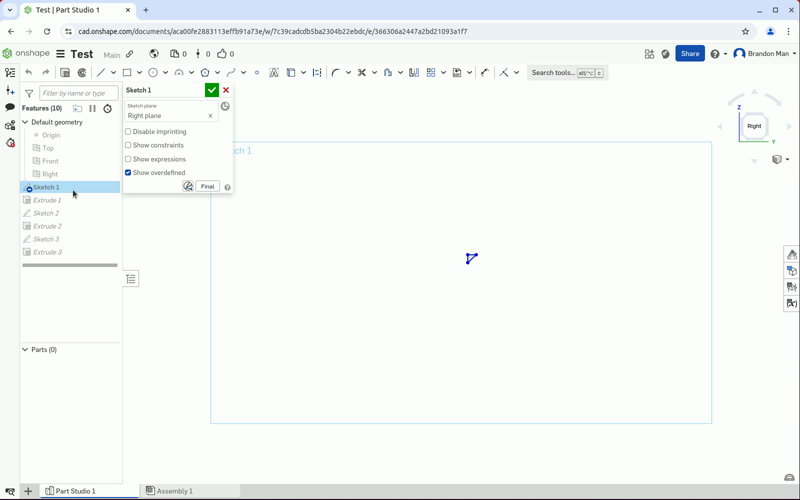
mouse_move(229, 92)
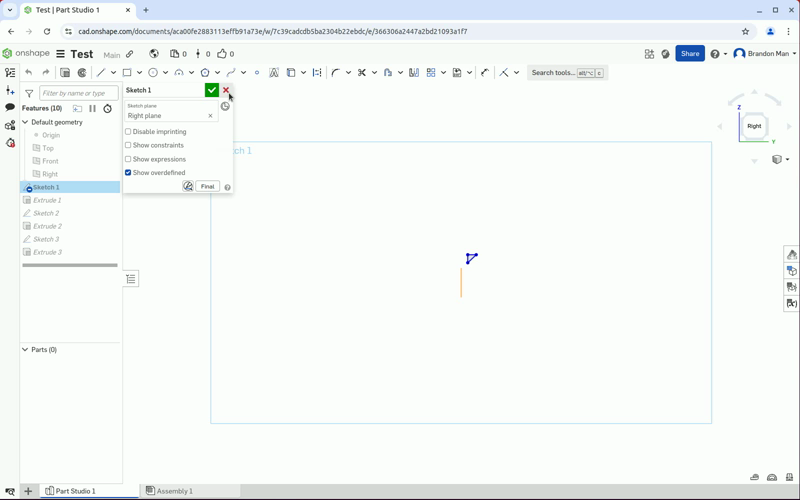
click(229, 92)
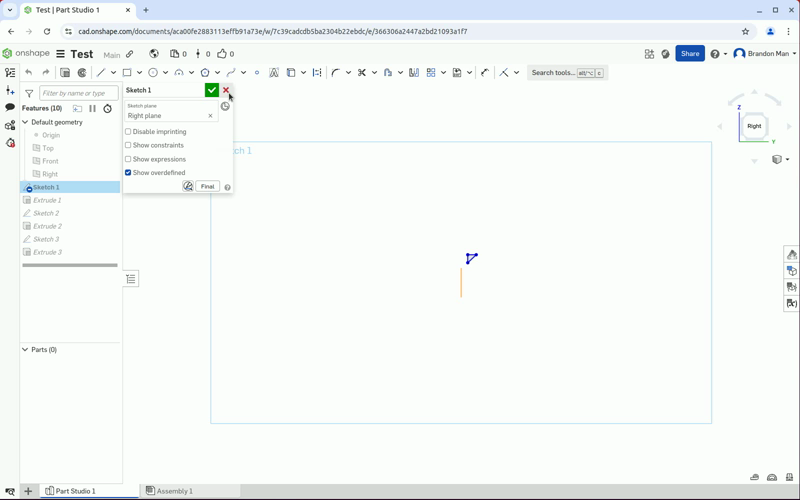
key(shift+s)
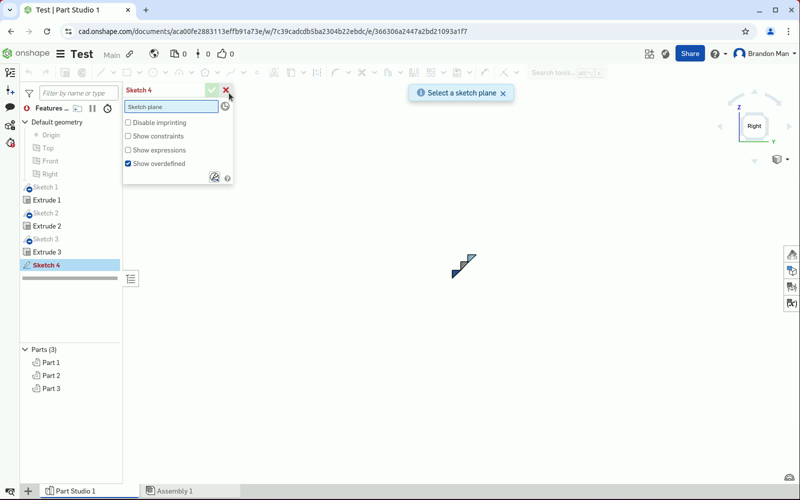
mouse_move(73, 176)
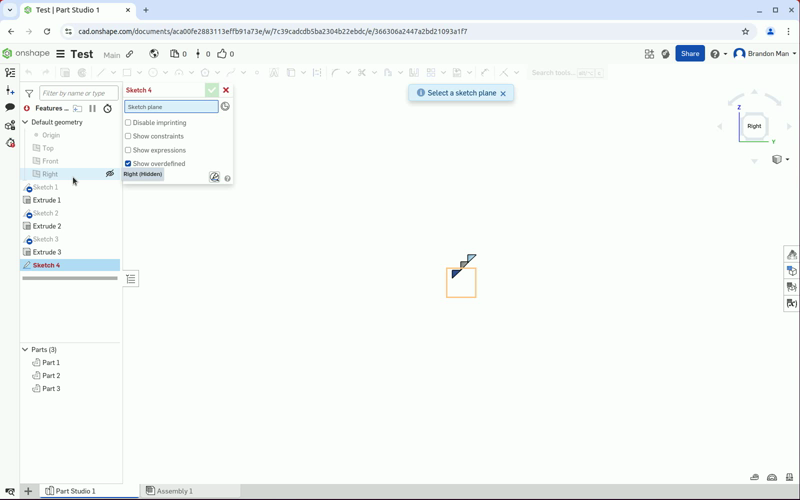
click(73, 176)
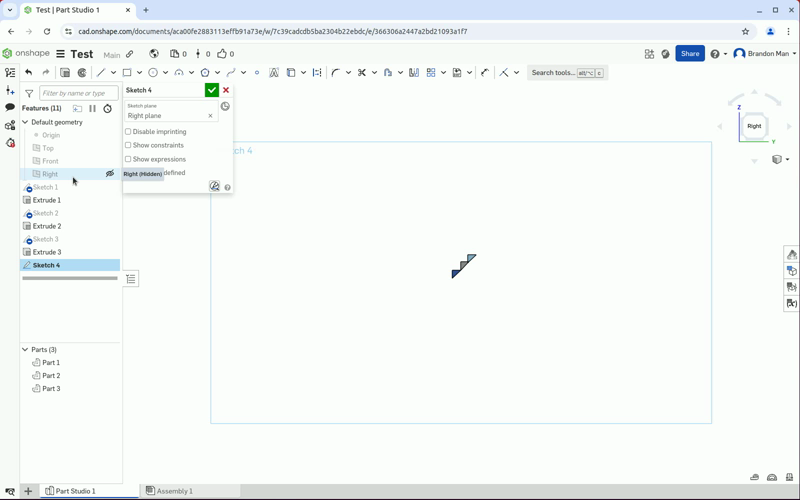
mouse_move(73, 352)
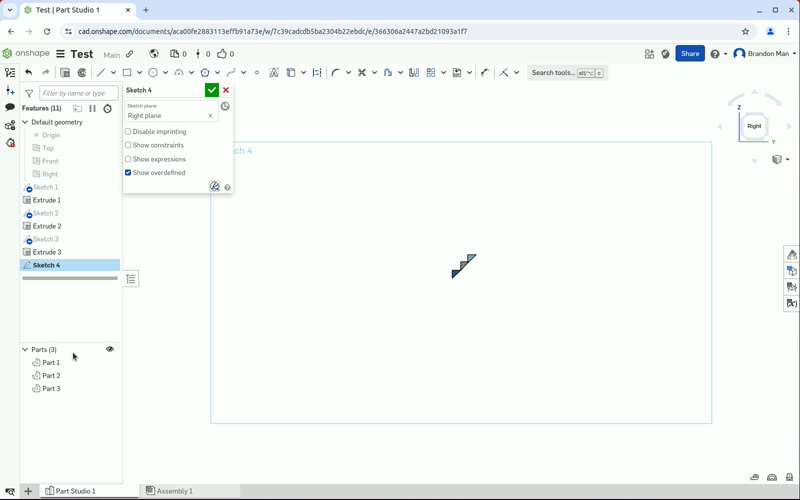
key(y)
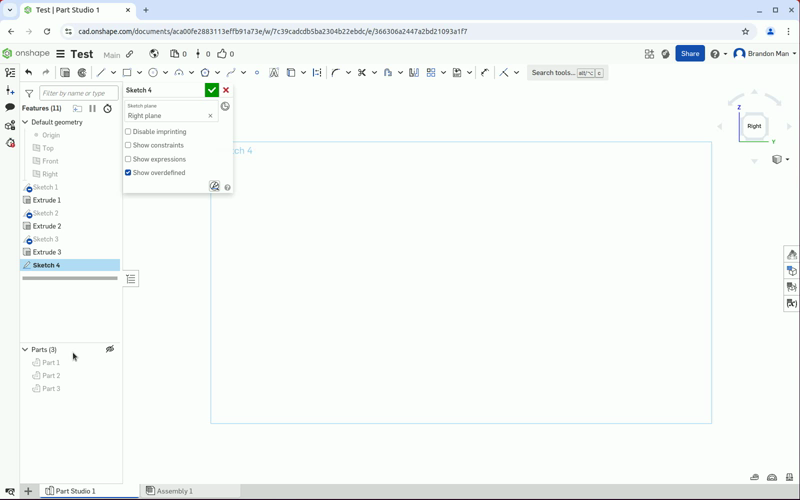
key(l)
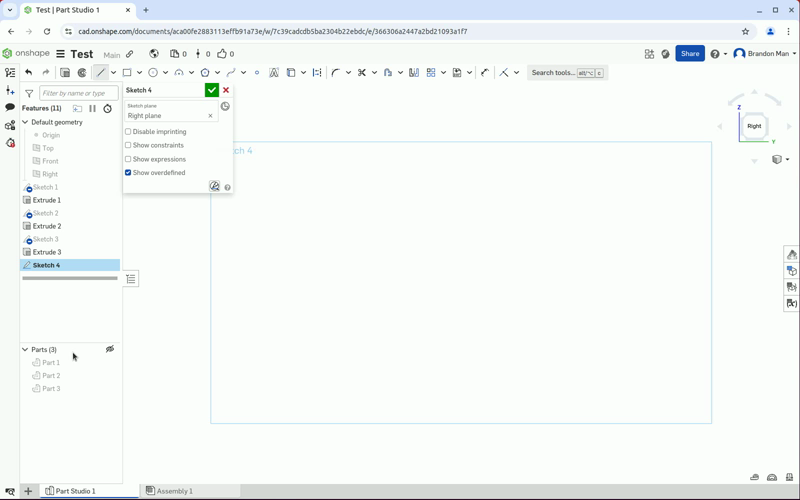
key_down(shift)
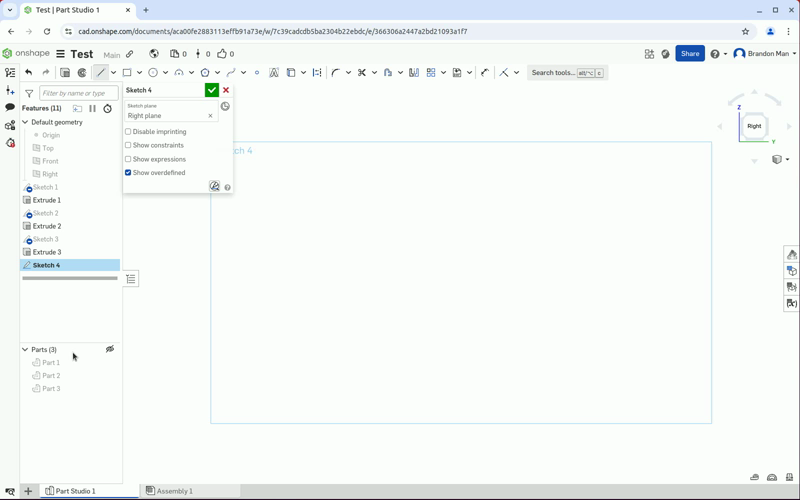
mouse_move(445, 285)
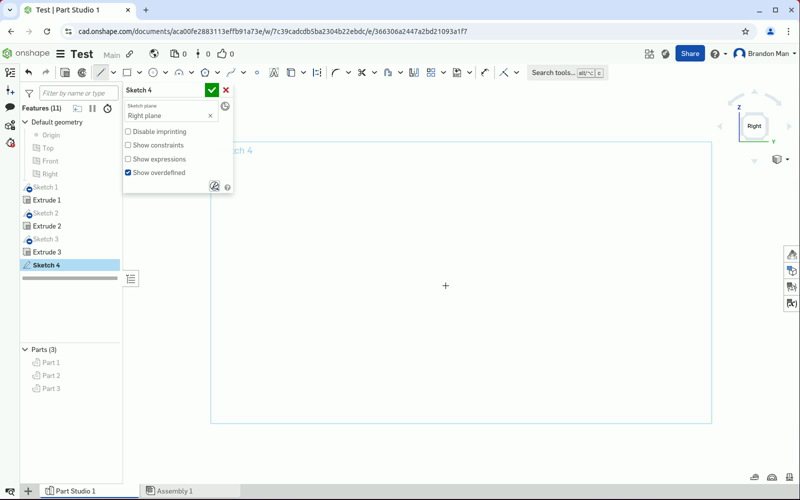
click(445, 285)
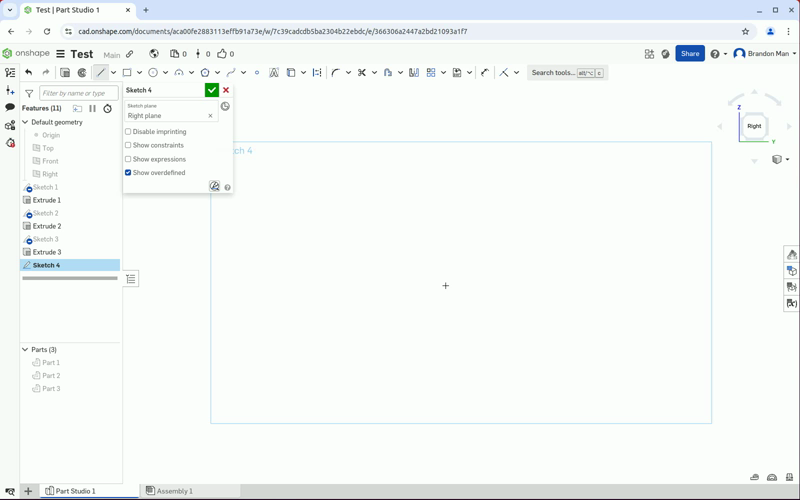
key_up(shift)
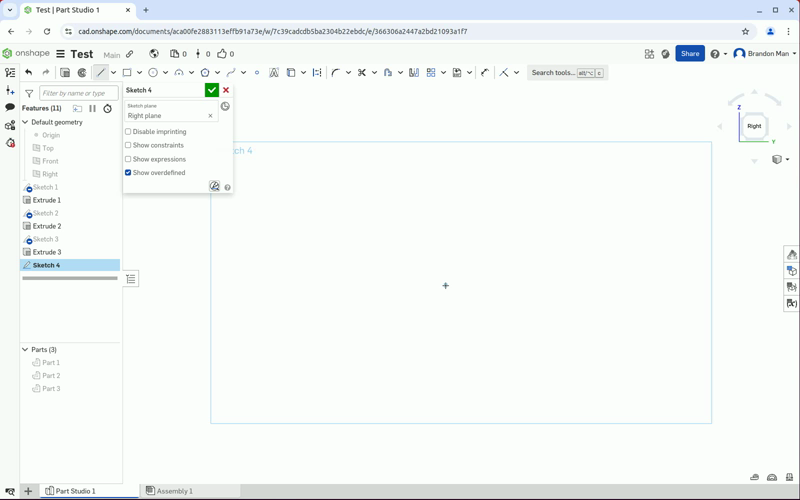
key_down(shift)
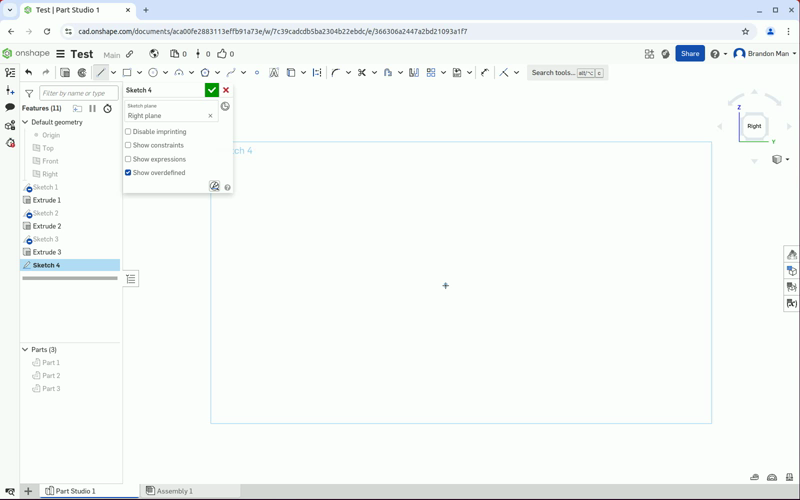
mouse_move(475, 285)
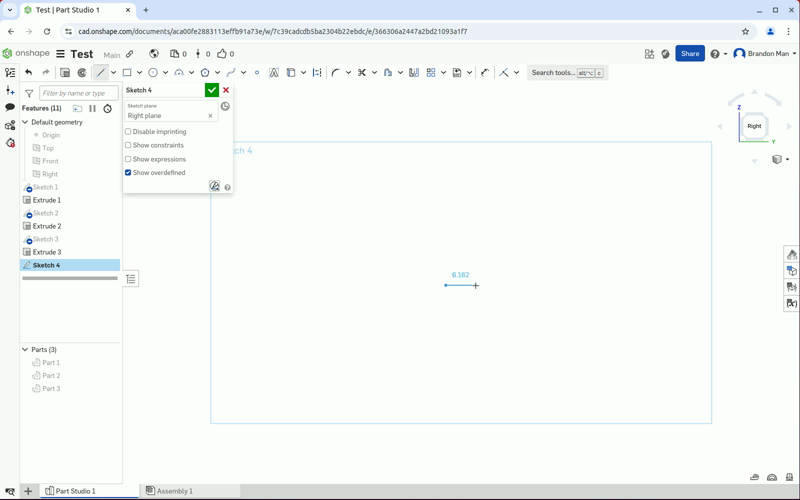
mouse_move(453, 277)
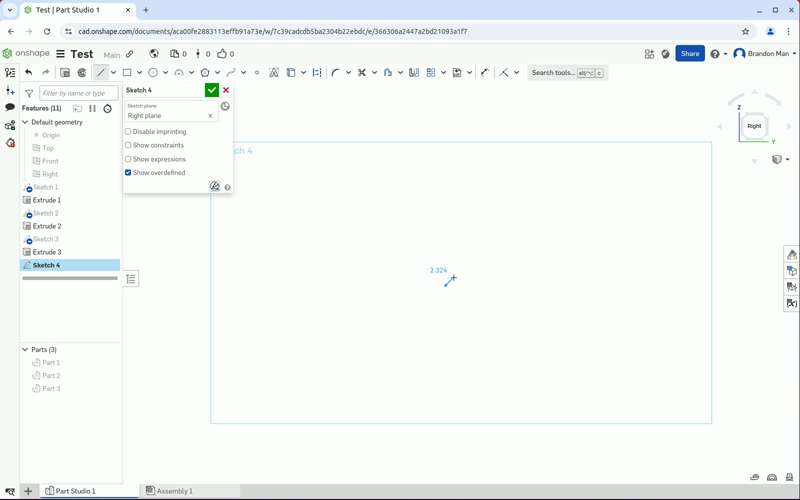
click(453, 277)
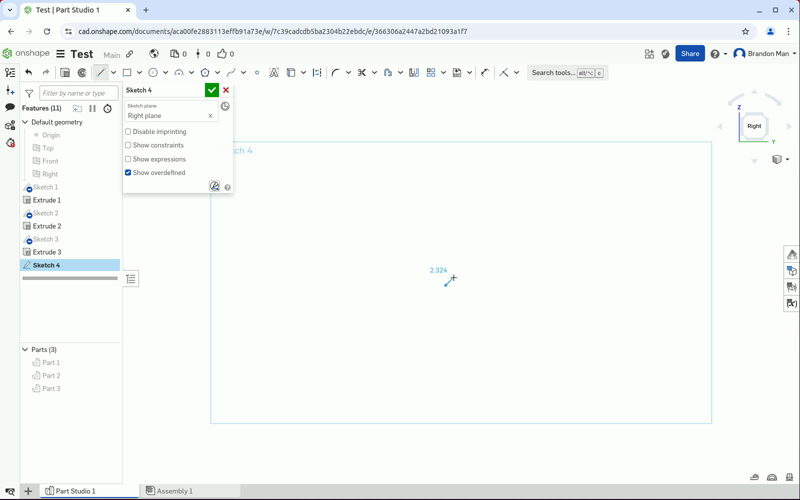
key_up(shift)
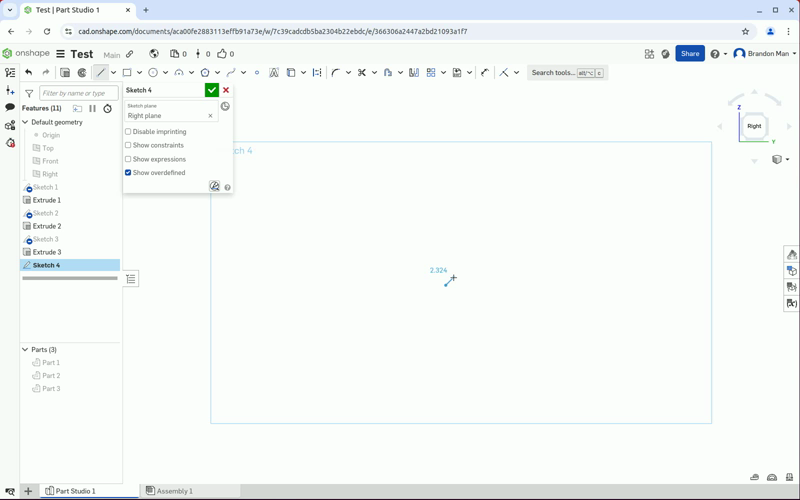
key_down(shift)
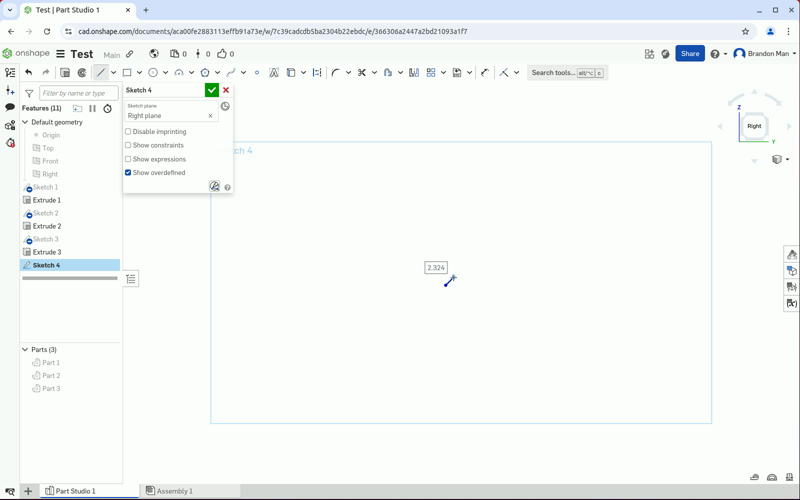
mouse_move(483, 277)
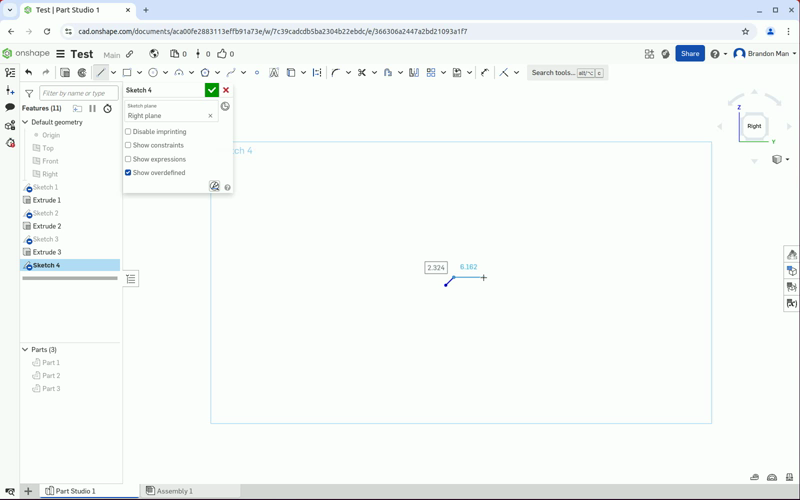
mouse_move(445, 277)
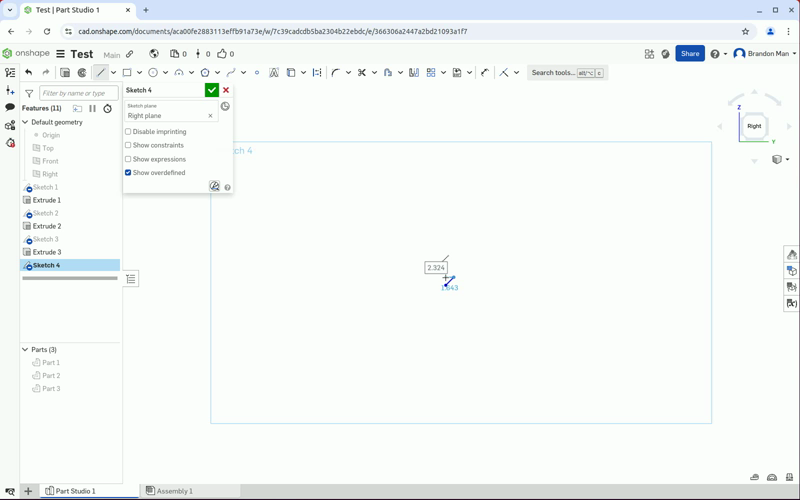
click(445, 277)
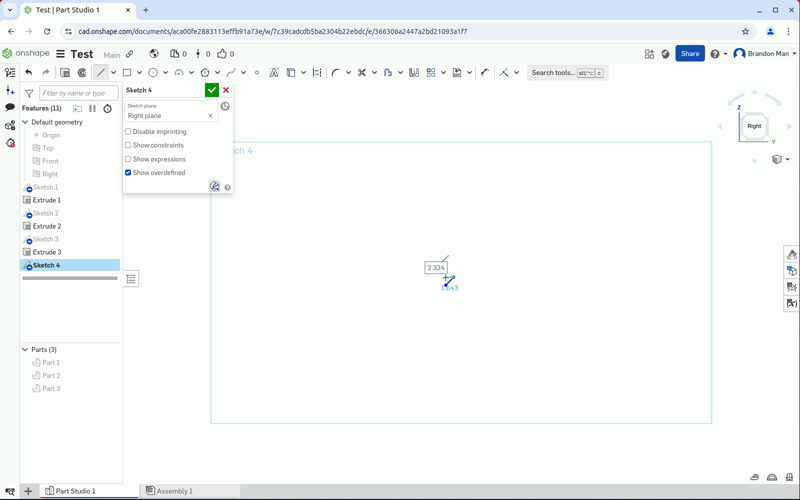
key_up(shift)
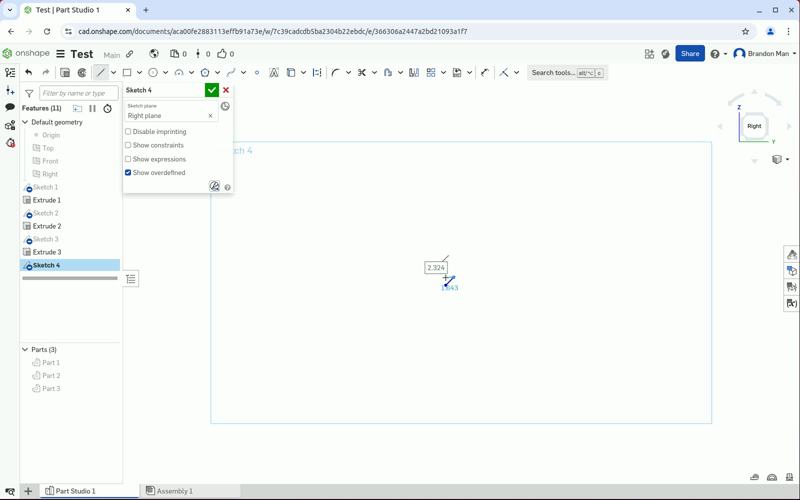
mouse_move(475, 277)
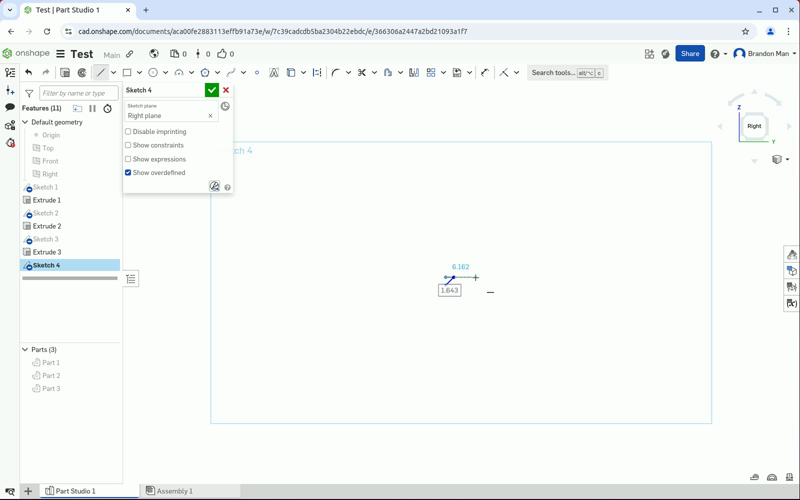
key_down(shift)
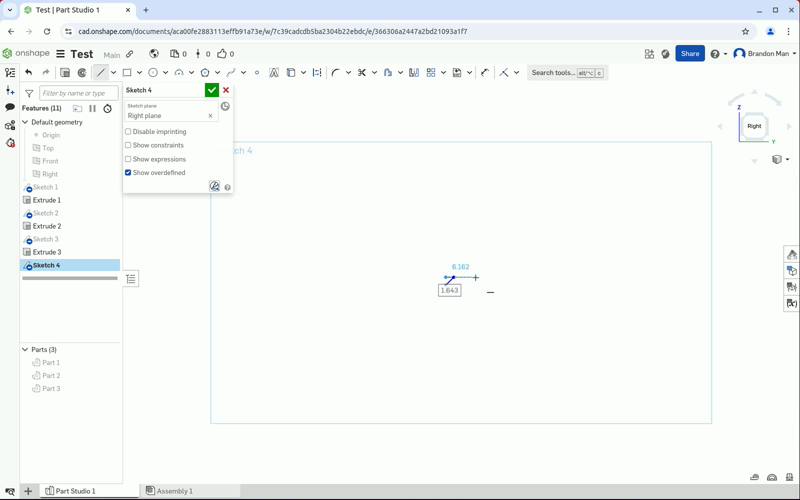
mouse_move(445, 285)
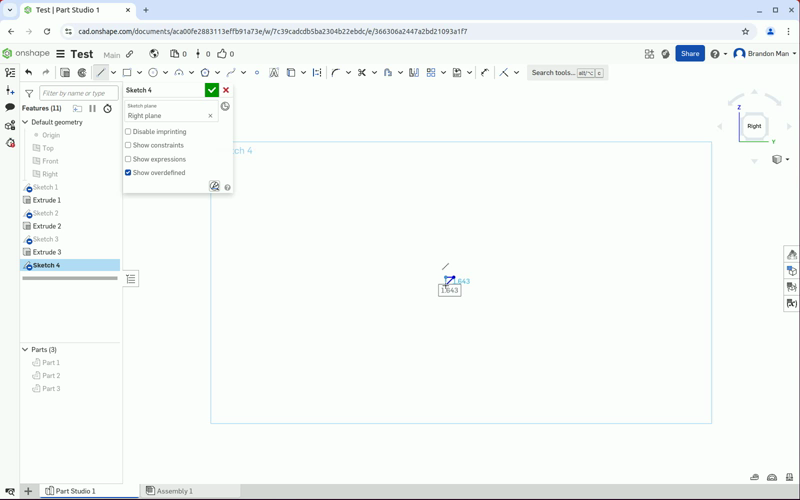
key_up(shift)
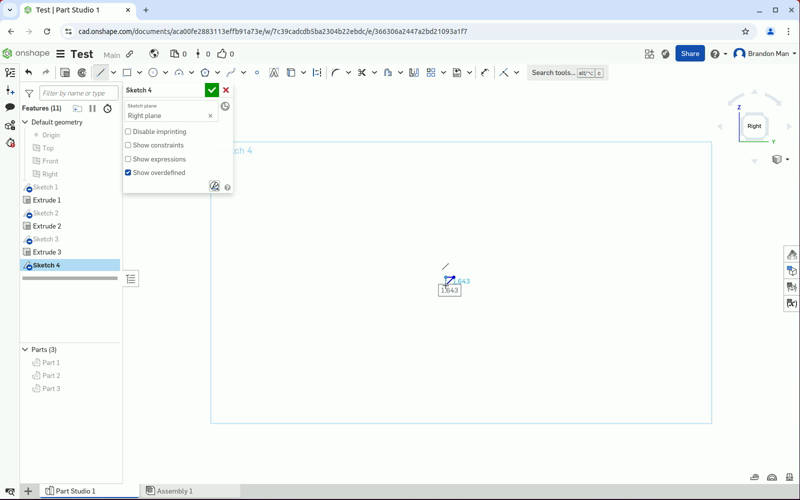
click(445, 285)
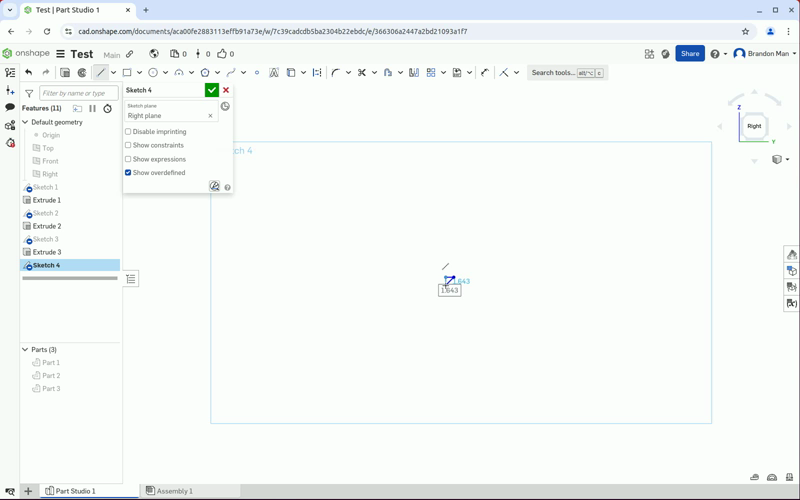
key(esc)
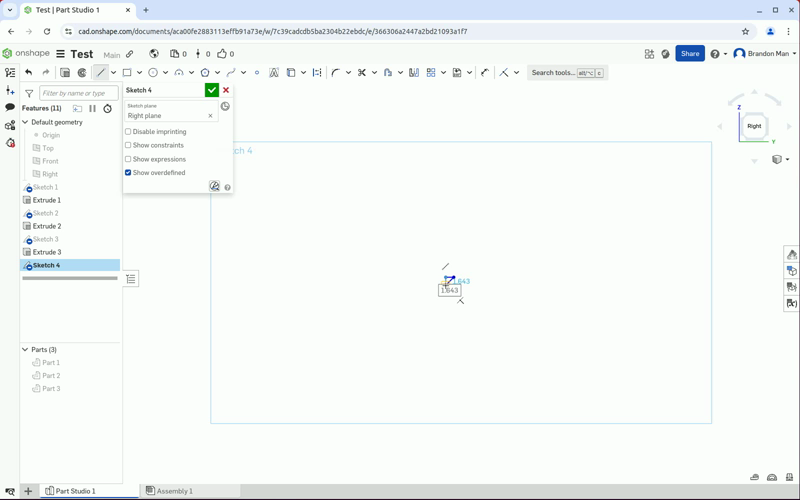
mouse_move(449, 279)
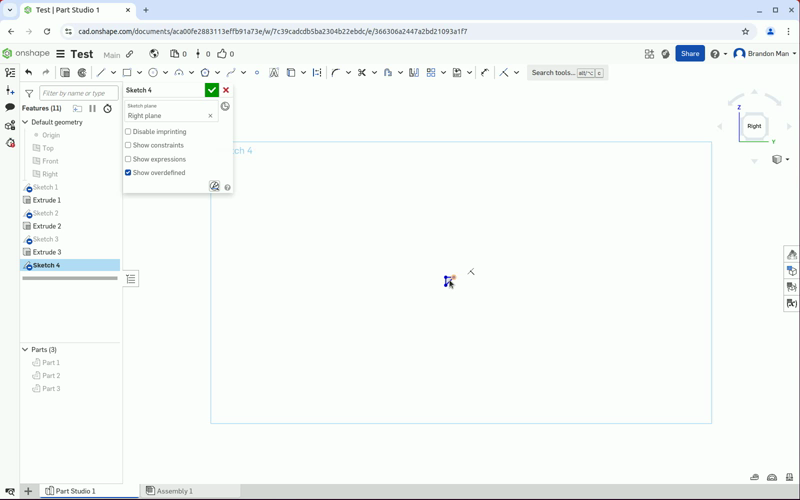
scroll(6)
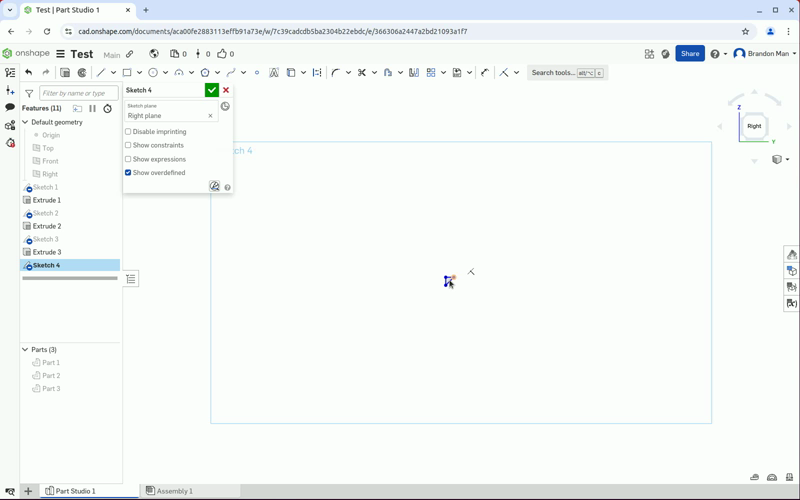
scroll(6)
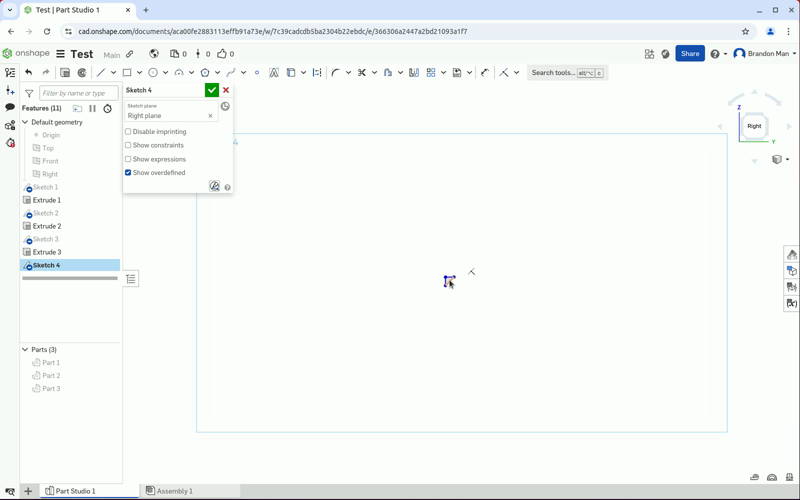
scroll(6)
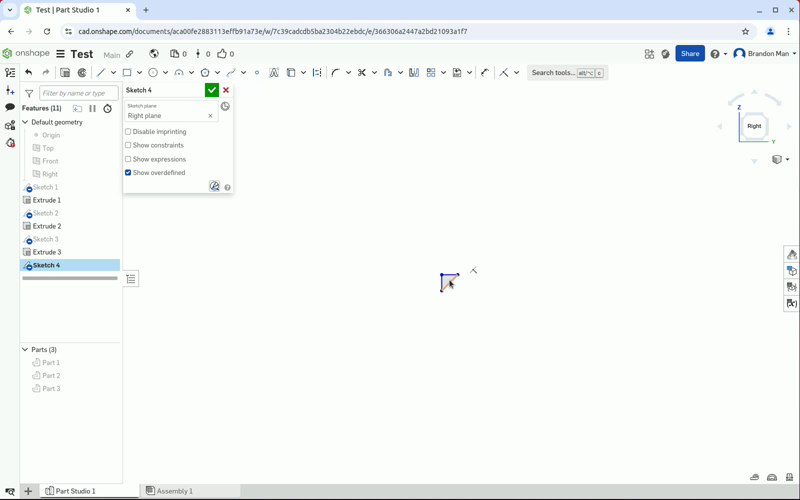
scroll(6)
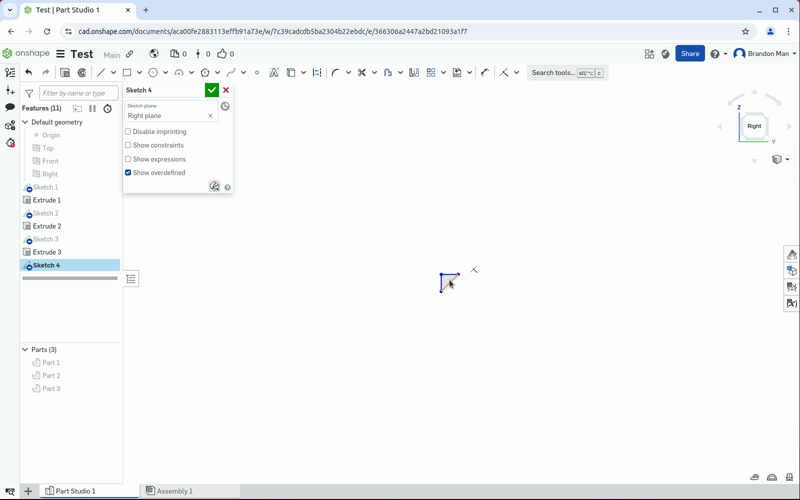
scroll(6)
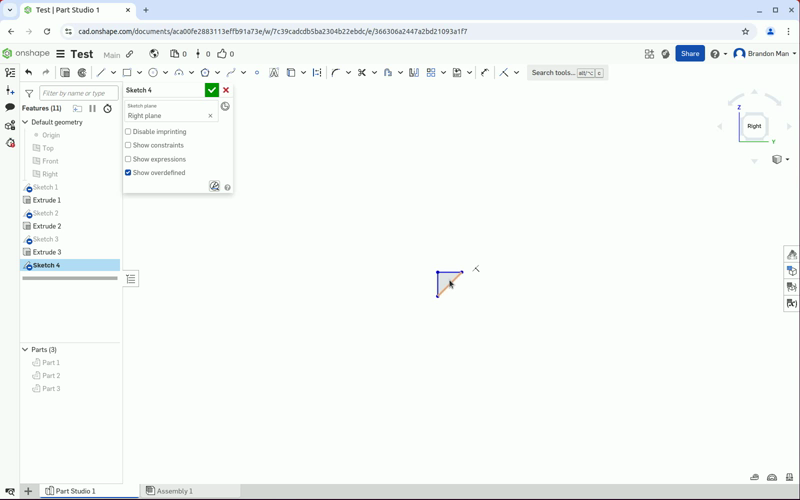
scroll(6)
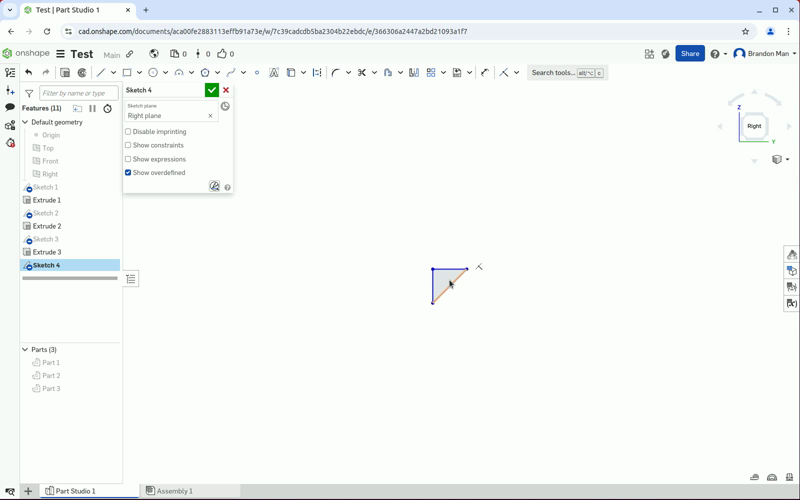
scroll(6)
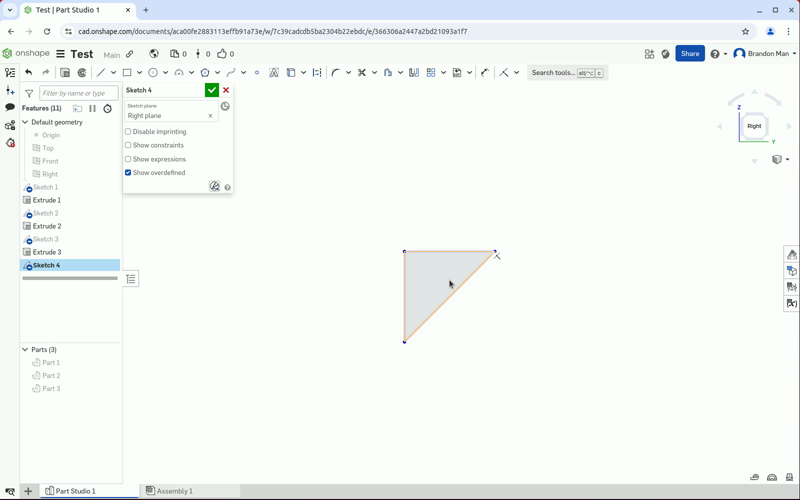
click(449, 279)
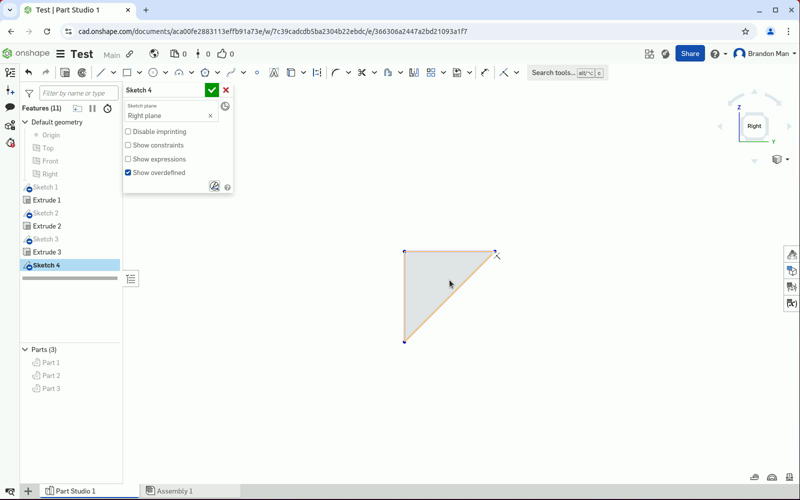
scroll(-6)
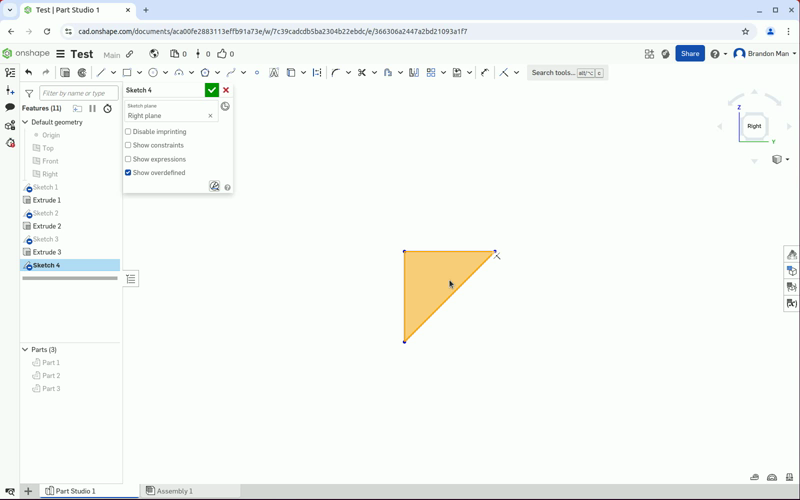
scroll(-6)
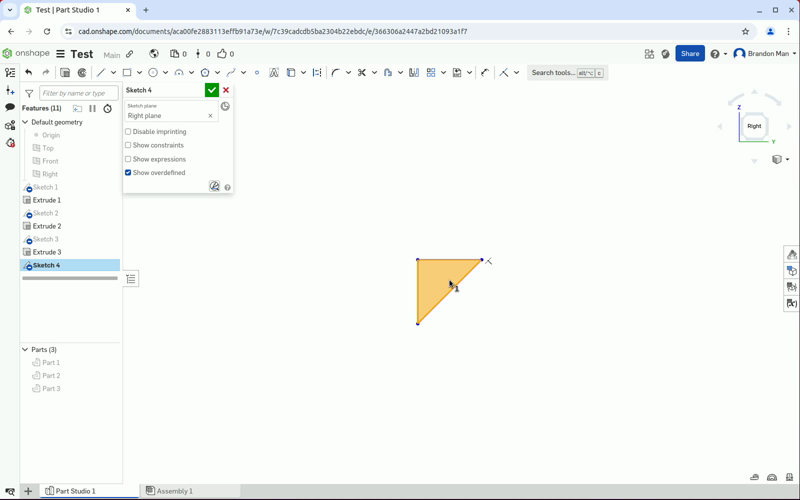
scroll(-6)
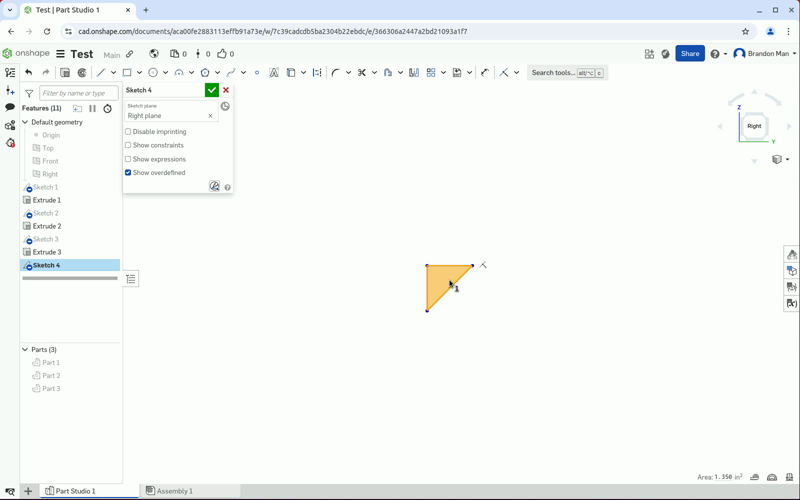
scroll(-6)
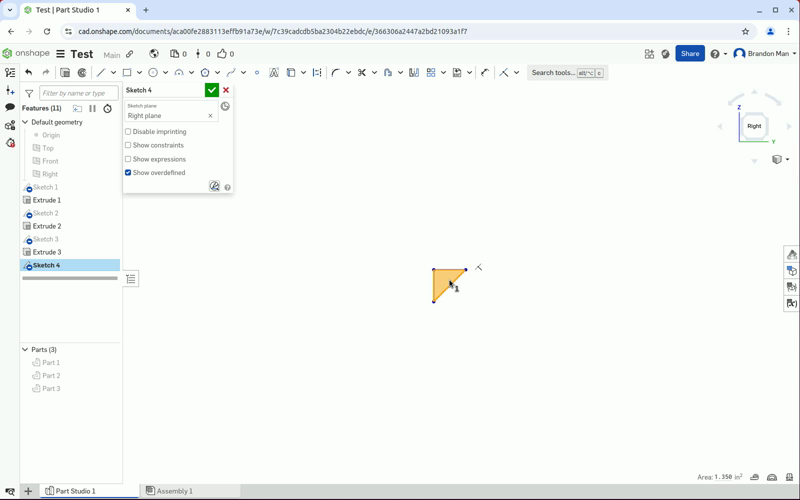
scroll(-6)
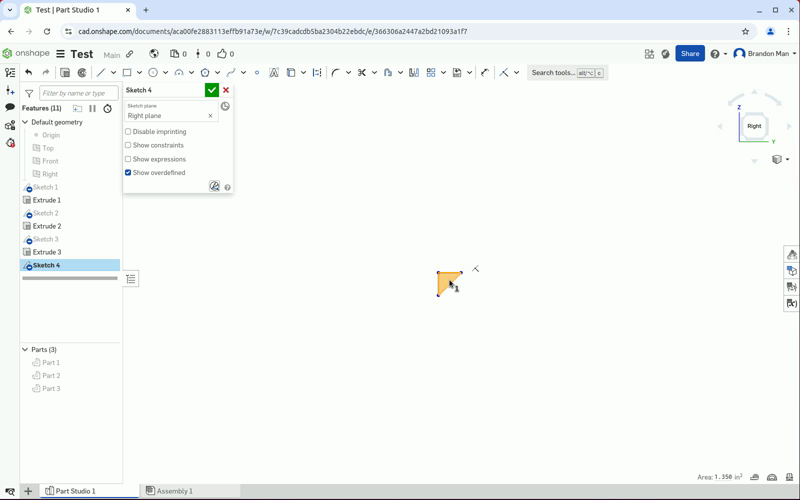
scroll(-6)
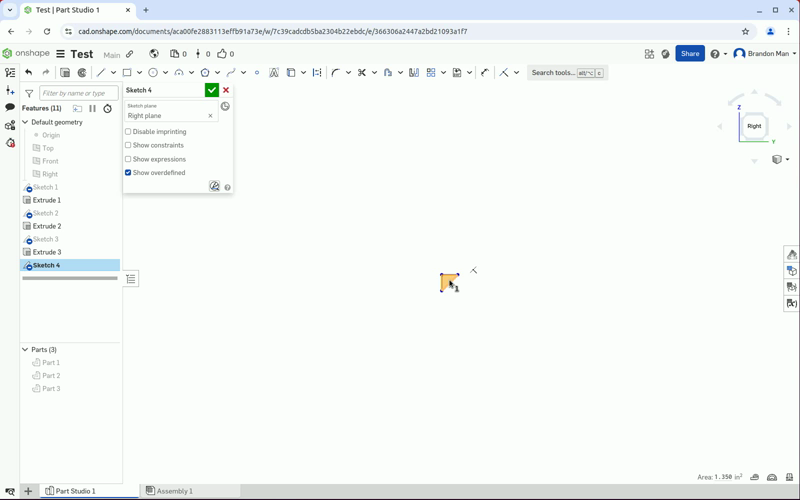
scroll(-6)
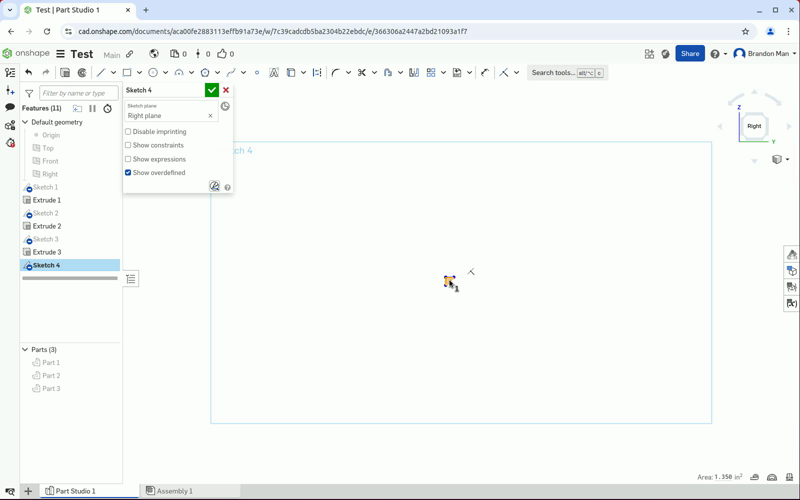
mouse_move(73, 352)
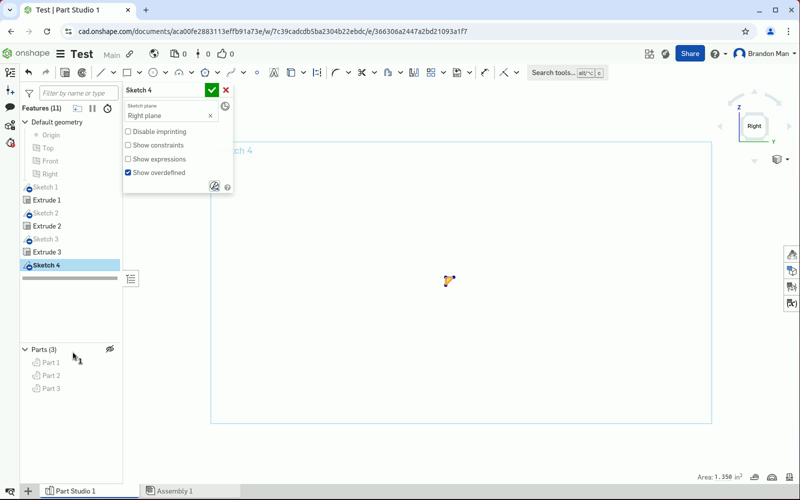
key(shift+y)
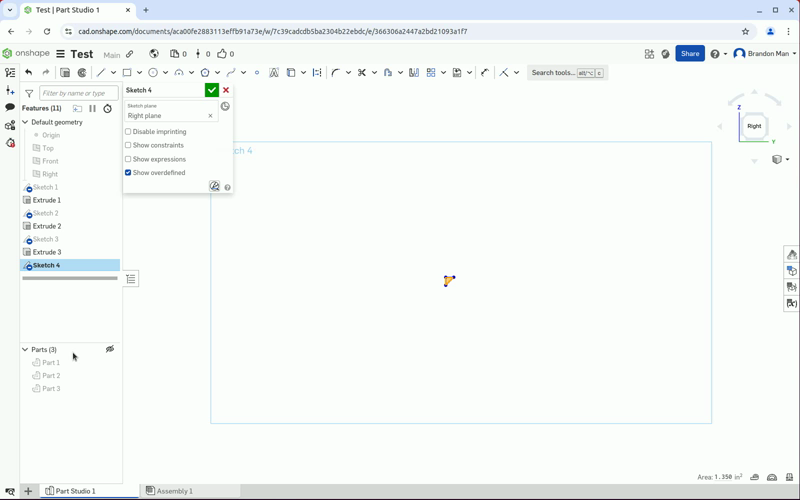
key(shift+e)
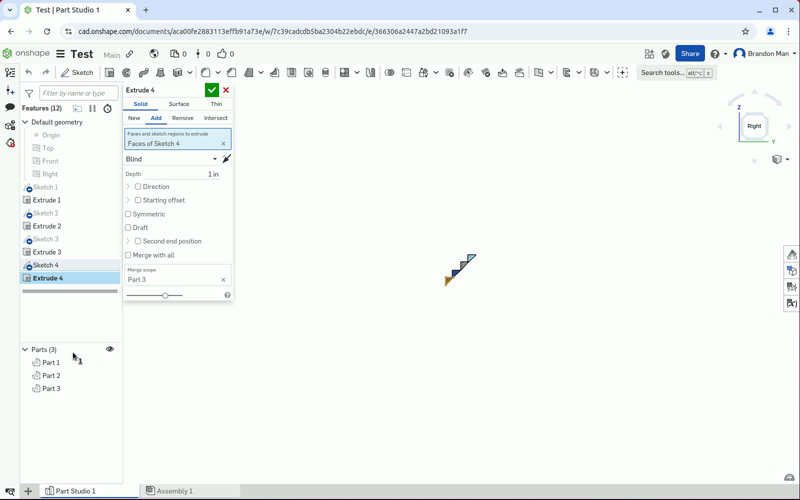
mouse_move(143, 106)
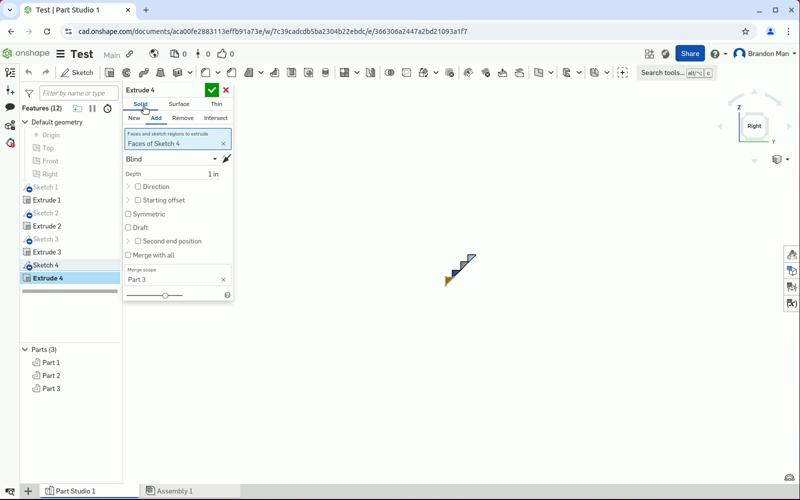
click(143, 106)
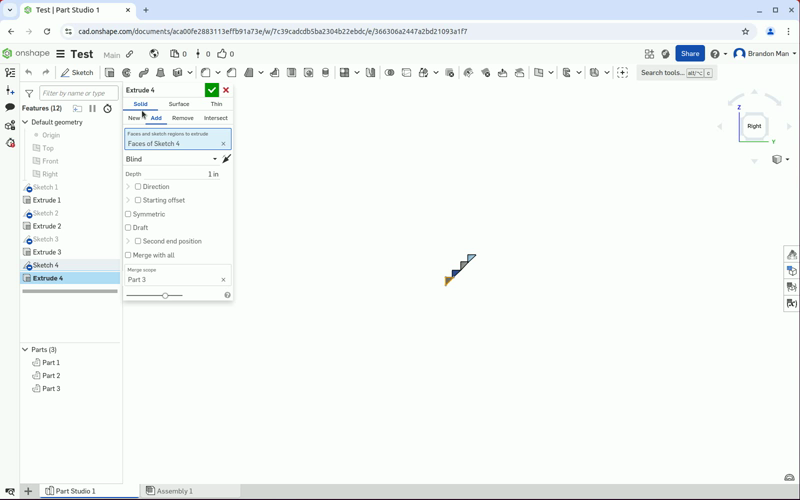
mouse_move(137, 120)
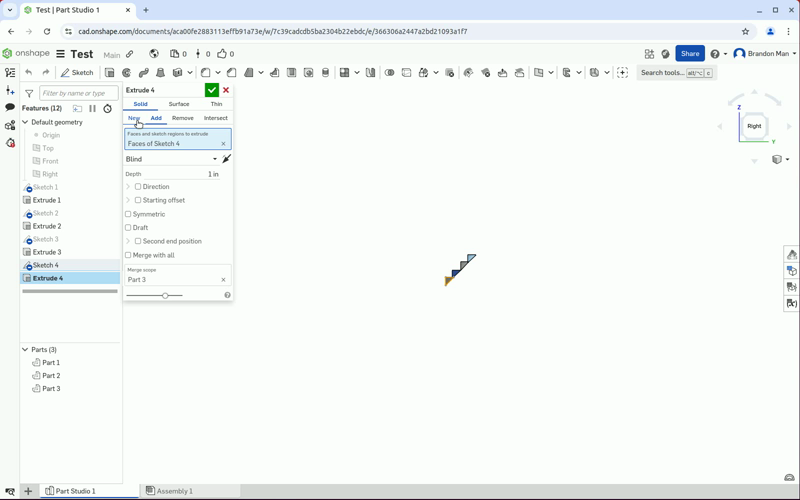
click(137, 120)
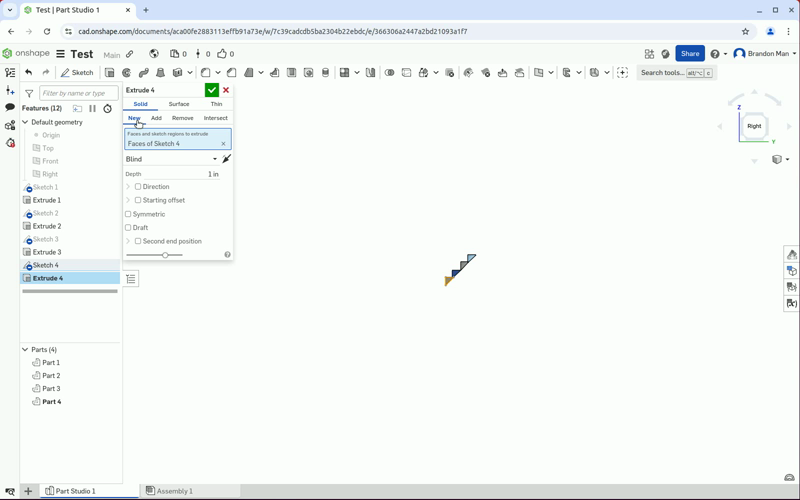
key(tab, 4)
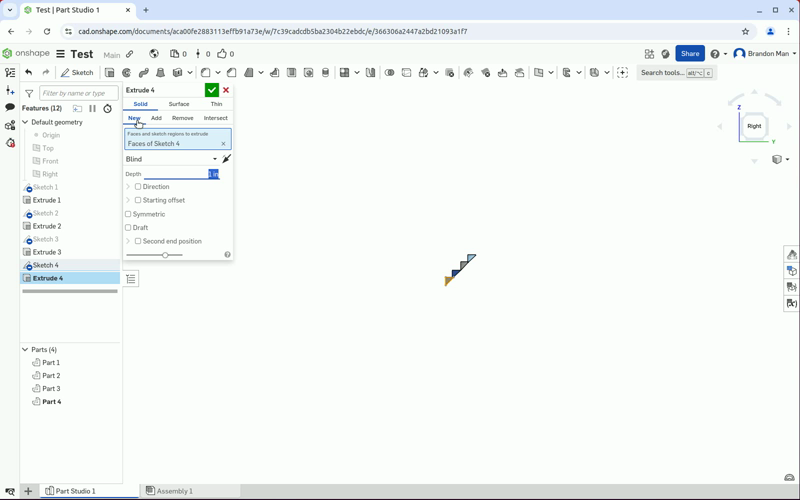
text(7.943)
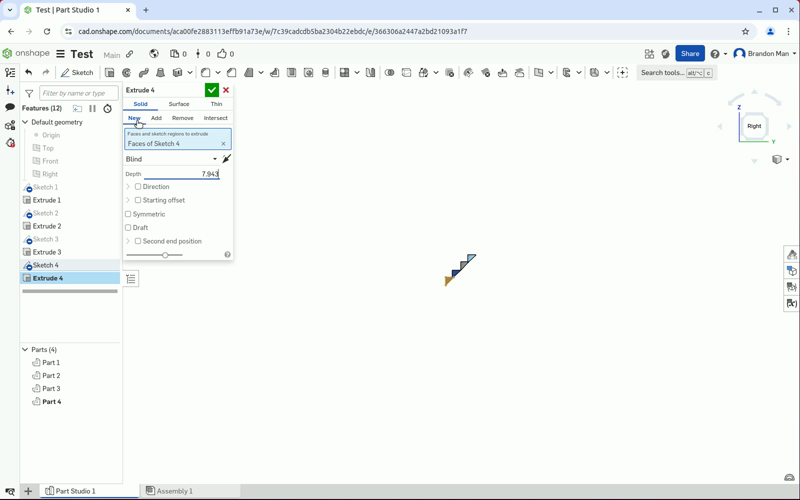
key(enter)
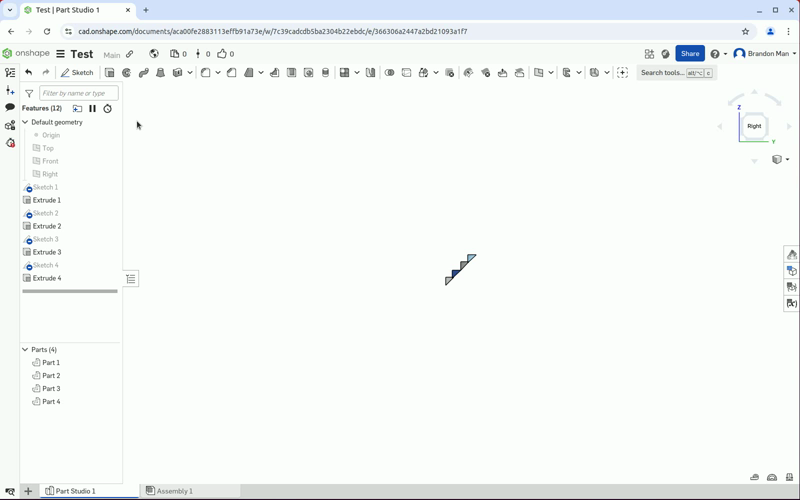
key(shift+h)
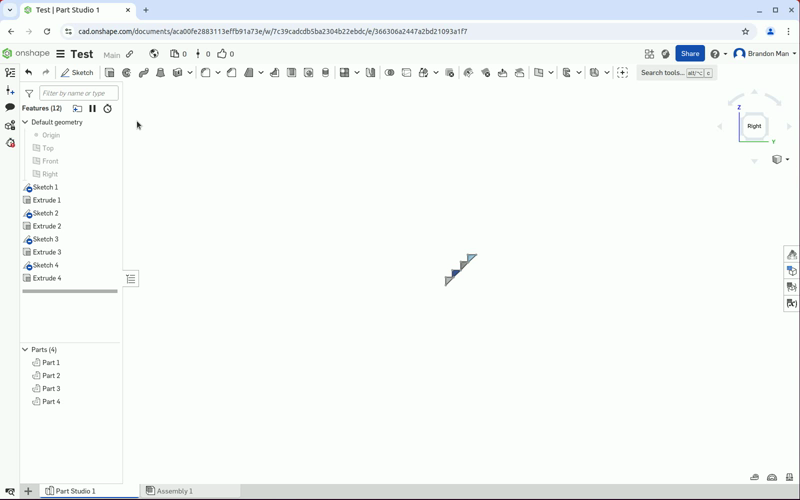
key(shift+h)
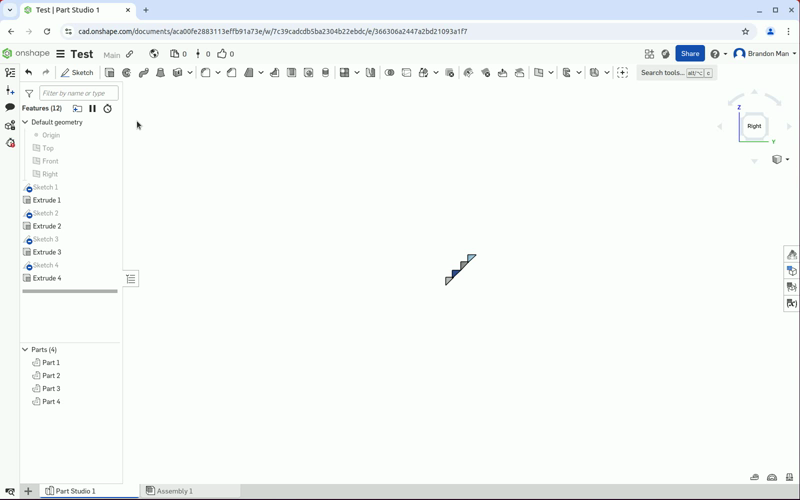
mouse_move(73, 189)
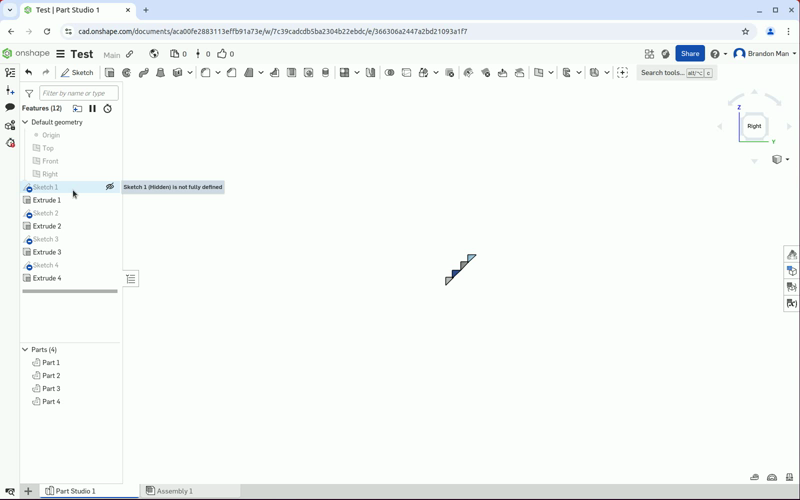
click(73, 189)
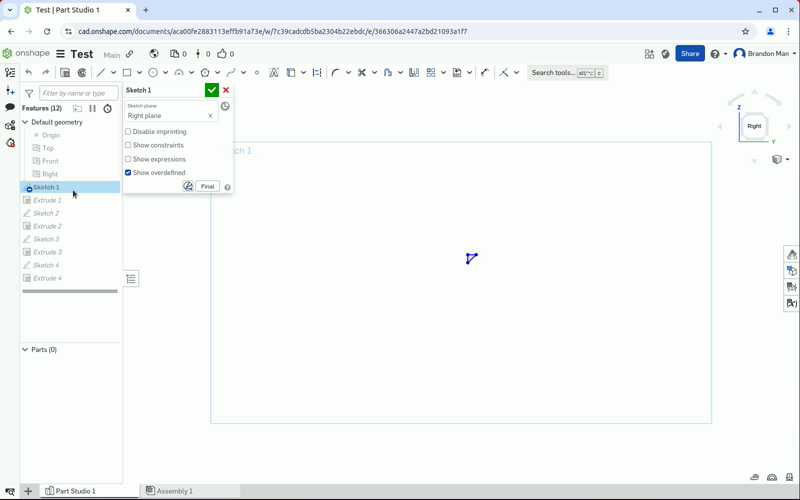
mouse_move(229, 92)
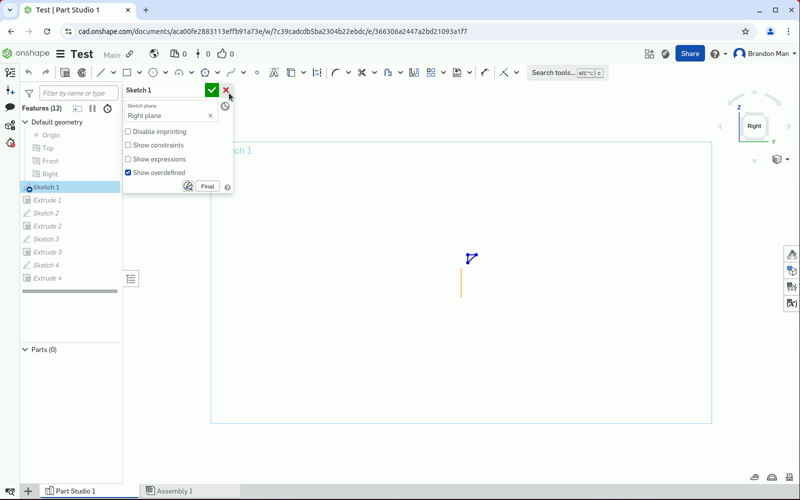
click(229, 92)
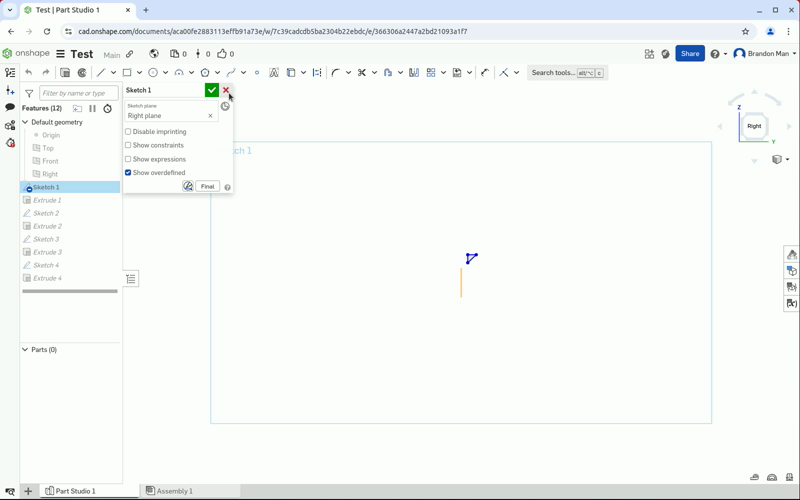
key(shift+s)
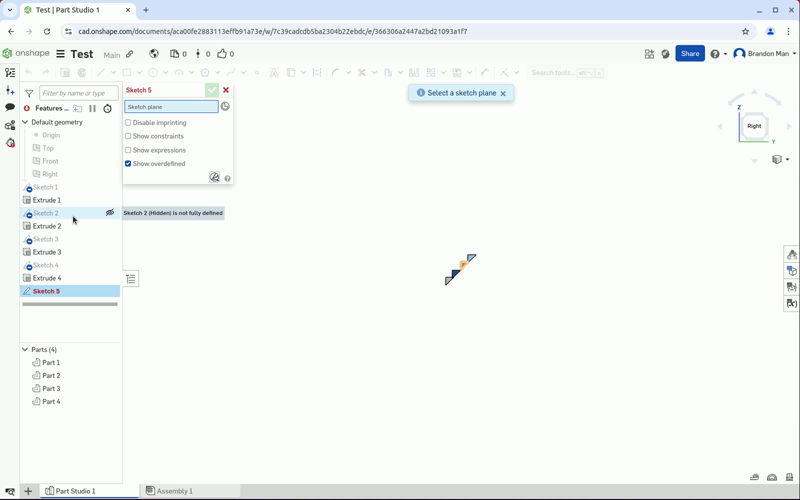
scroll(3)
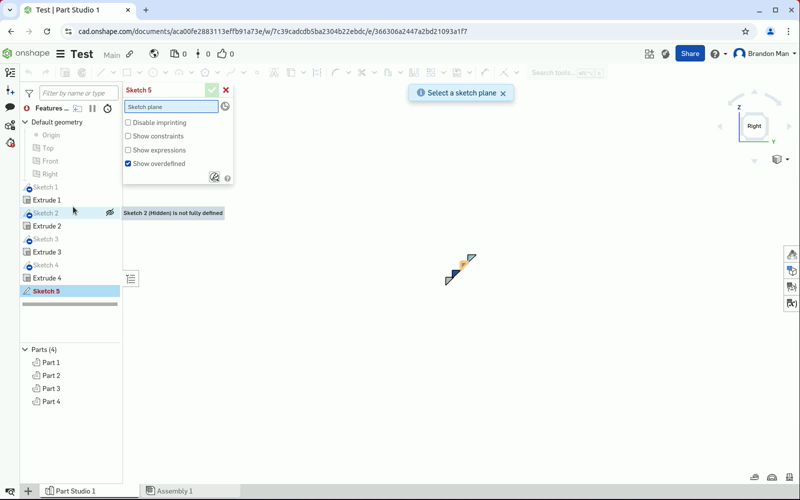
mouse_move(73, 176)
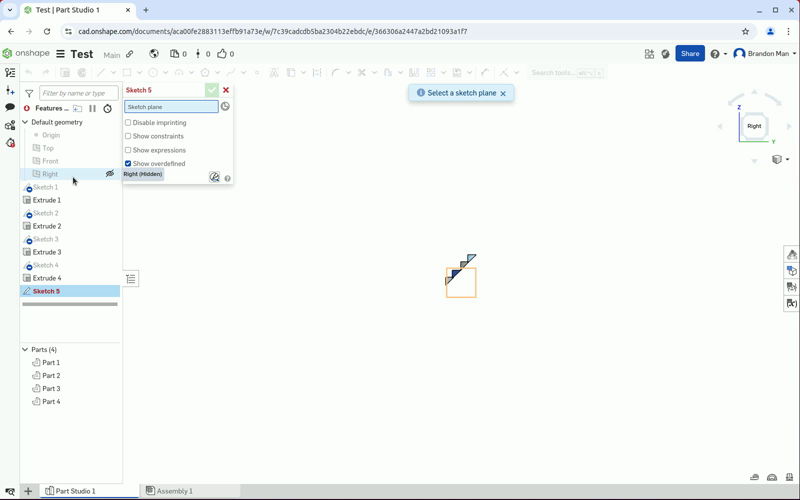
click(73, 176)
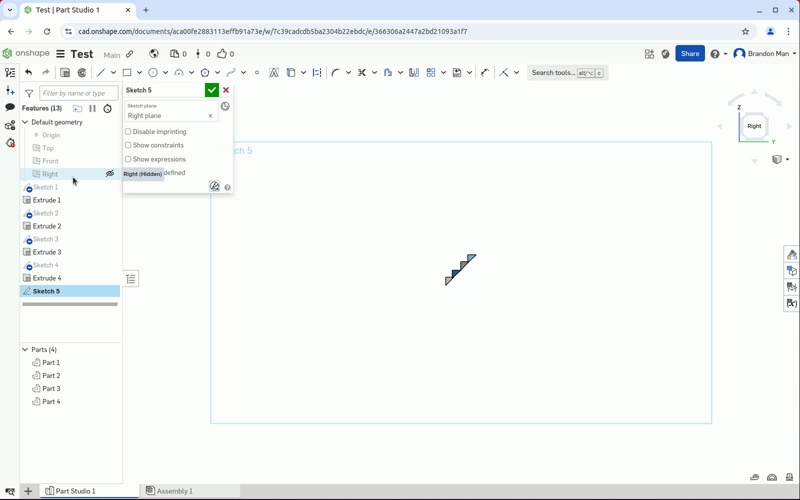
mouse_move(73, 352)
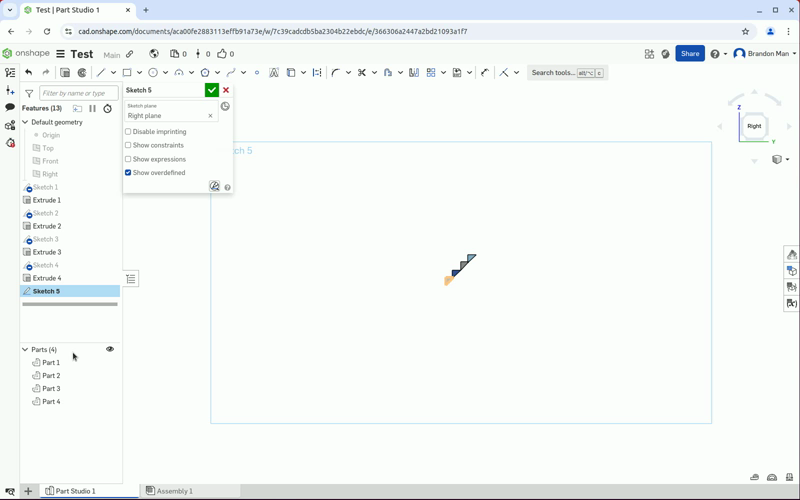
key(y)
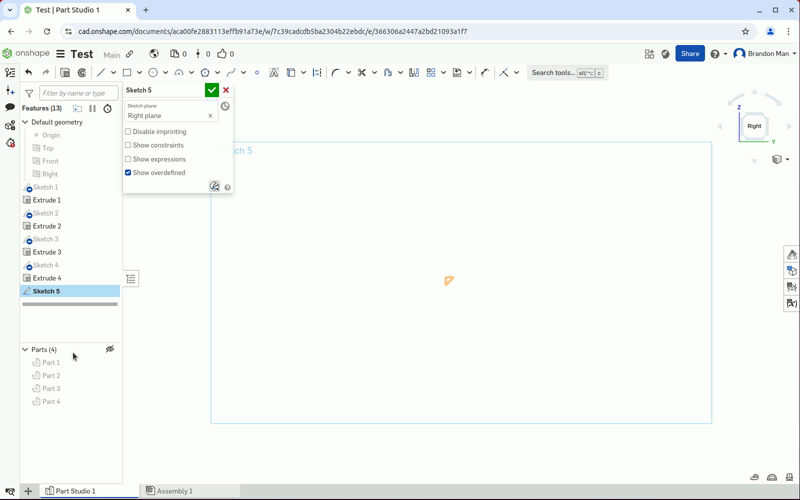
key(l)
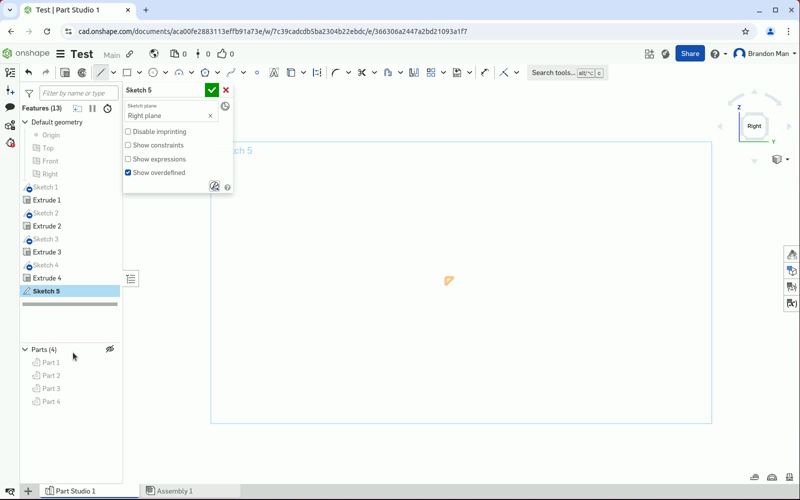
key_down(shift)
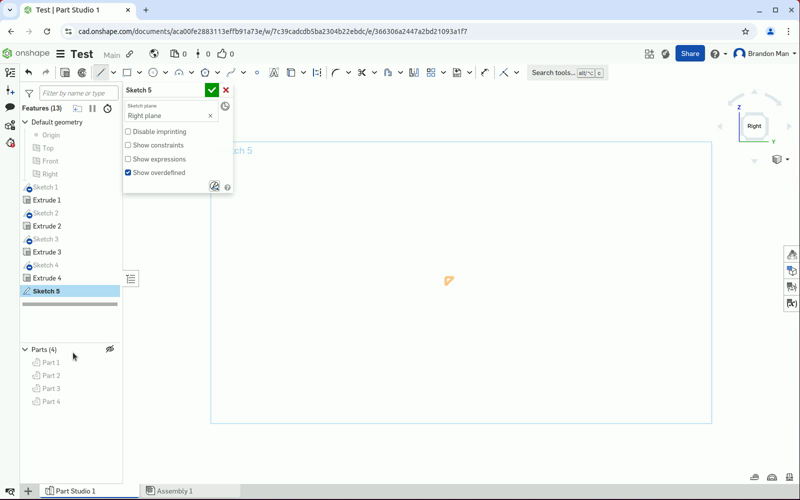
mouse_move(438, 292)
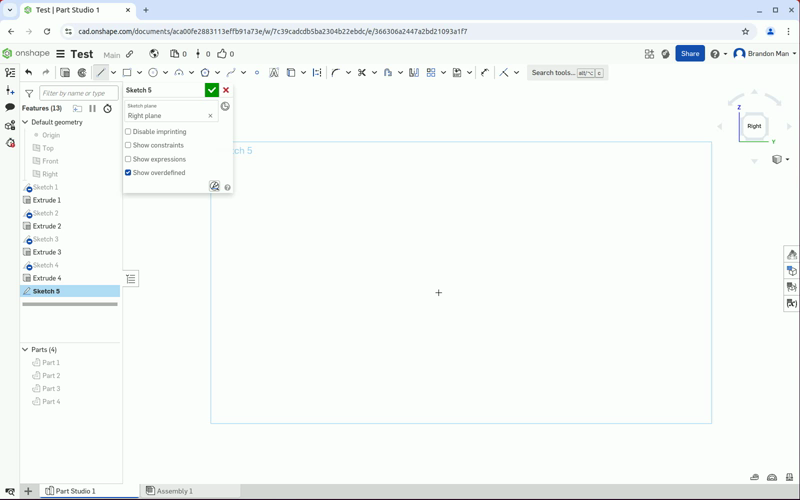
click(438, 292)
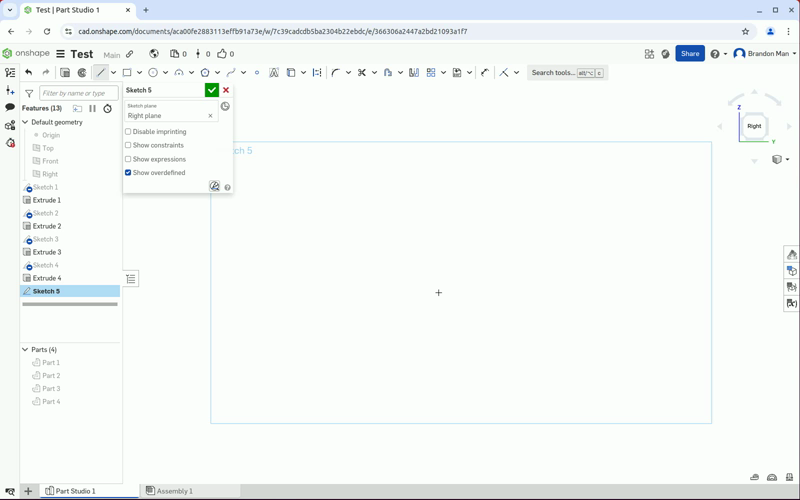
key_up(shift)
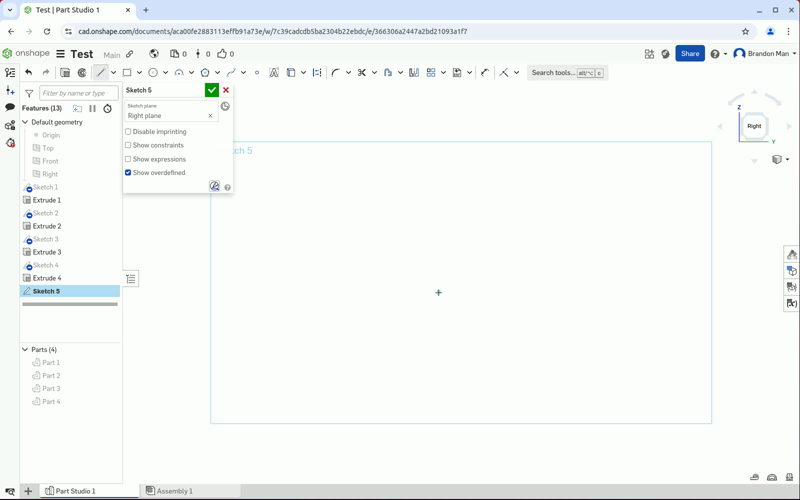
key_down(shift)
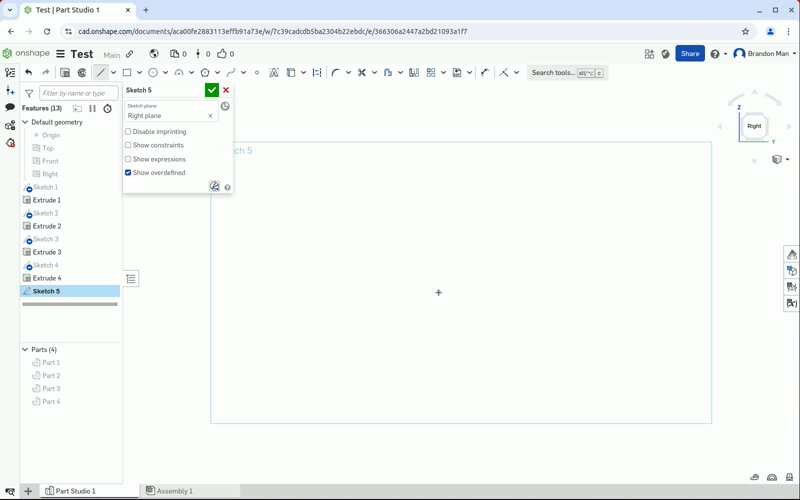
mouse_move(468, 292)
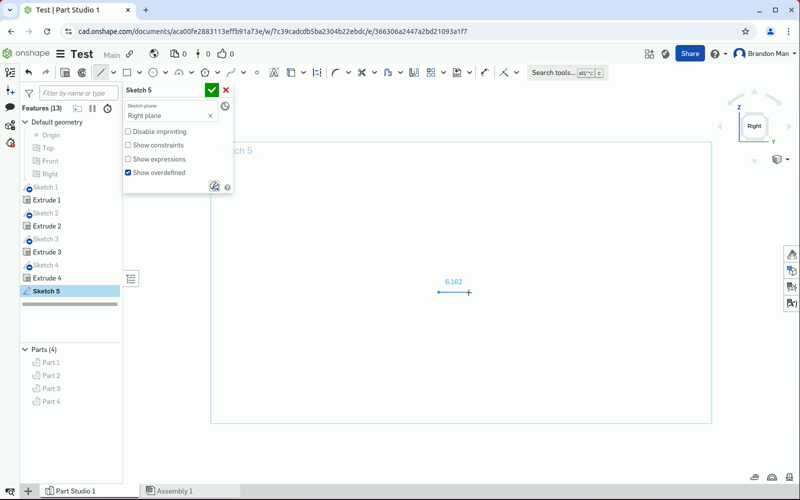
mouse_move(446, 284)
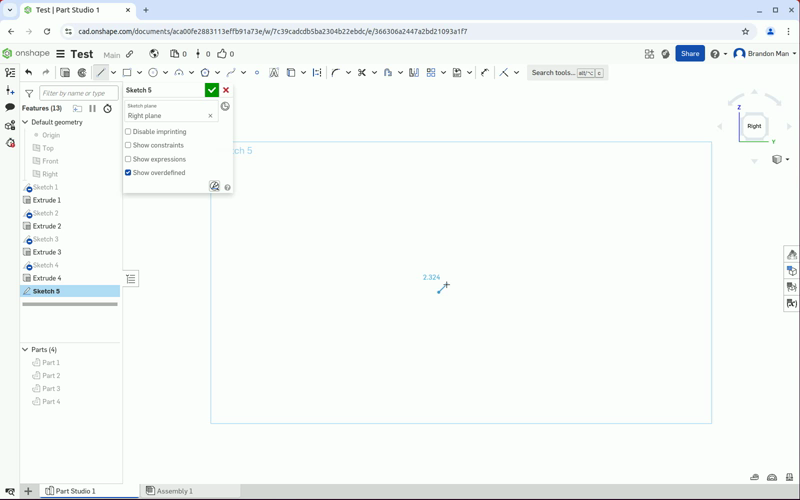
click(446, 284)
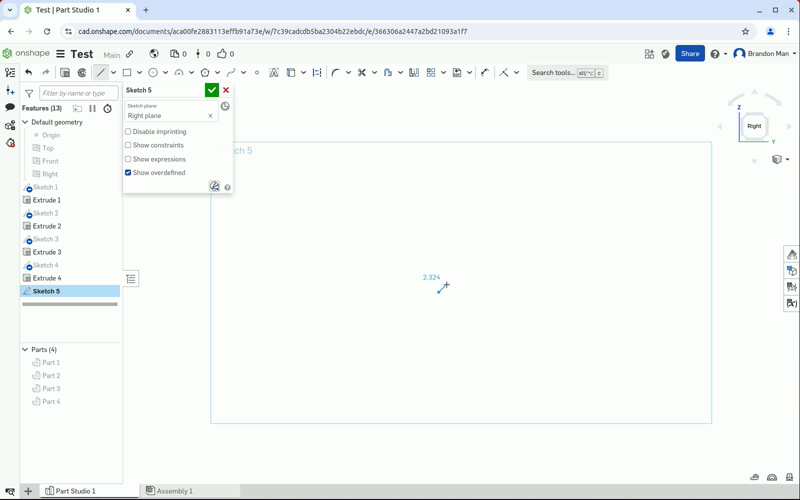
key_up(shift)
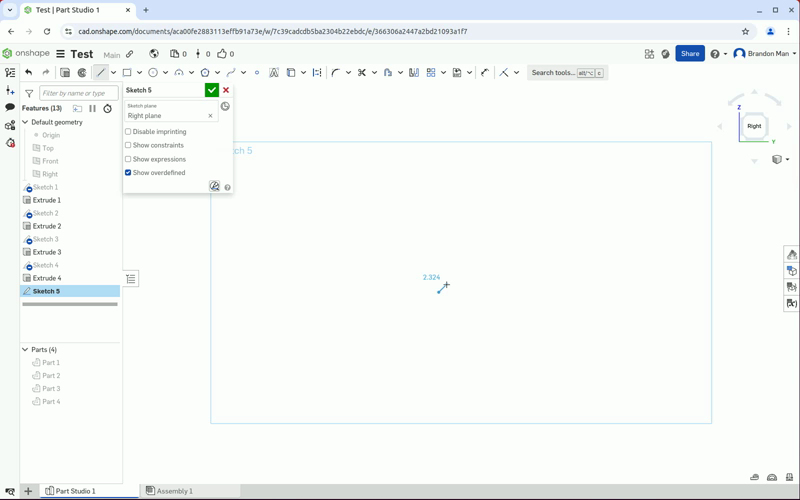
key_down(shift)
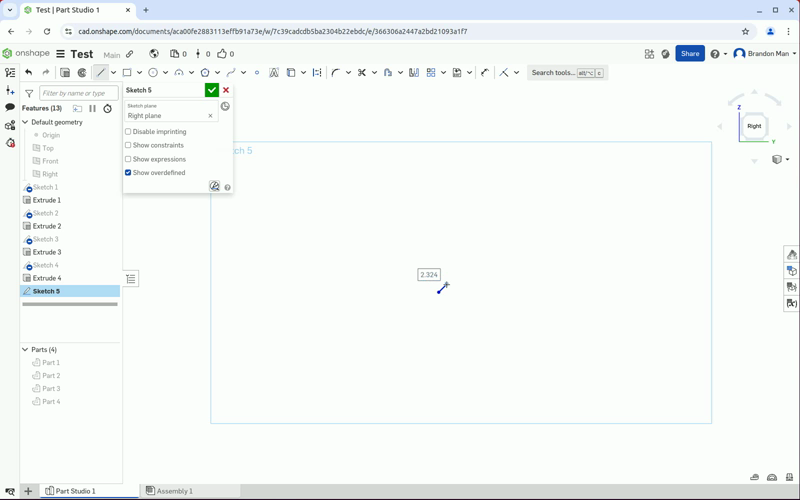
mouse_move(476, 284)
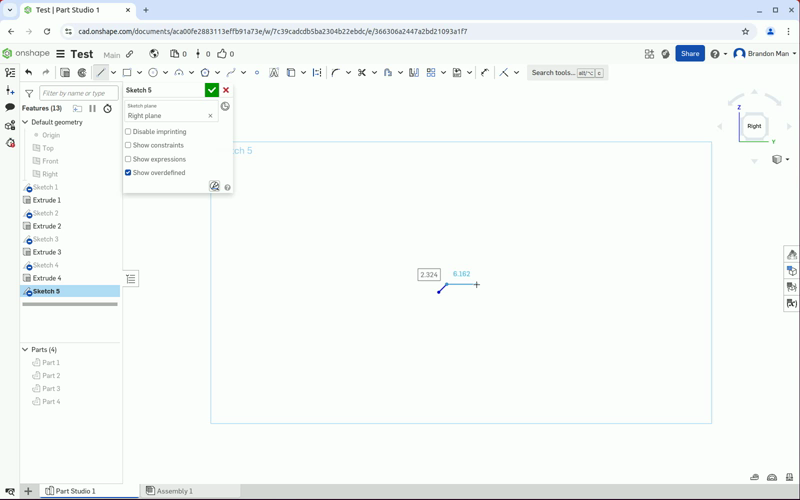
mouse_move(438, 284)
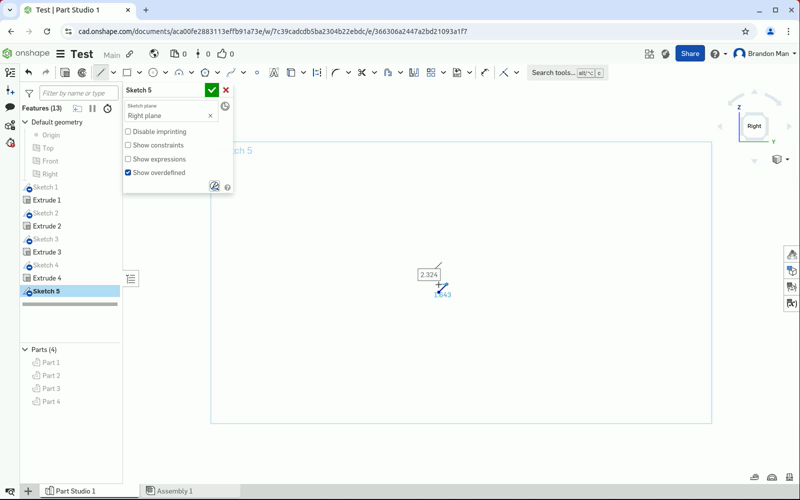
click(438, 284)
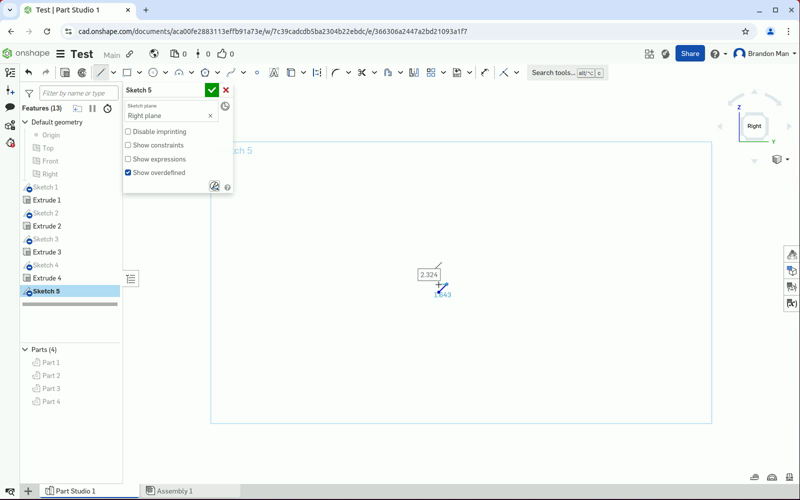
key_up(shift)
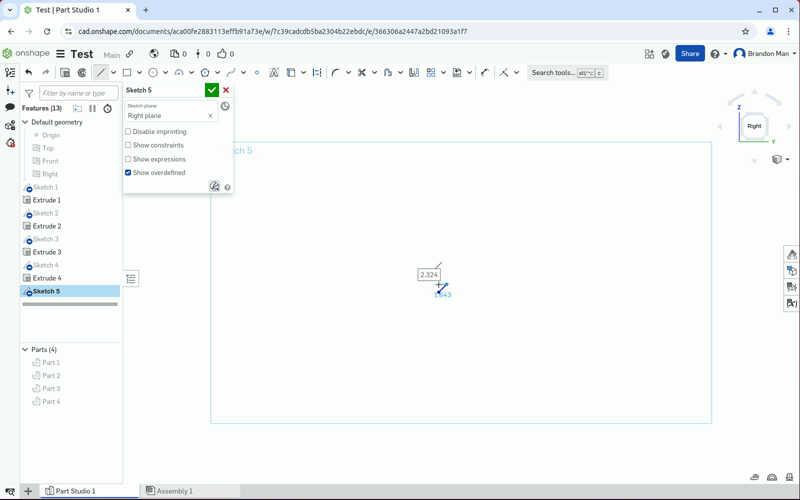
mouse_move(468, 284)
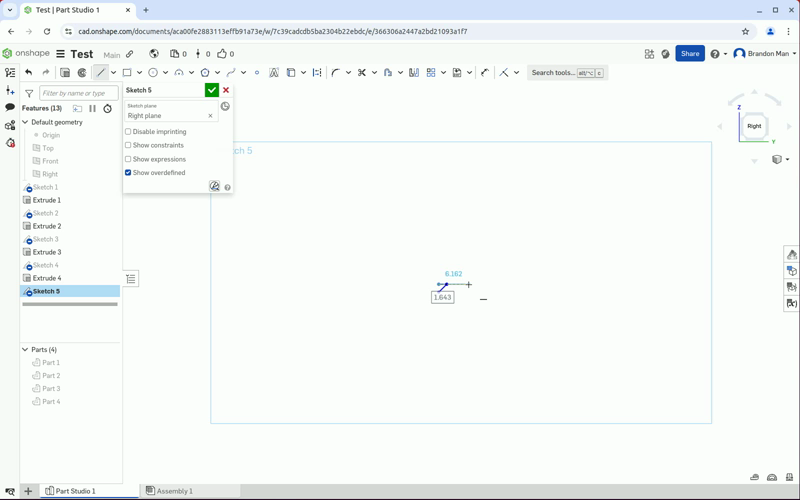
key_down(shift)
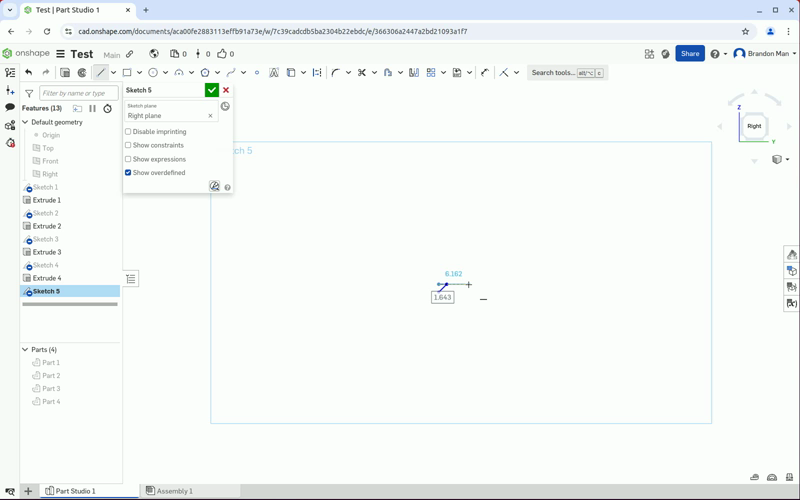
mouse_move(438, 292)
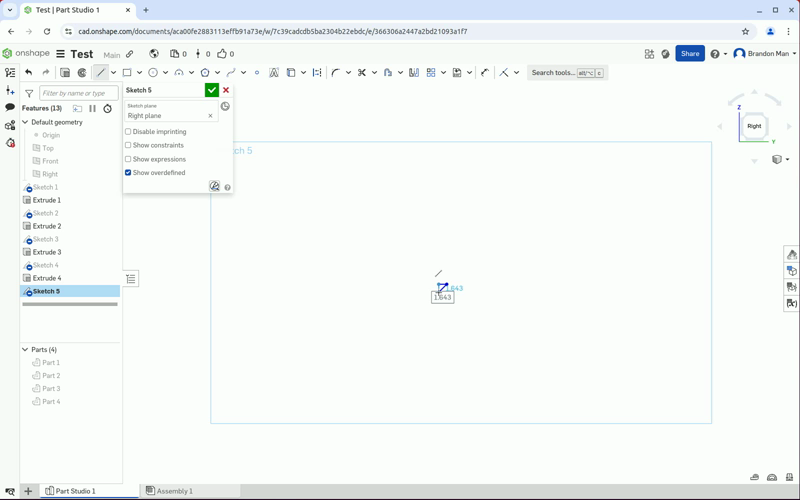
key_up(shift)
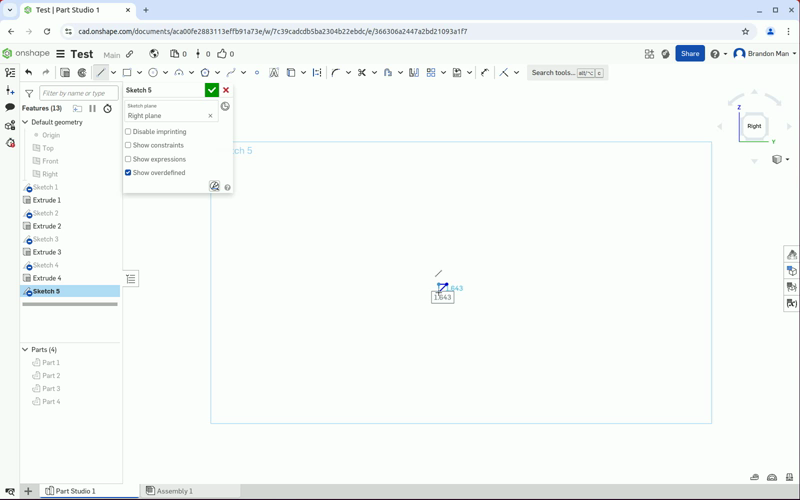
click(438, 292)
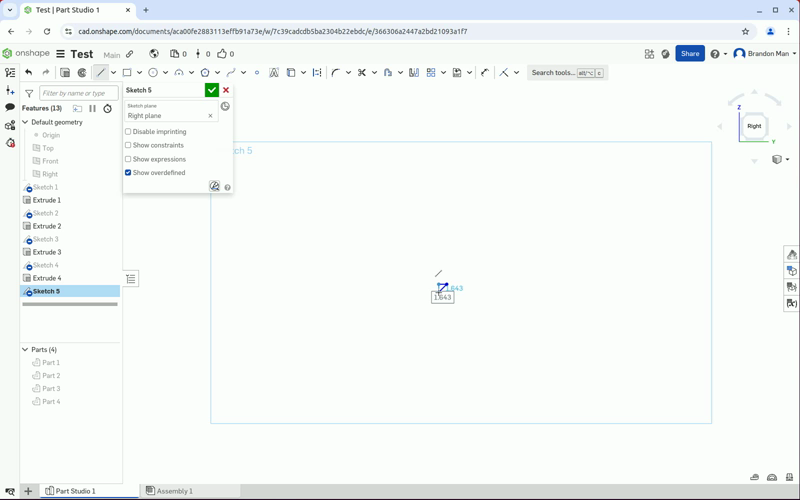
key(esc)
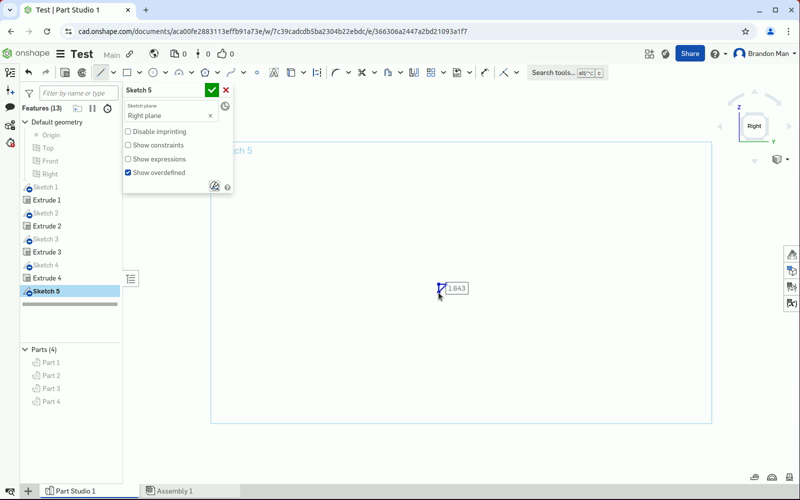
mouse_move(440, 285)
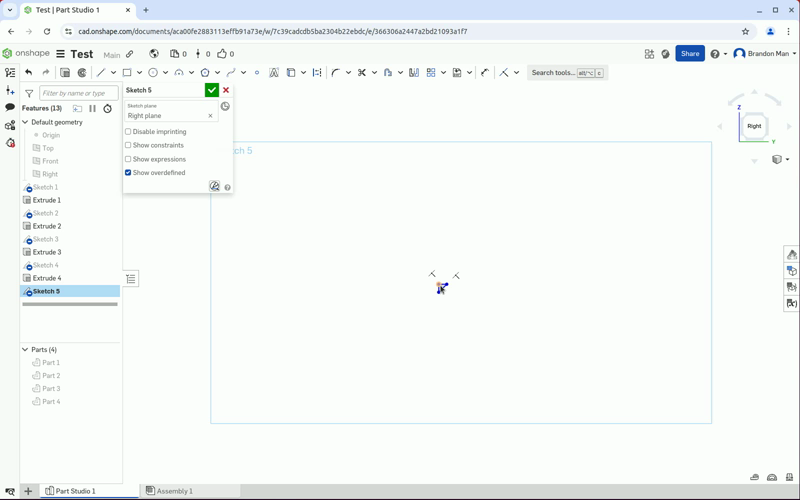
scroll(6)
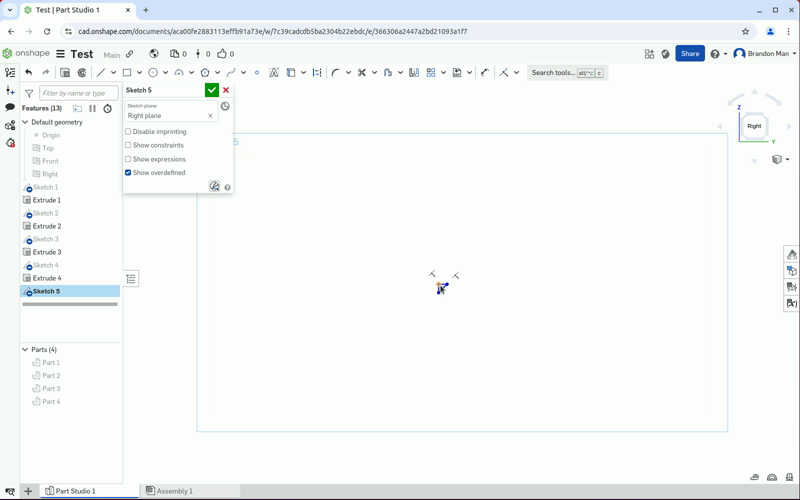
scroll(6)
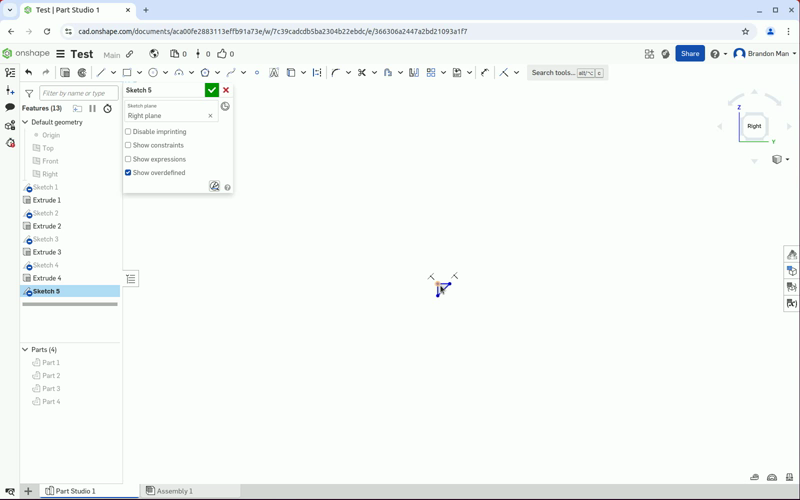
scroll(6)
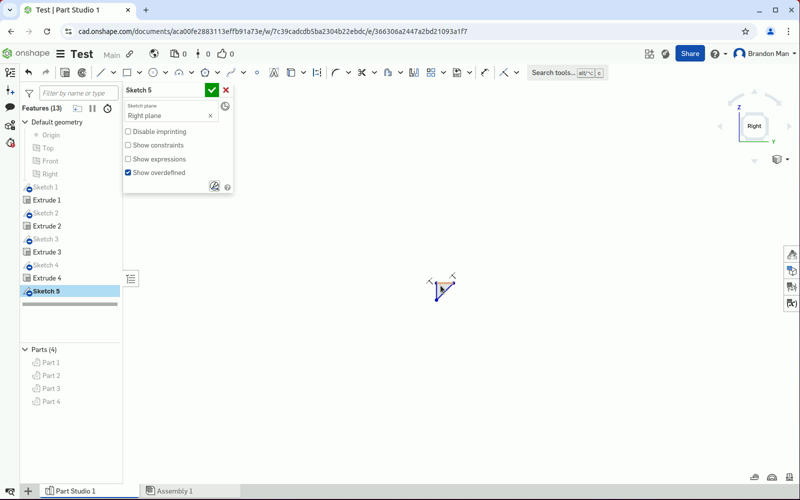
scroll(6)
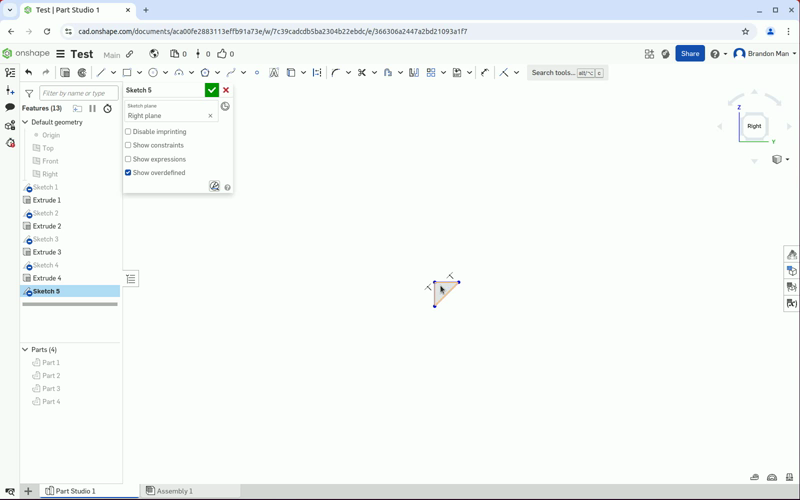
scroll(6)
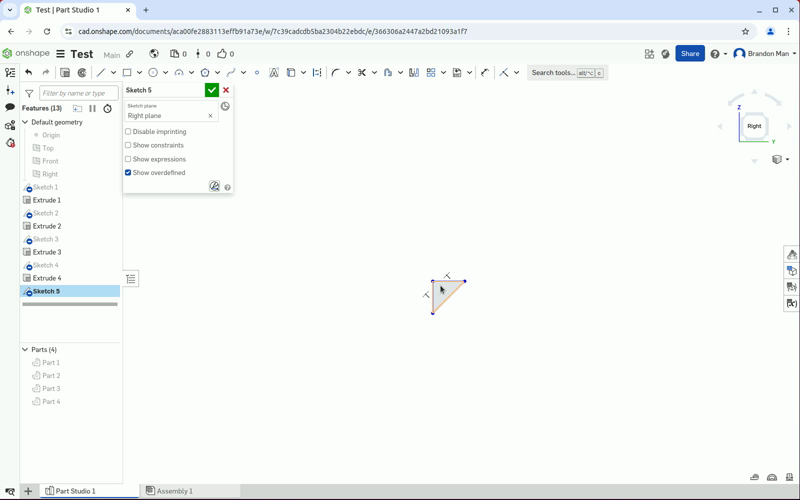
scroll(6)
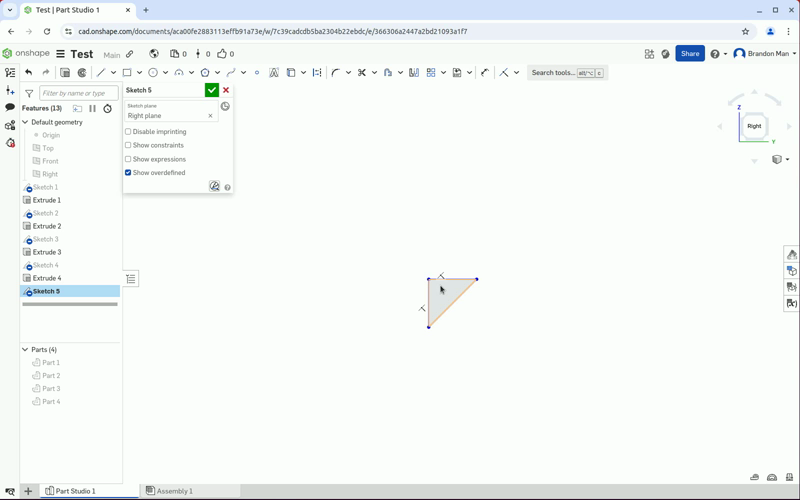
scroll(6)
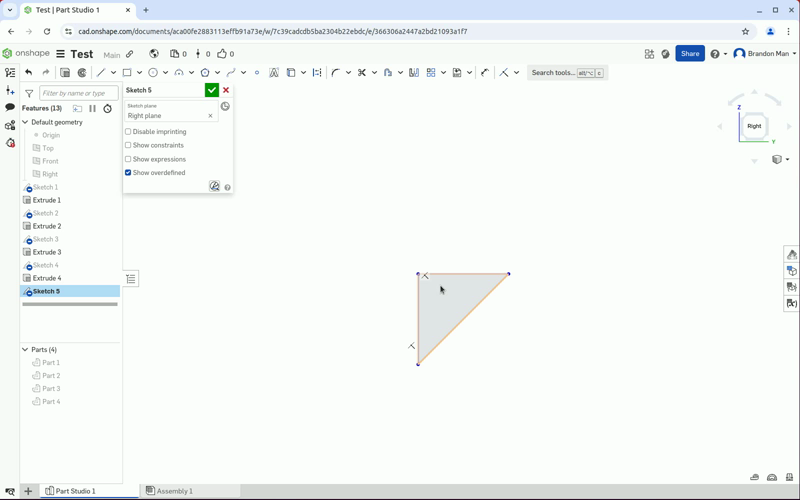
click(440, 285)
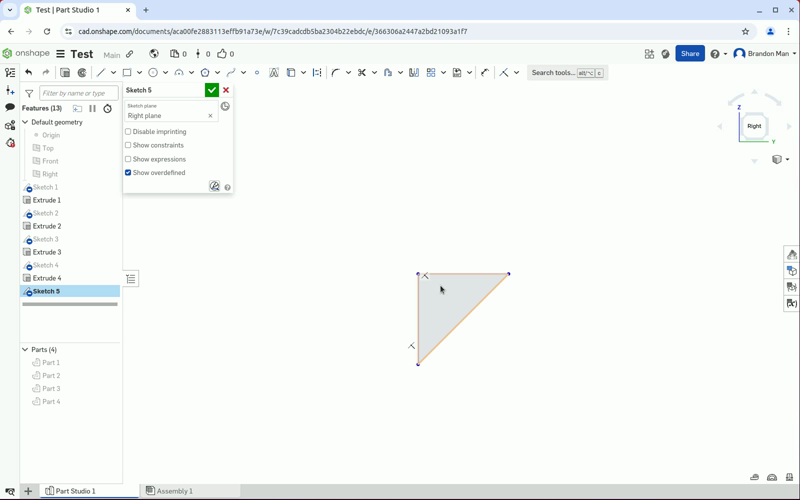
scroll(-6)
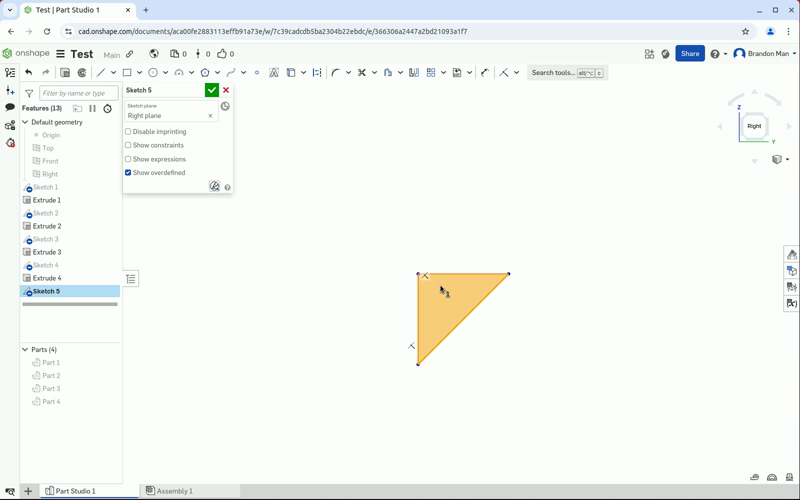
scroll(-6)
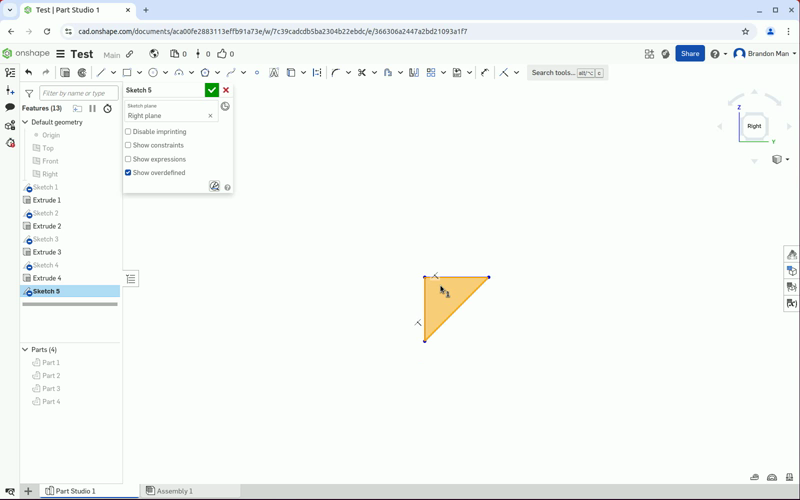
scroll(-6)
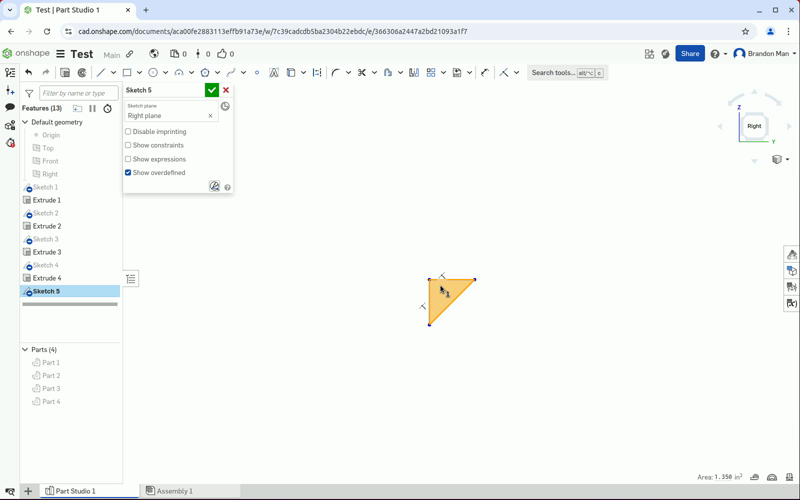
scroll(-6)
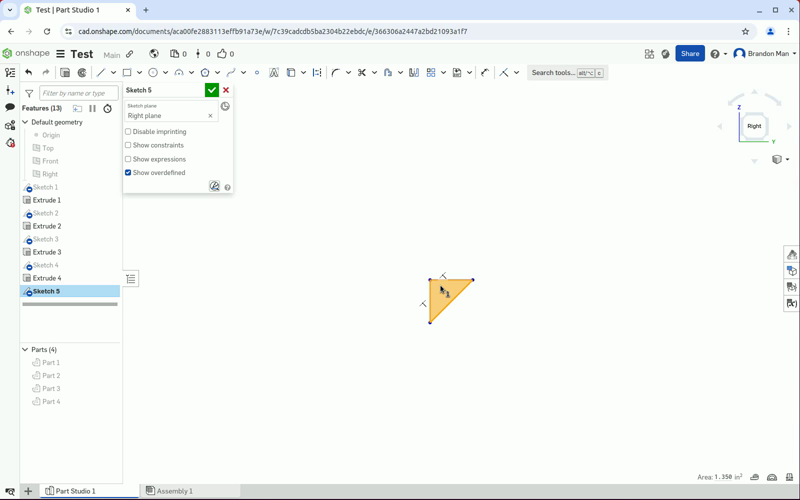
scroll(-6)
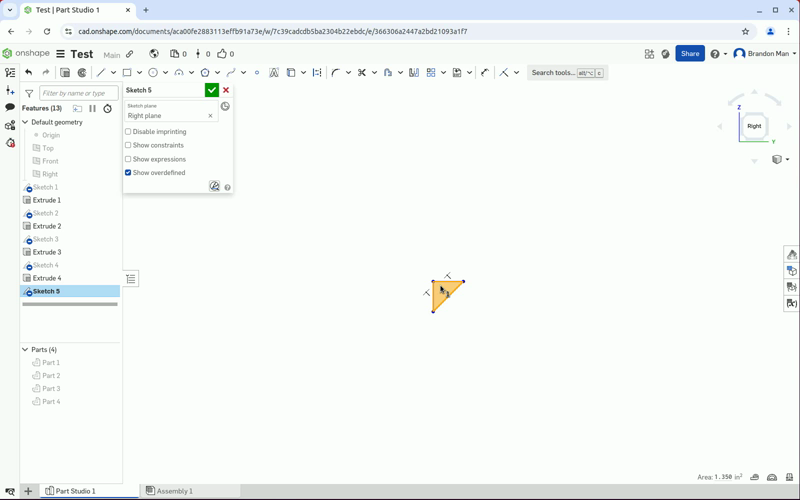
scroll(-6)
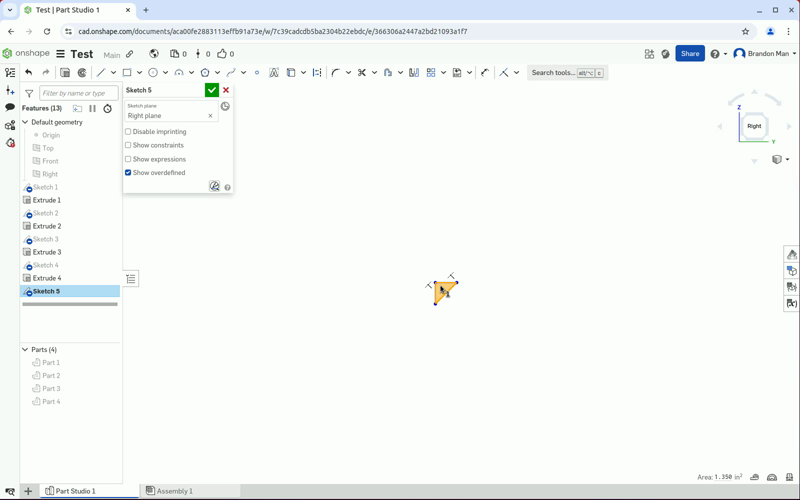
scroll(-6)
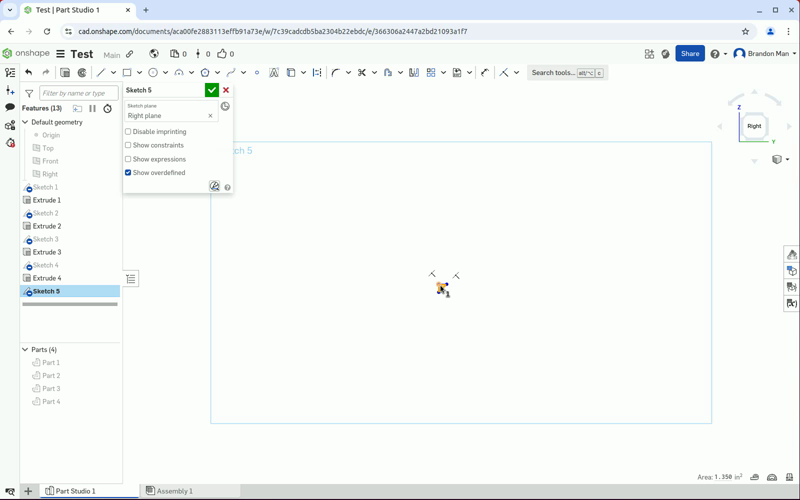
mouse_move(73, 352)
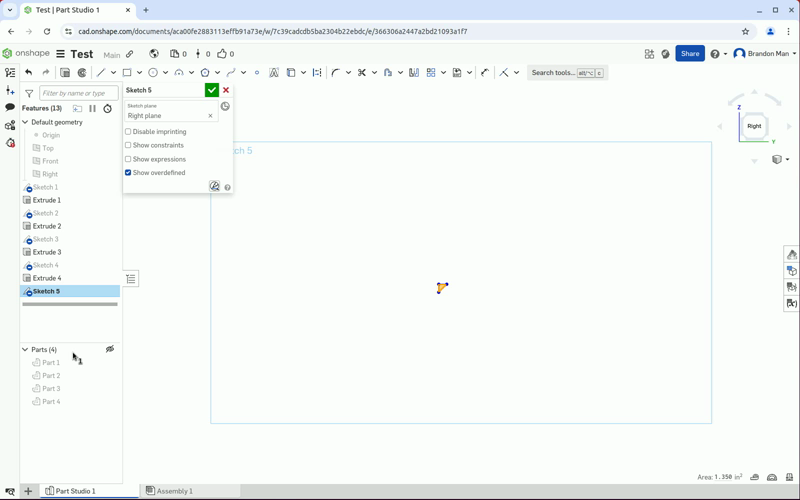
key(shift+y)
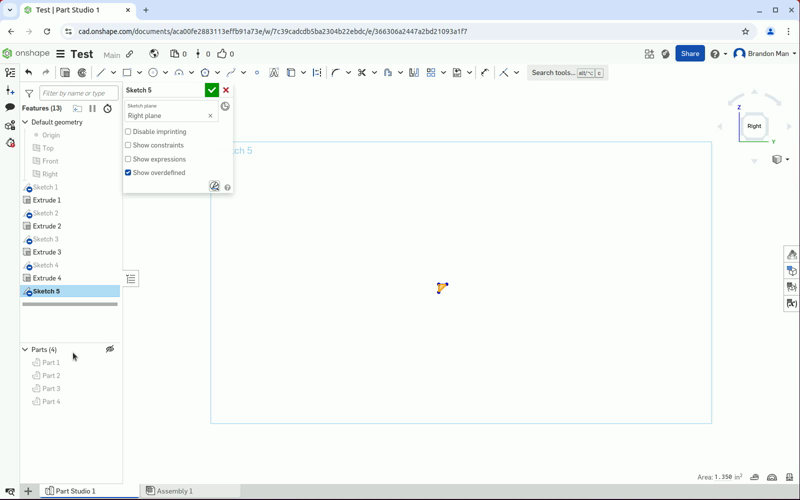
key(shift+e)
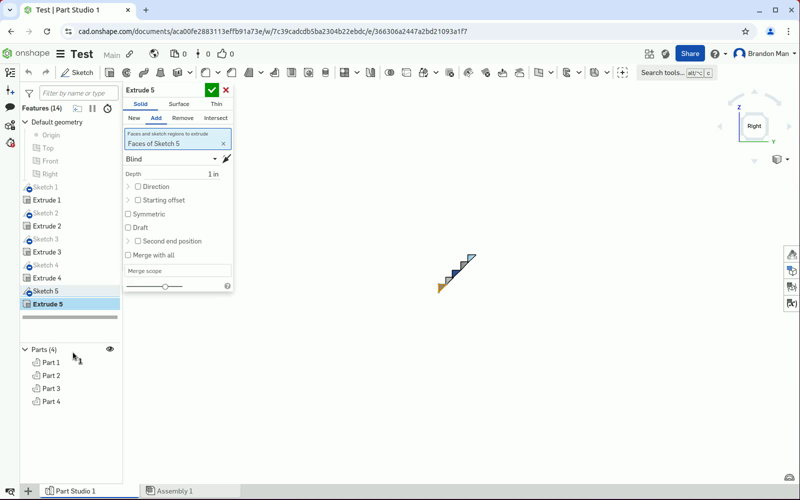
mouse_move(143, 106)
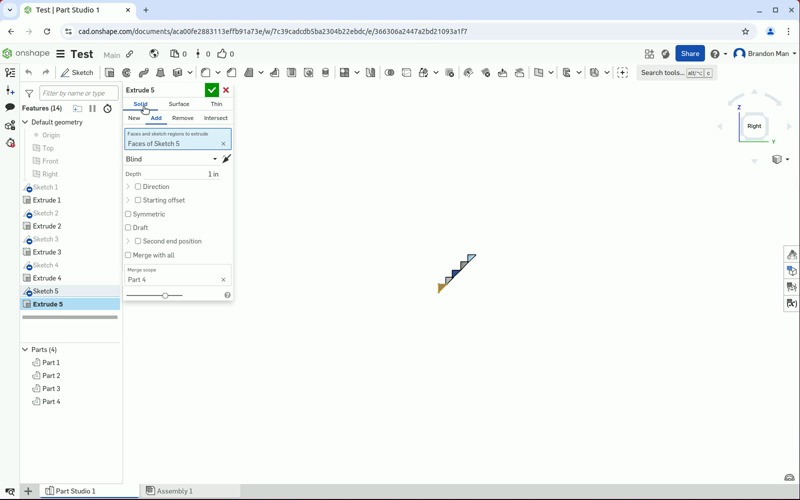
click(143, 106)
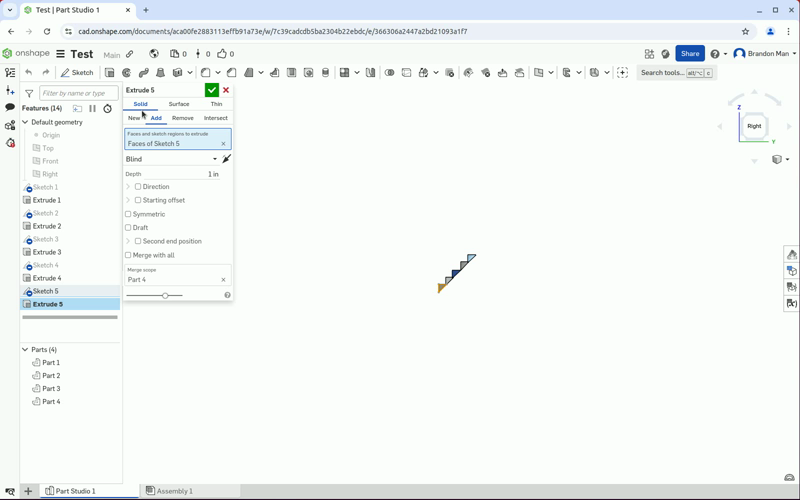
mouse_move(137, 120)
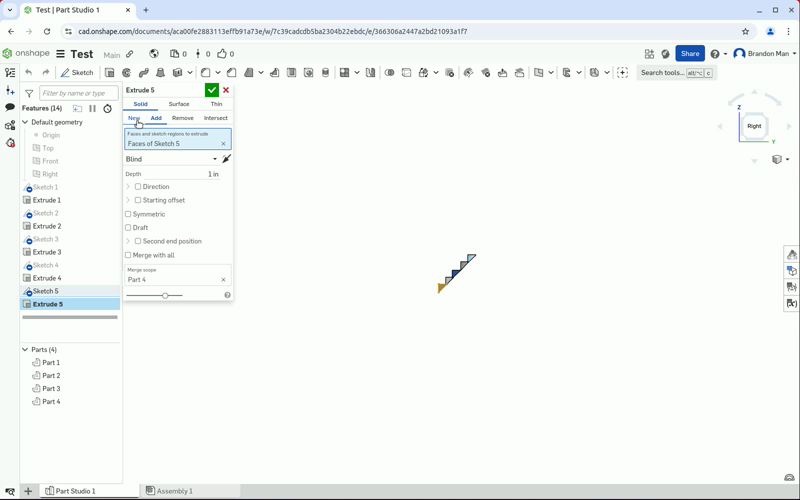
click(137, 120)
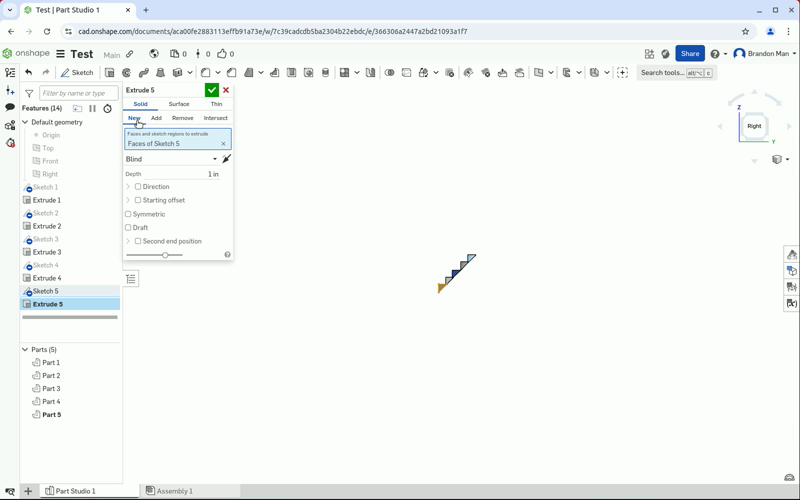
key(tab, 4)
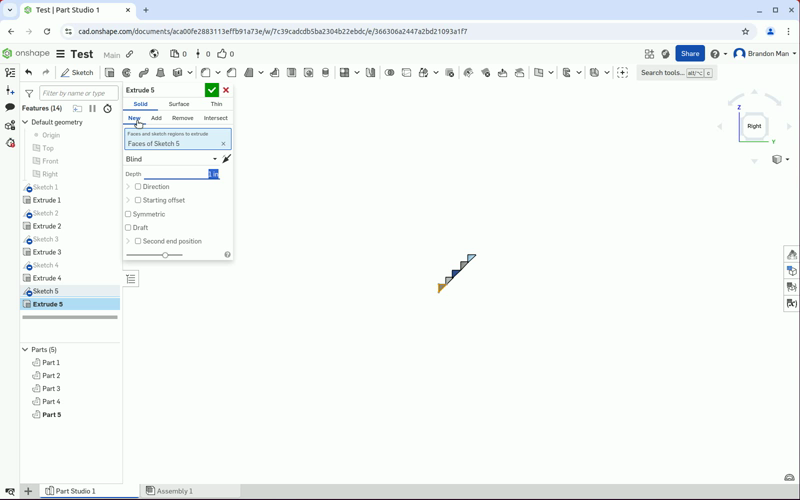
text(7.943)
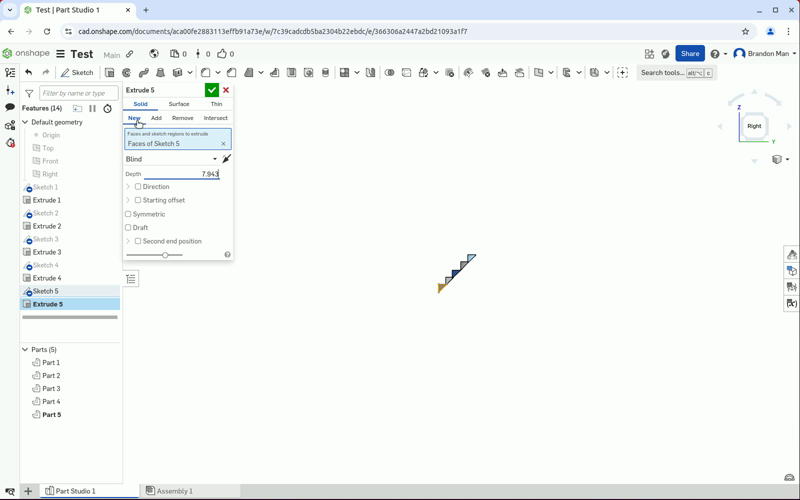
key(enter)
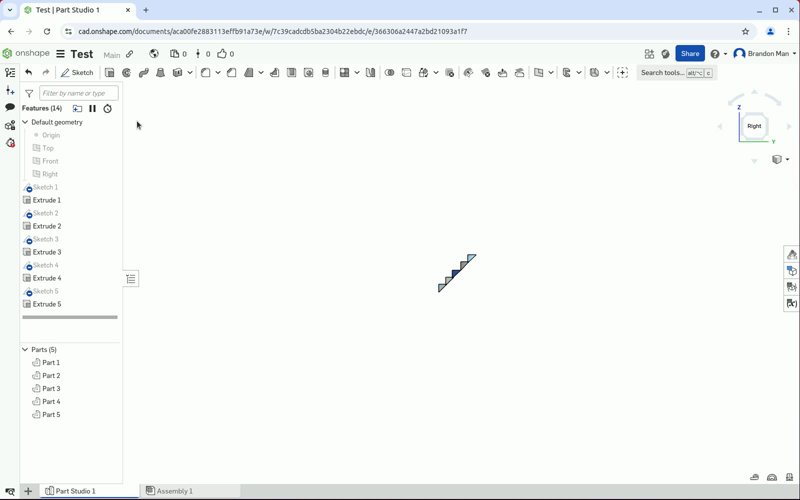
key(shift+h)
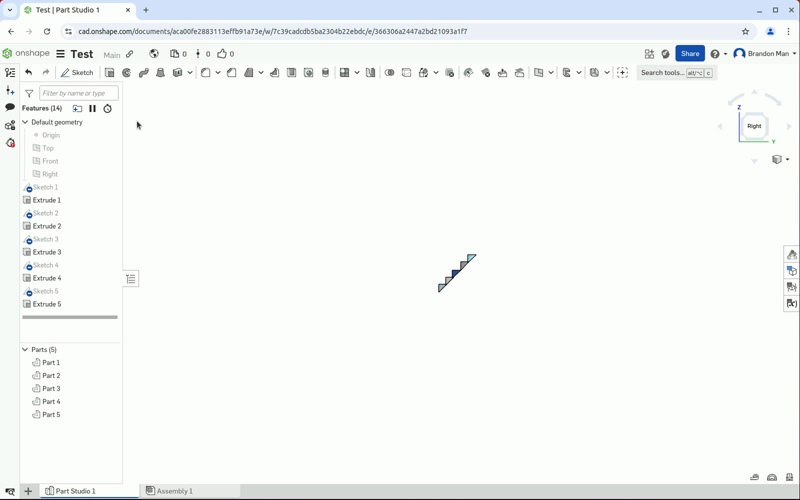
key(shift+h)
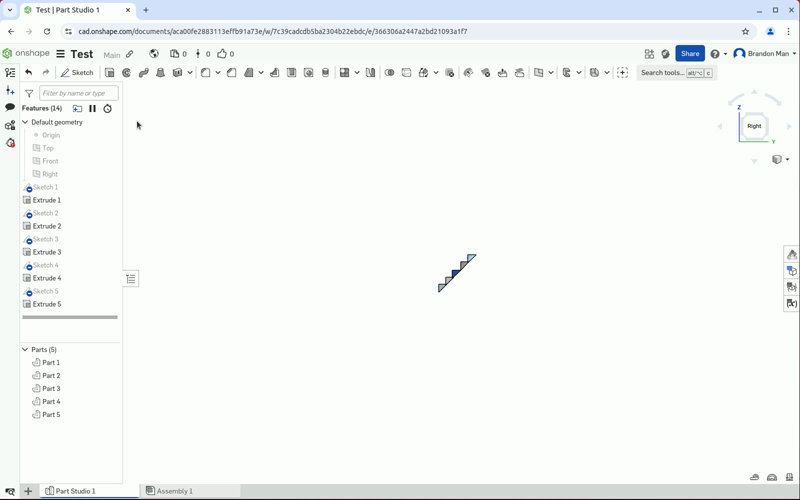
mouse_move(73, 189)
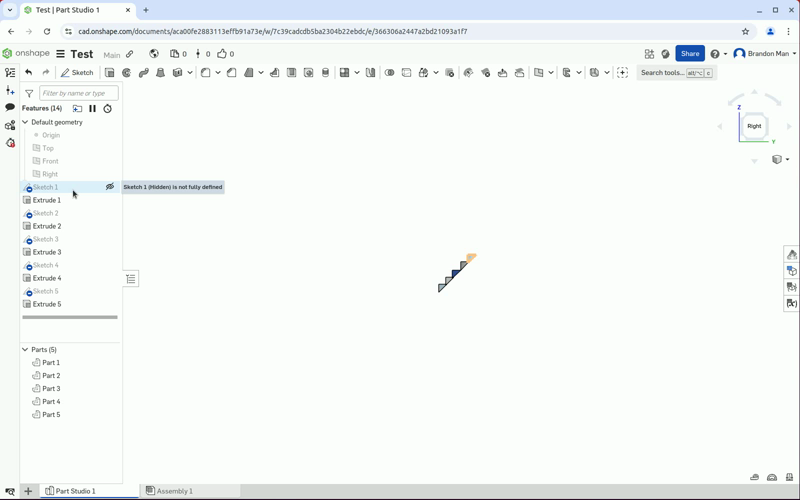
click(73, 189)
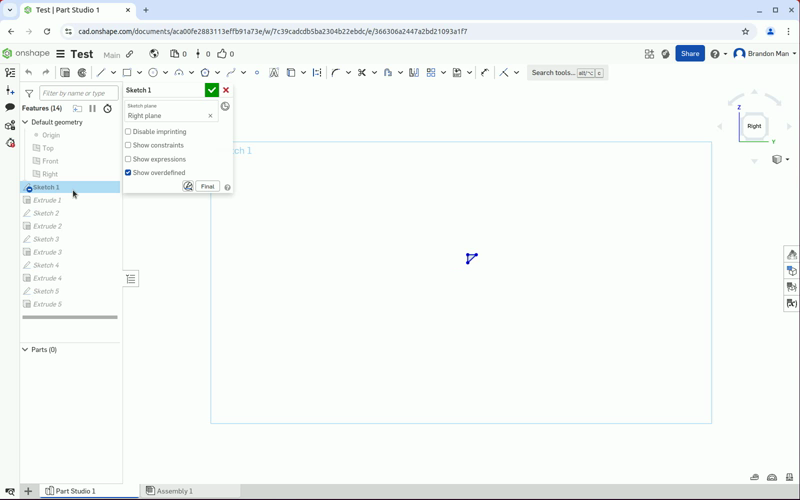
mouse_move(229, 92)
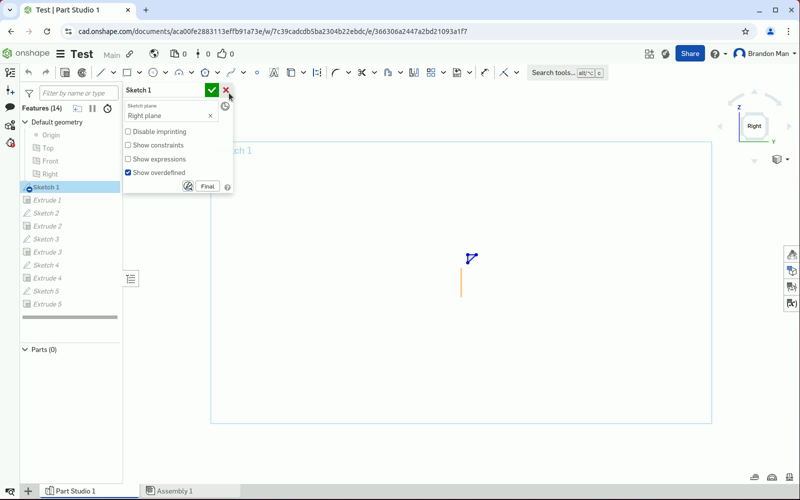
click(229, 92)
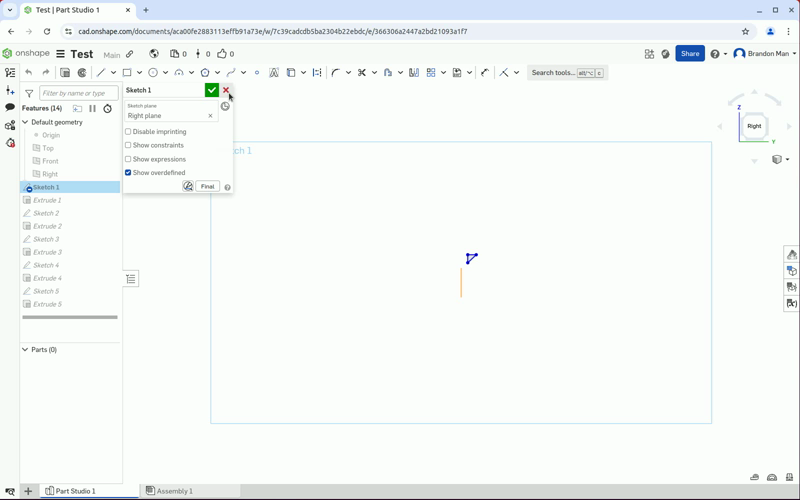
key(shift+s)
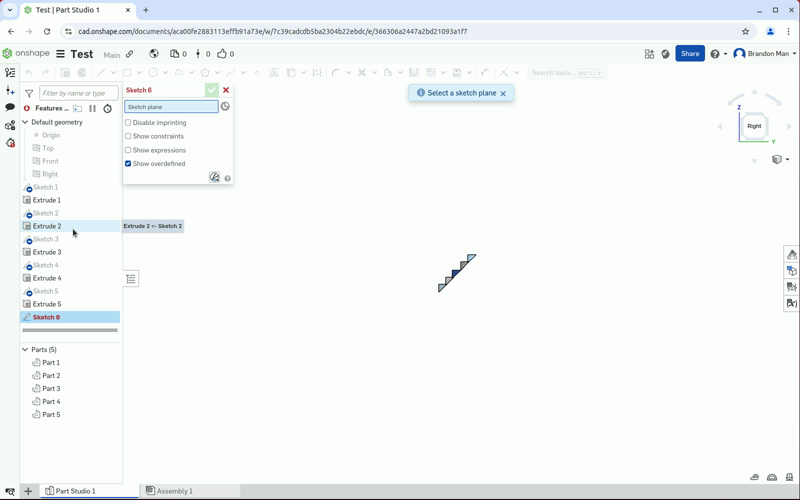
scroll(3)
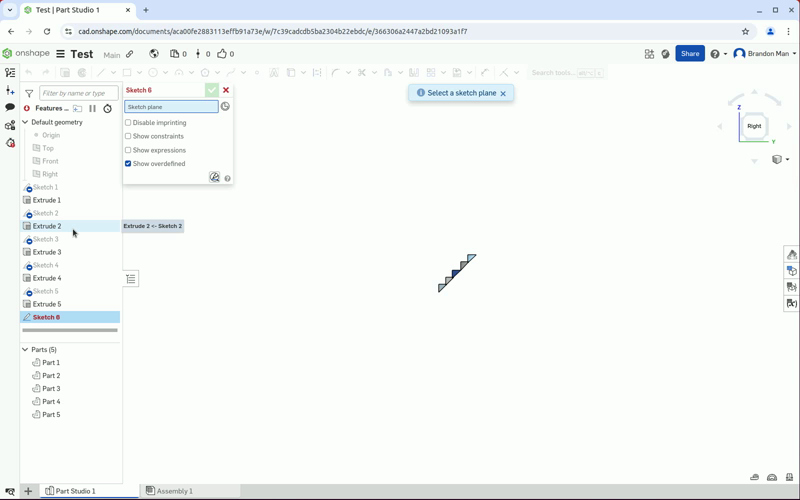
mouse_move(73, 176)
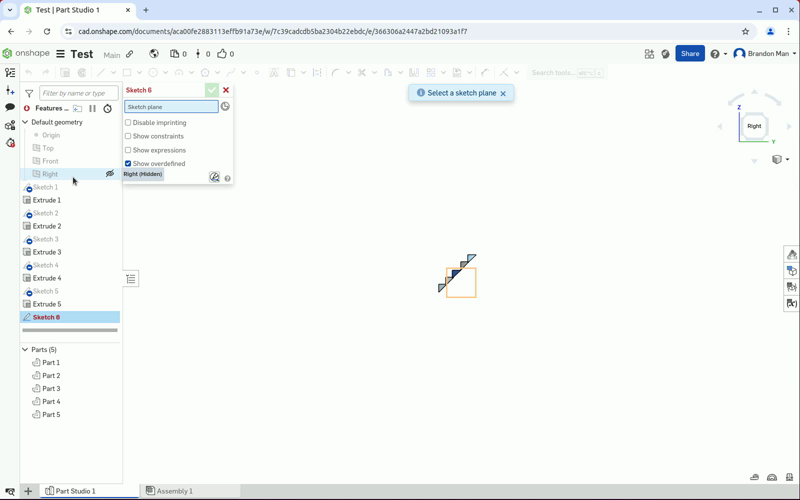
click(73, 176)
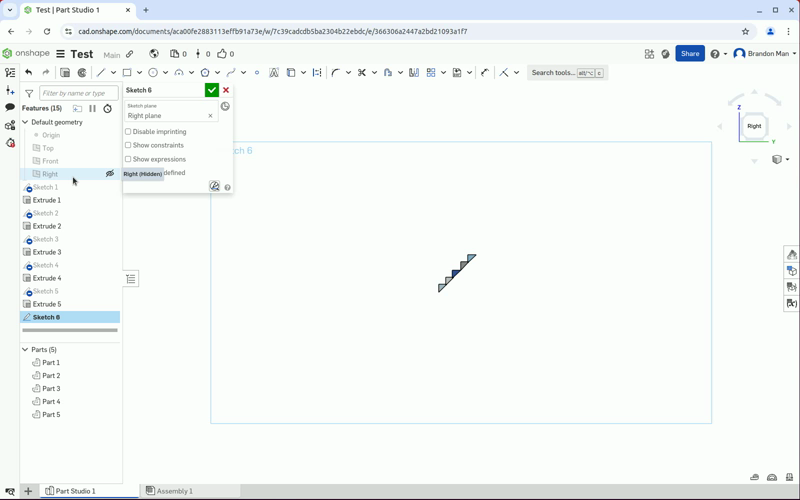
mouse_move(73, 352)
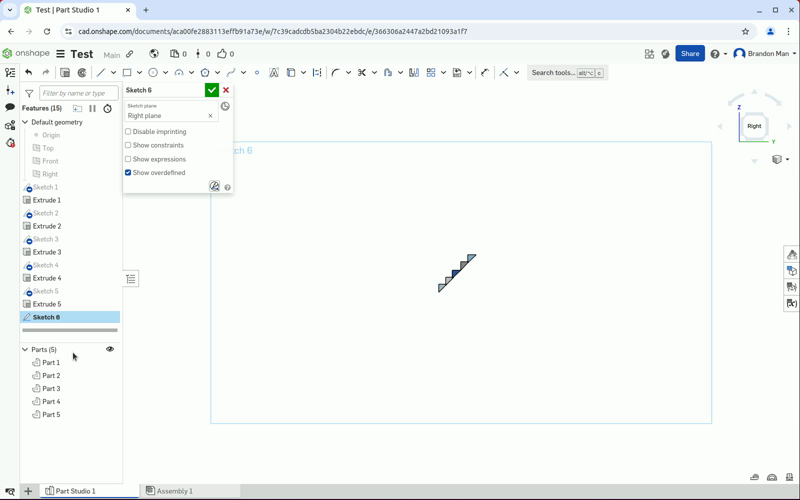
key(y)
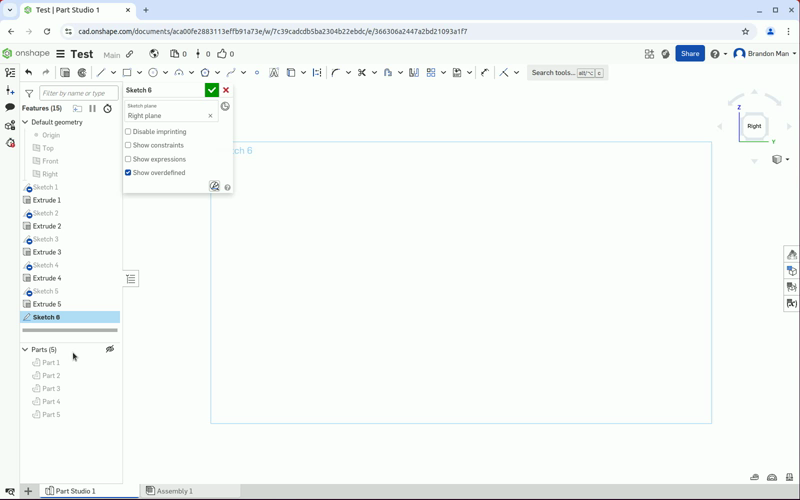
key(l)
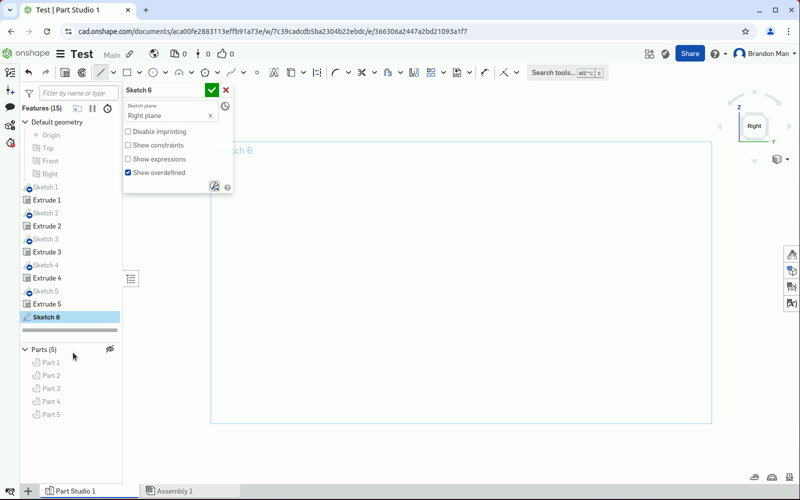
key_down(shift)
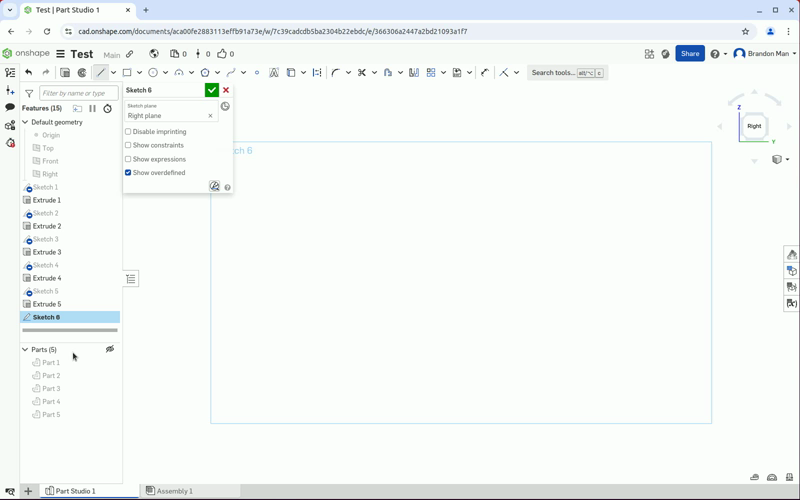
mouse_move(431, 299)
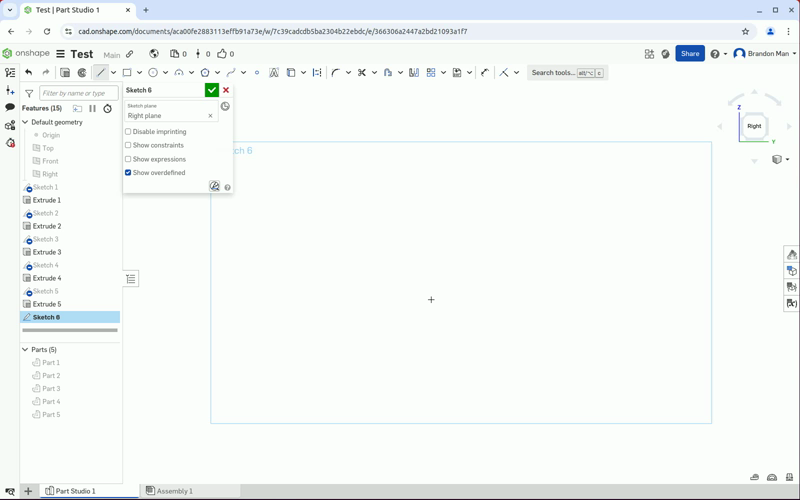
click(431, 299)
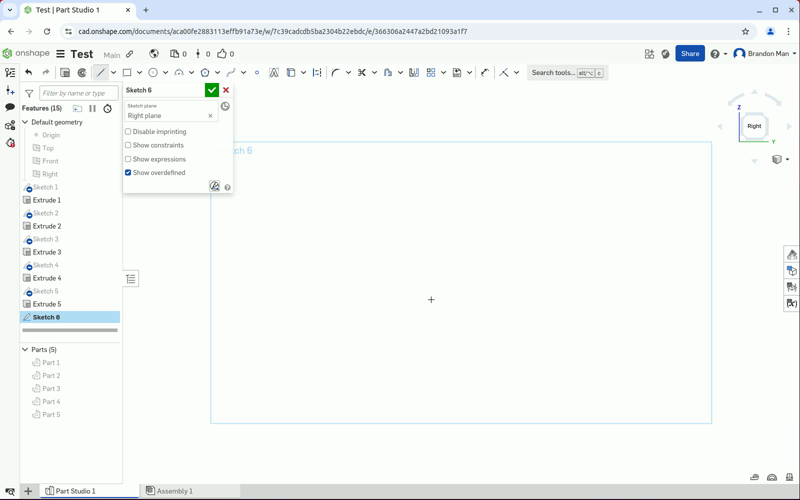
key_up(shift)
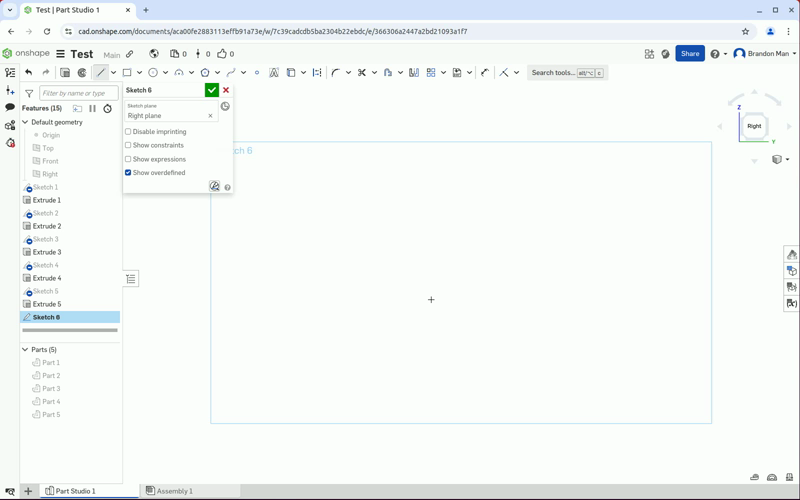
key_down(shift)
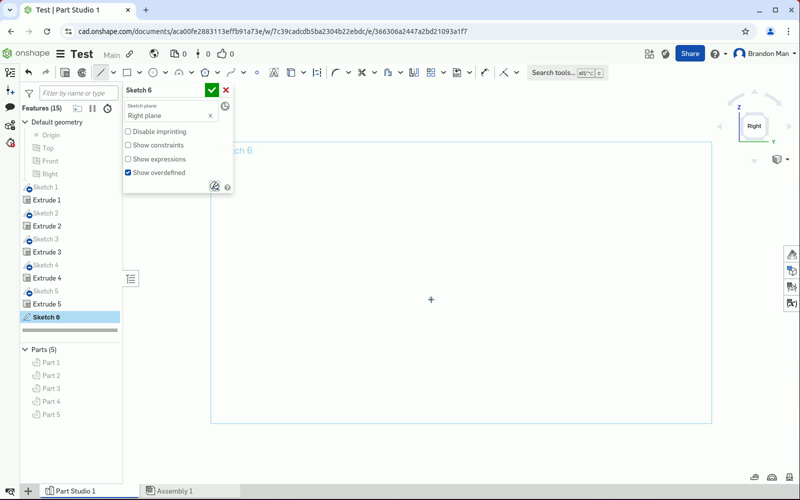
mouse_move(461, 299)
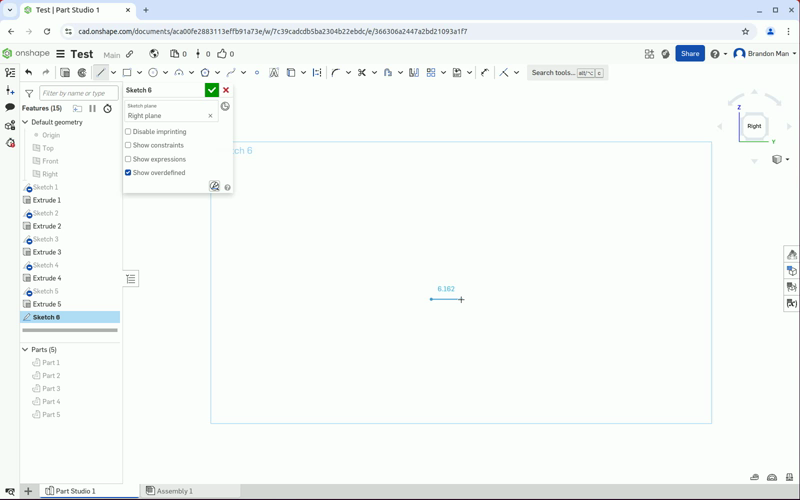
mouse_move(439, 291)
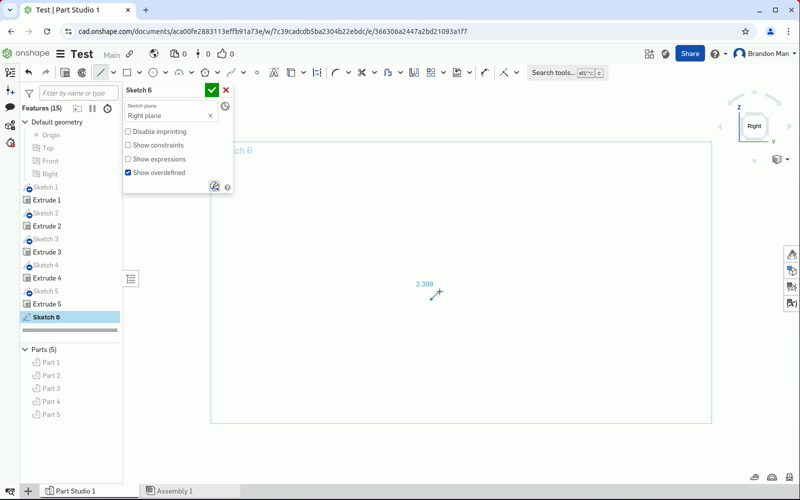
click(439, 291)
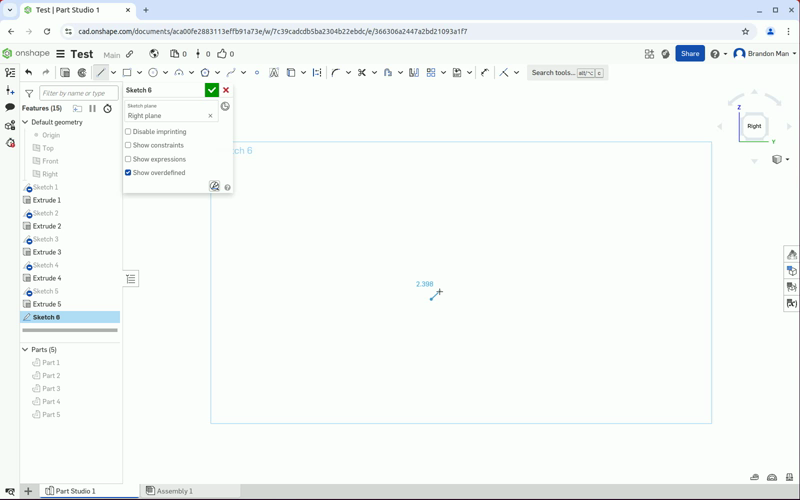
key_up(shift)
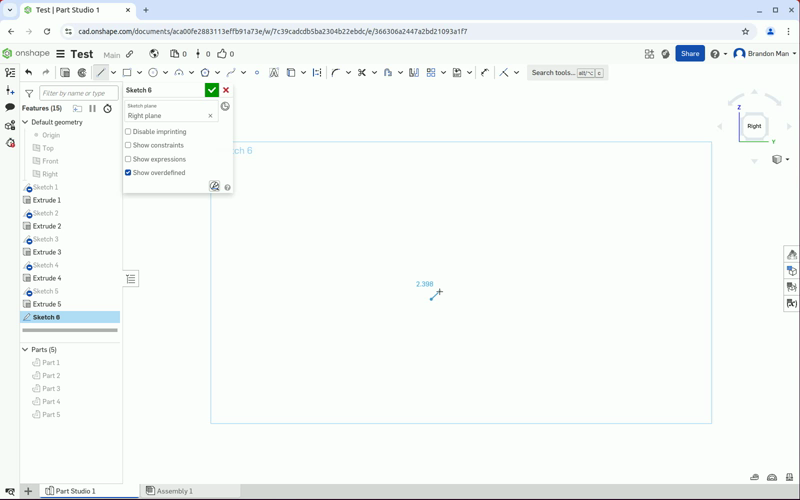
key_down(shift)
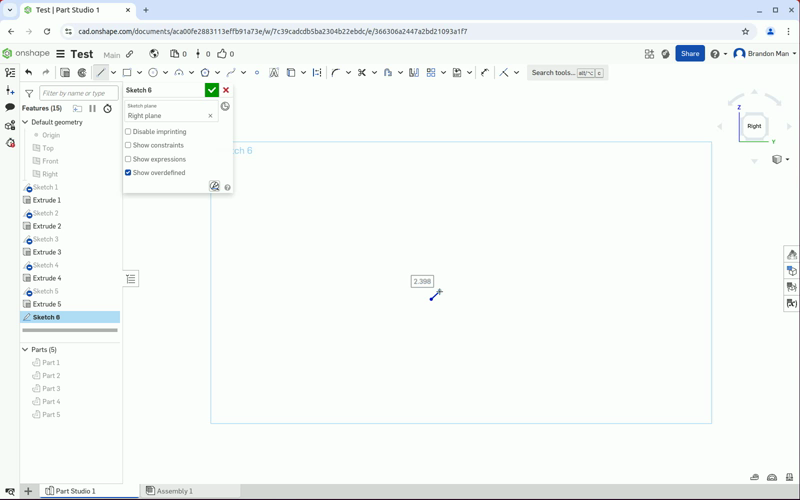
mouse_move(469, 291)
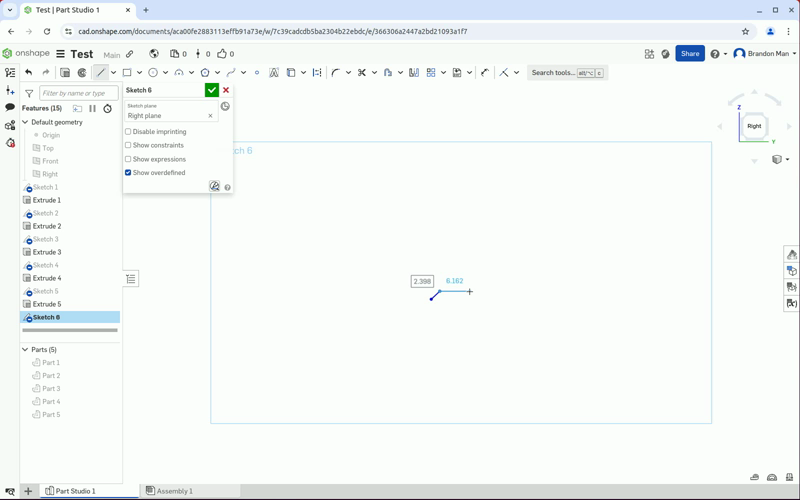
mouse_move(431, 291)
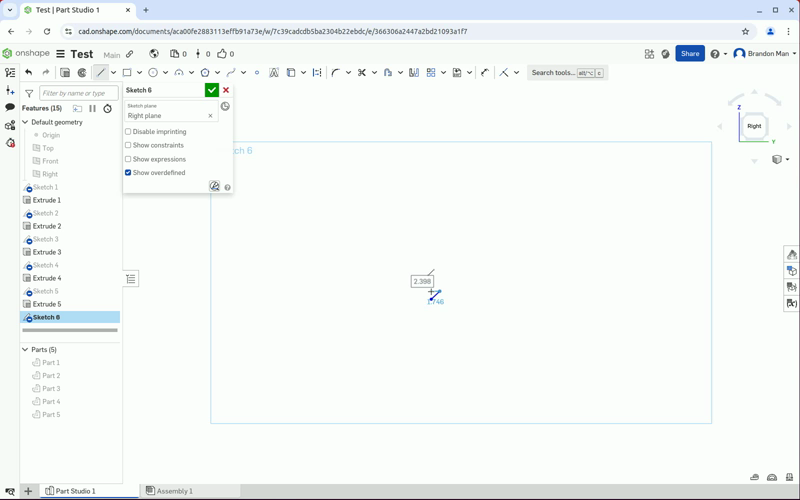
click(431, 291)
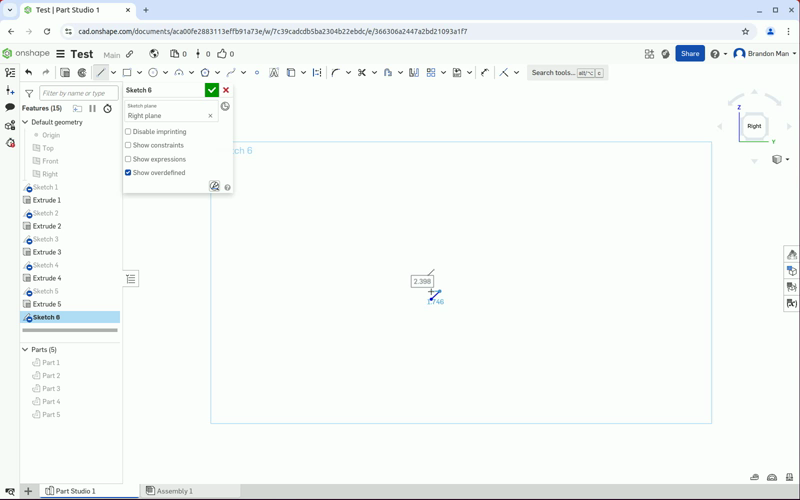
key_up(shift)
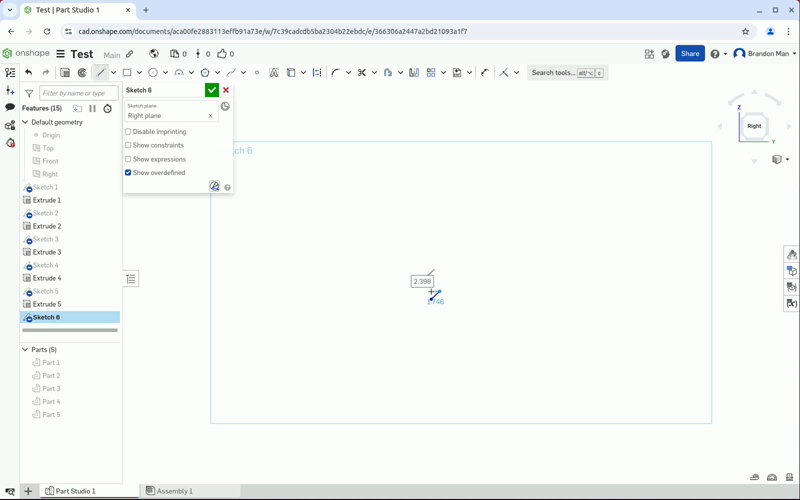
mouse_move(461, 291)
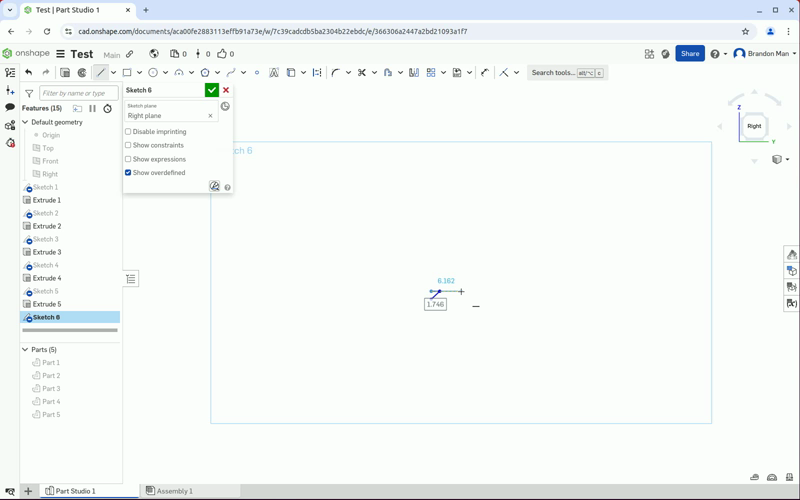
key_down(shift)
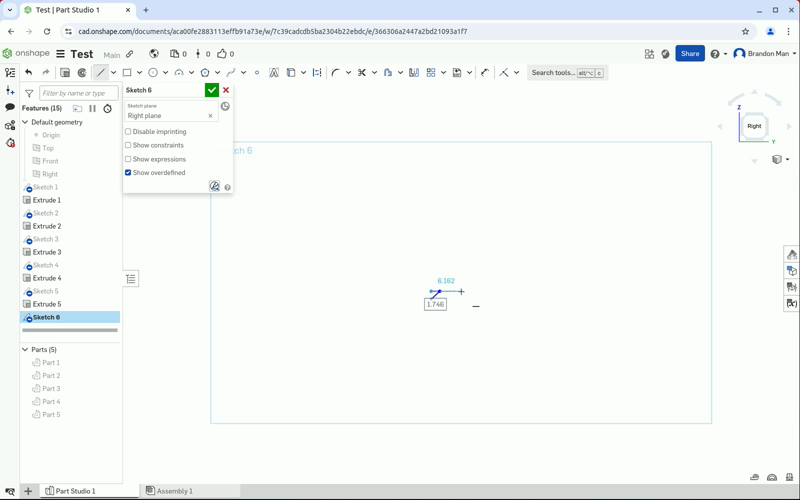
mouse_move(431, 299)
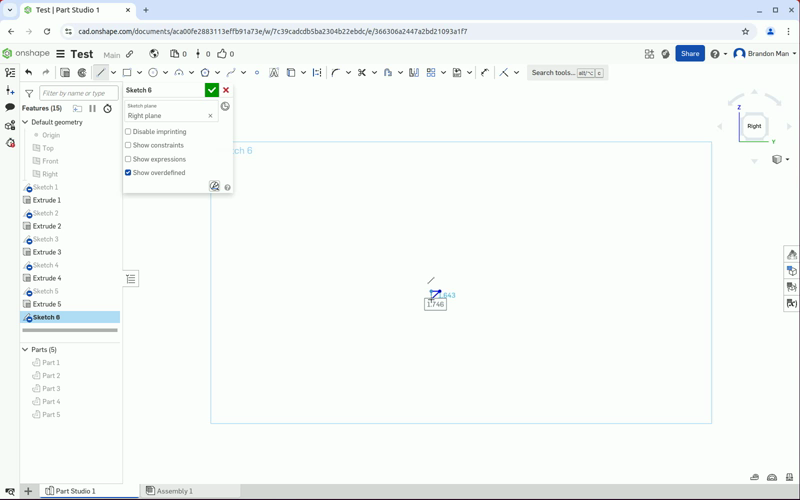
key_up(shift)
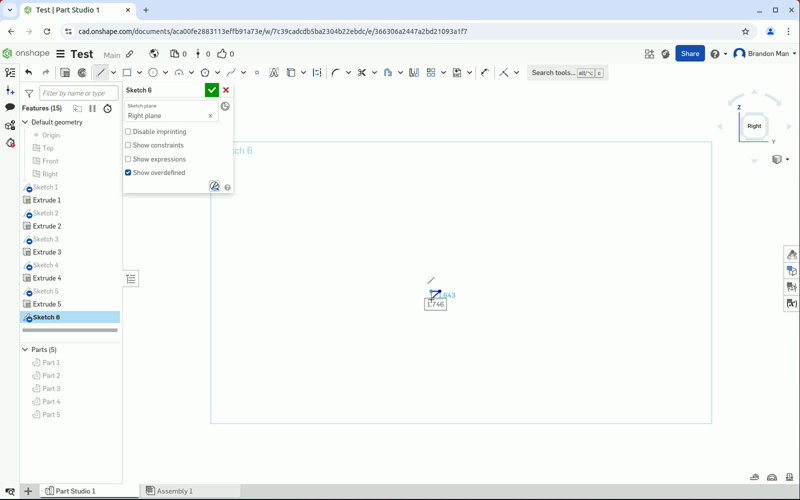
click(431, 299)
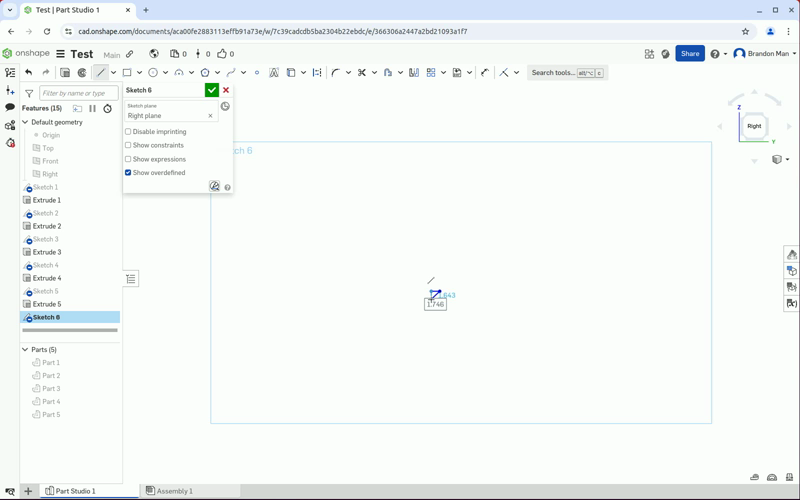
key(esc)
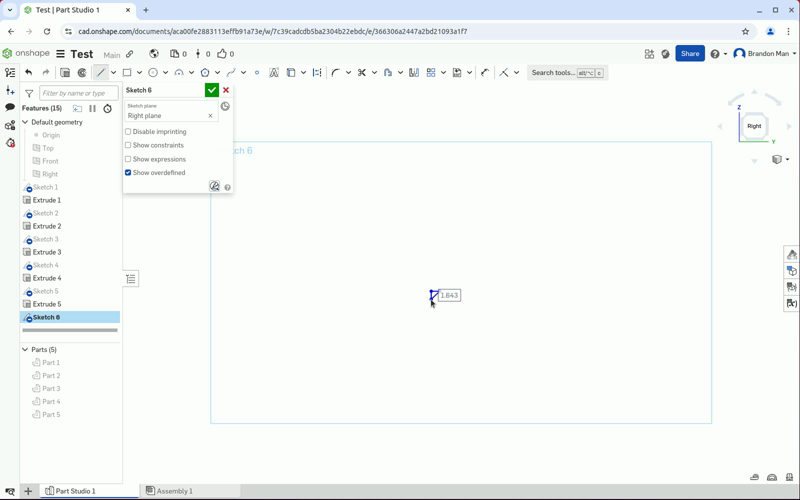
mouse_move(435, 292)
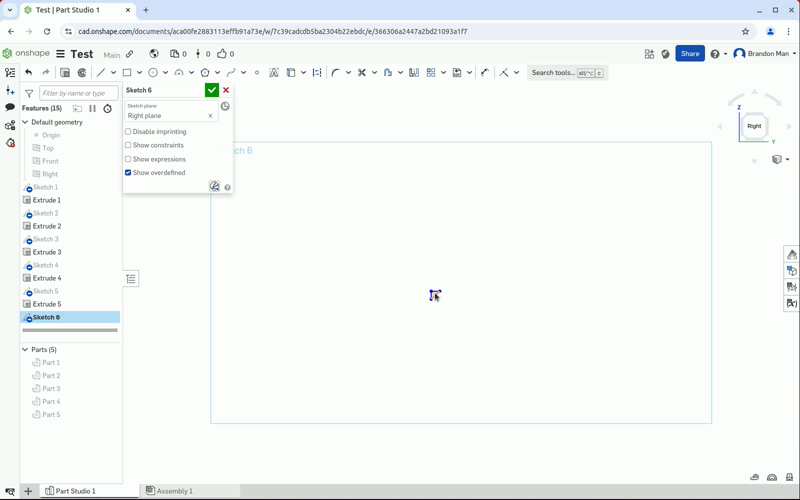
scroll(6)
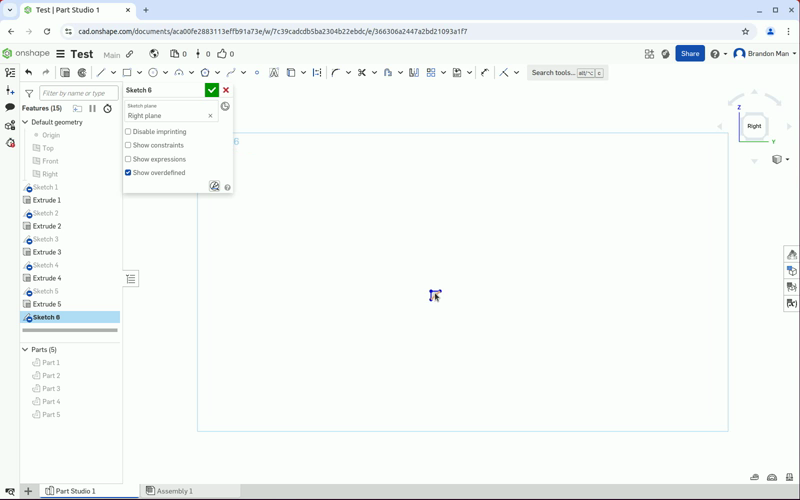
scroll(6)
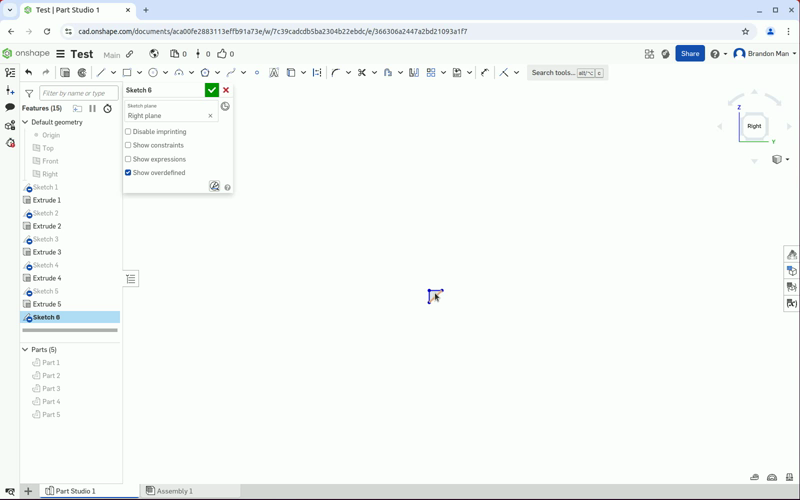
scroll(6)
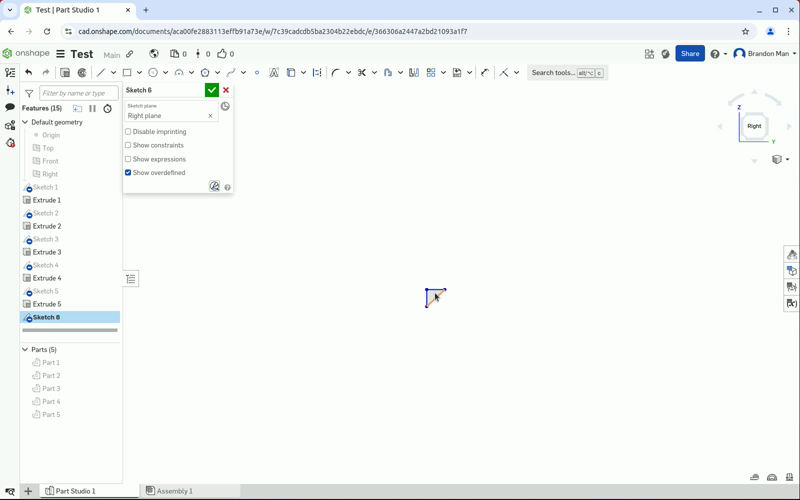
scroll(6)
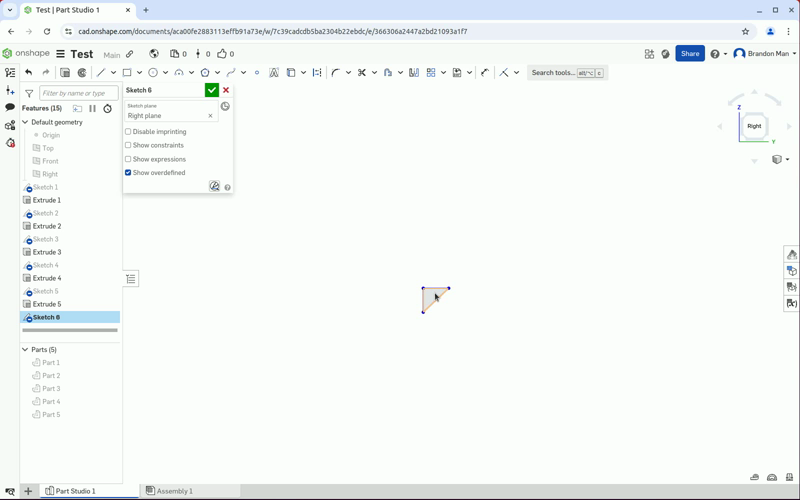
scroll(6)
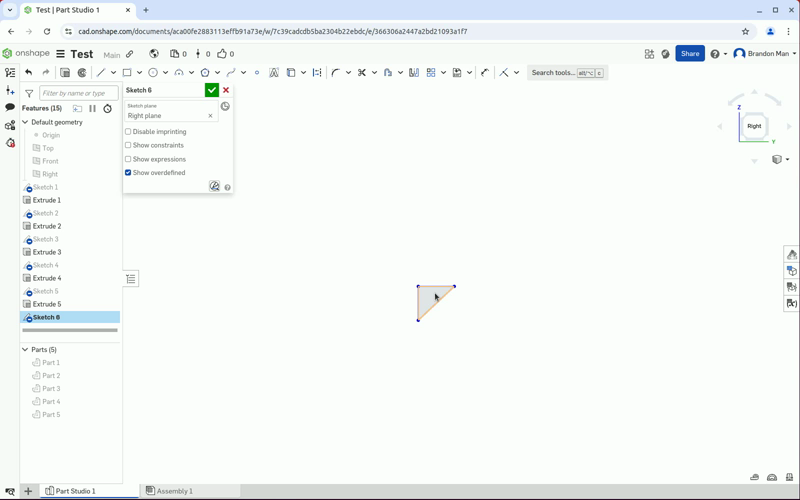
scroll(6)
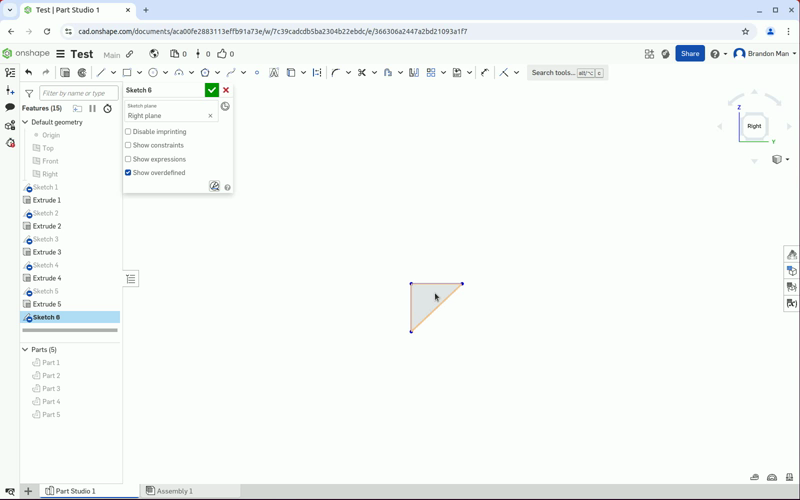
scroll(6)
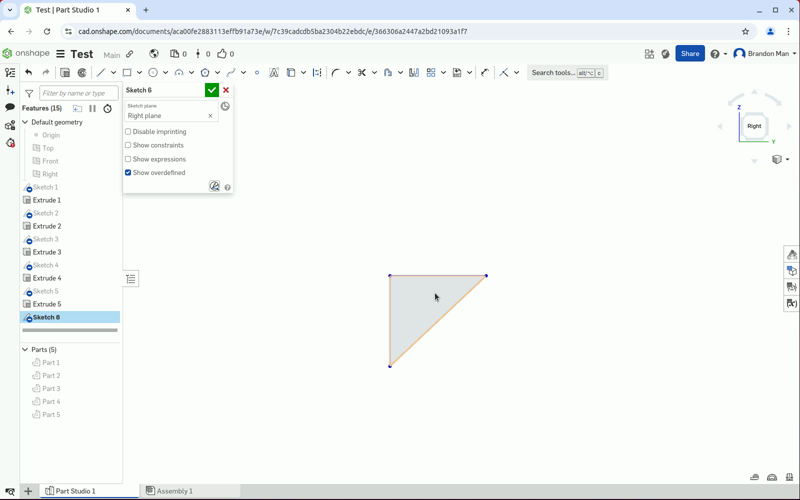
click(435, 292)
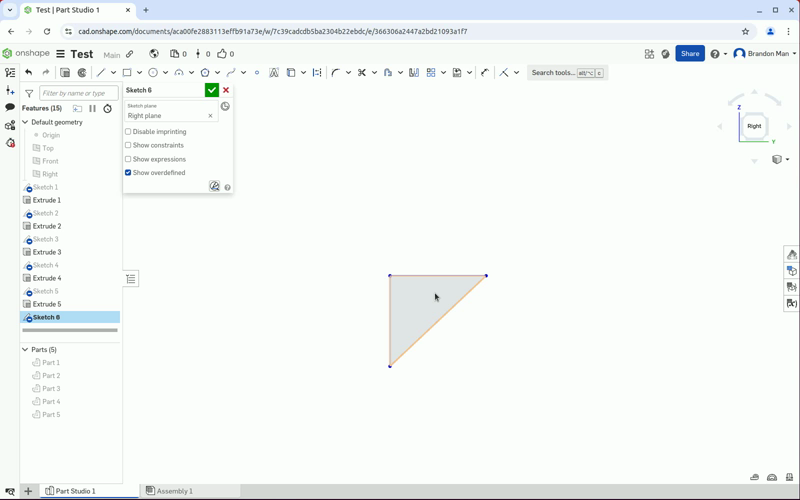
scroll(-6)
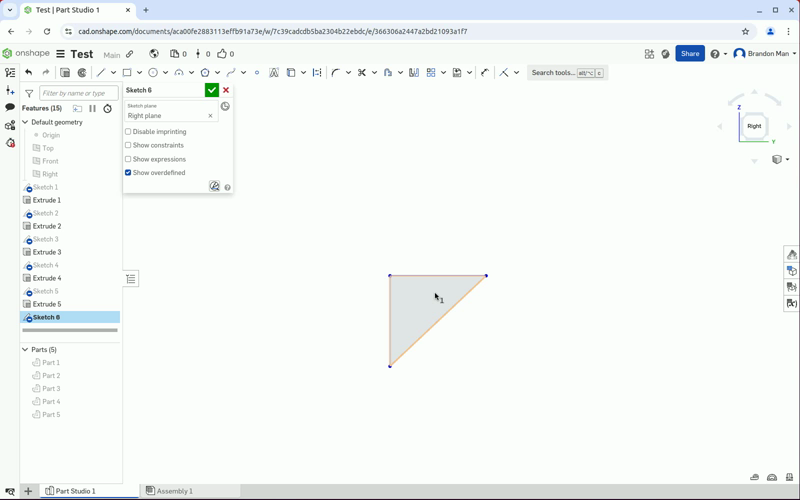
scroll(-6)
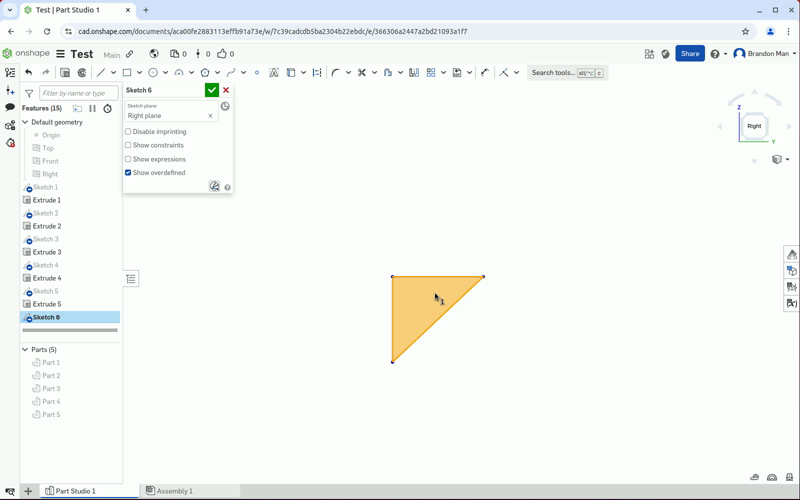
scroll(-6)
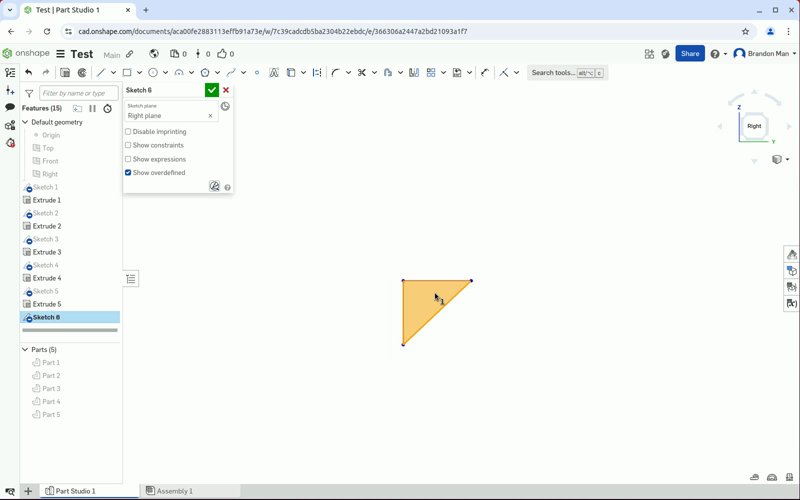
scroll(-6)
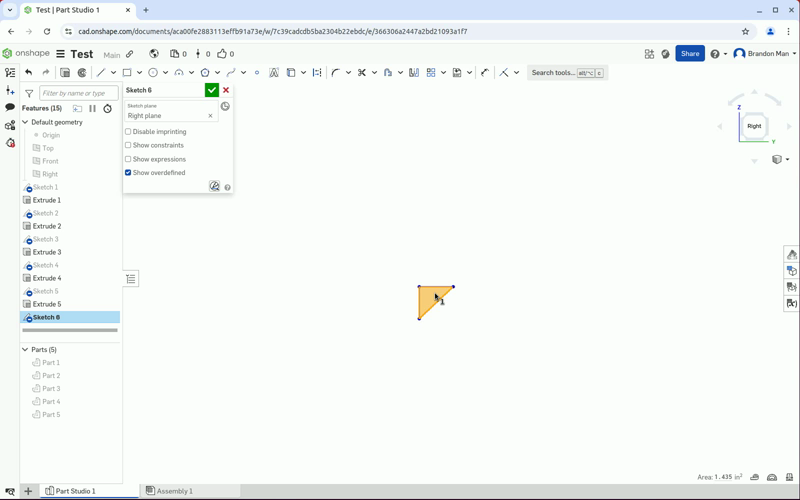
scroll(-6)
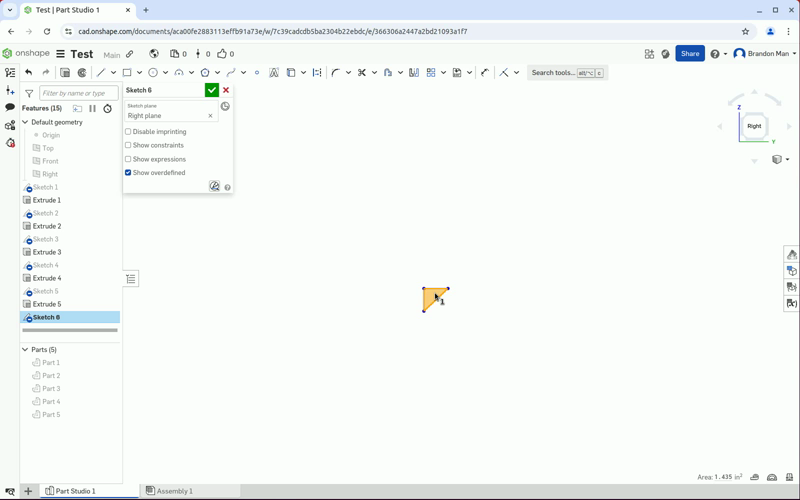
scroll(-6)
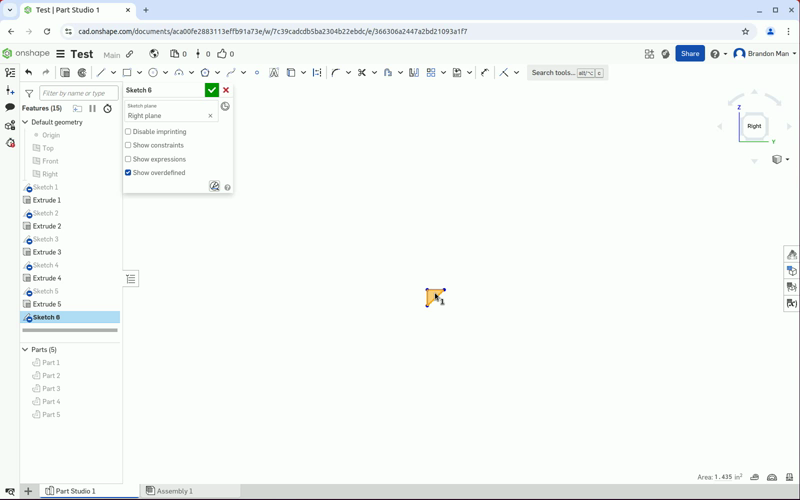
scroll(-6)
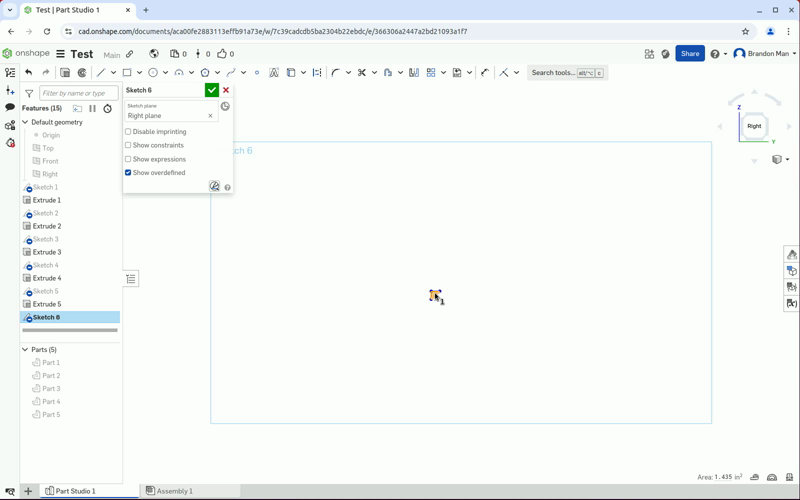
mouse_move(73, 352)
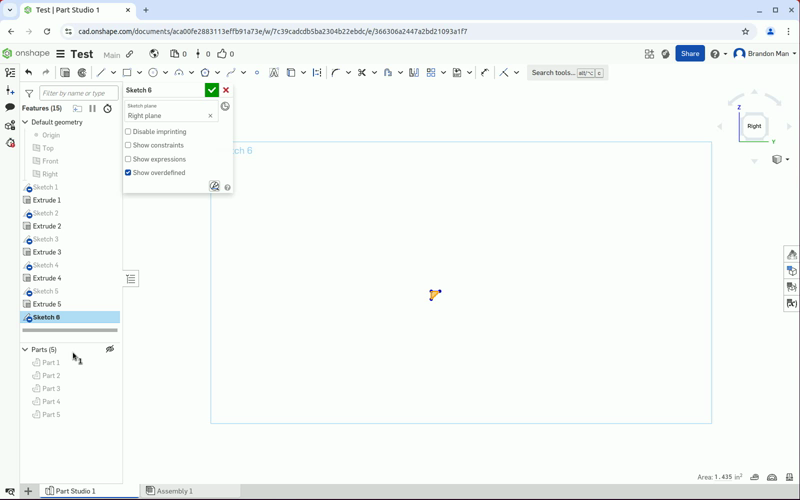
key(shift+y)
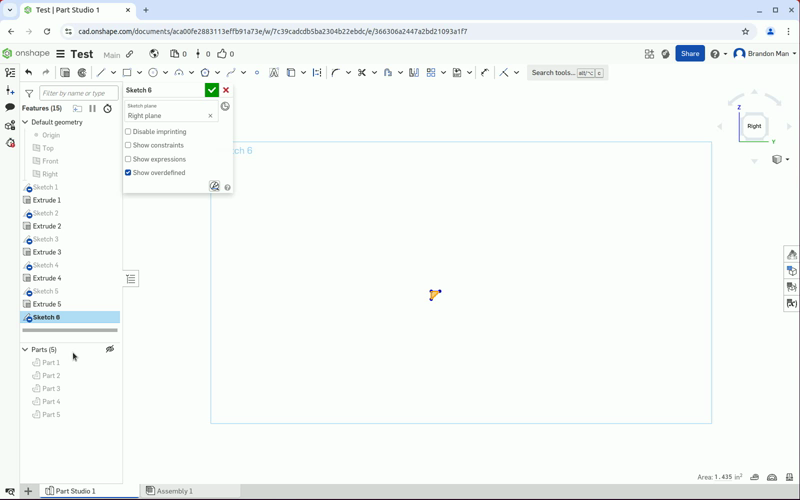
key(shift+e)
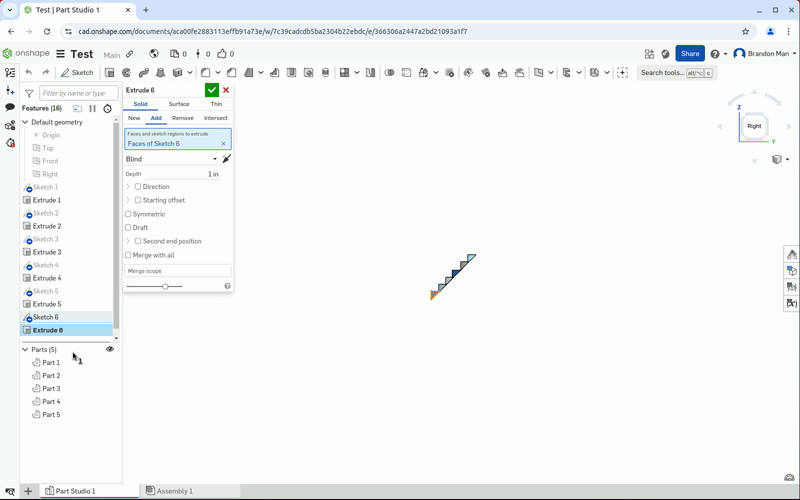
mouse_move(143, 106)
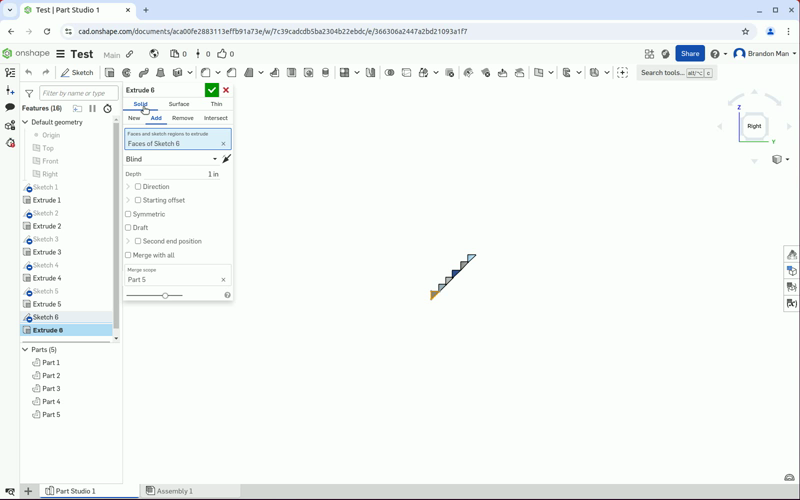
click(143, 106)
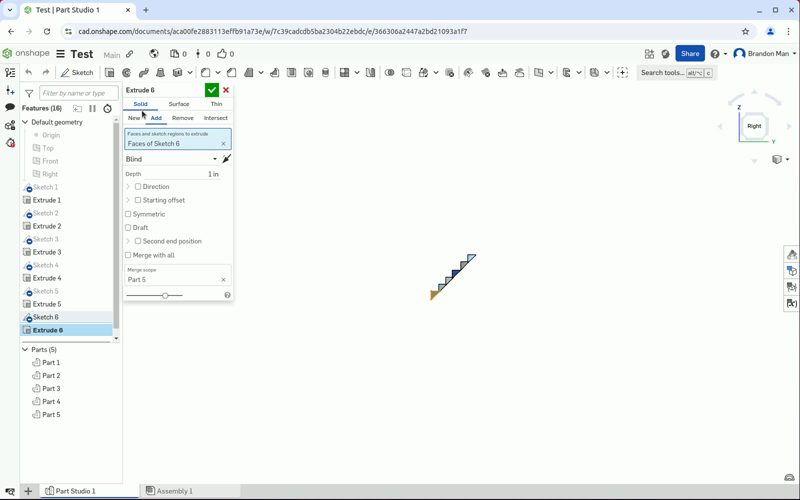
mouse_move(137, 120)
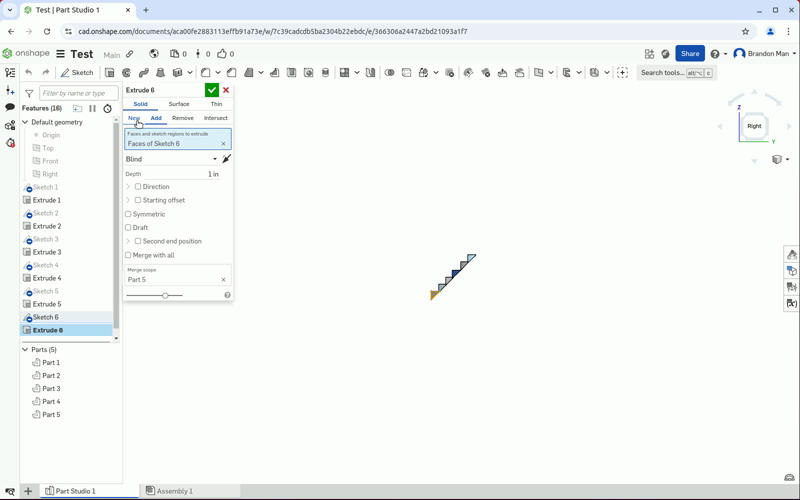
click(137, 120)
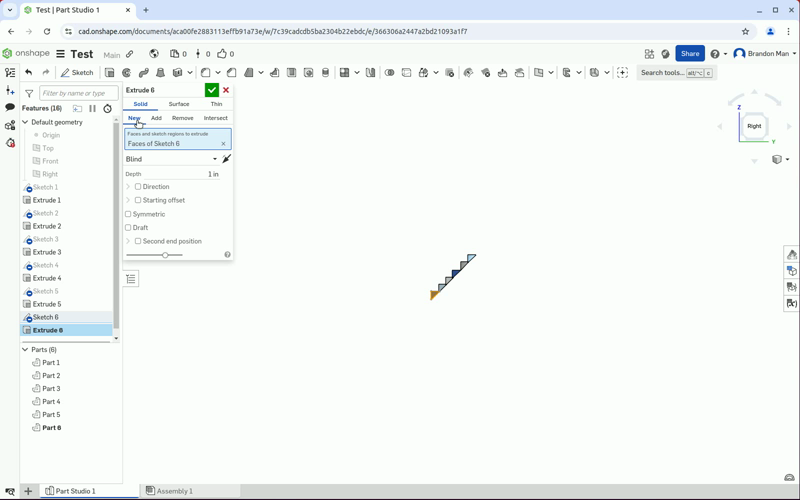
key(tab, 4)
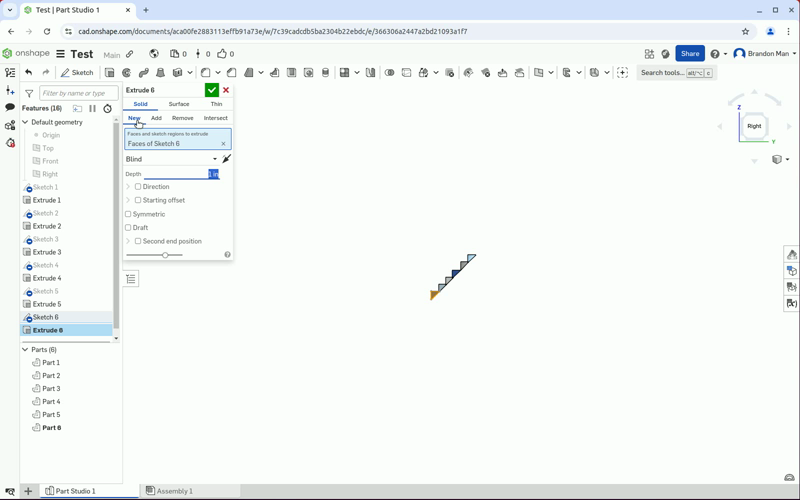
text(7.943)
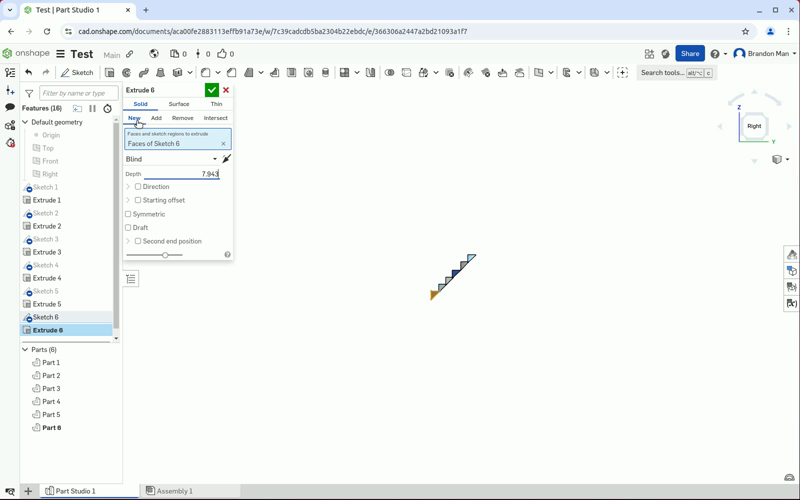
key(enter)
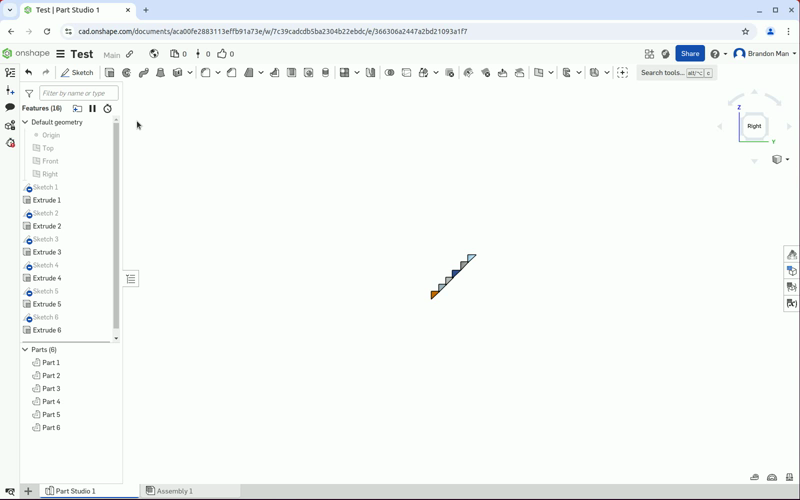
key(shift+h)
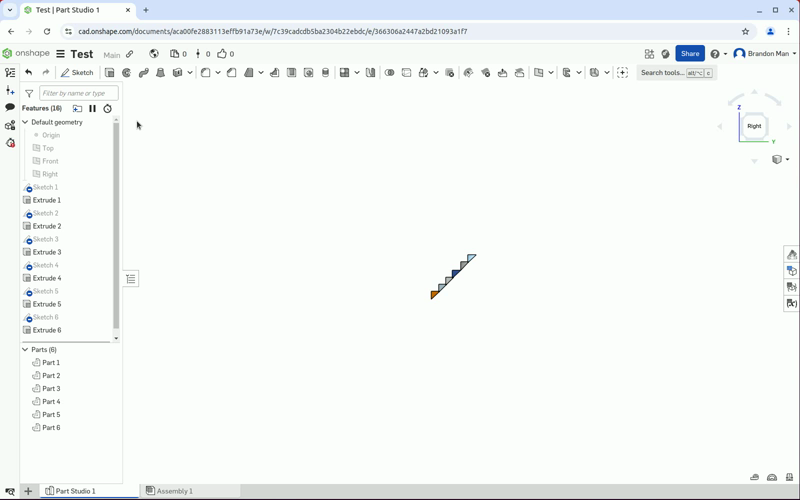
key(shift+h)
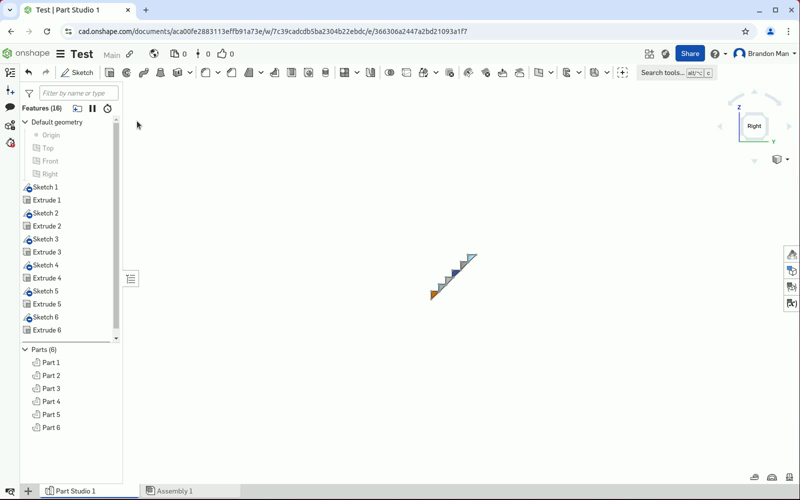
key(shift+7)
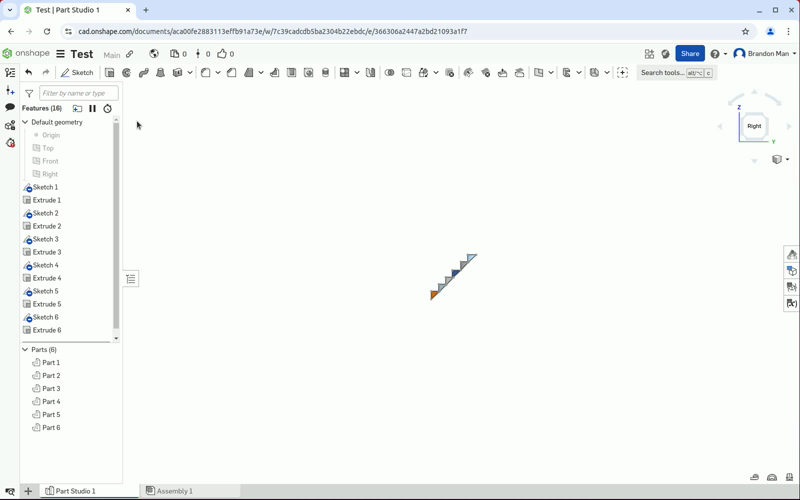
key(right, 2)
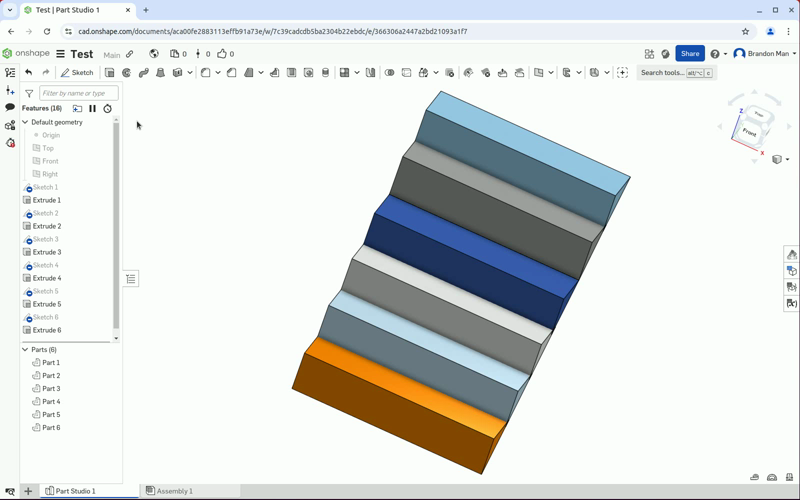
key(down, 2)
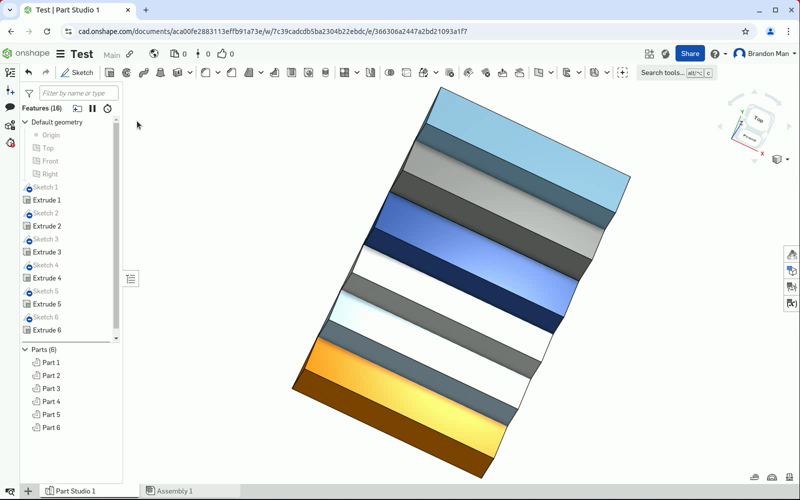
key(up, 2)
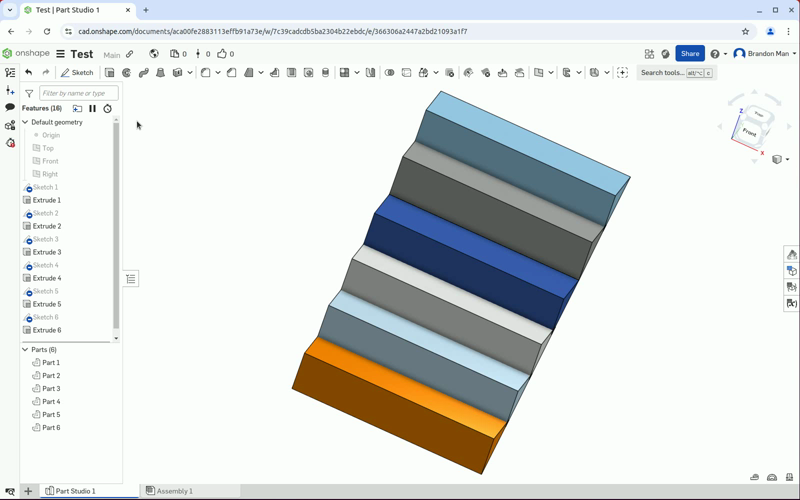
key(left, 2)
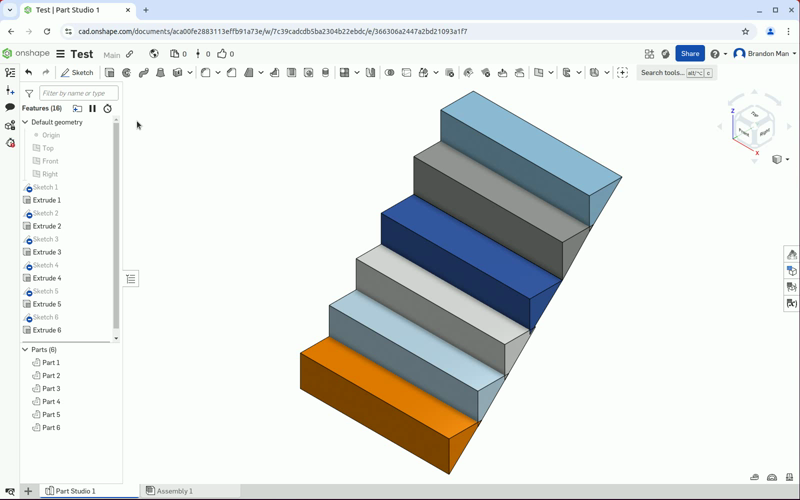
mouse_move(69, 189)
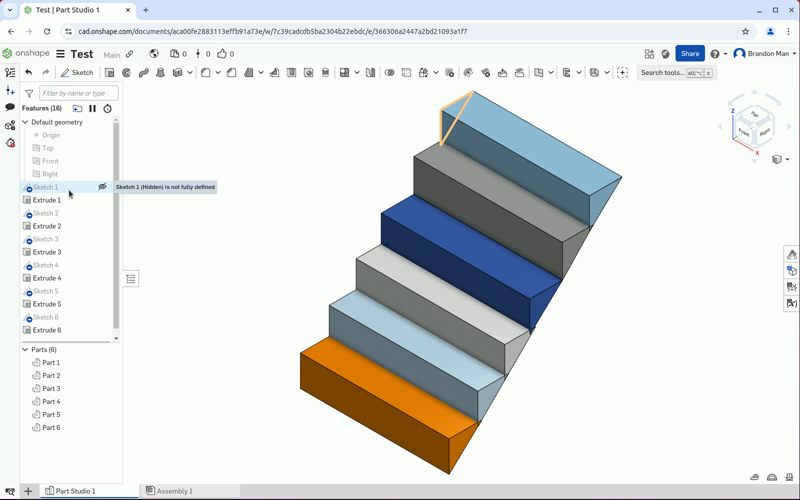
click(69, 189)